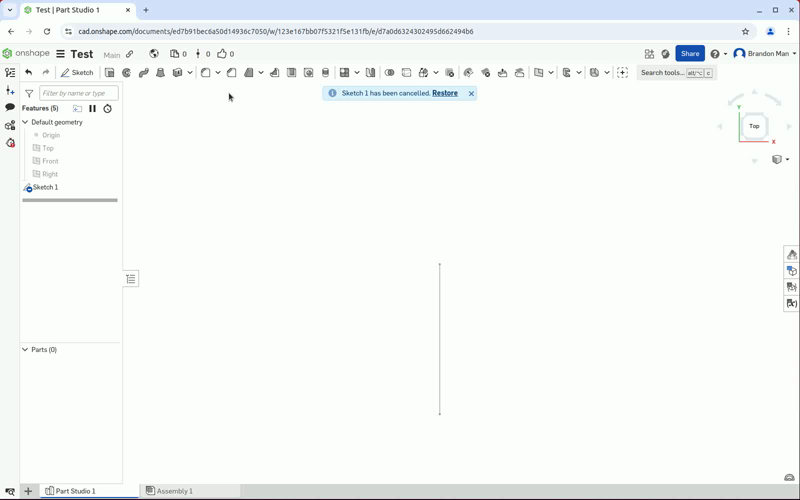
key(shift+h)
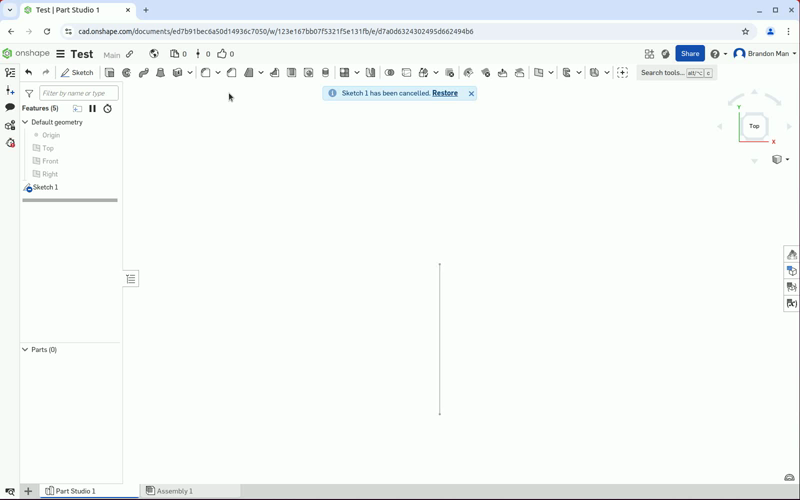
key(shift+s)
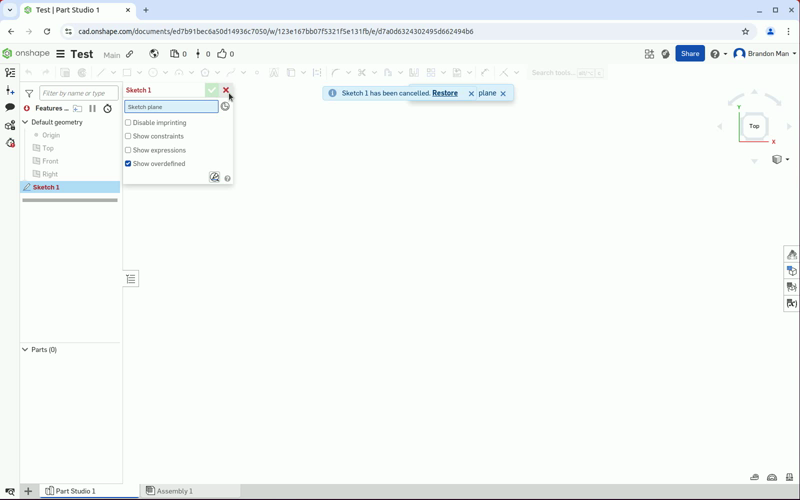
mouse_move(73, 150)
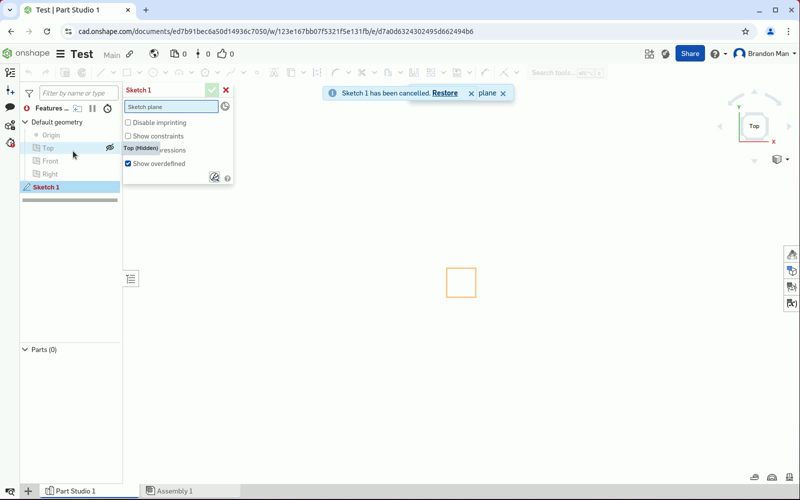
click(73, 150)
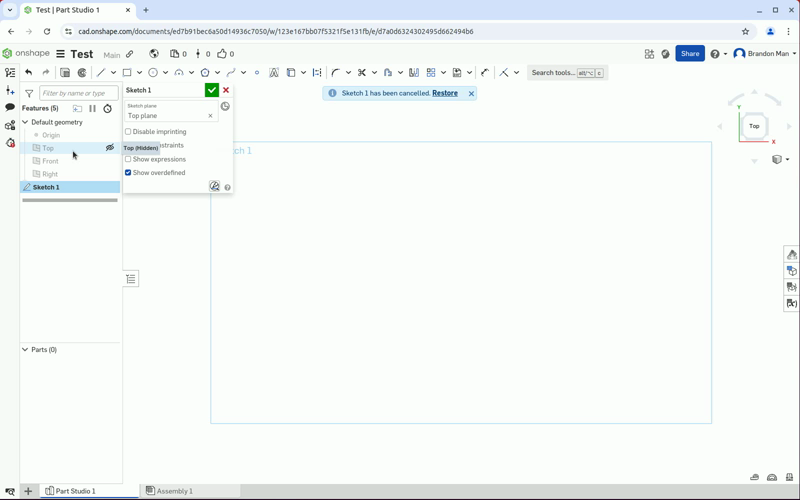
mouse_move(73, 352)
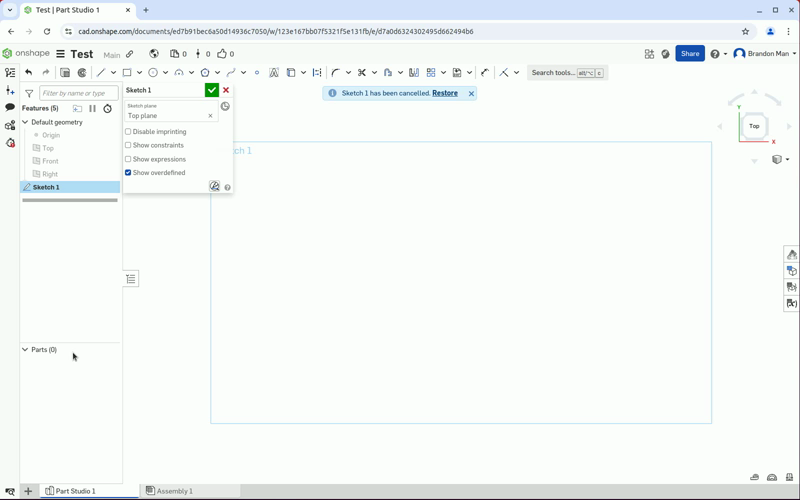
key(y)
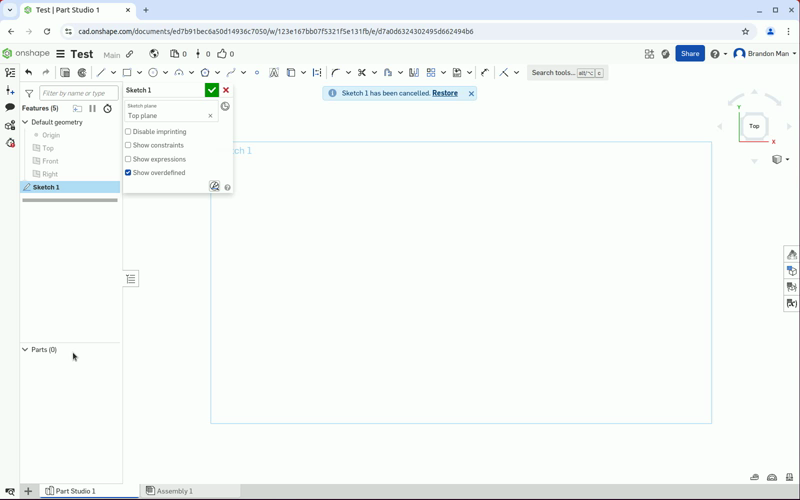
key(l)
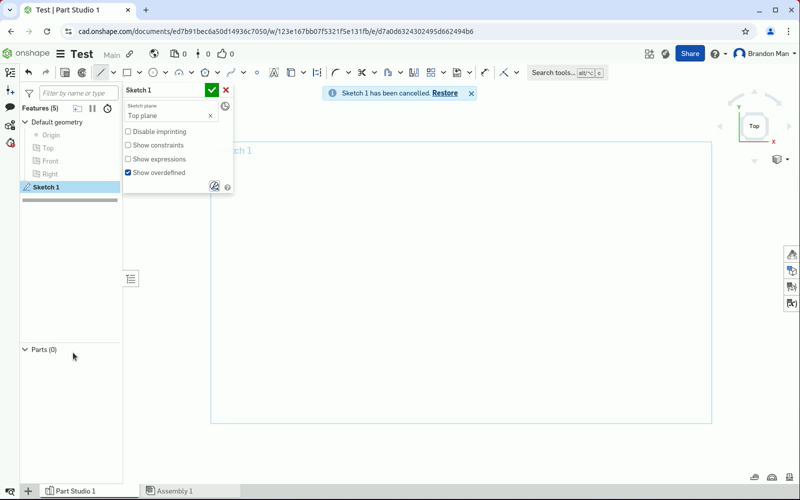
key_down(shift)
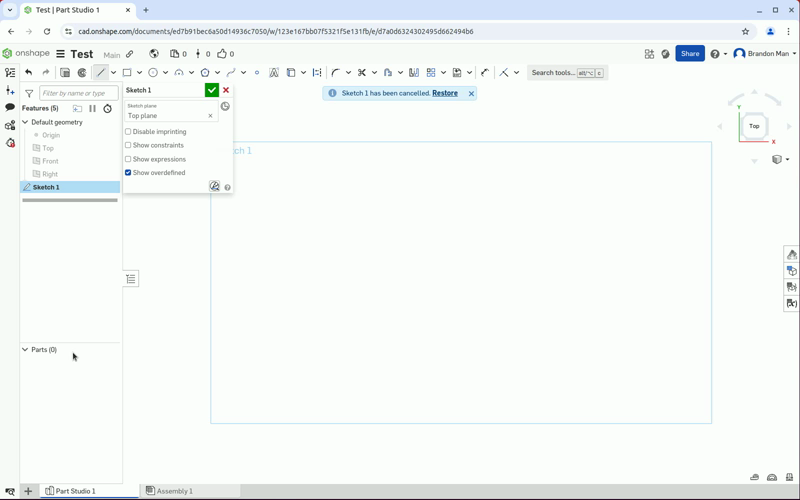
mouse_move(479, 251)
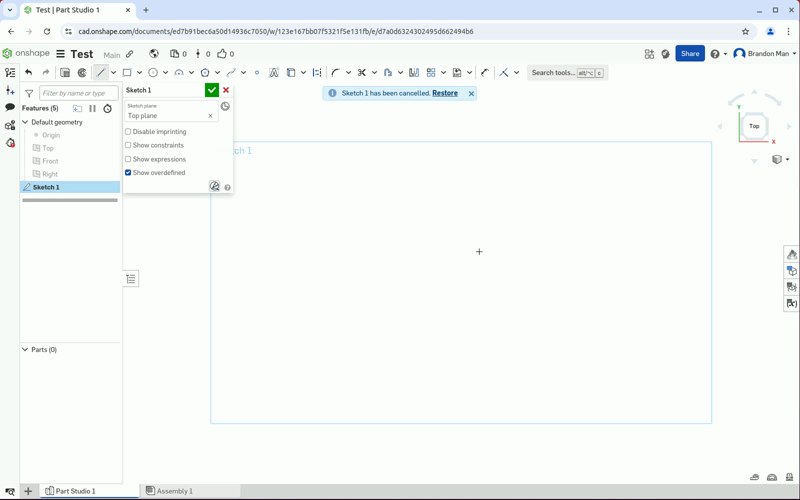
click(479, 251)
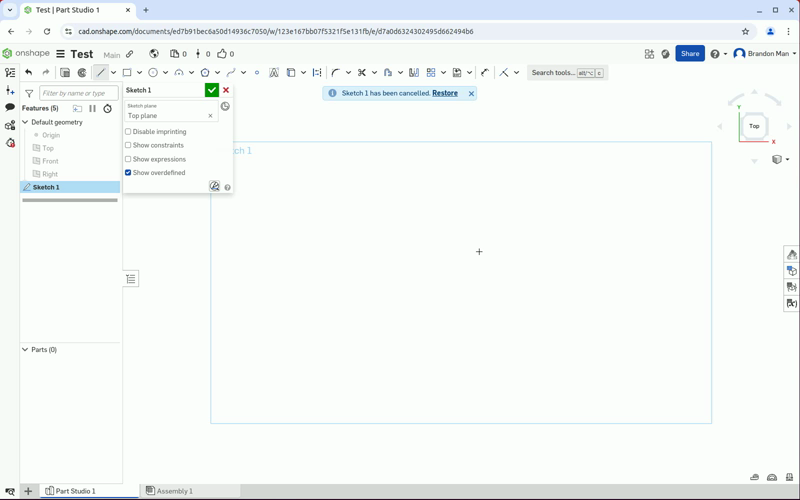
key_up(shift)
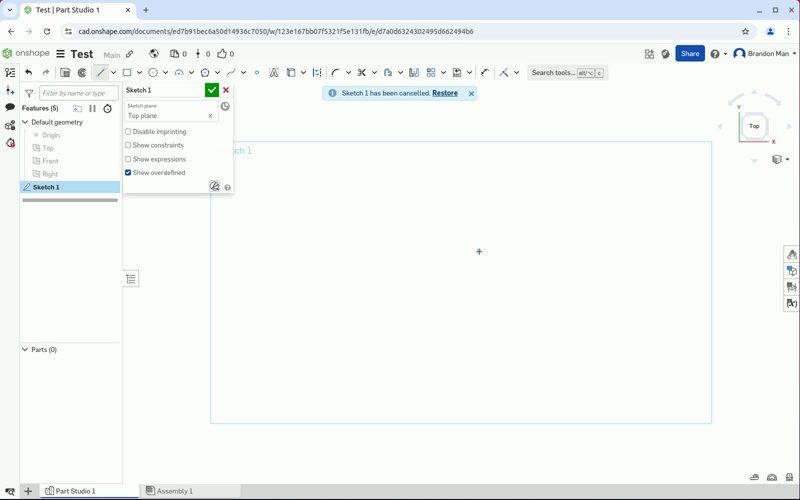
key_down(shift)
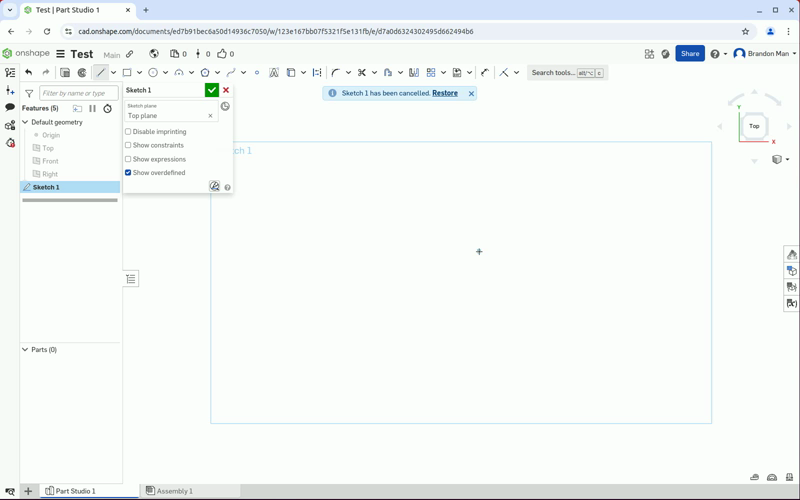
mouse_move(509, 251)
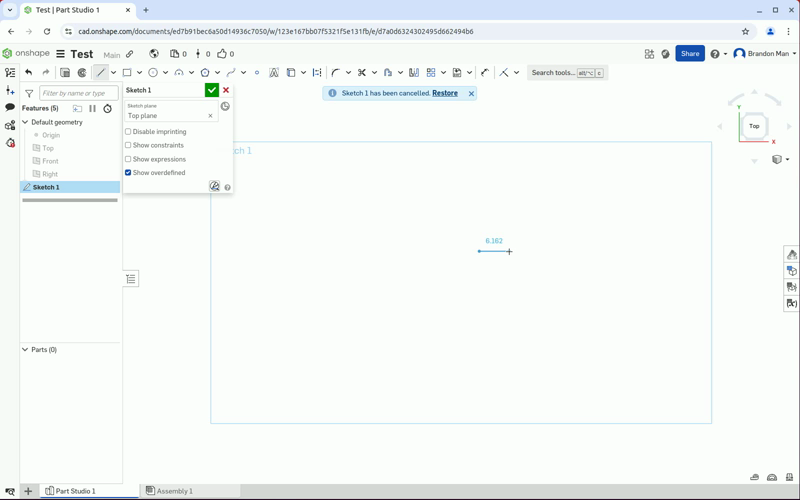
mouse_move(481, 251)
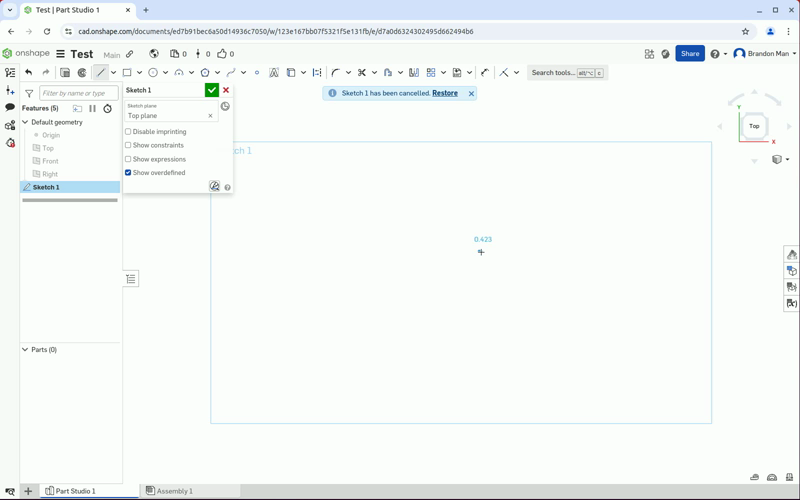
scroll(6)
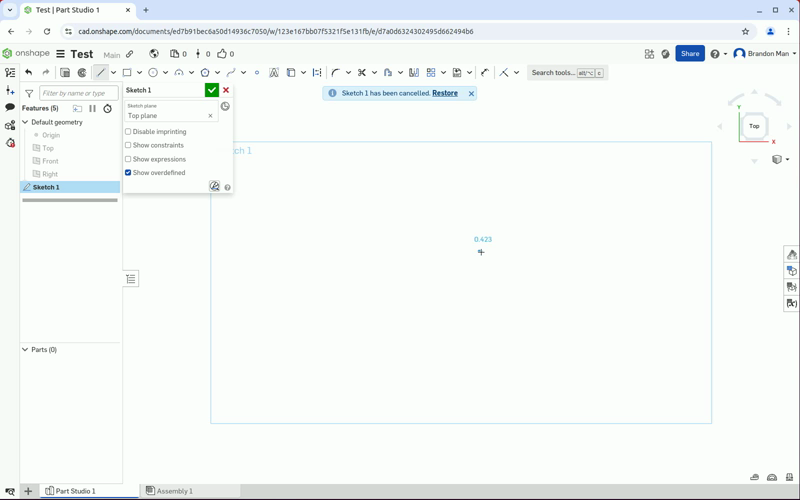
scroll(6)
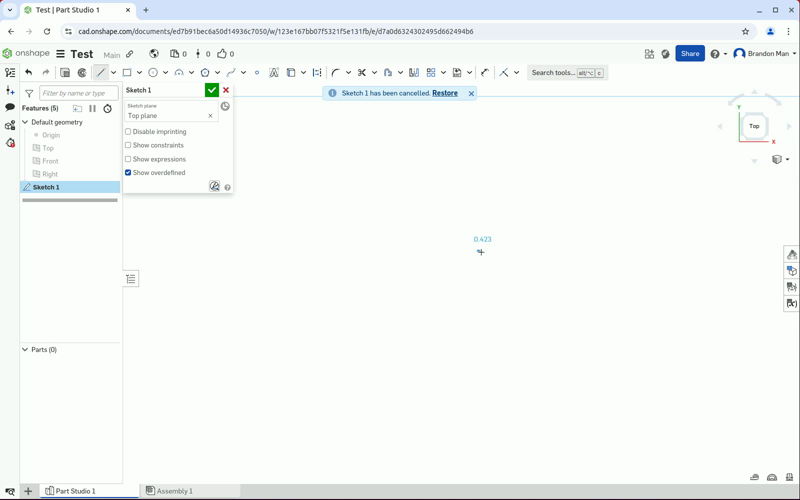
scroll(6)
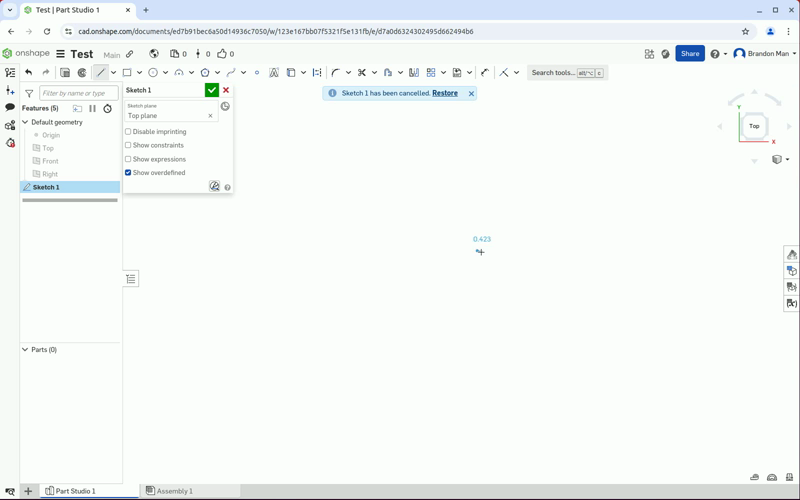
scroll(6)
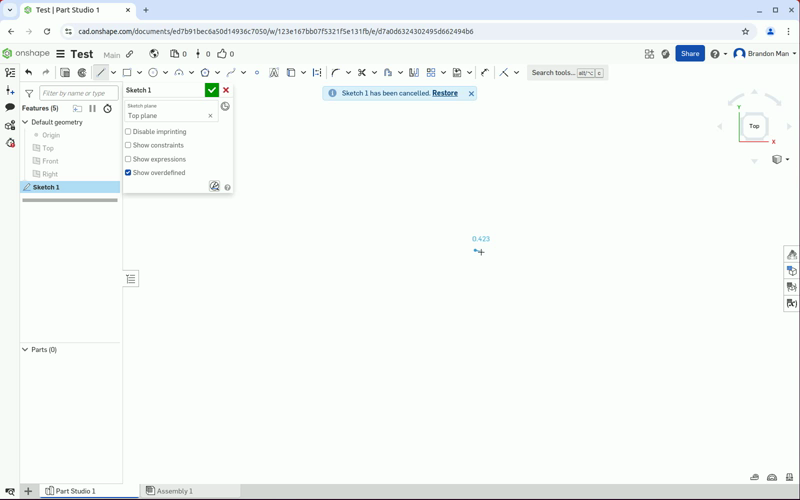
scroll(6)
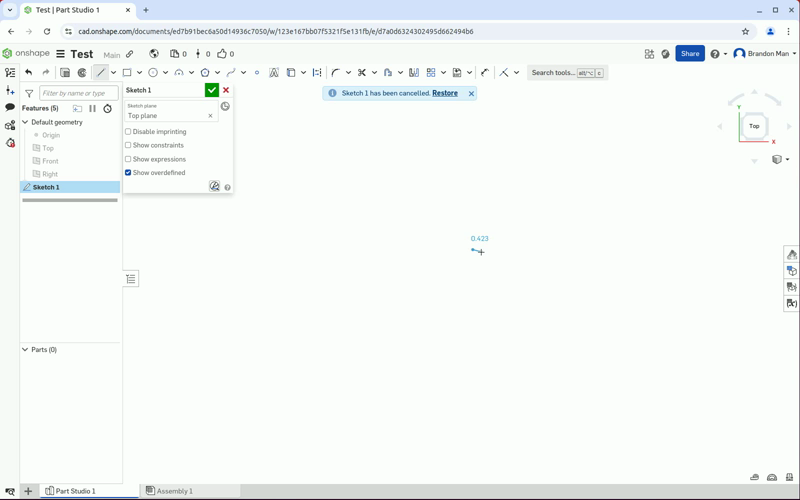
scroll(6)
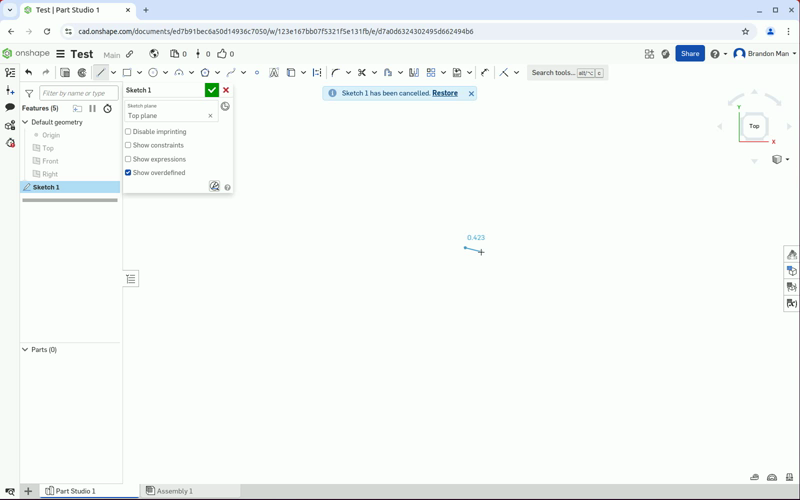
scroll(6)
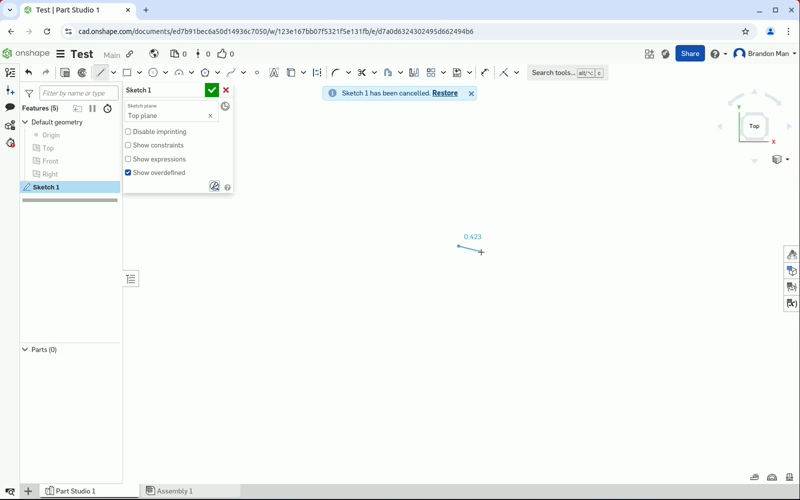
click(481, 251)
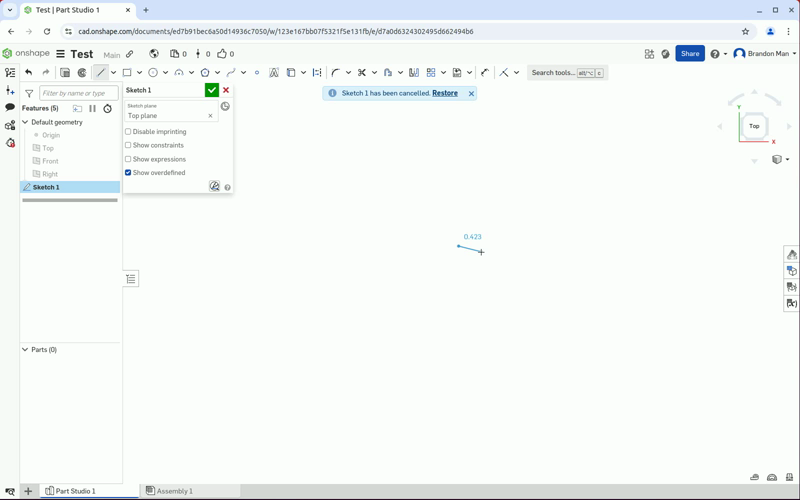
scroll(-6)
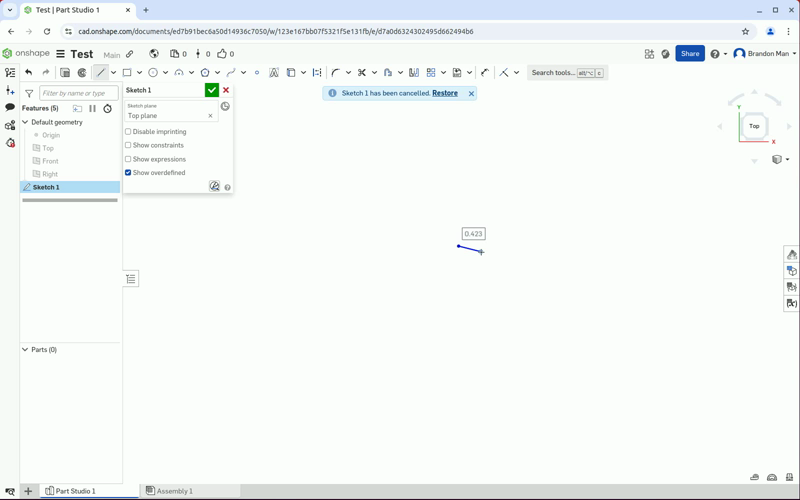
scroll(-6)
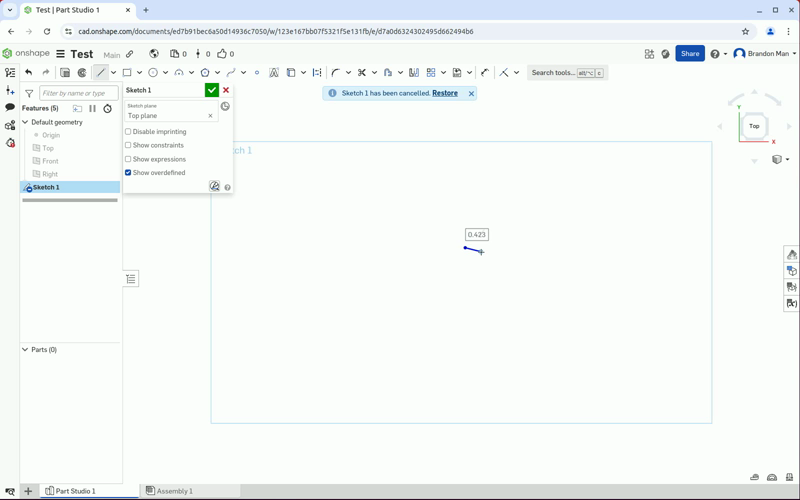
scroll(-6)
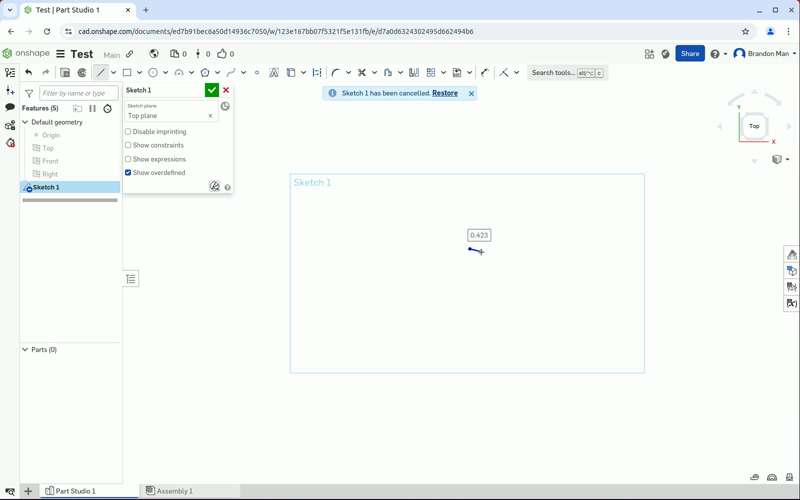
scroll(-6)
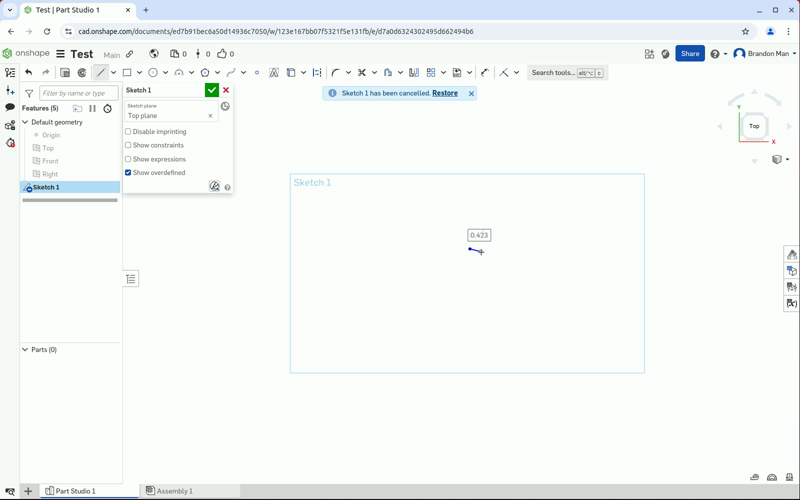
scroll(-6)
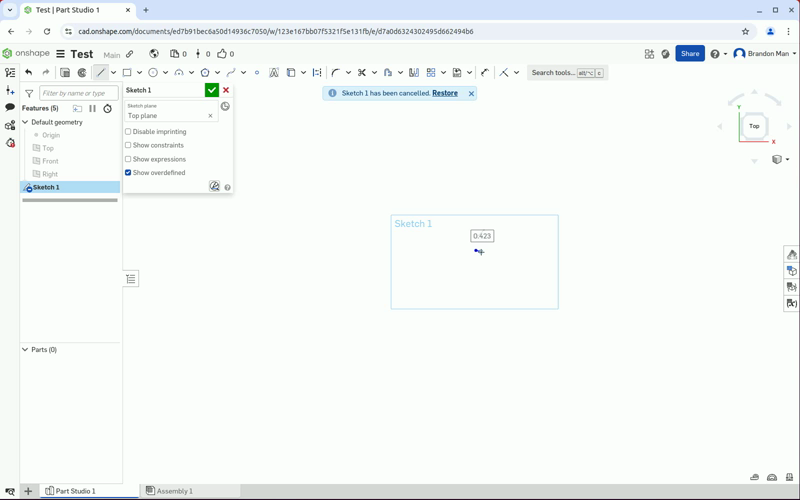
scroll(-6)
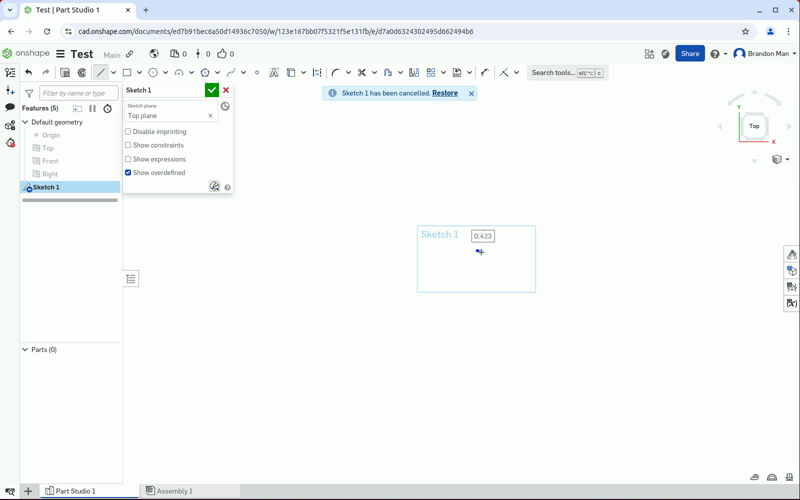
scroll(-6)
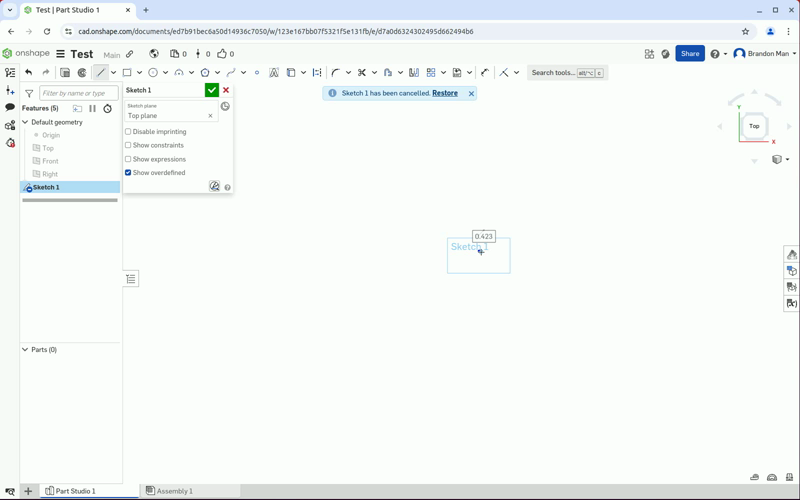
key_up(shift)
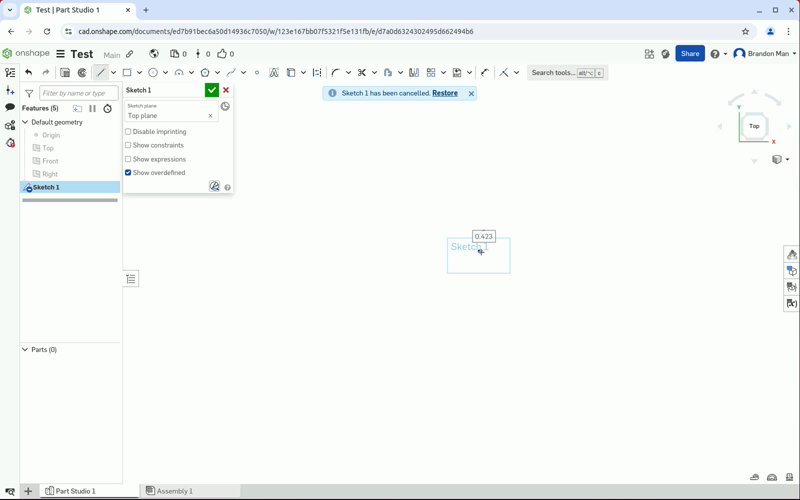
key(esc)
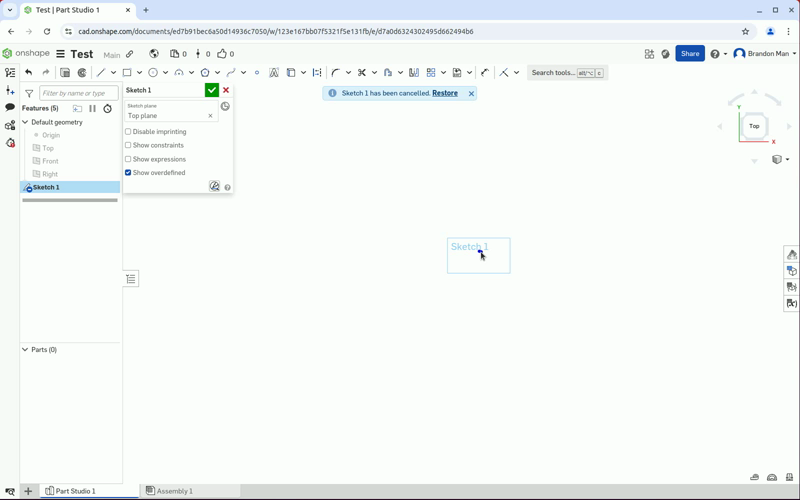
key(a)
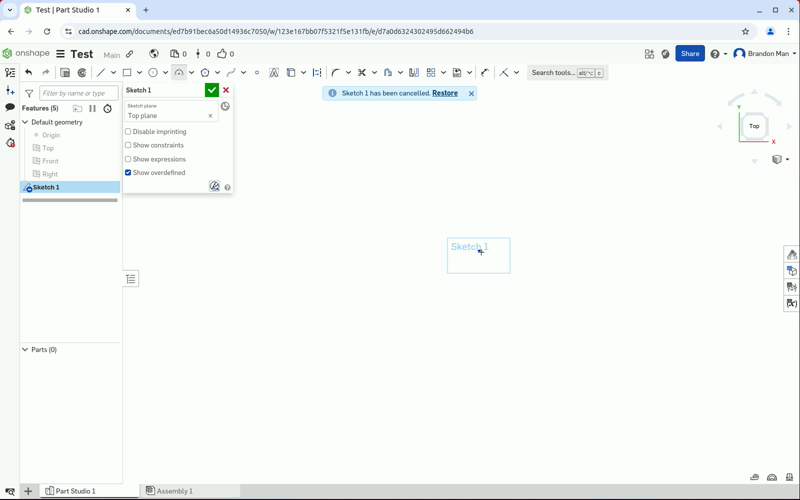
mouse_move(481, 251)
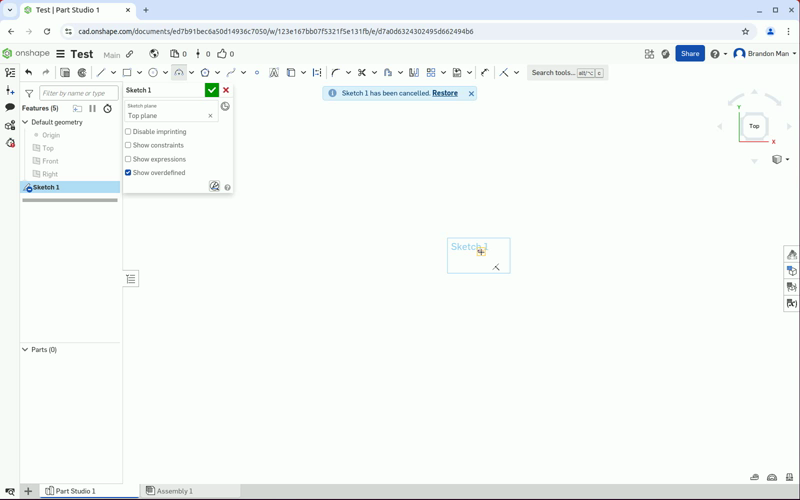
scroll(6)
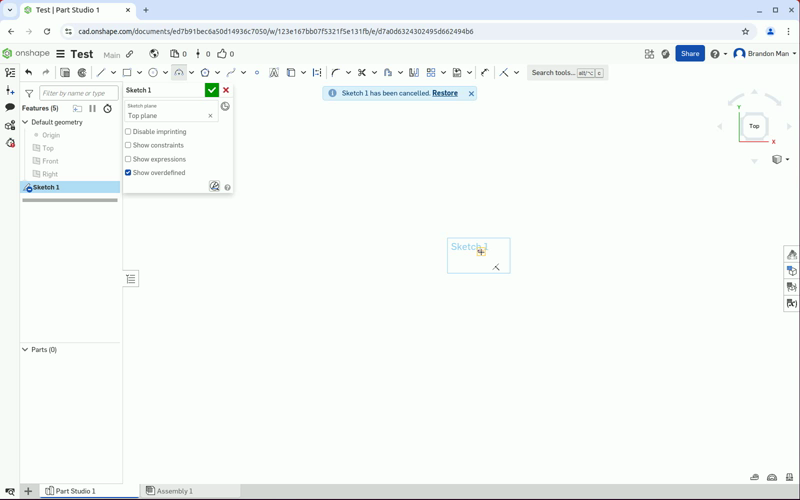
scroll(6)
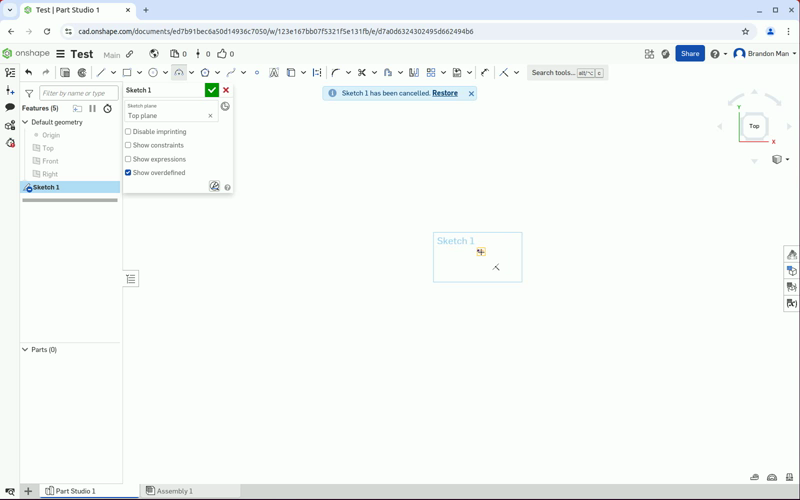
scroll(6)
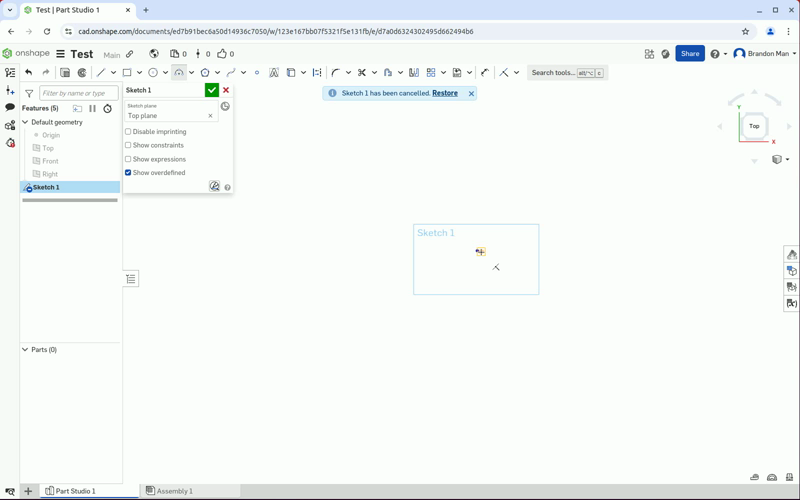
scroll(6)
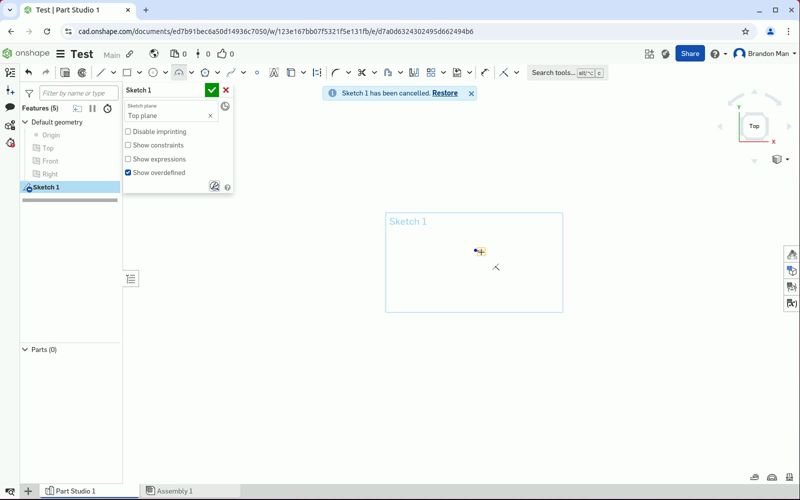
scroll(6)
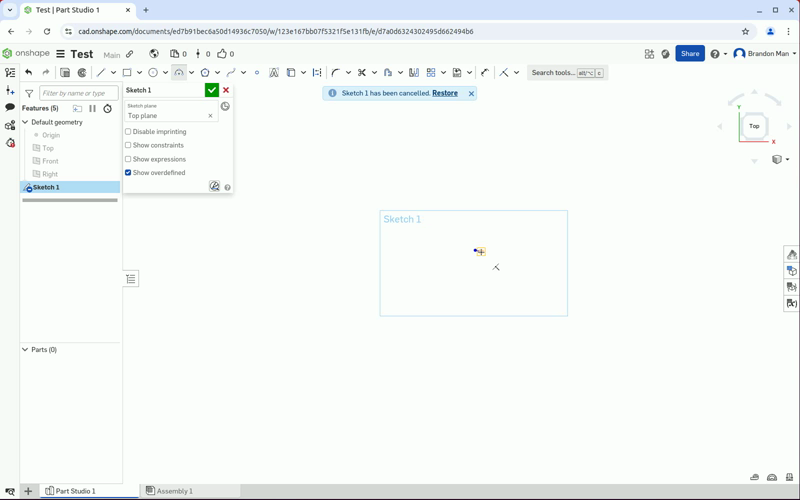
scroll(6)
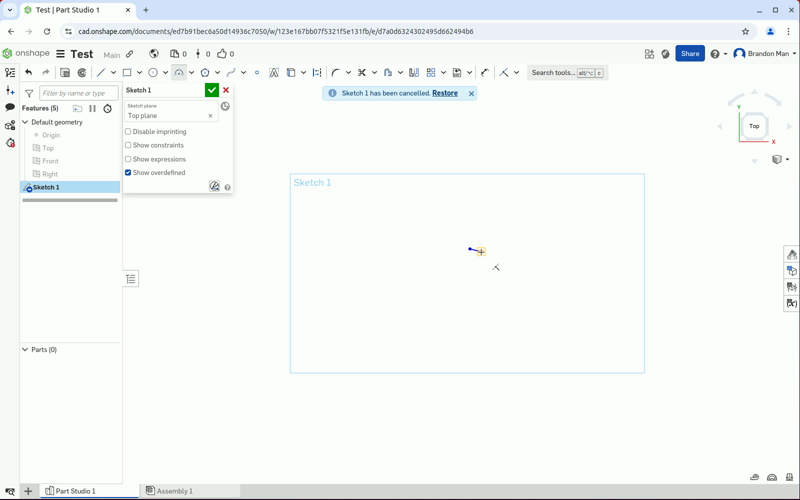
scroll(6)
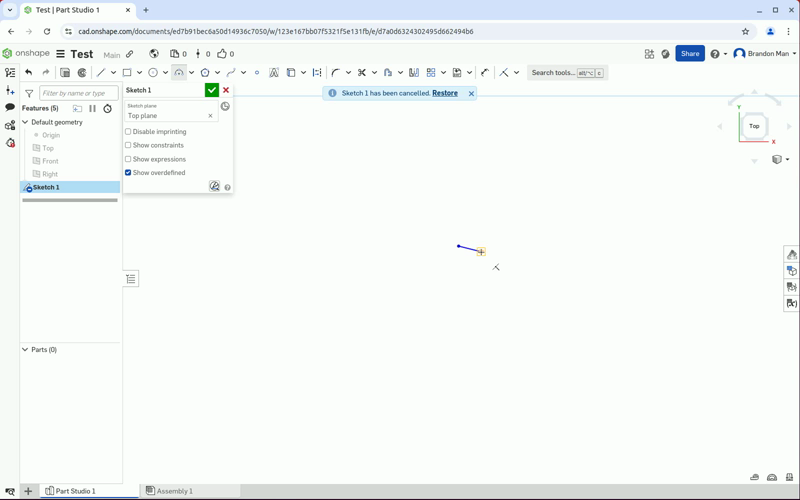
click(481, 251)
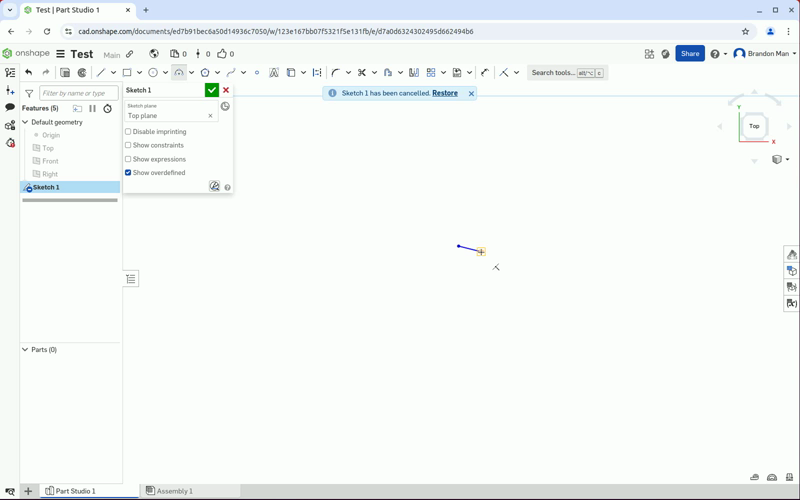
scroll(-6)
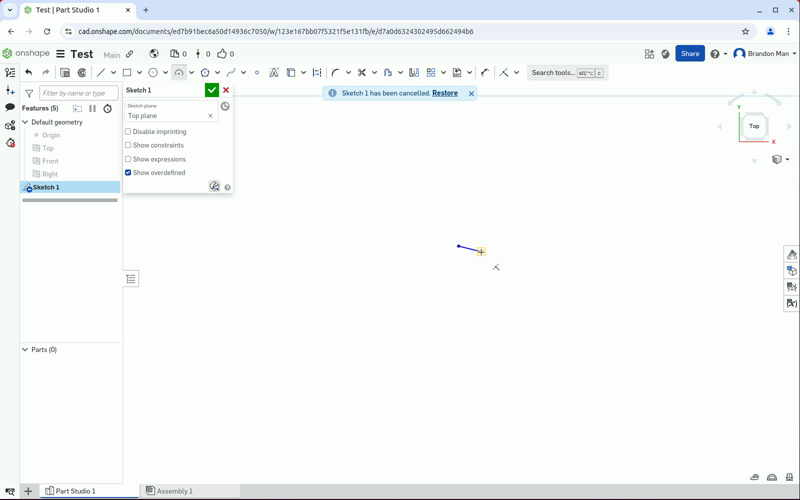
scroll(-6)
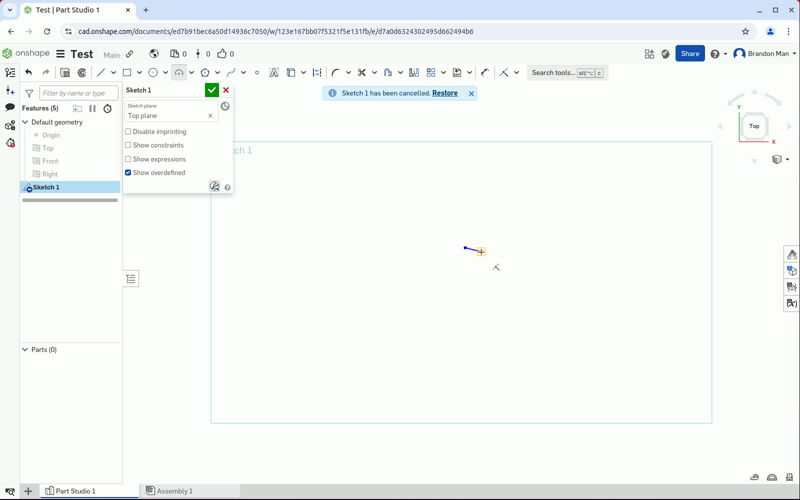
scroll(-6)
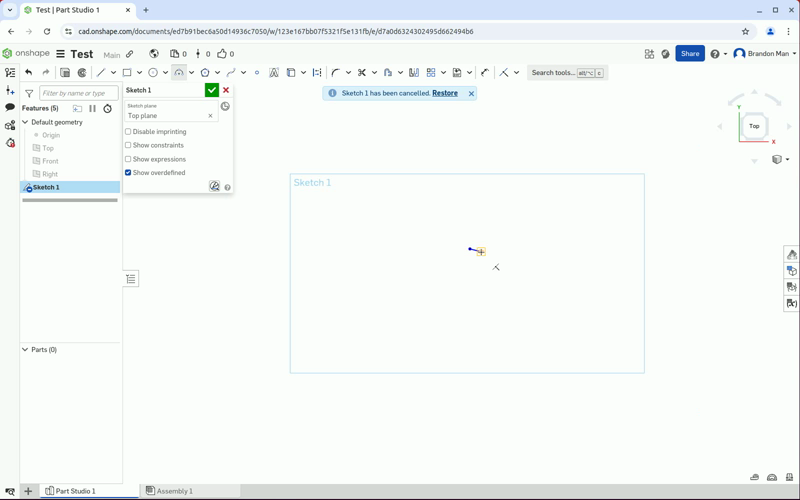
scroll(-6)
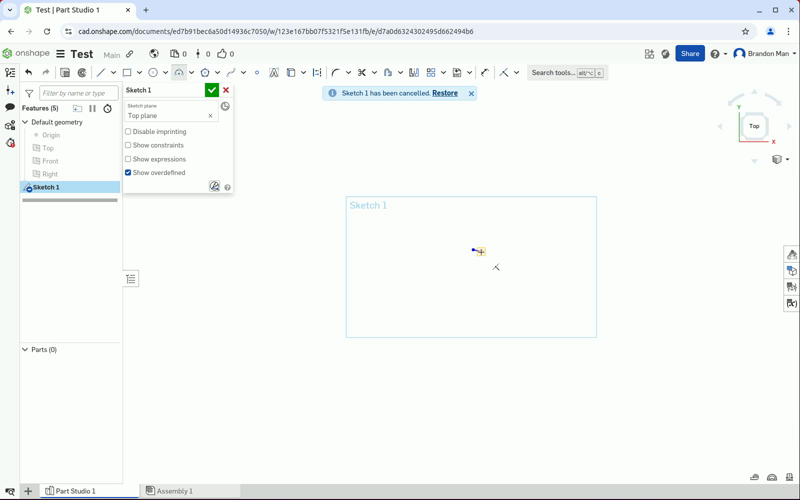
scroll(-6)
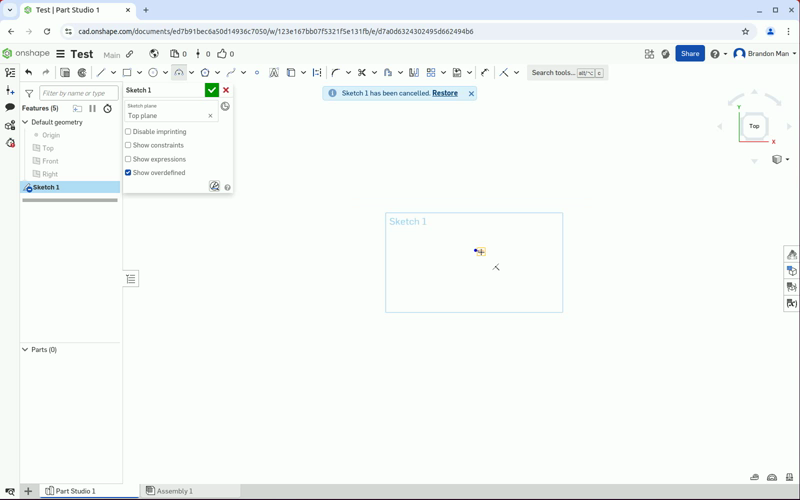
scroll(-6)
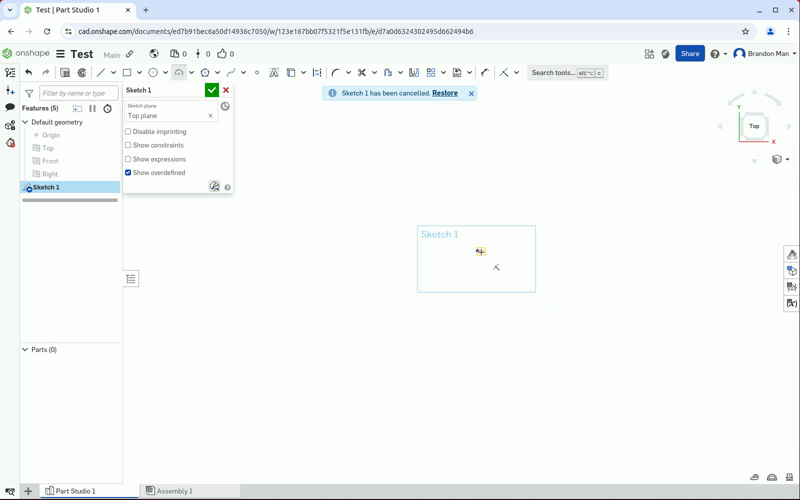
scroll(-6)
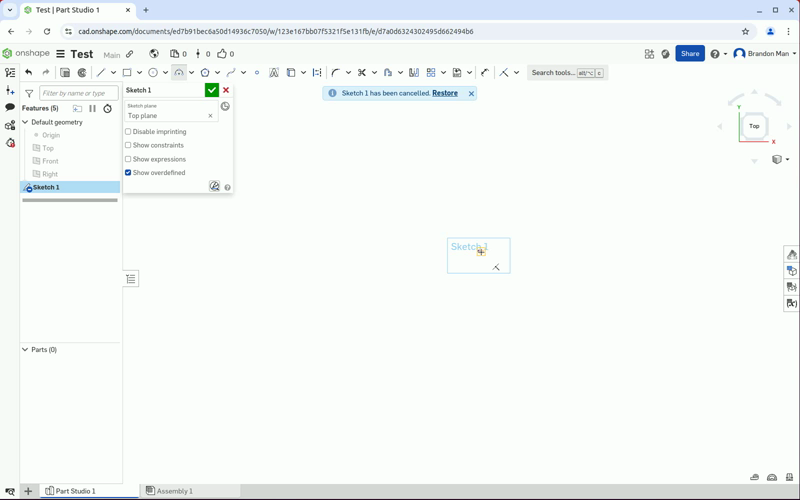
key_down(shift)
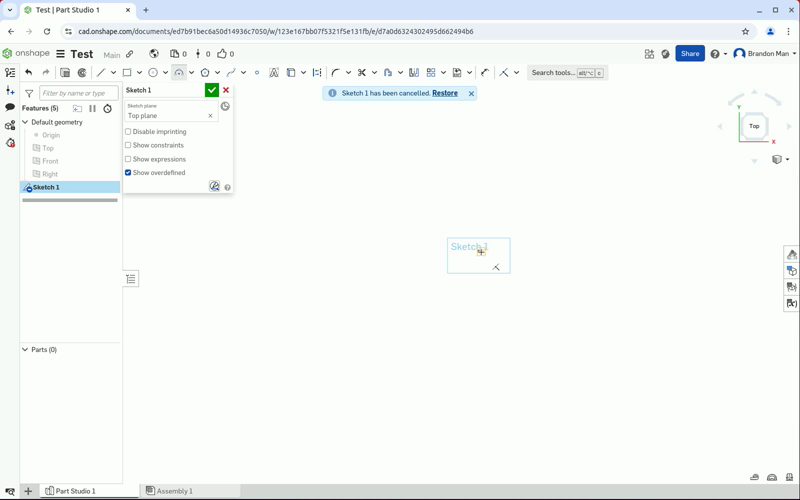
mouse_move(481, 250)
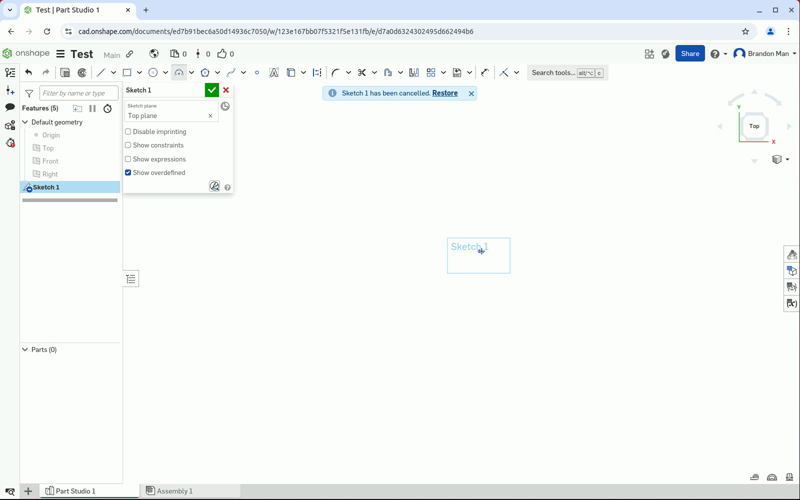
scroll(6)
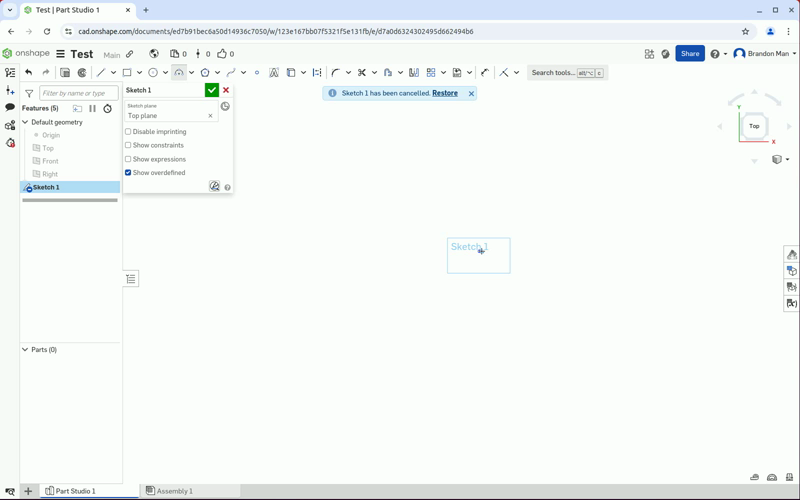
scroll(6)
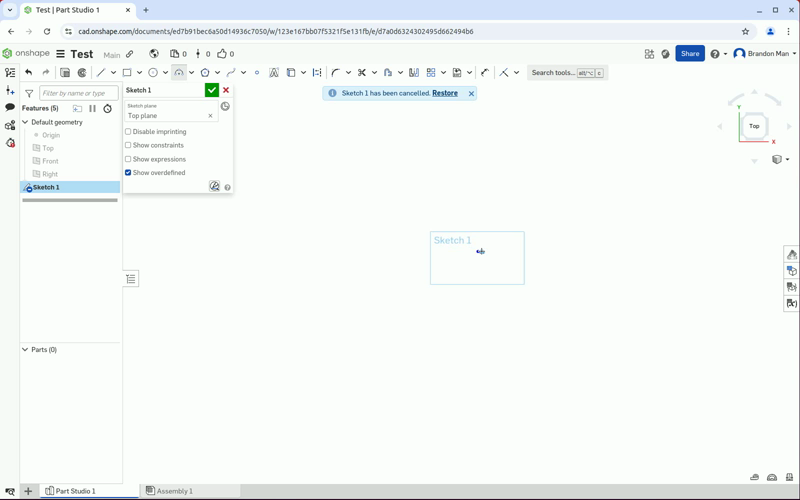
scroll(6)
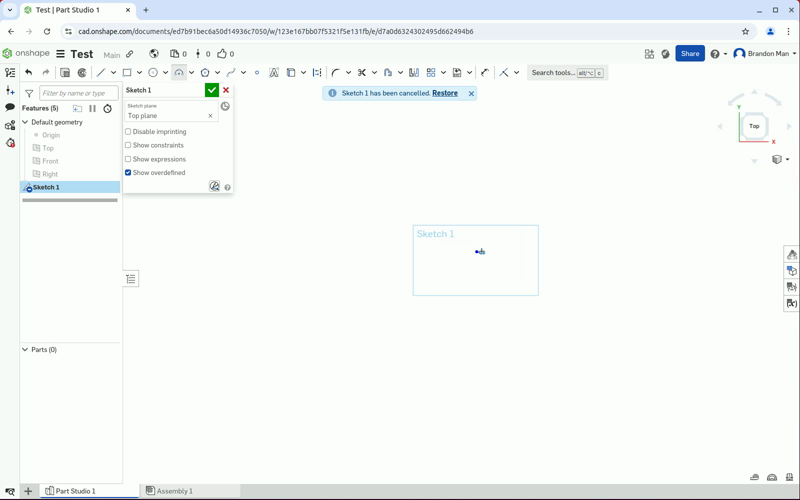
scroll(6)
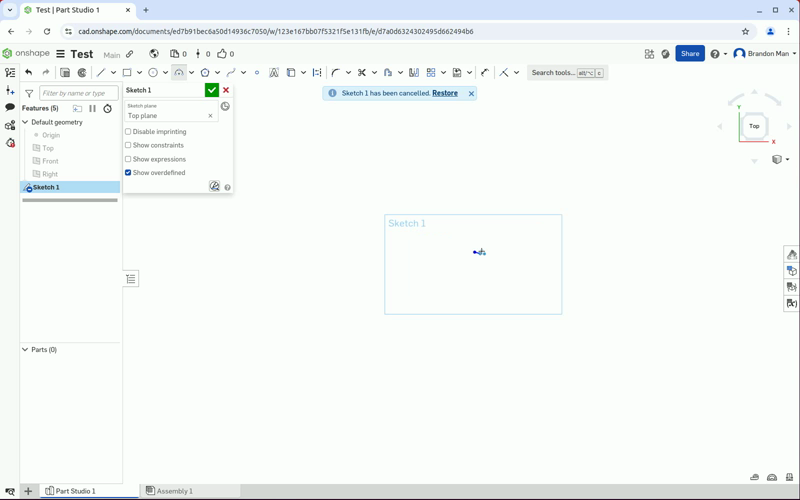
scroll(6)
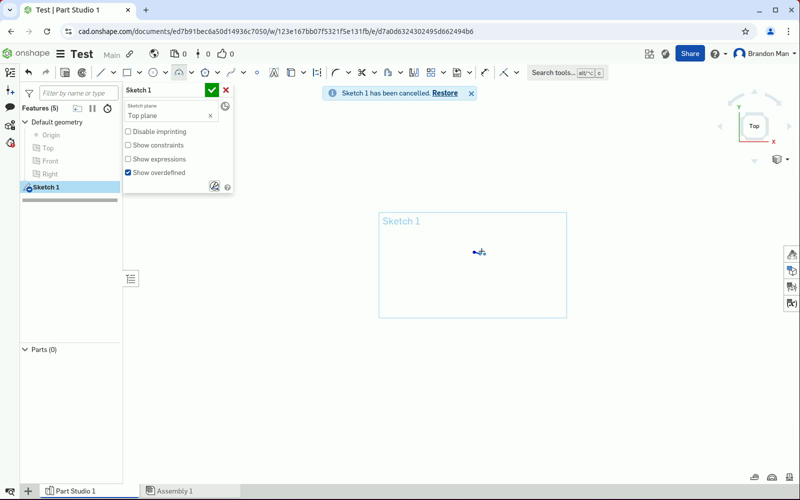
scroll(6)
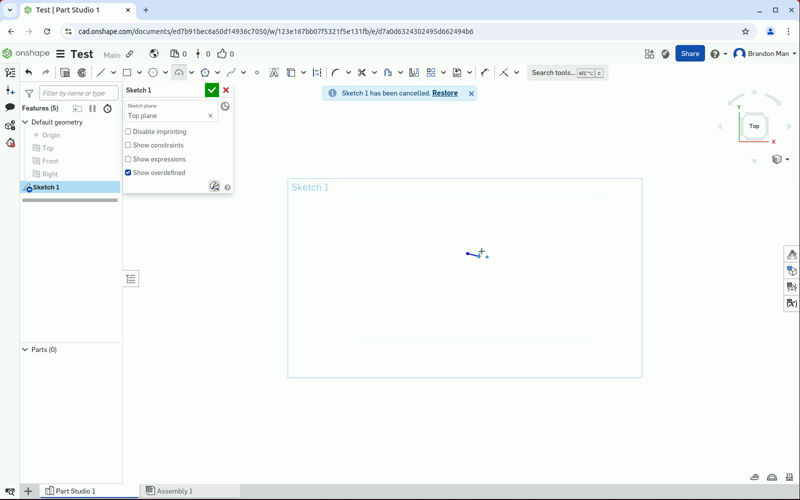
scroll(6)
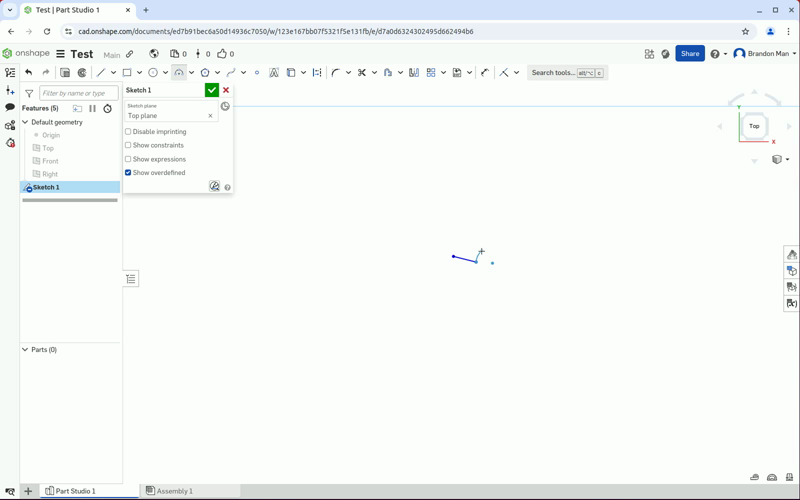
click(481, 250)
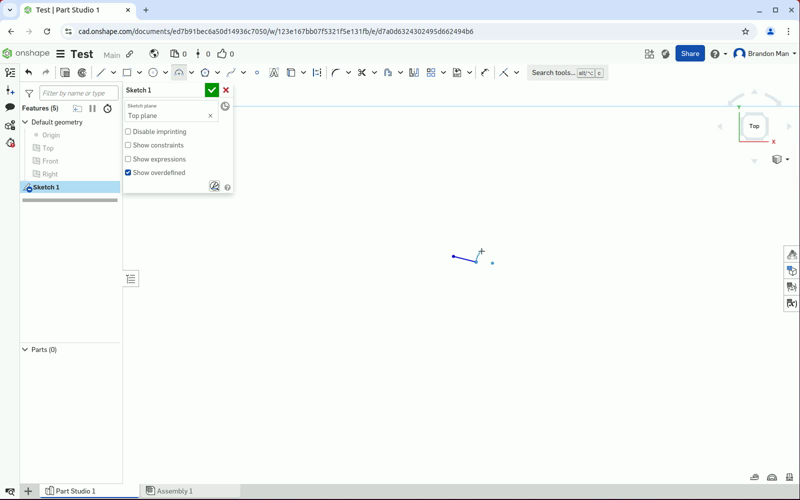
scroll(-6)
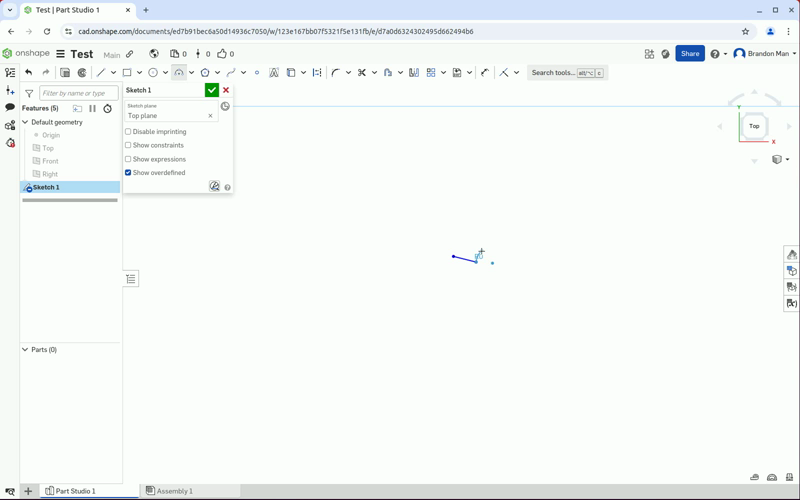
scroll(-6)
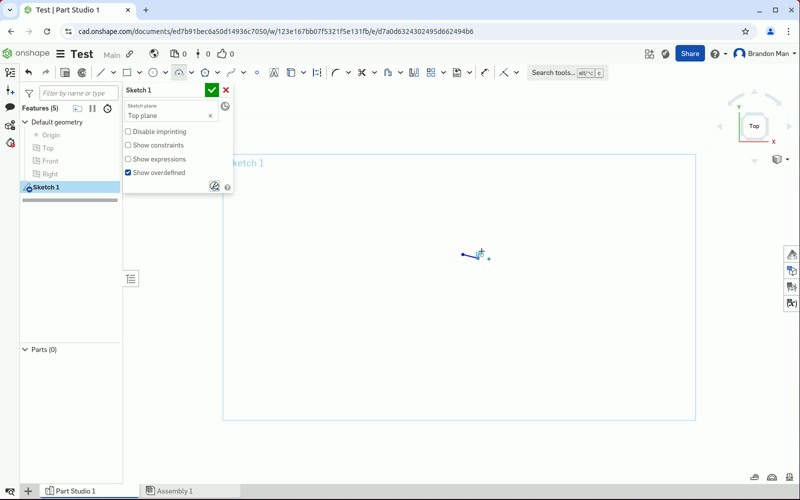
scroll(-6)
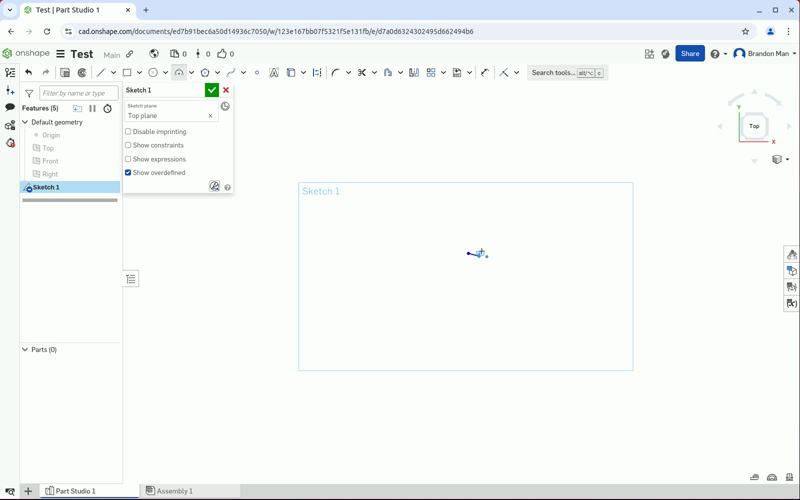
scroll(-6)
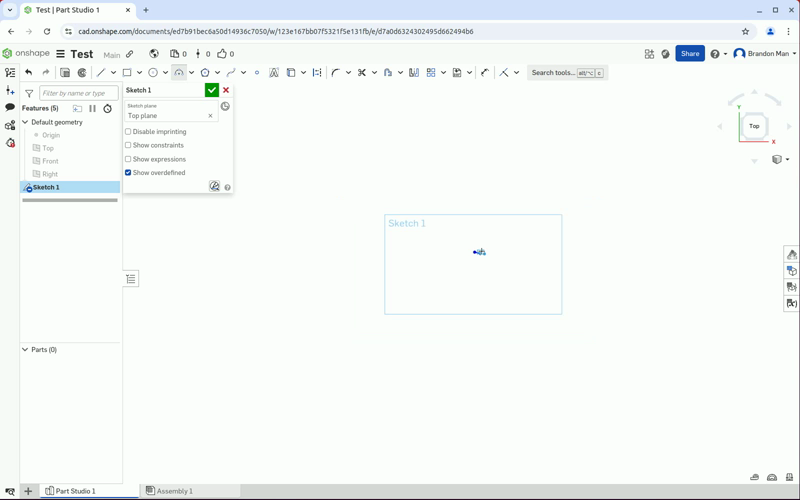
scroll(-6)
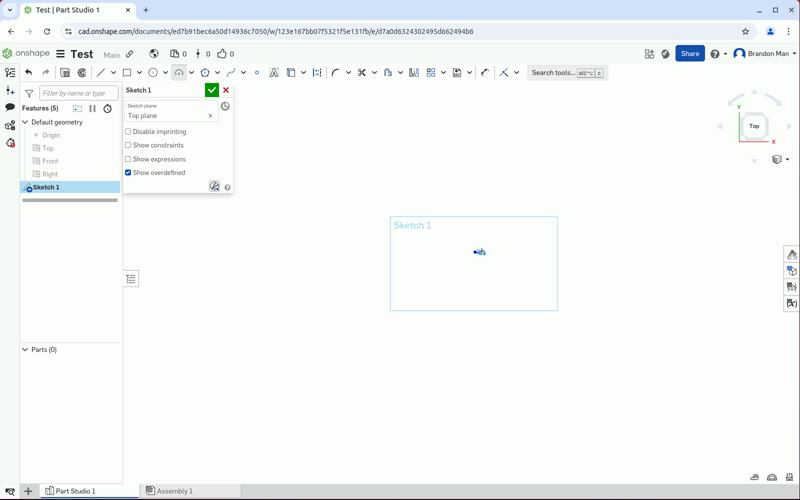
scroll(-6)
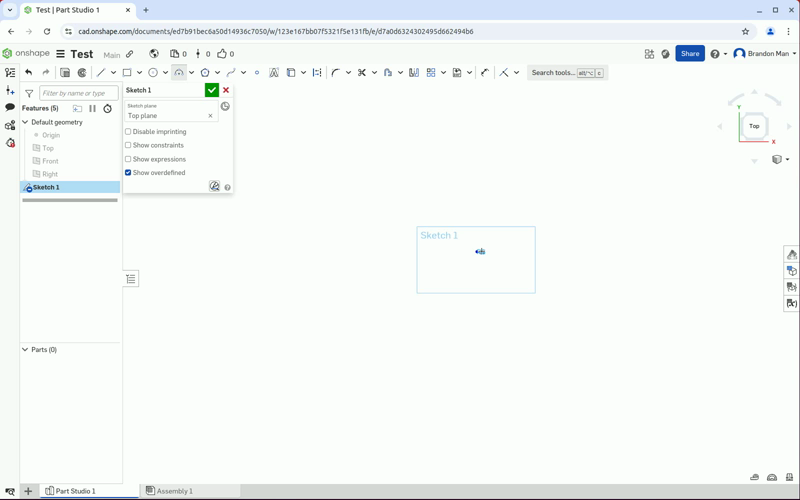
scroll(-6)
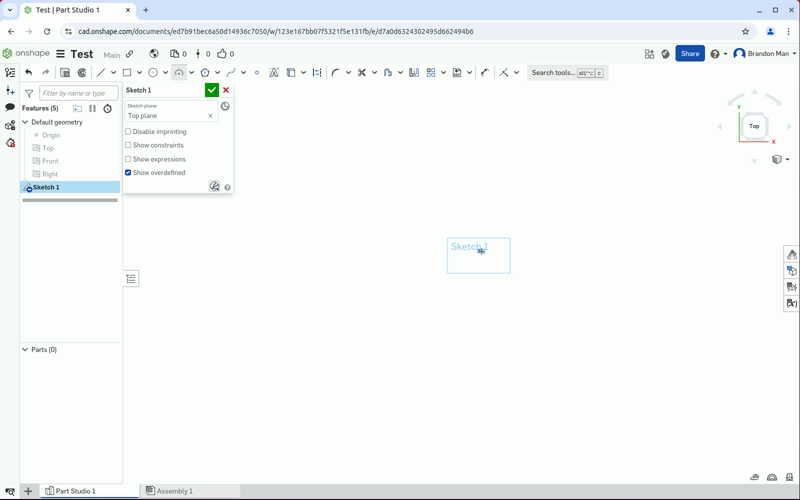
mouse_move(474, 248)
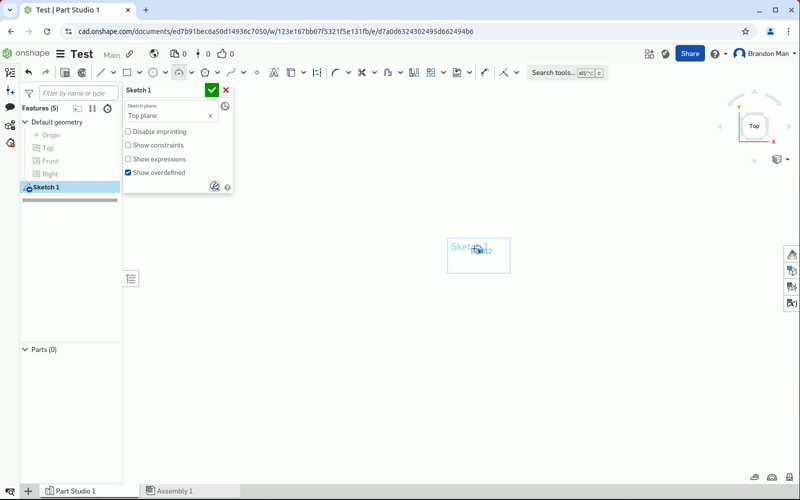
scroll(6)
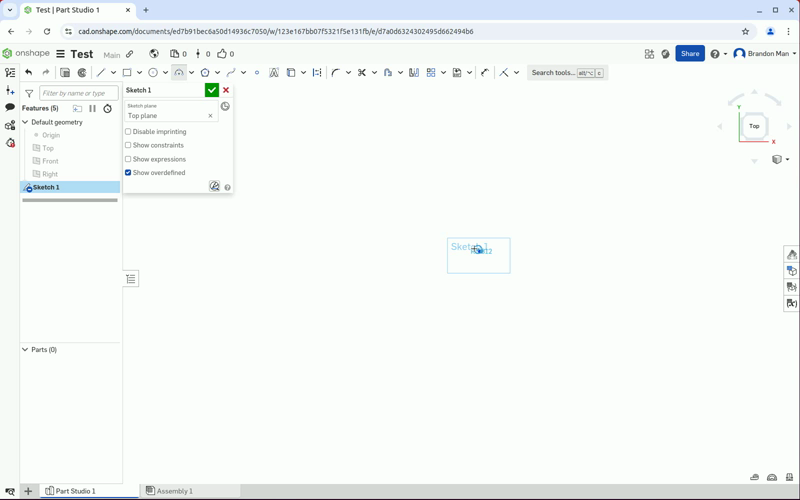
scroll(6)
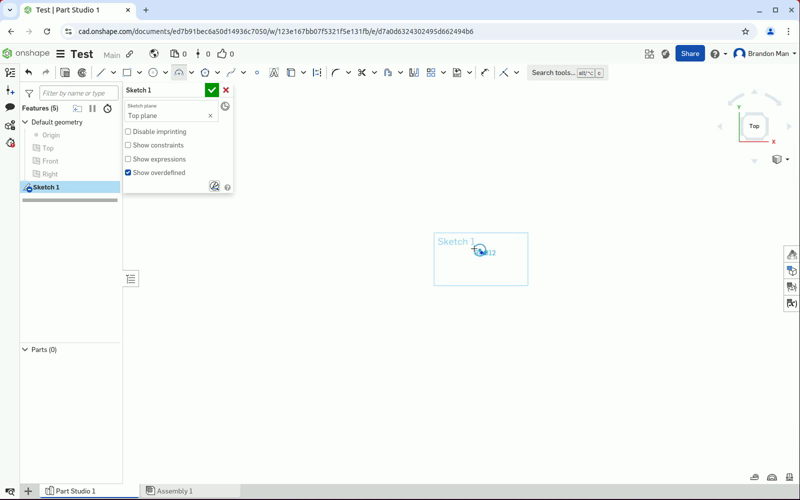
scroll(6)
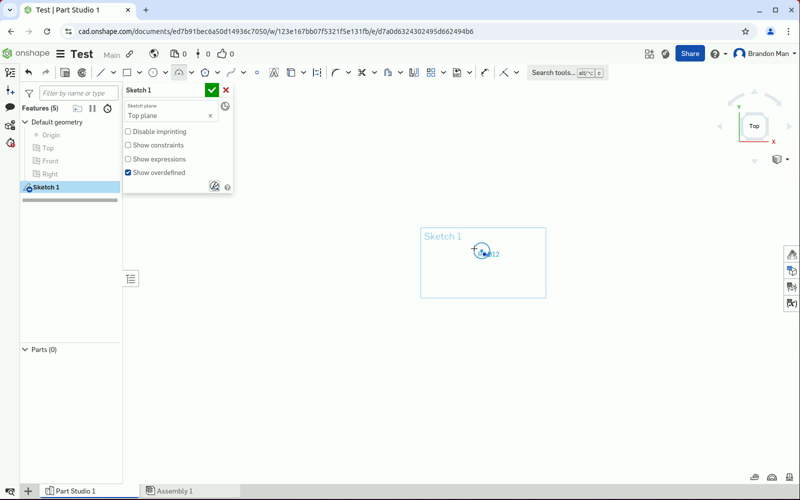
scroll(6)
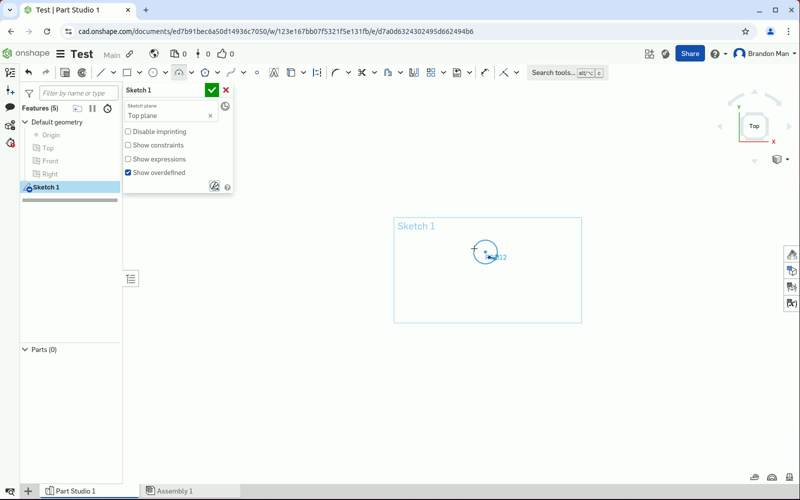
scroll(6)
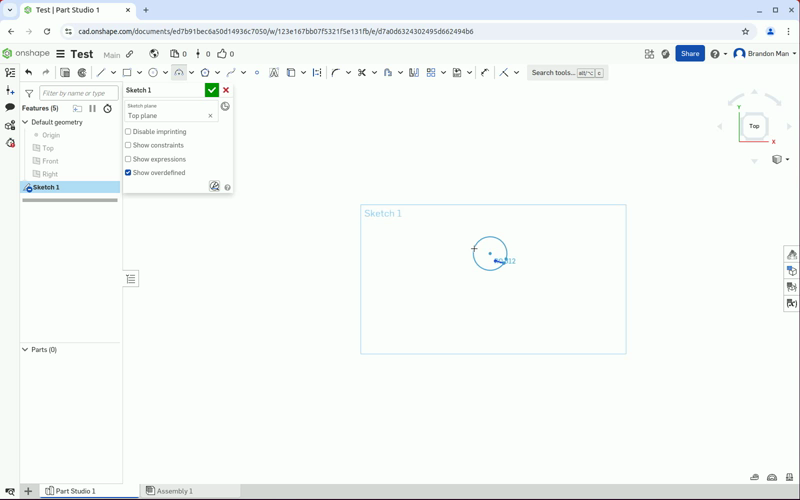
scroll(6)
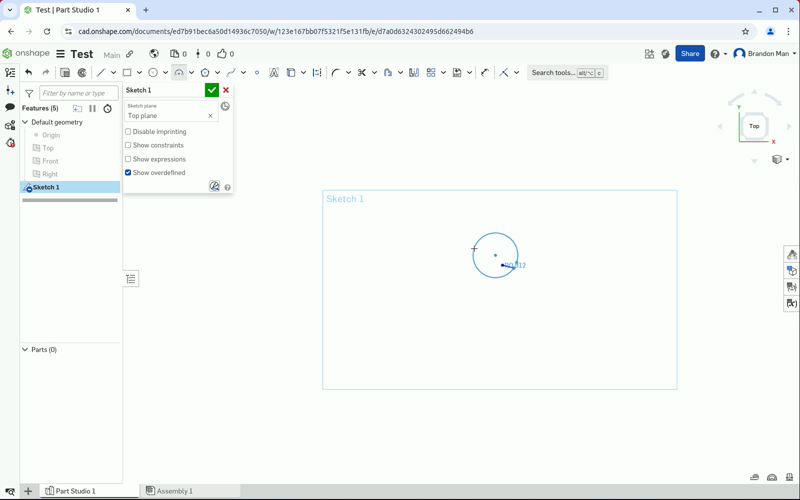
scroll(6)
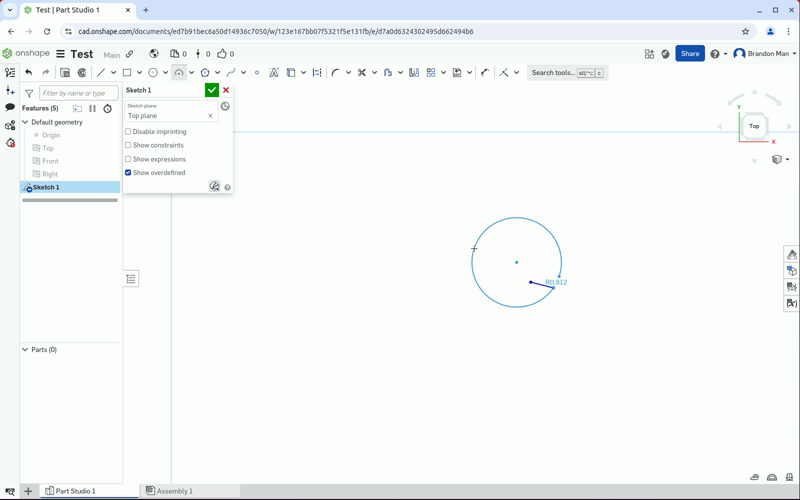
click(474, 248)
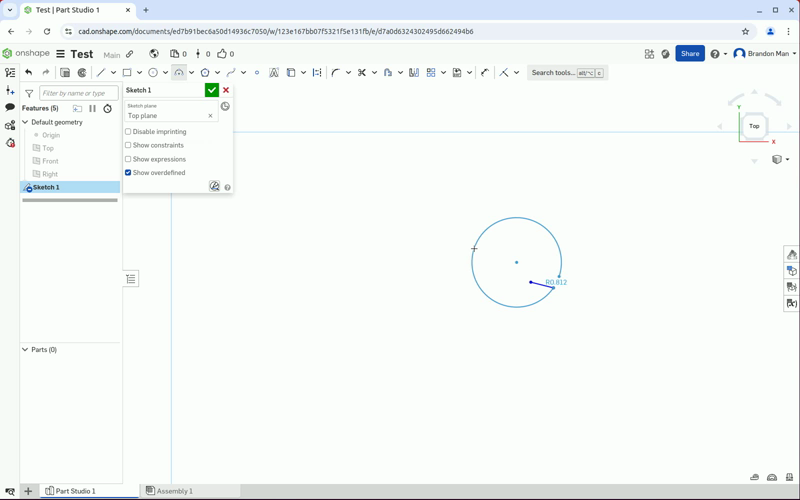
scroll(-6)
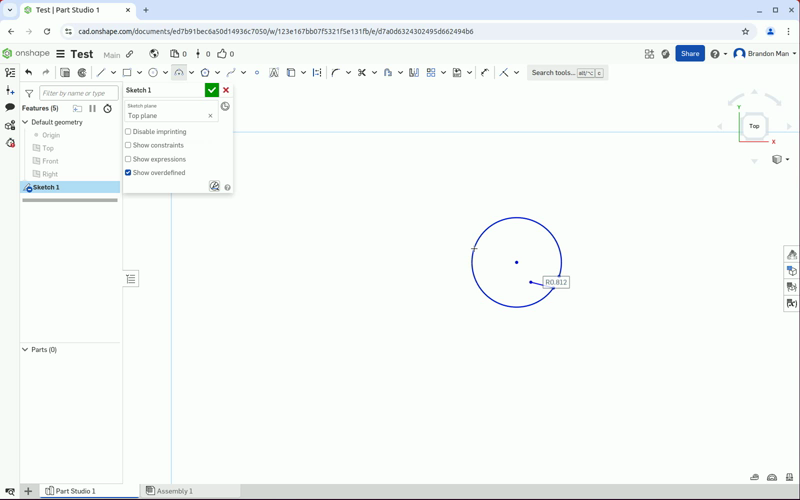
scroll(-6)
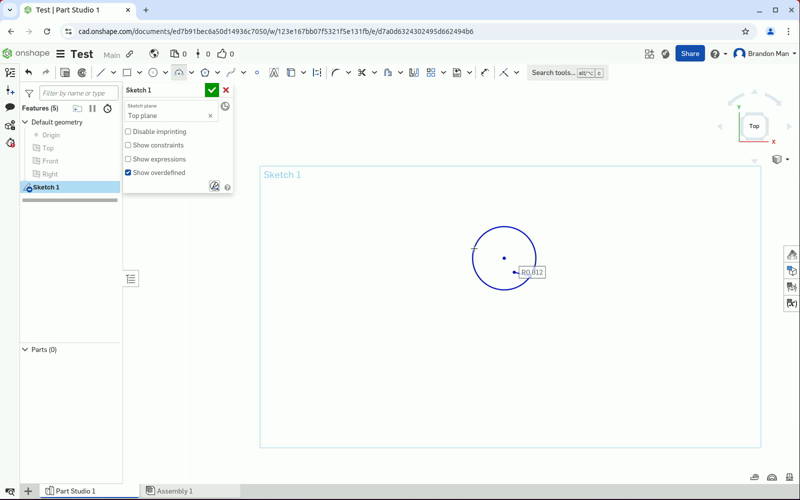
scroll(-6)
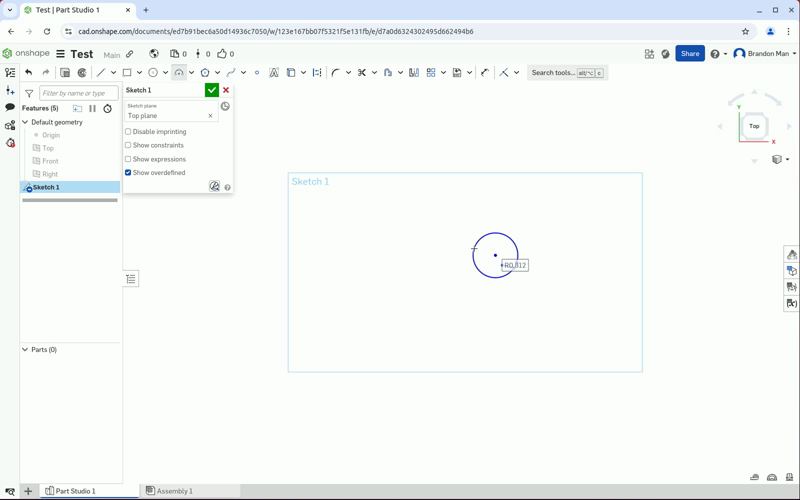
scroll(-6)
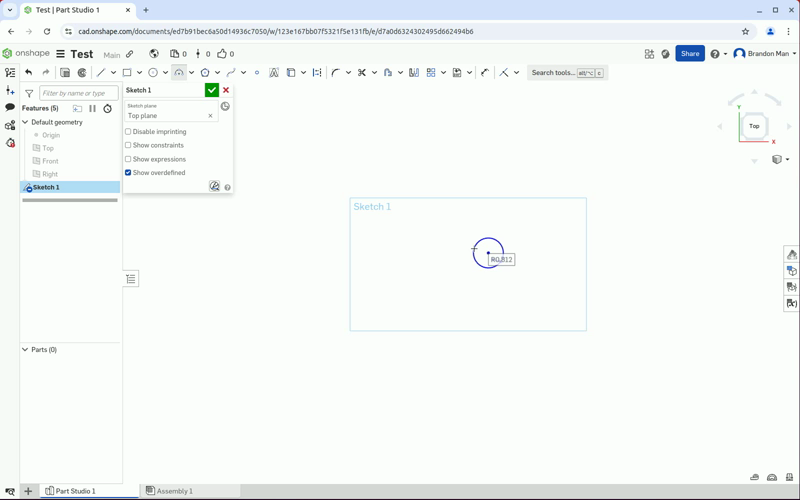
scroll(-6)
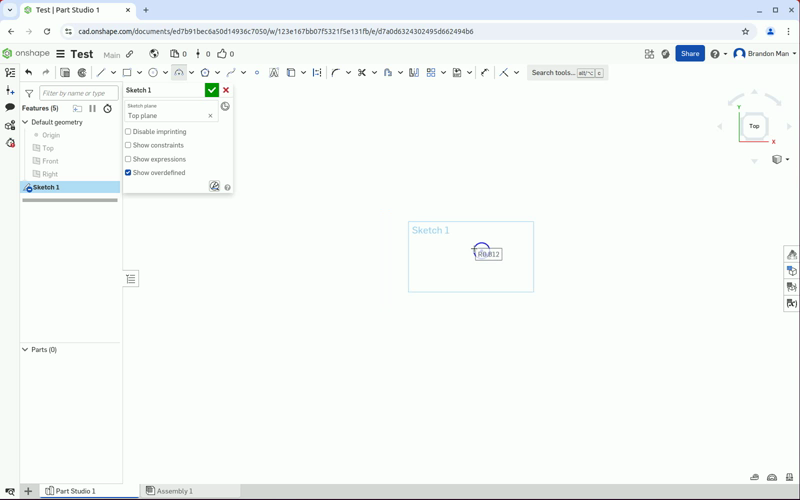
scroll(-6)
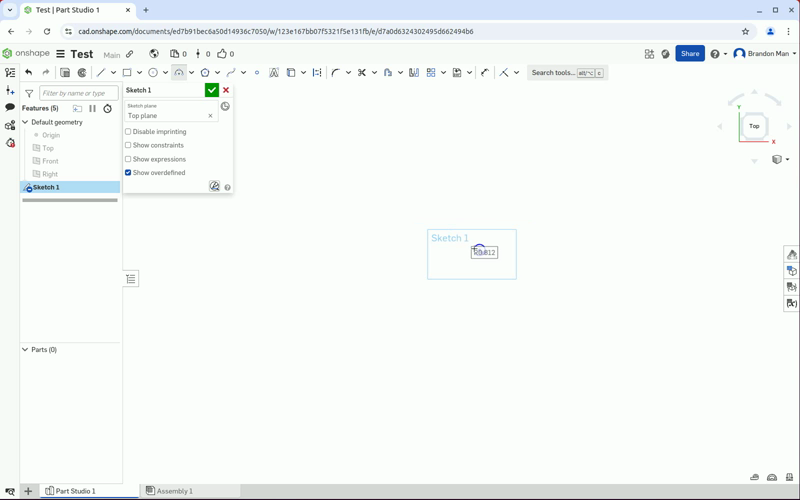
scroll(-6)
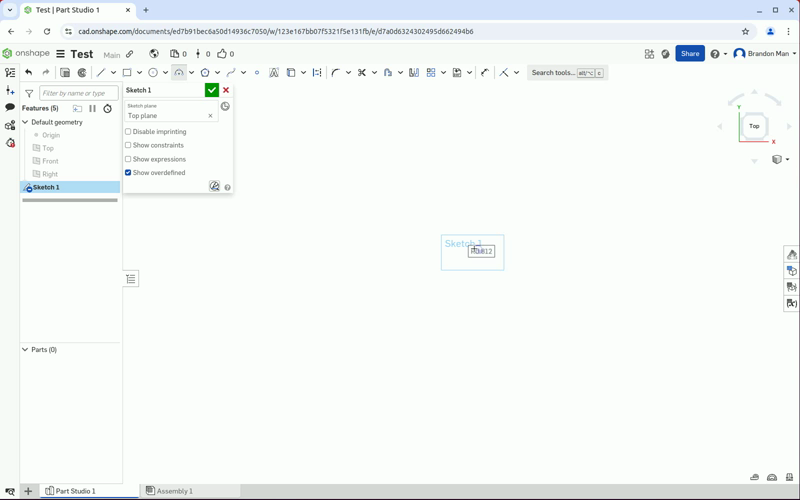
key_up(shift)
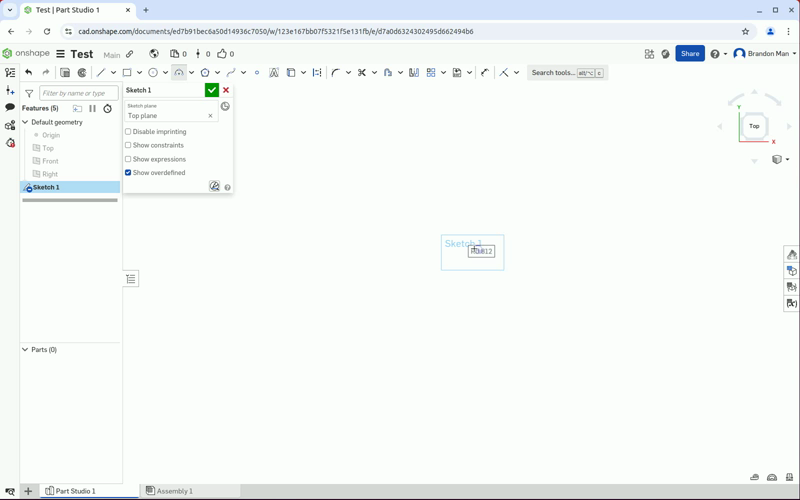
key(esc)
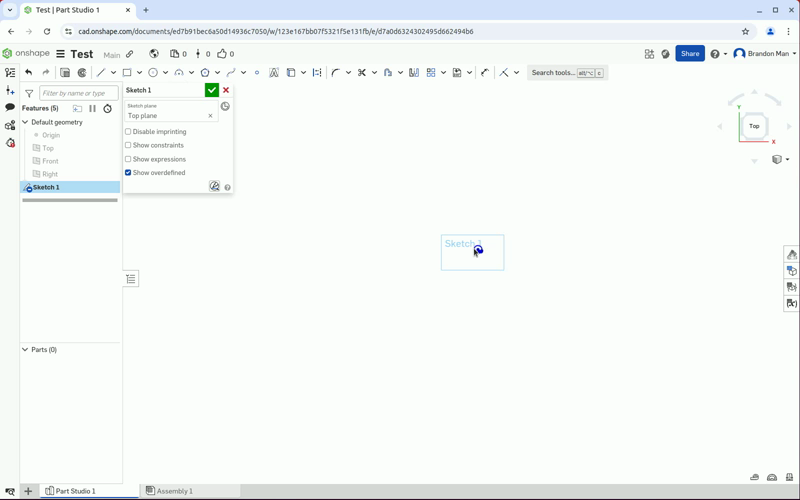
key(l)
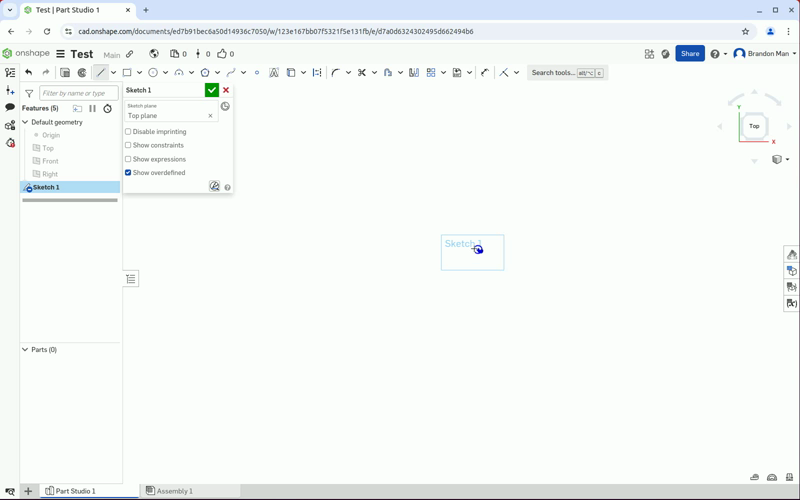
mouse_move(481, 250)
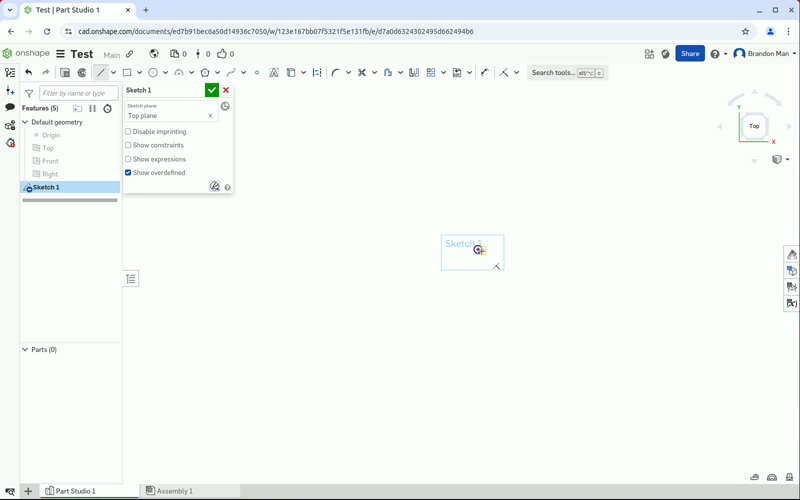
scroll(6)
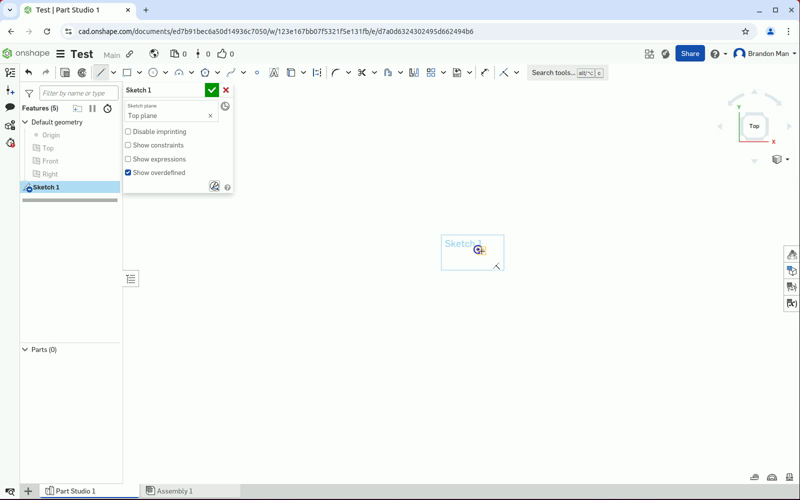
scroll(6)
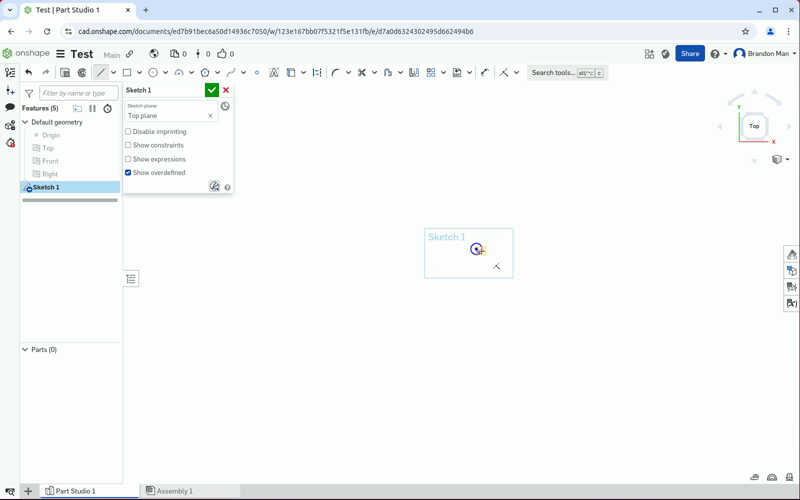
scroll(6)
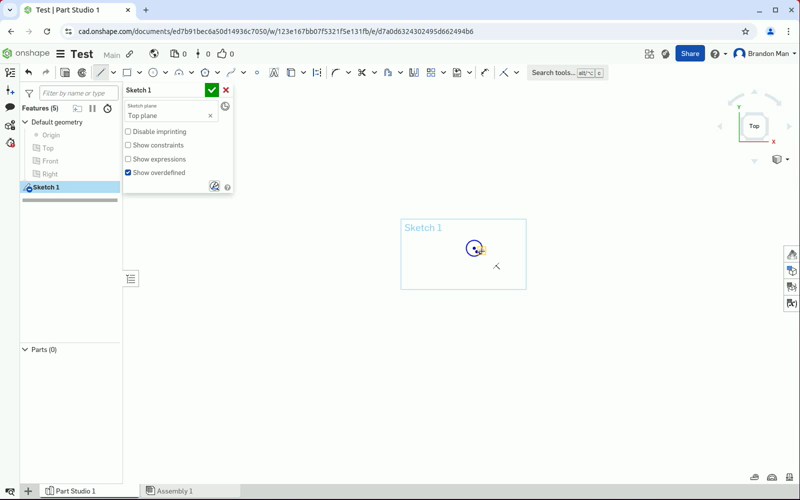
scroll(6)
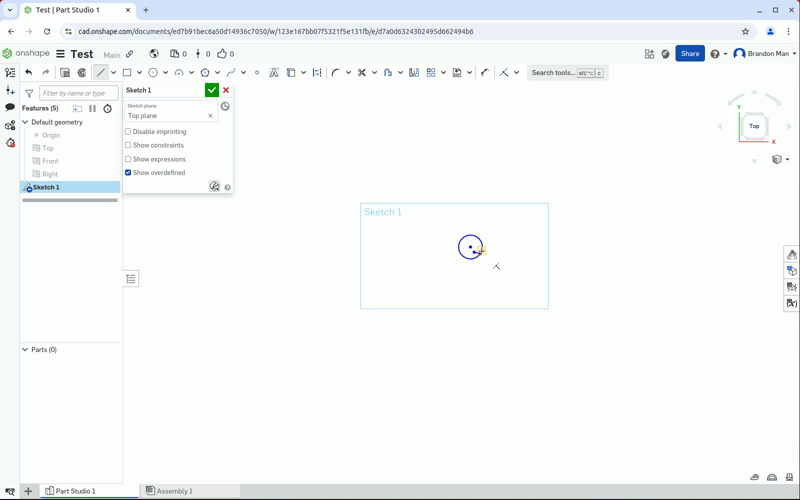
scroll(6)
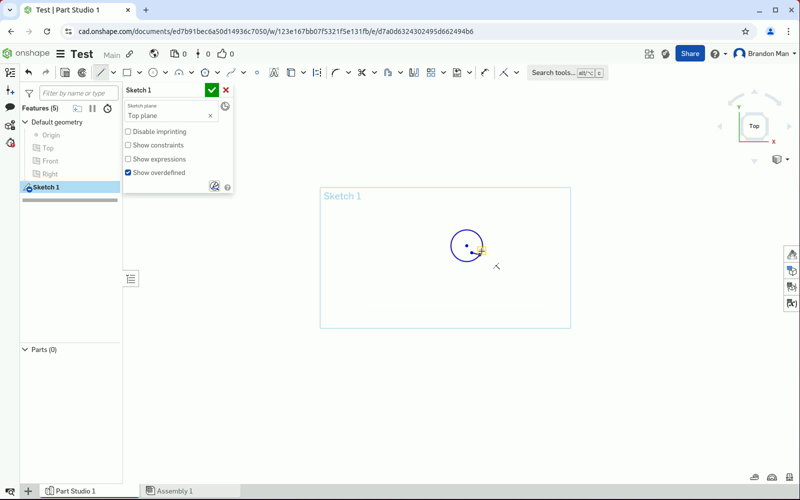
scroll(6)
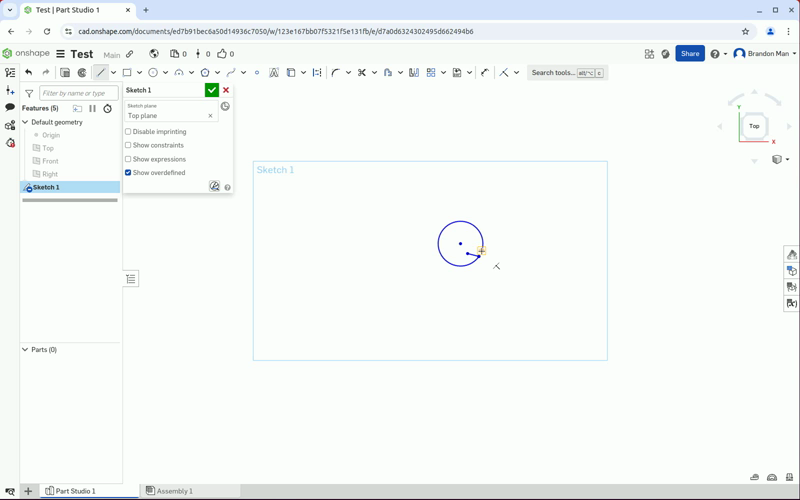
scroll(6)
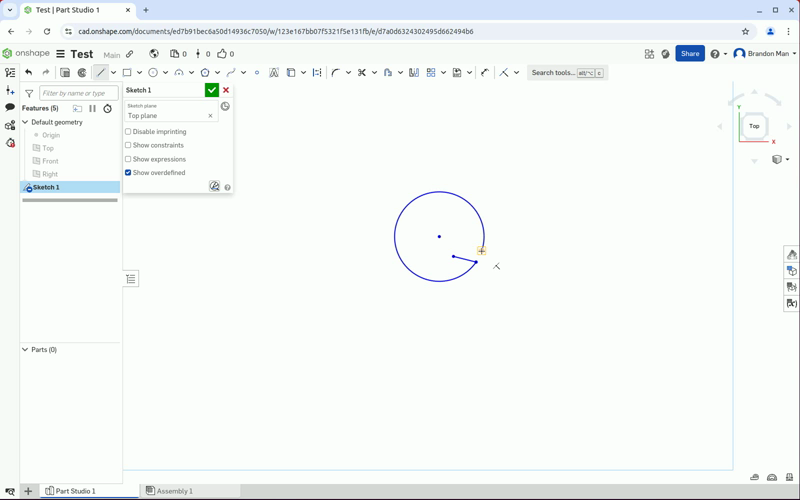
click(481, 250)
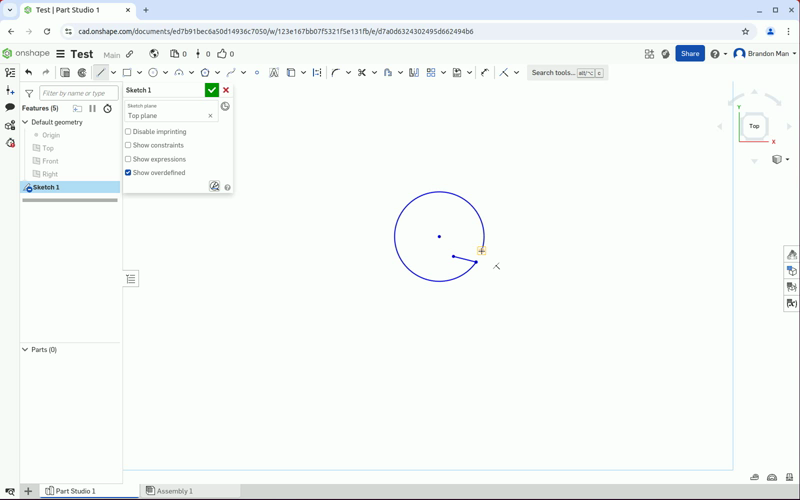
scroll(-6)
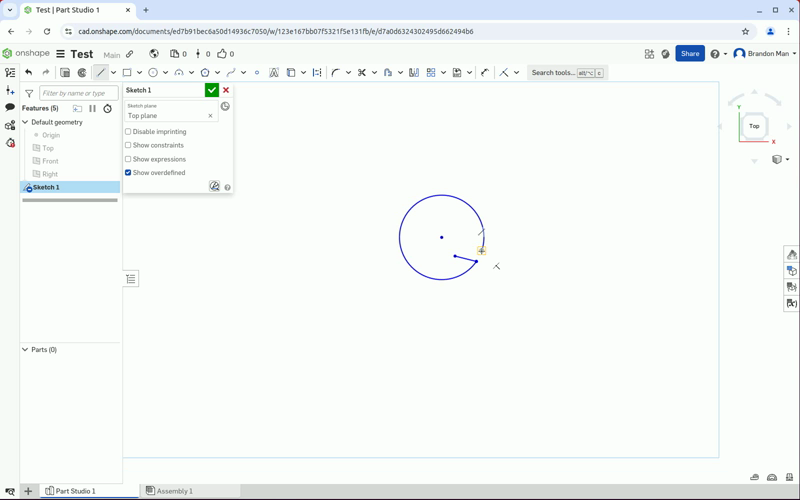
scroll(-6)
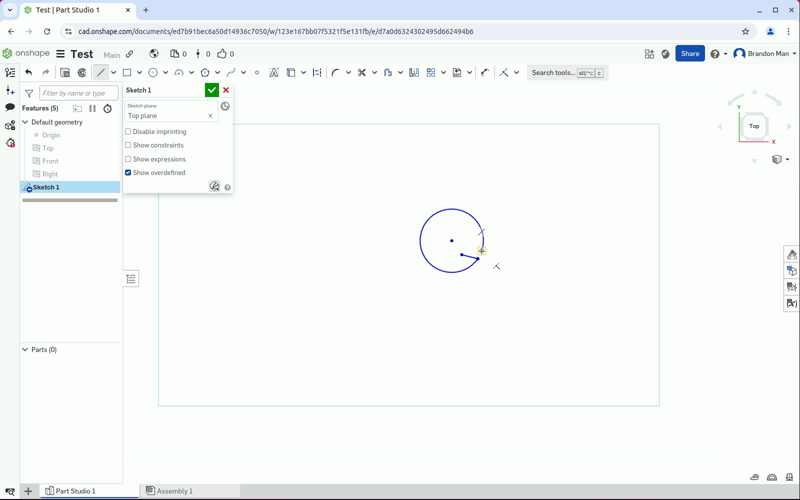
scroll(-6)
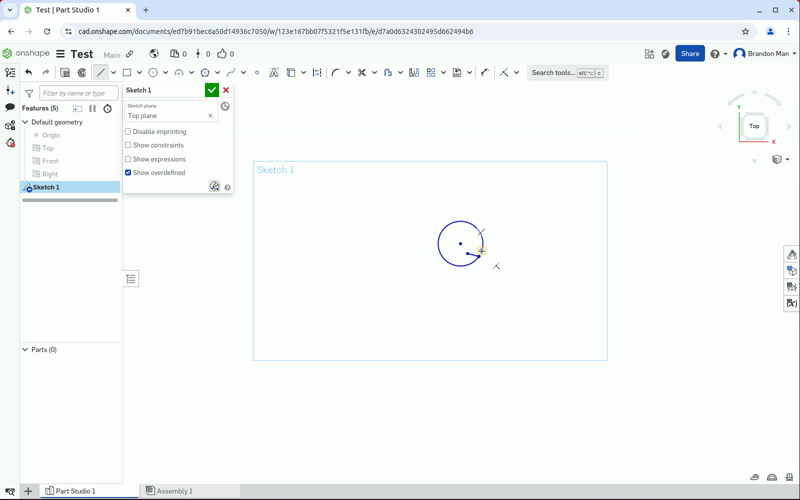
scroll(-6)
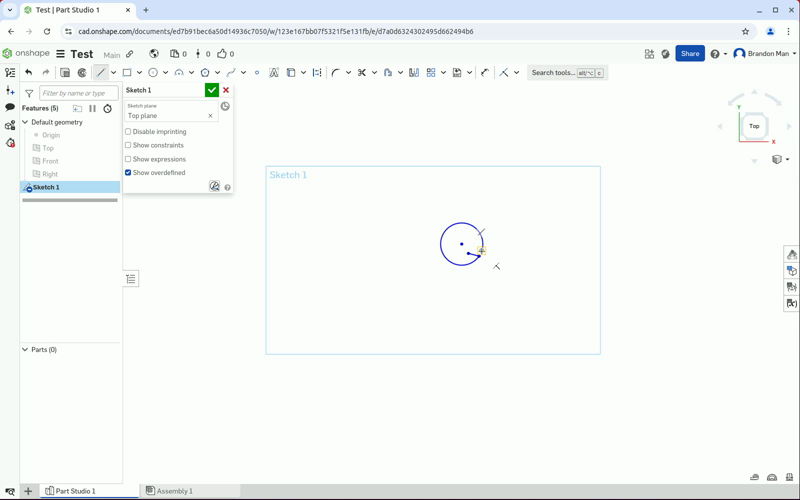
scroll(-6)
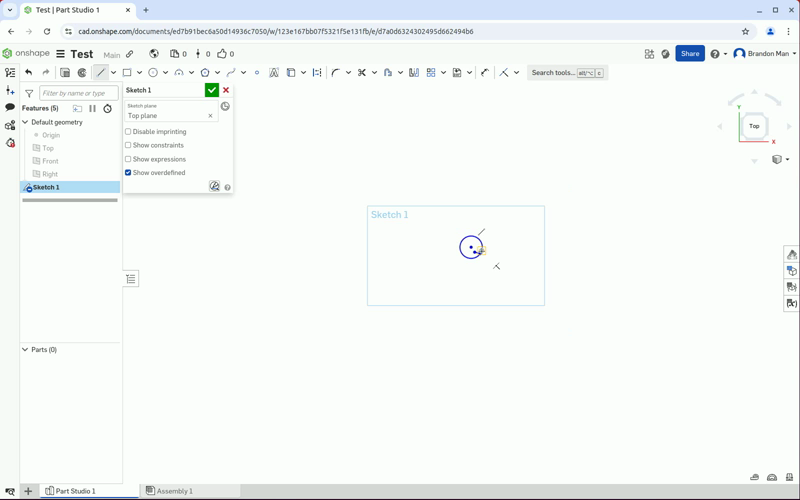
scroll(-6)
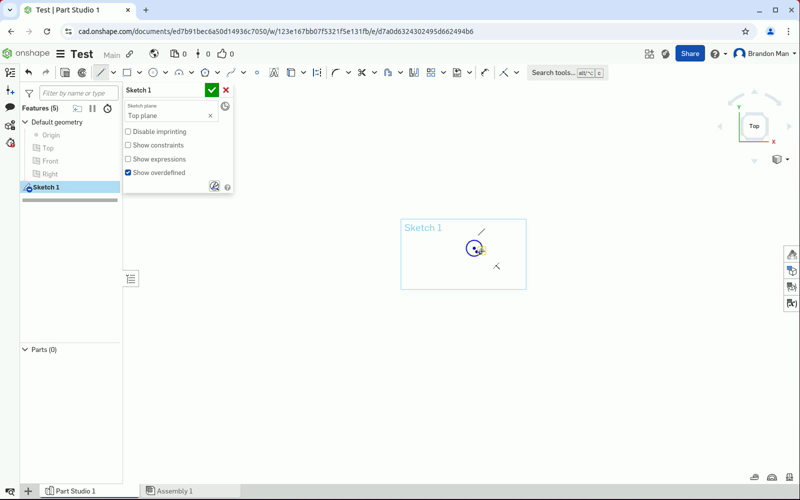
scroll(-6)
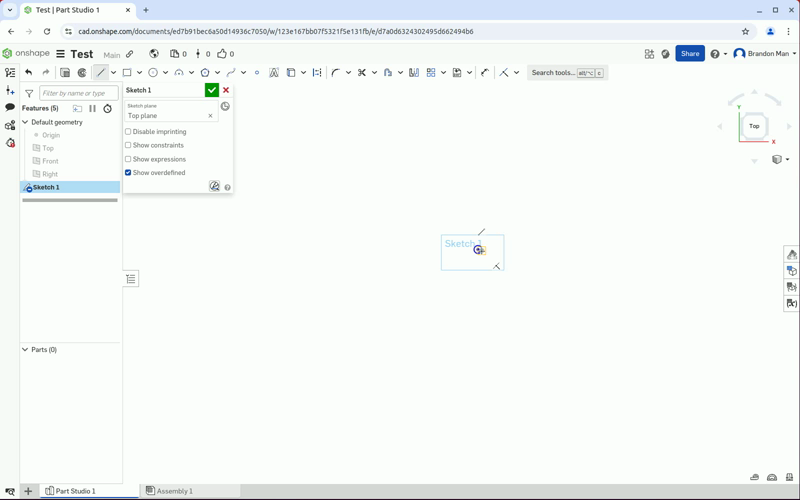
key_down(shift)
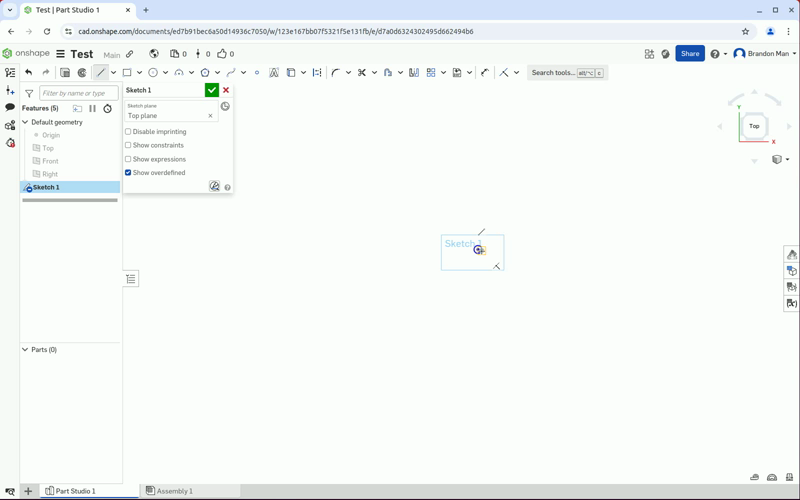
mouse_move(511, 250)
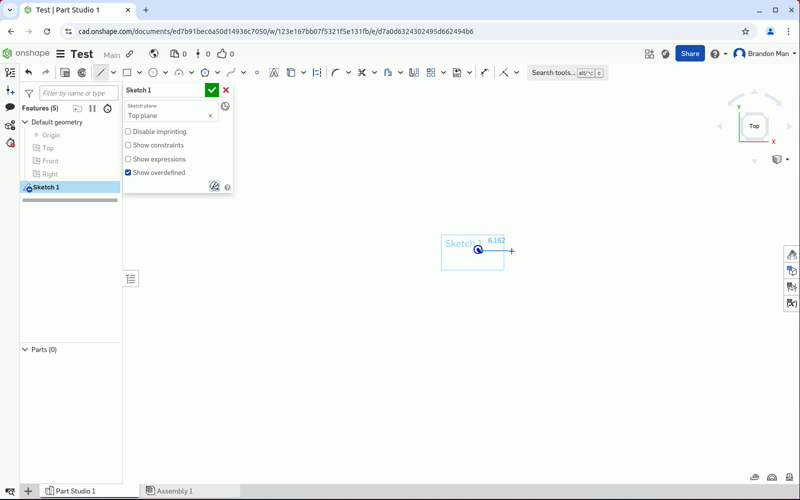
mouse_move(480, 250)
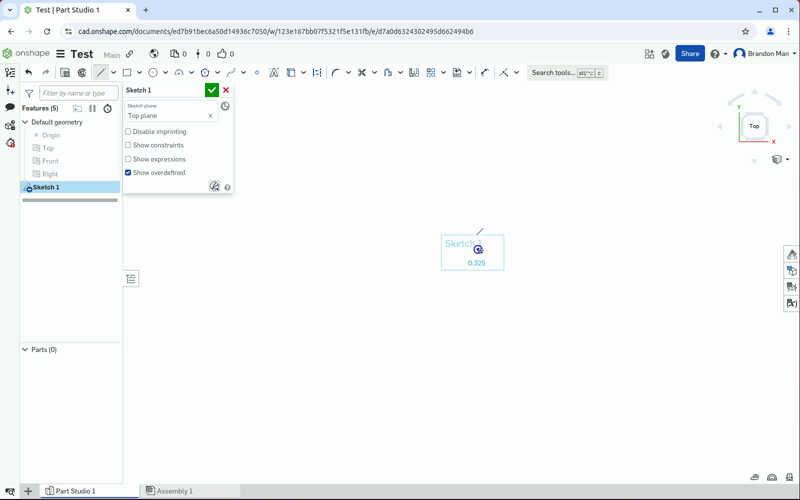
scroll(6)
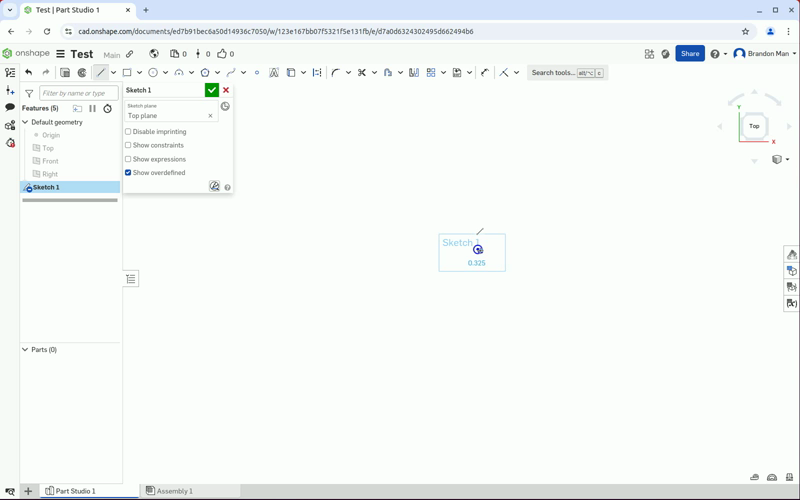
scroll(6)
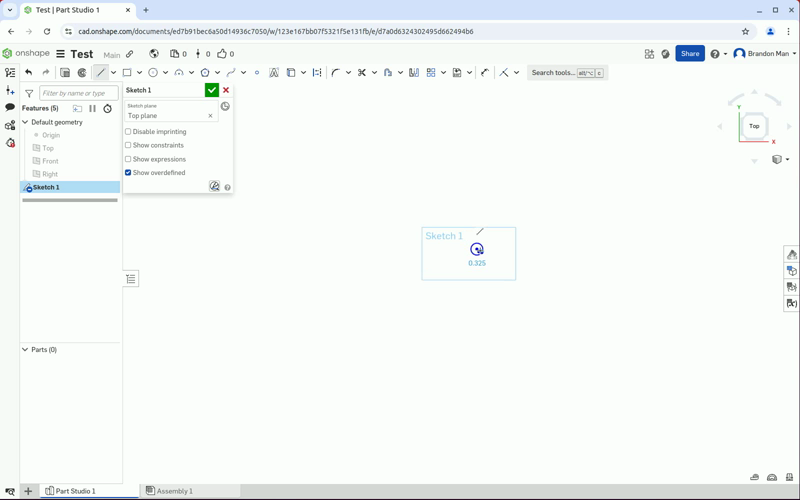
scroll(6)
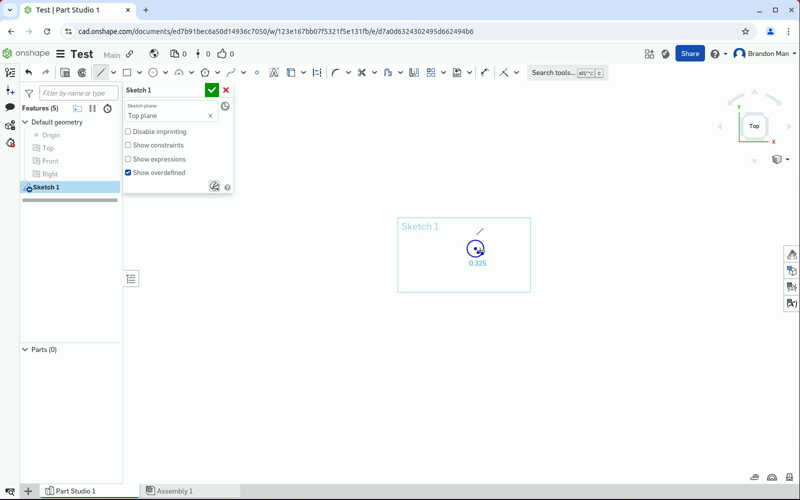
scroll(6)
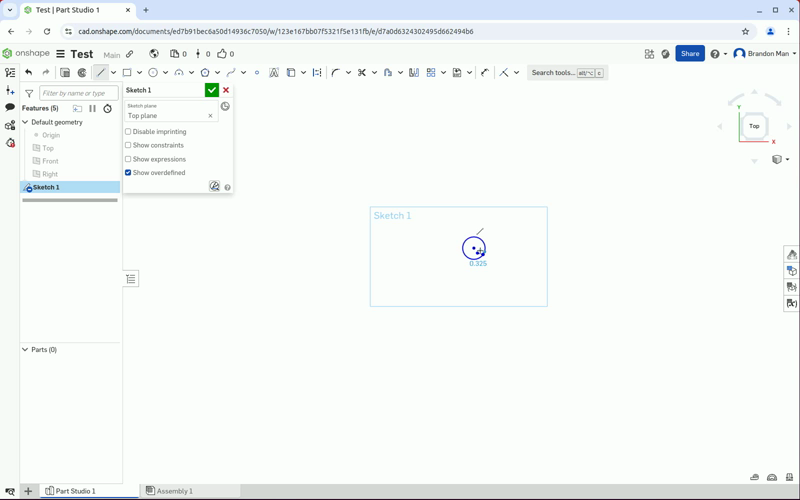
scroll(6)
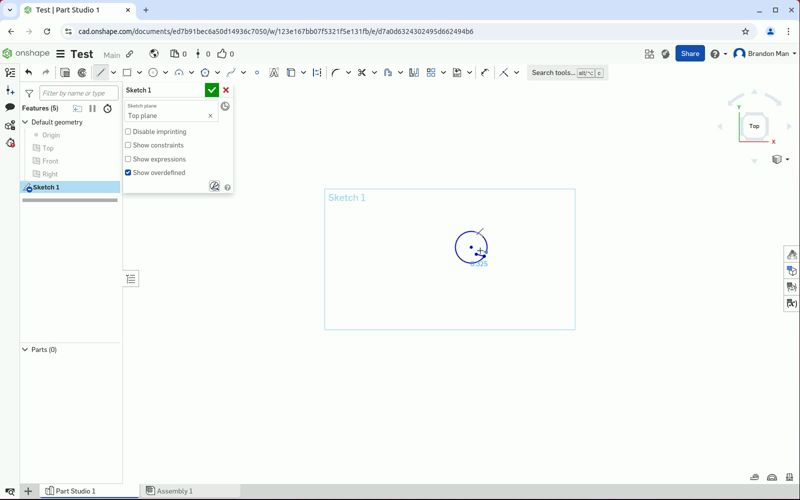
scroll(6)
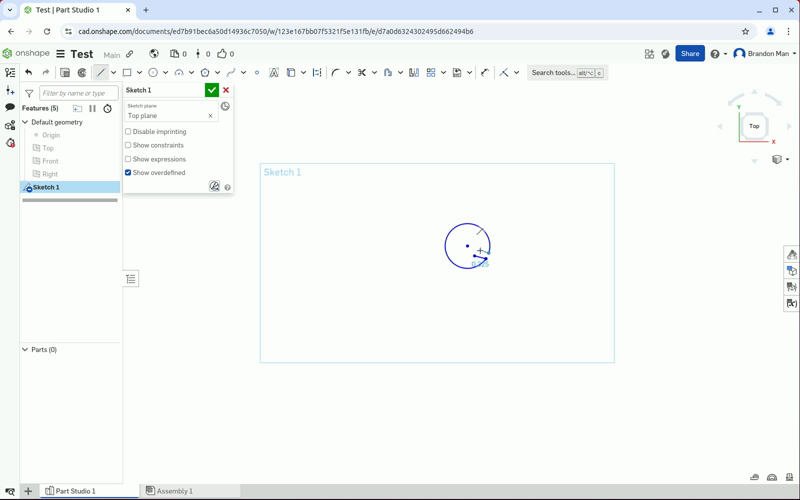
scroll(6)
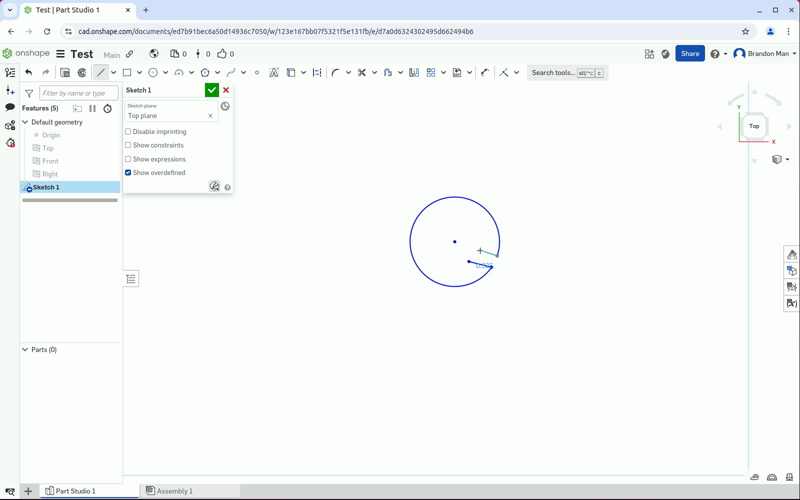
click(480, 250)
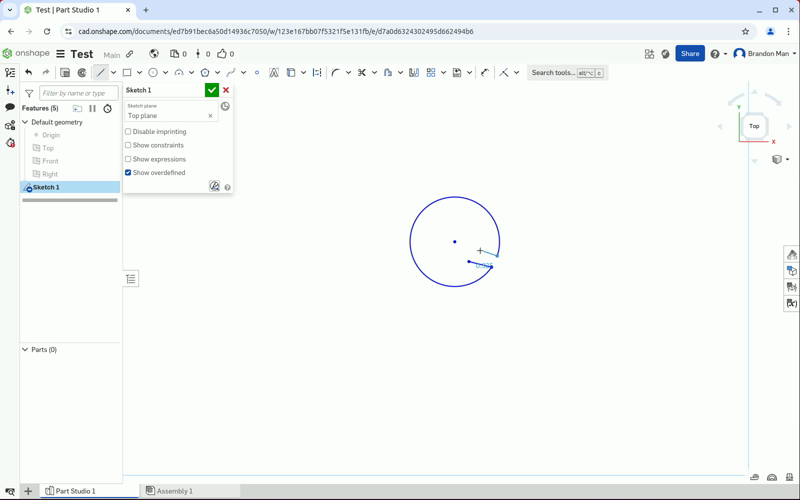
scroll(-6)
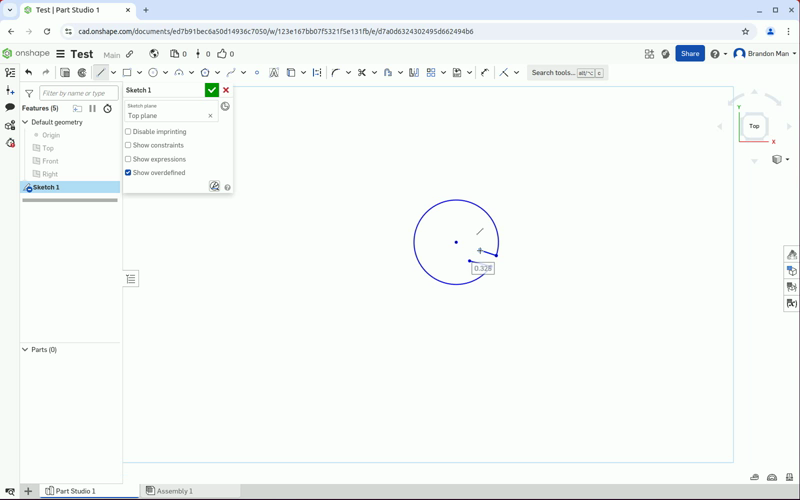
scroll(-6)
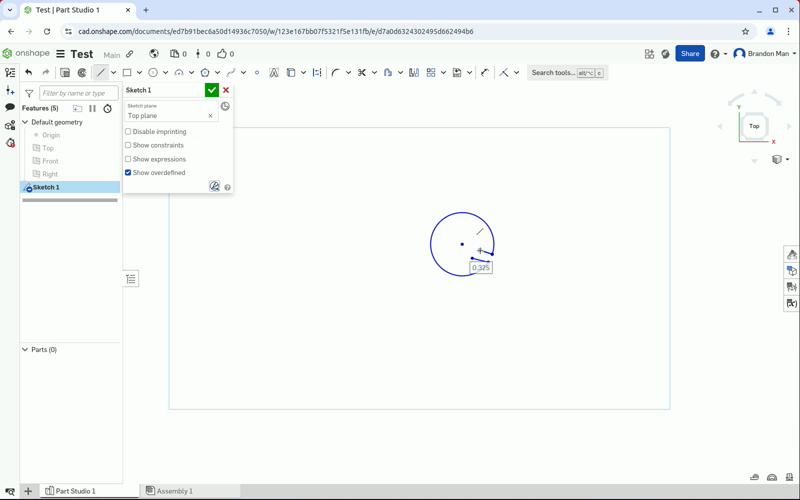
scroll(-6)
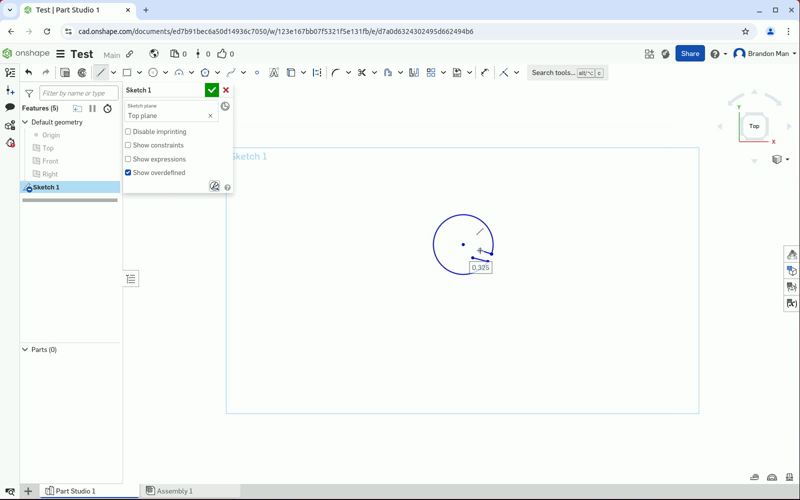
scroll(-6)
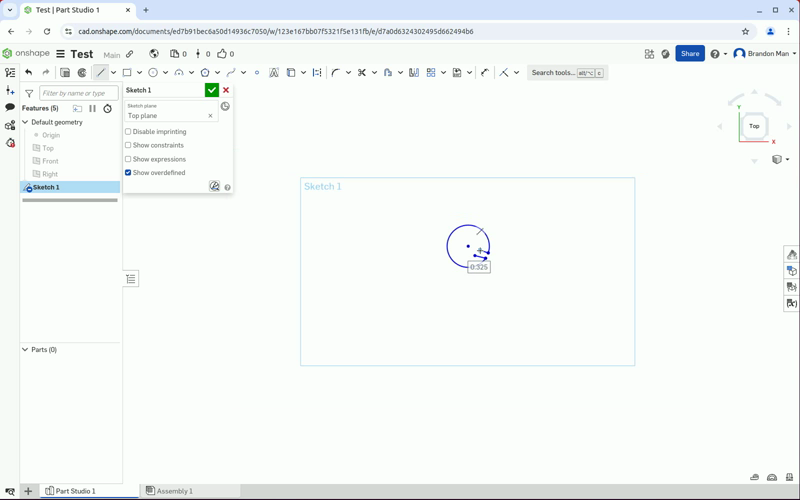
scroll(-6)
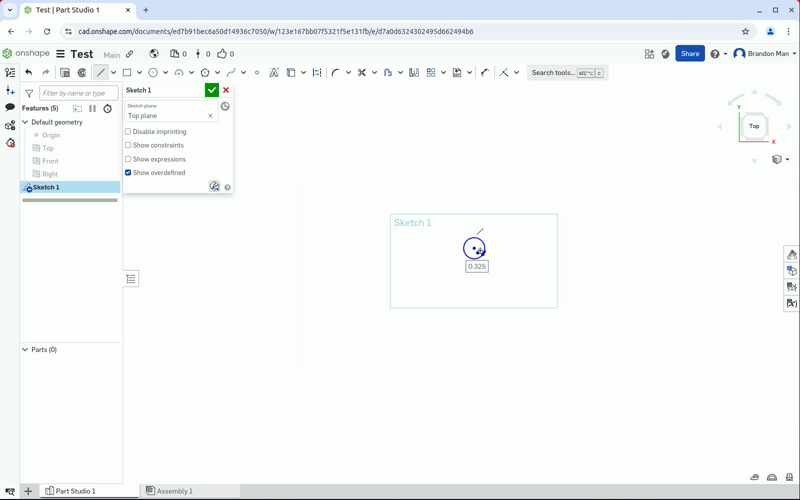
scroll(-6)
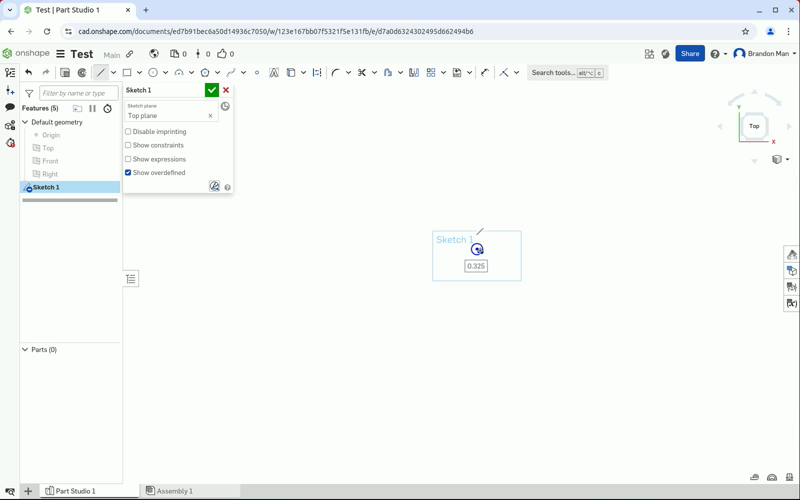
scroll(-6)
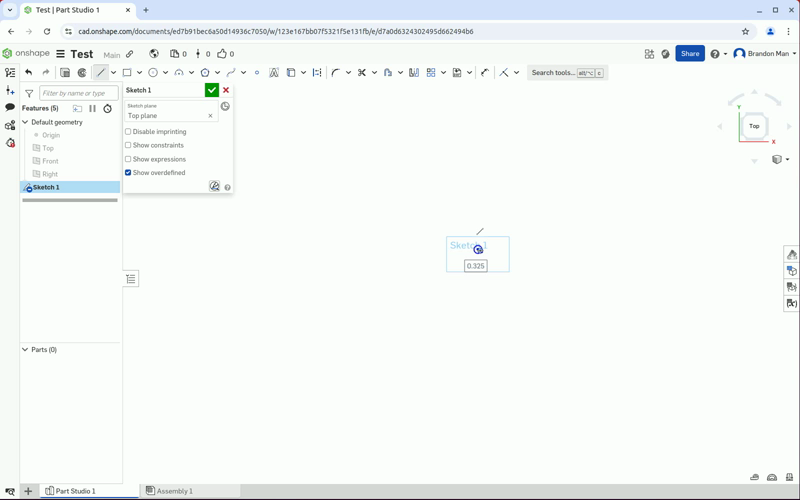
key_up(shift)
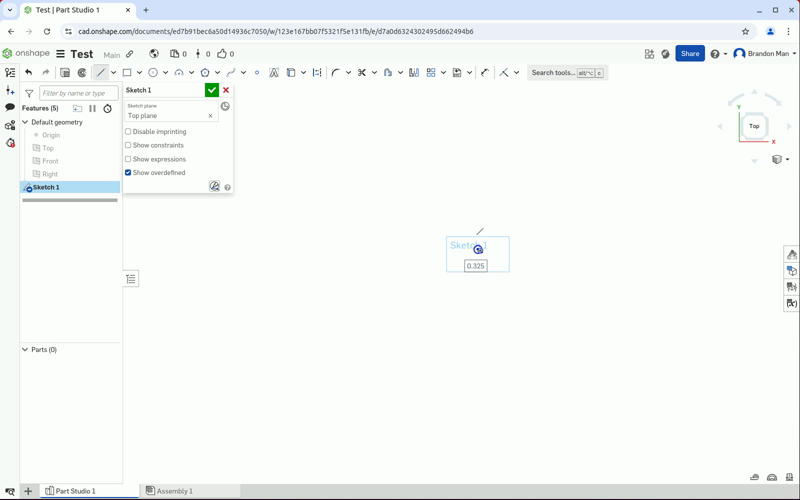
key(esc)
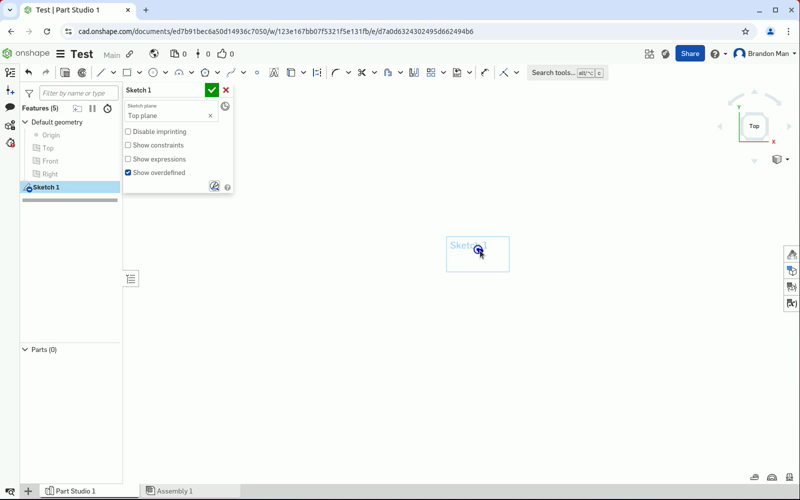
key(a)
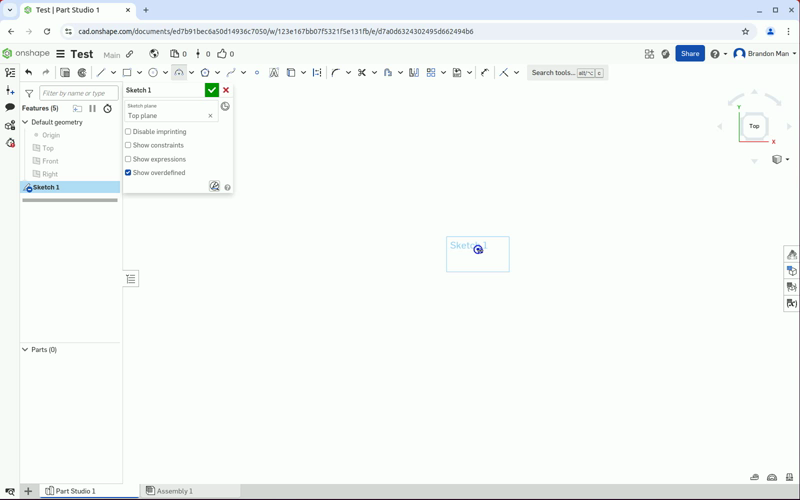
mouse_move(480, 250)
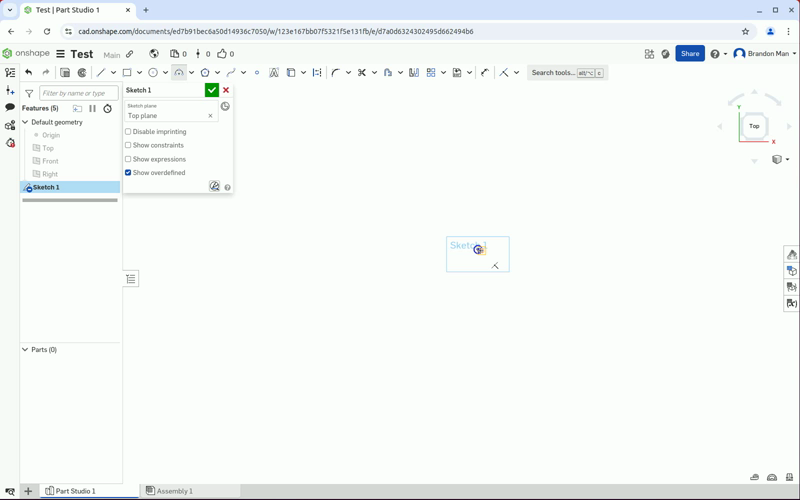
scroll(6)
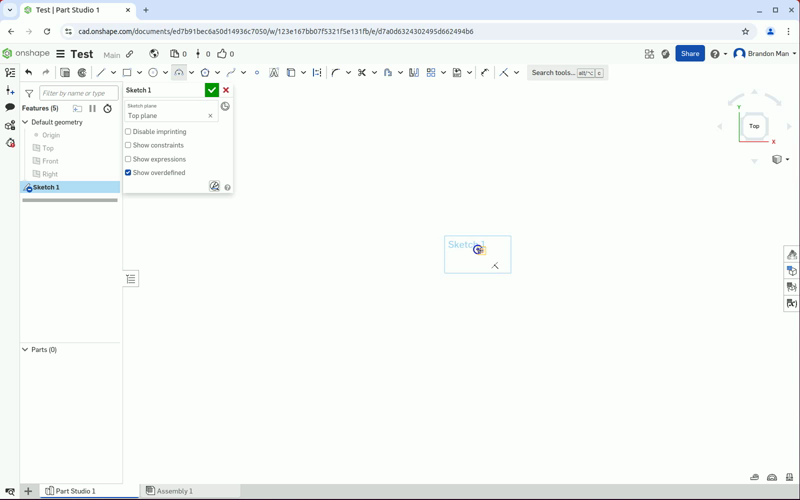
scroll(6)
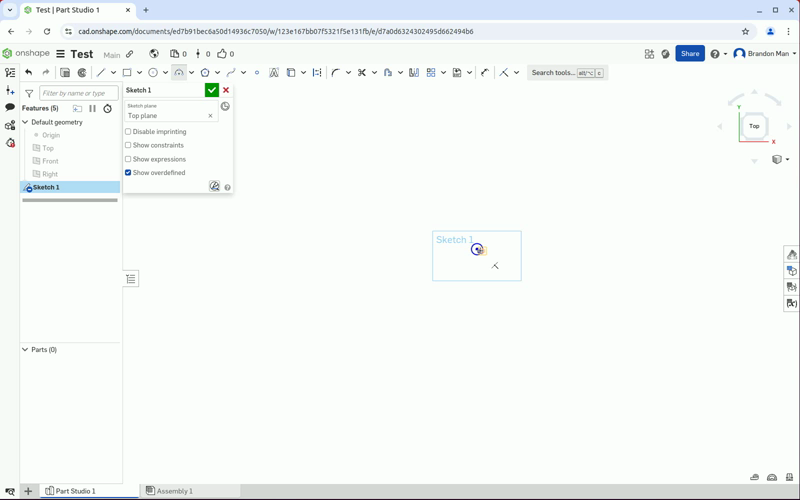
scroll(6)
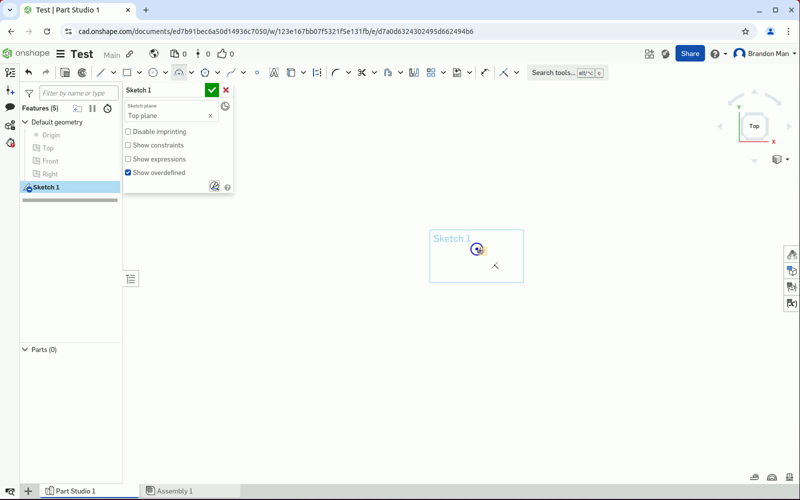
scroll(6)
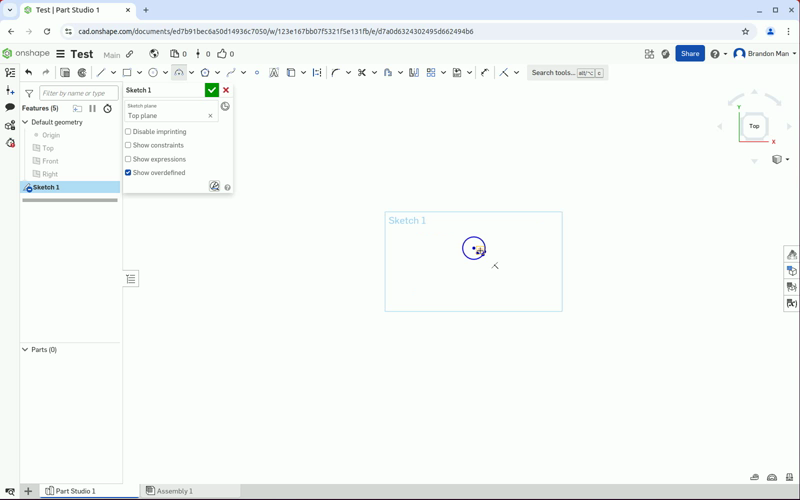
scroll(6)
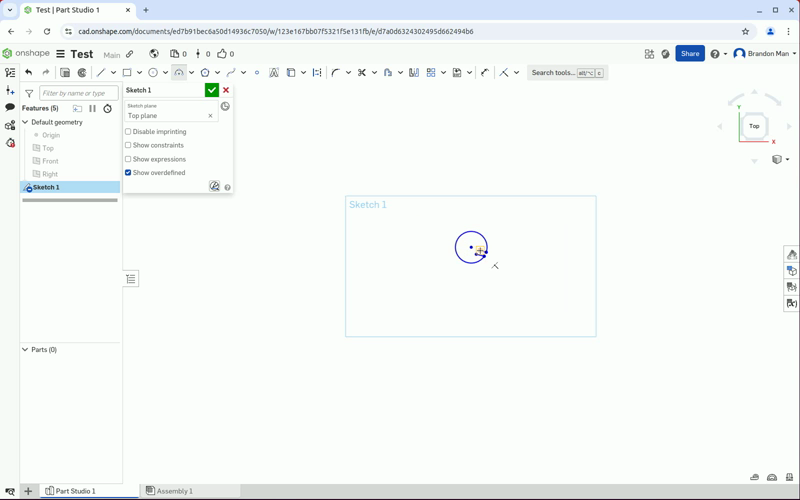
scroll(6)
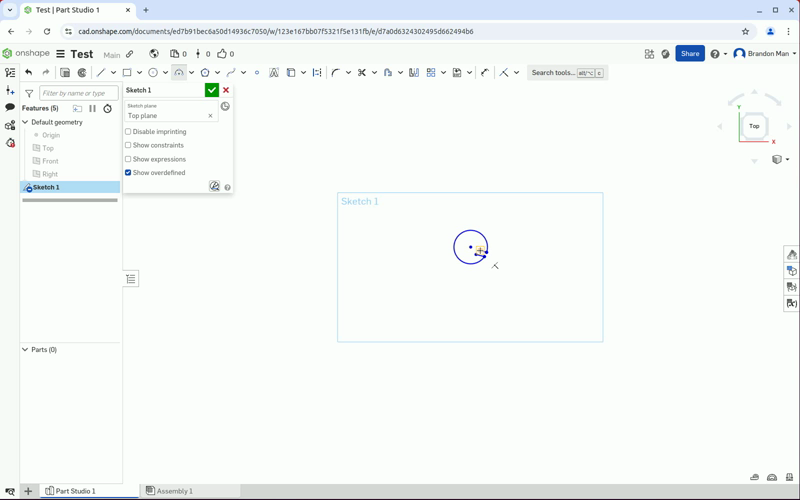
scroll(6)
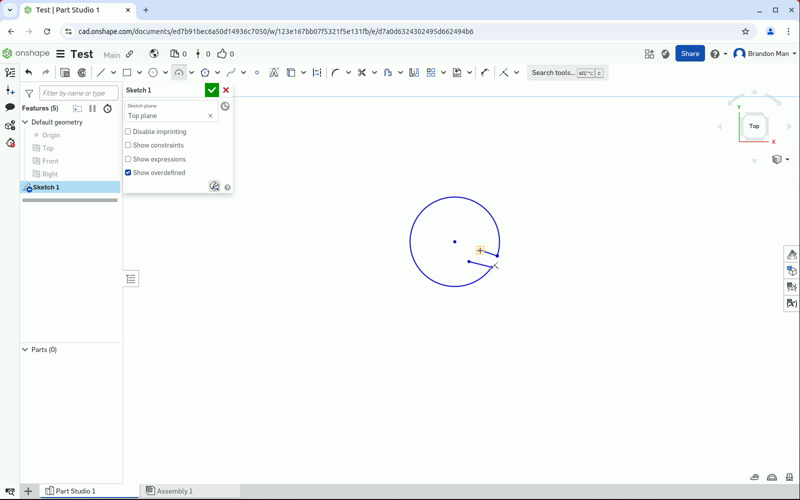
click(480, 250)
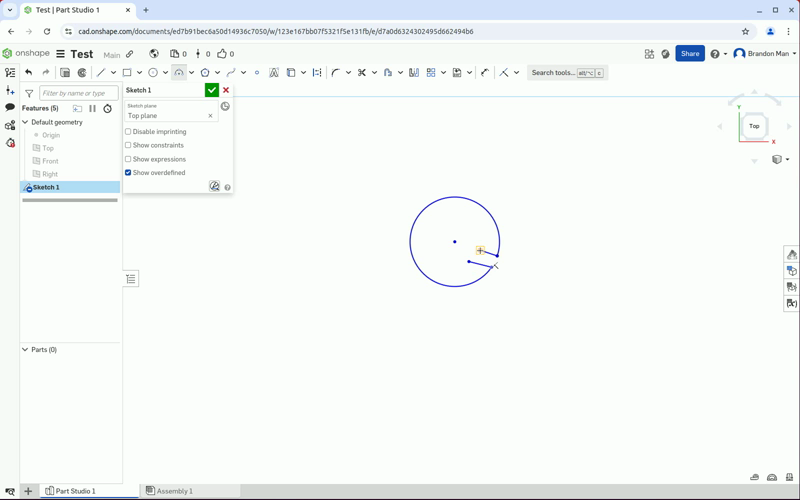
scroll(-6)
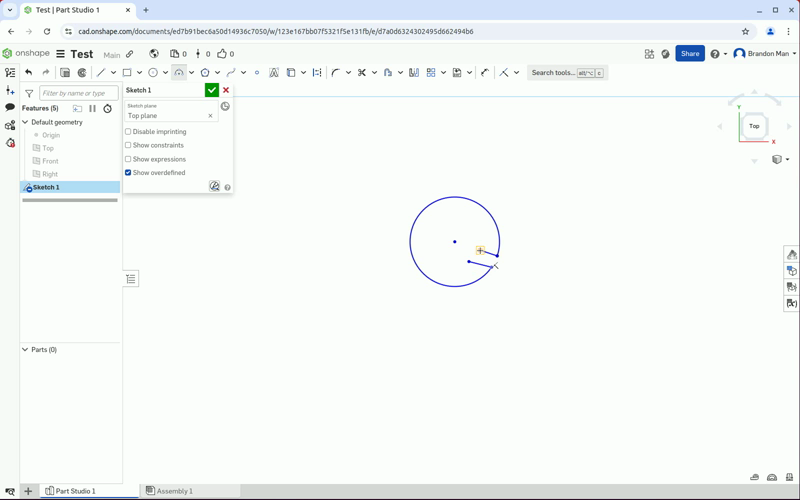
scroll(-6)
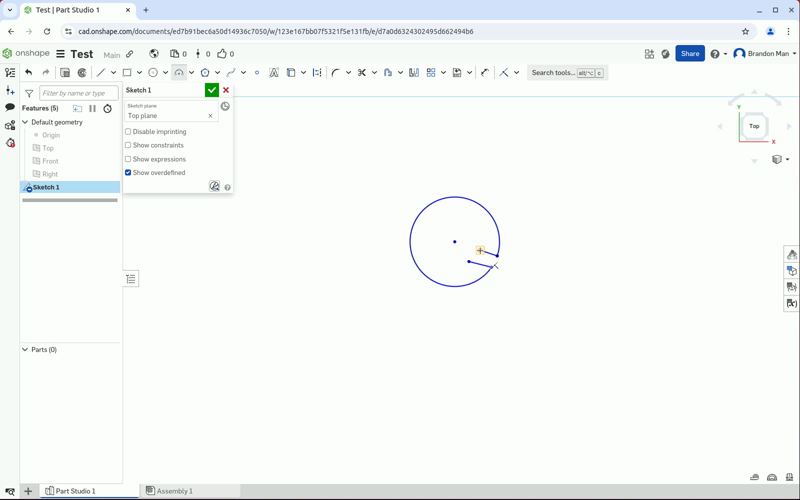
scroll(-6)
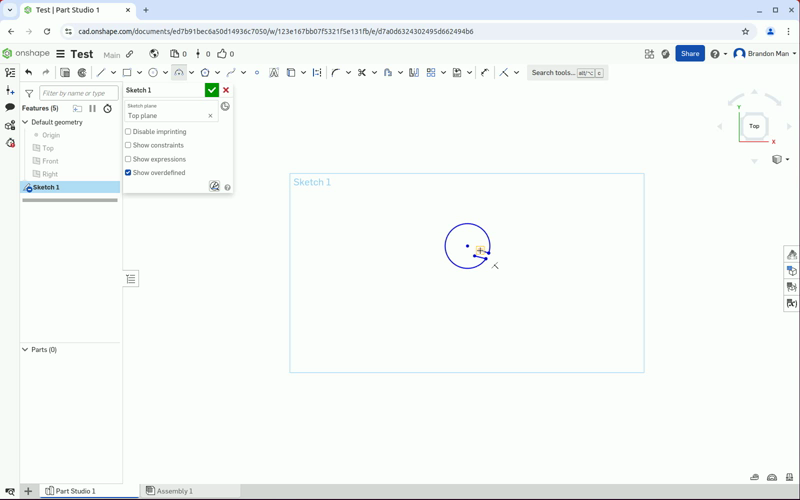
scroll(-6)
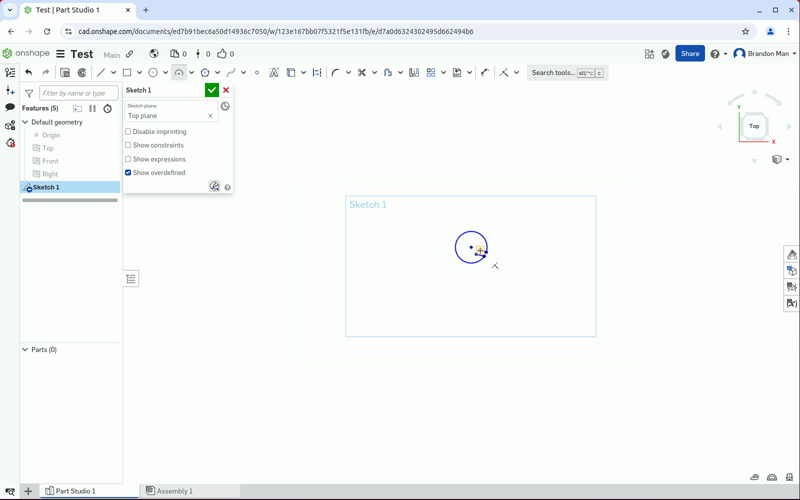
scroll(-6)
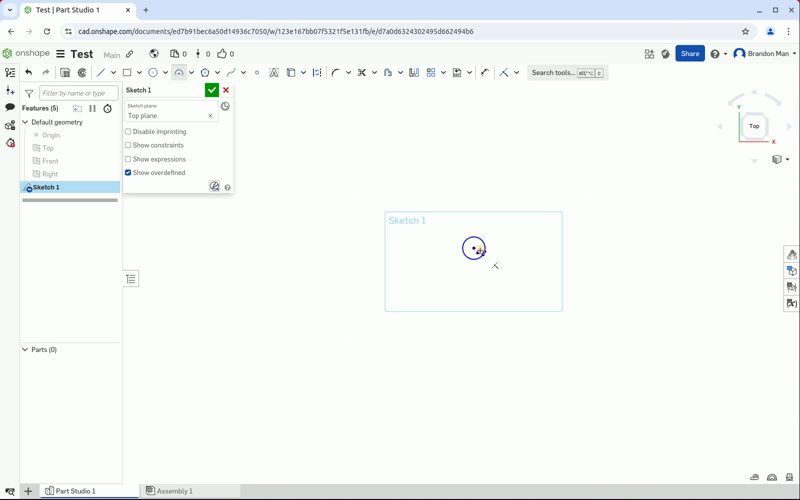
scroll(-6)
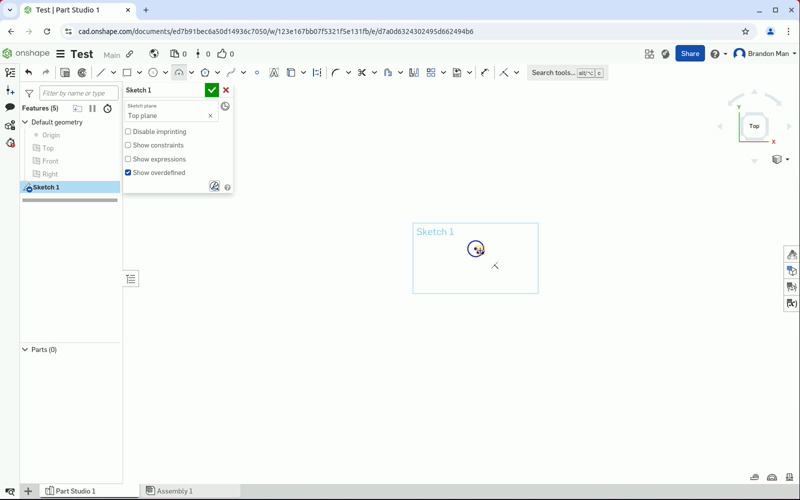
scroll(-6)
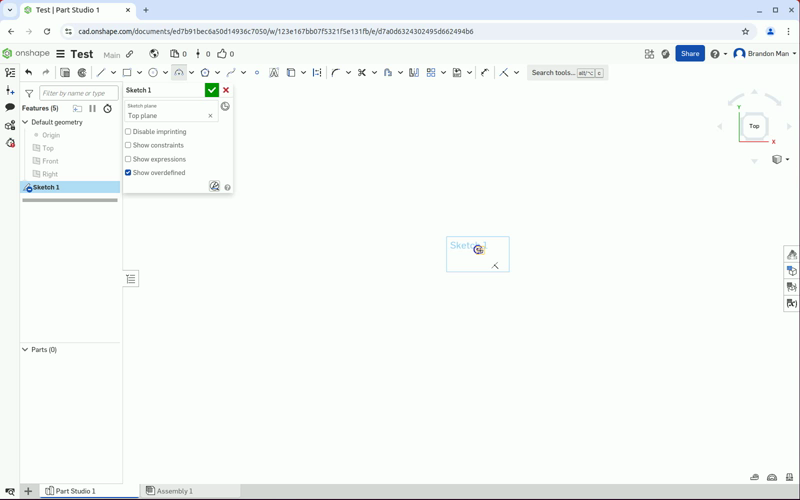
mouse_move(479, 251)
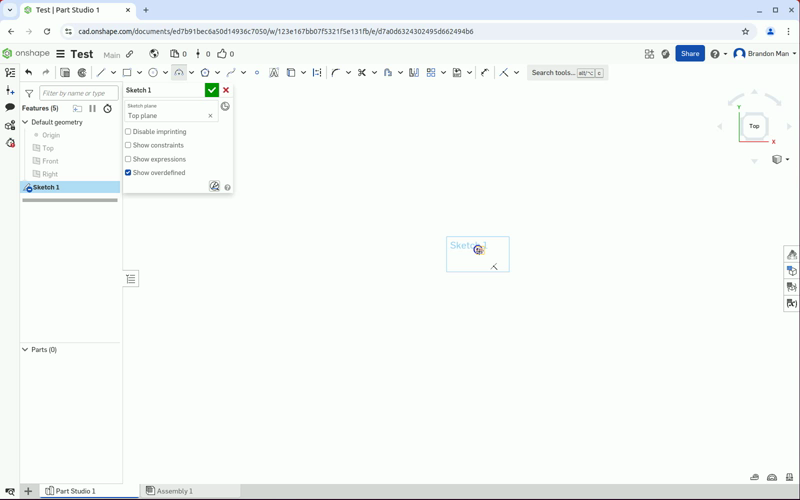
scroll(6)
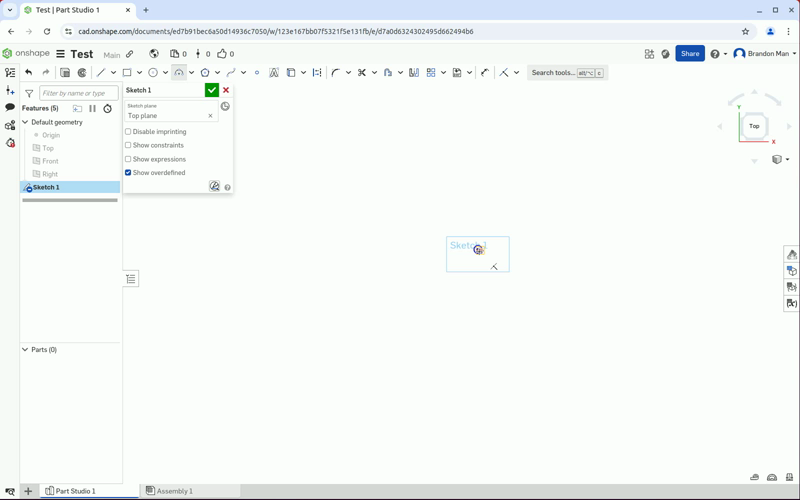
scroll(6)
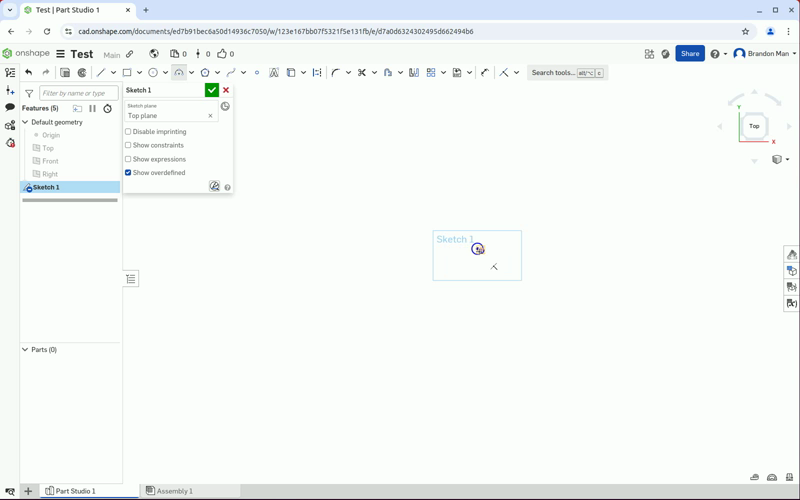
scroll(6)
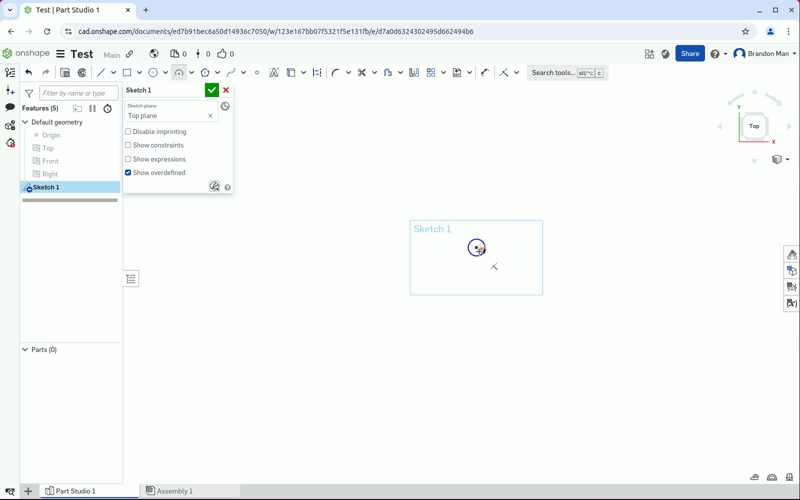
scroll(6)
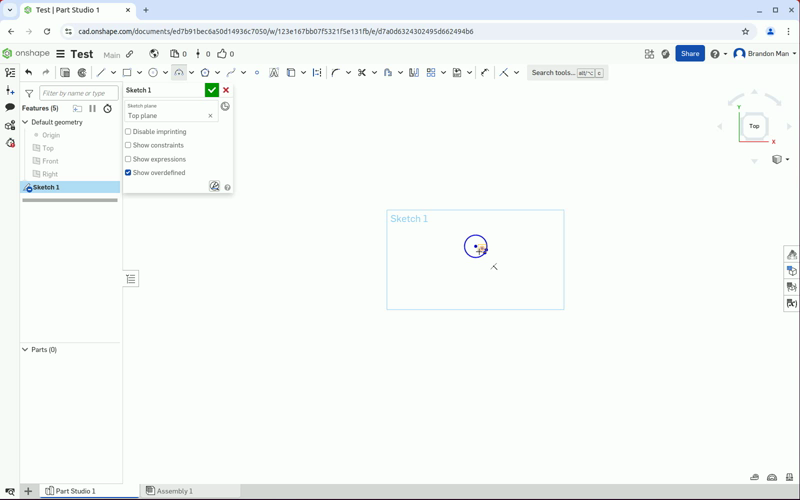
scroll(6)
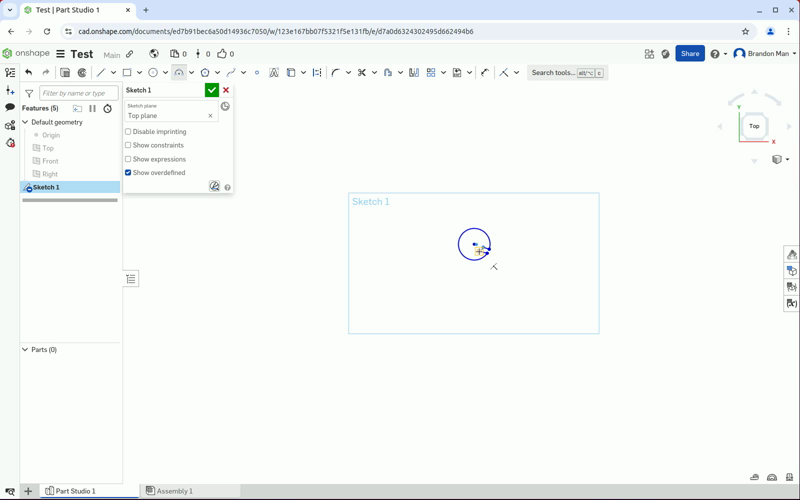
scroll(6)
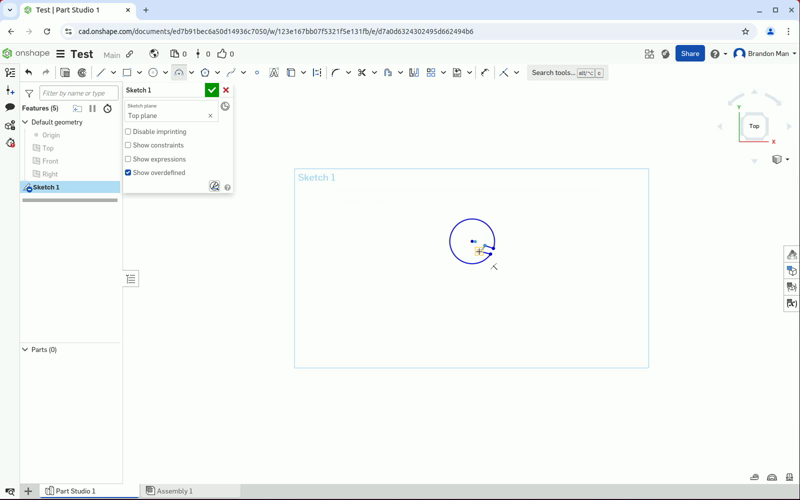
scroll(6)
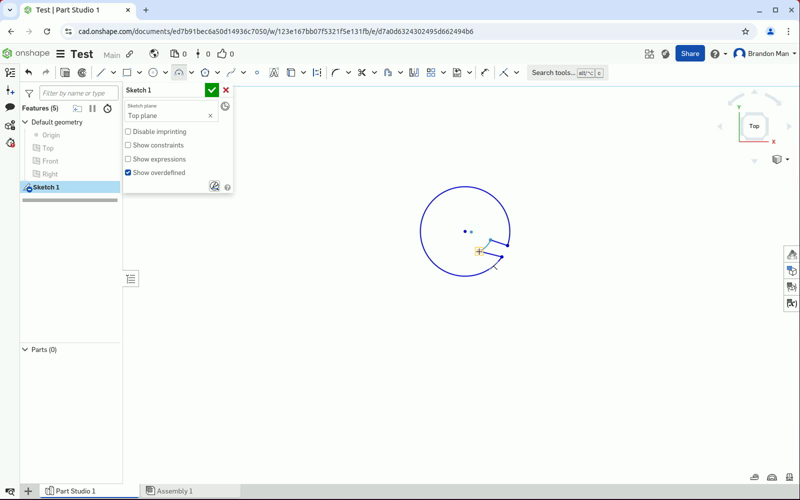
click(479, 251)
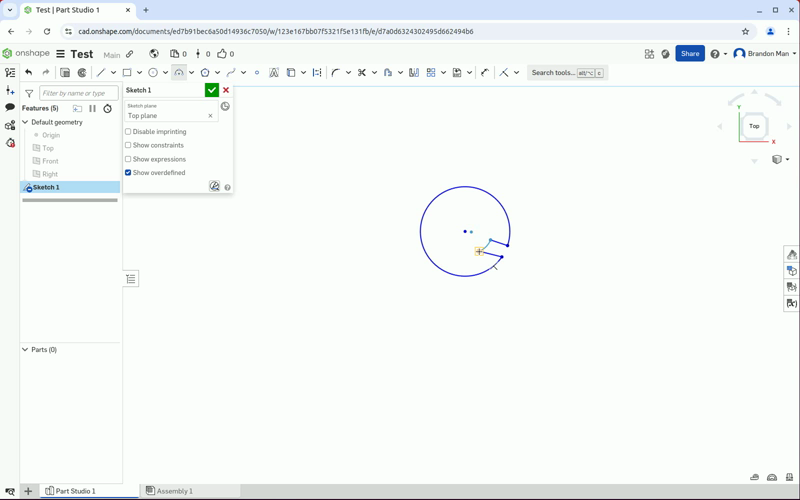
scroll(-6)
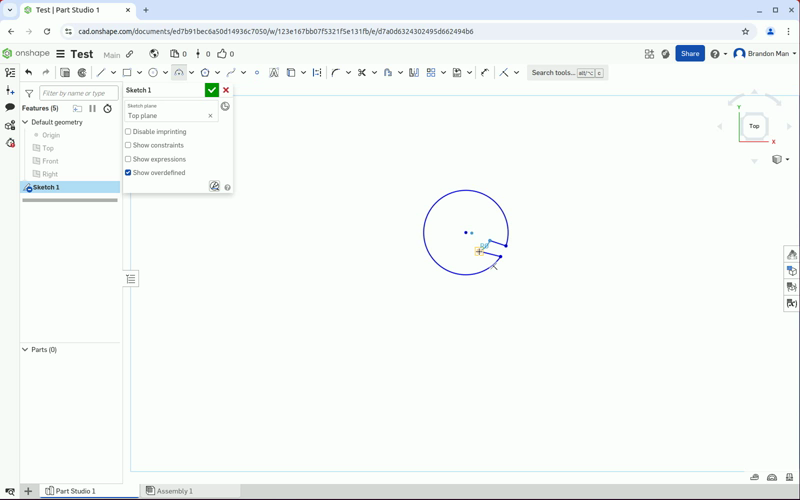
scroll(-6)
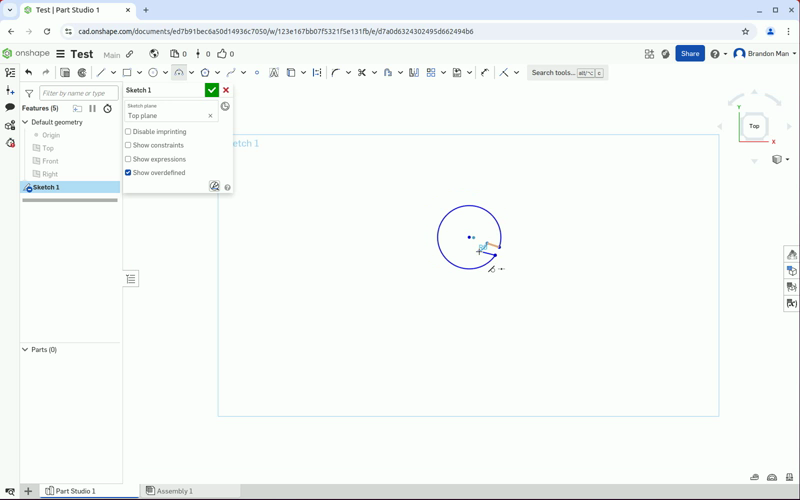
scroll(-6)
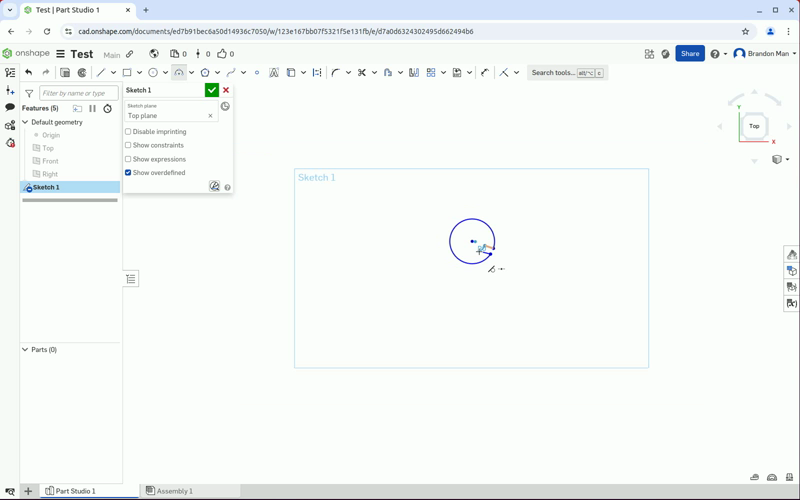
scroll(-6)
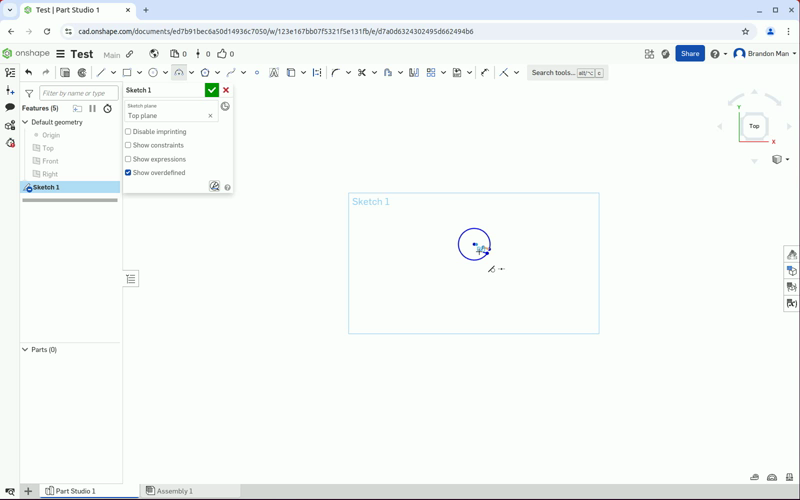
scroll(-6)
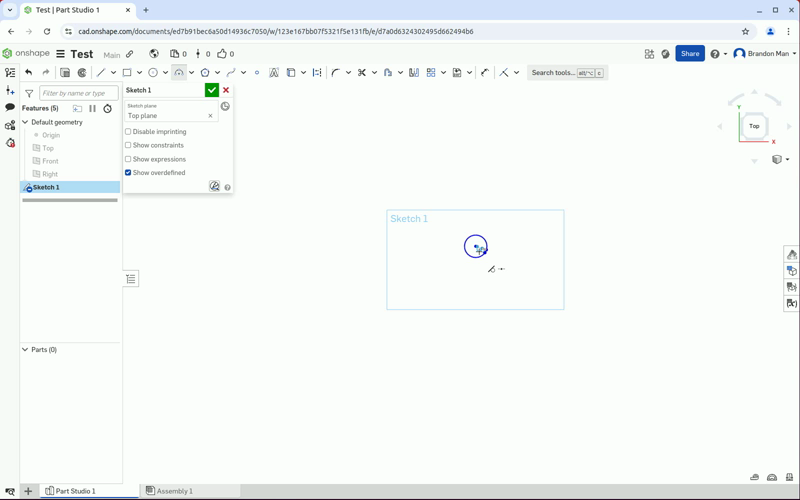
scroll(-6)
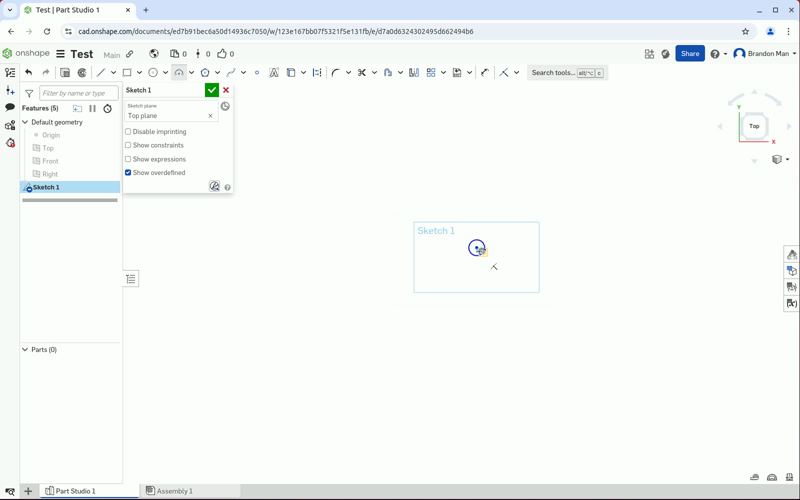
scroll(-6)
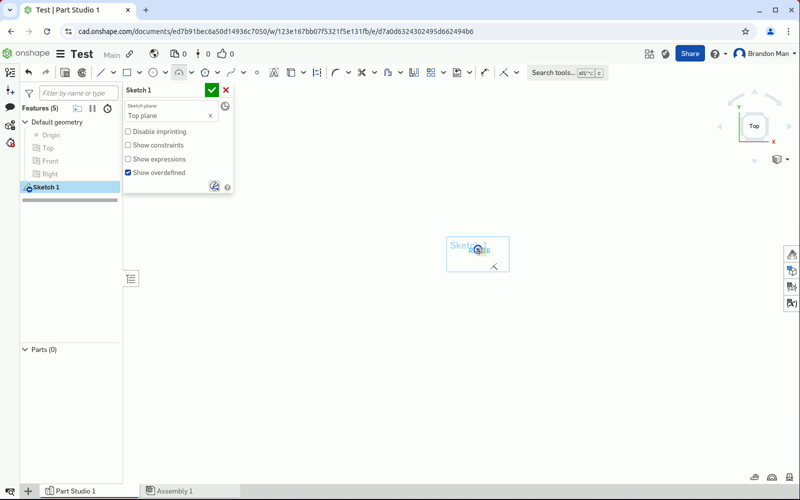
key_down(shift)
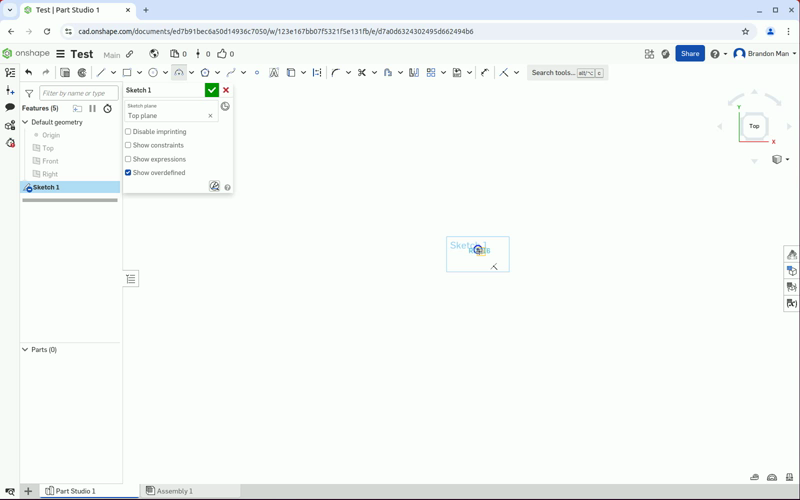
mouse_move(475, 249)
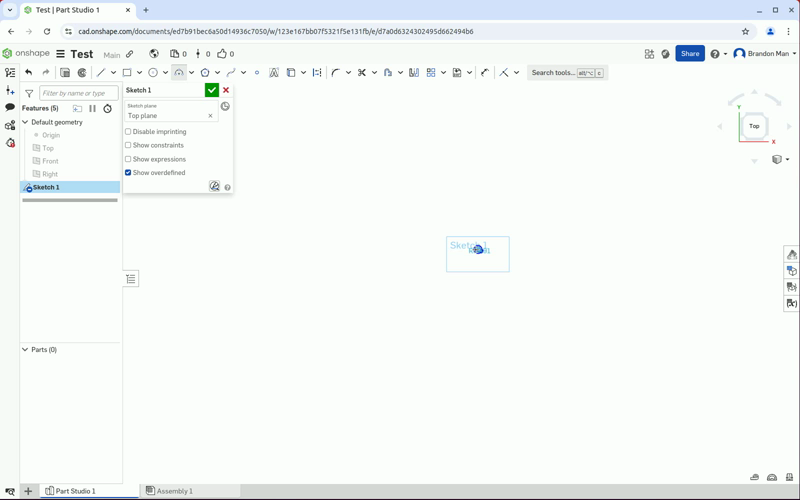
scroll(6)
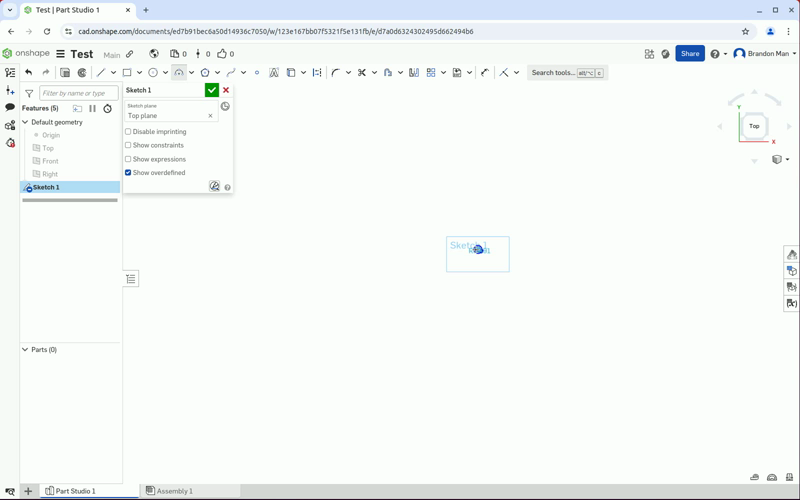
scroll(6)
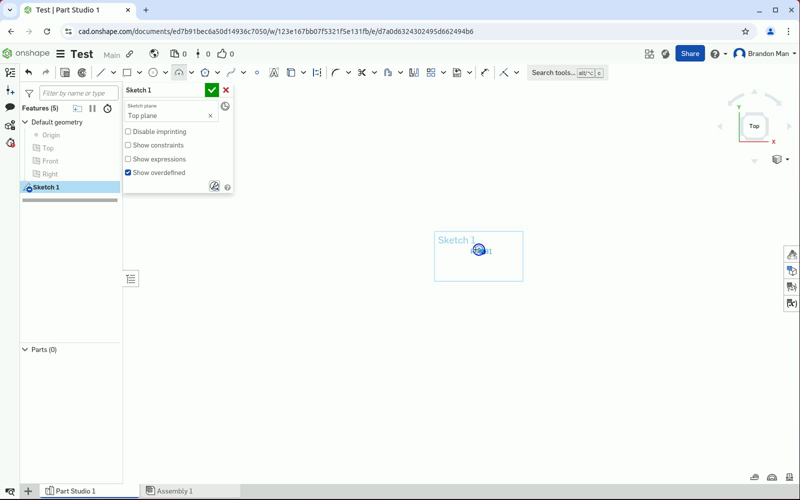
scroll(6)
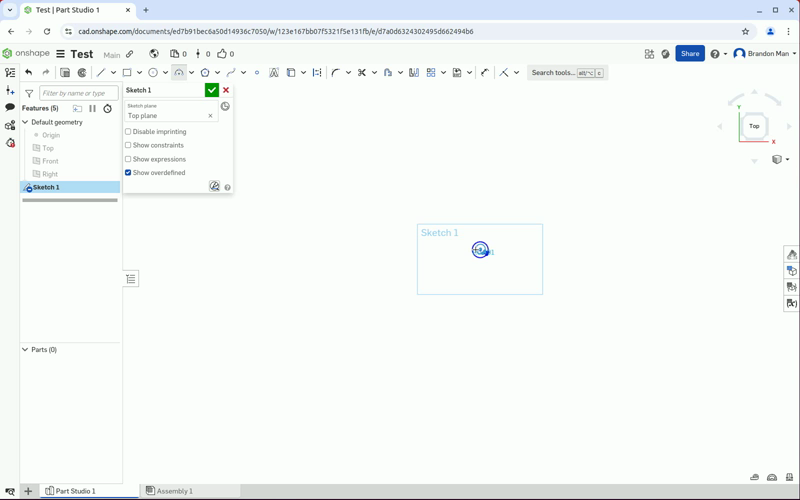
scroll(6)
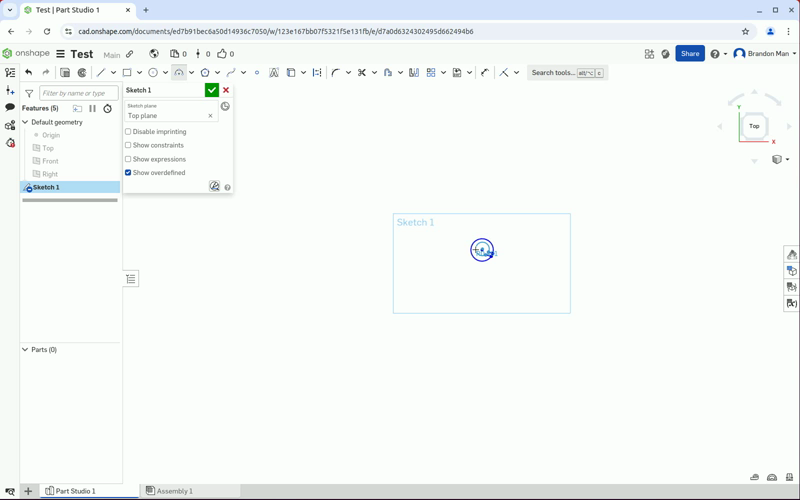
scroll(6)
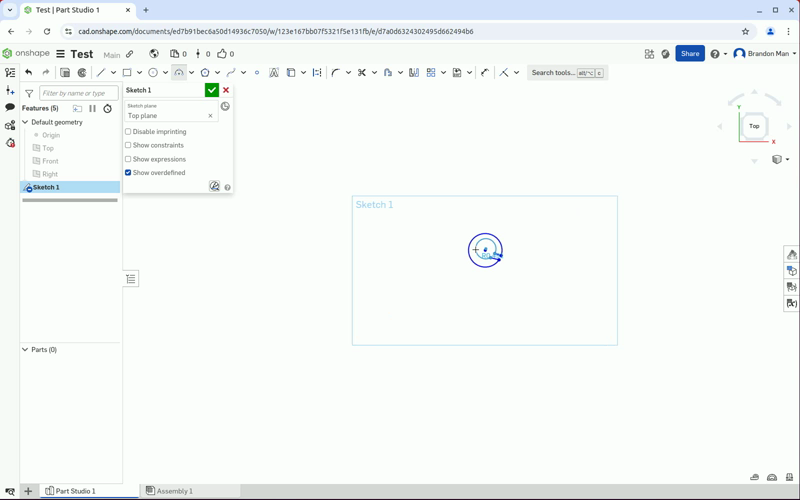
scroll(6)
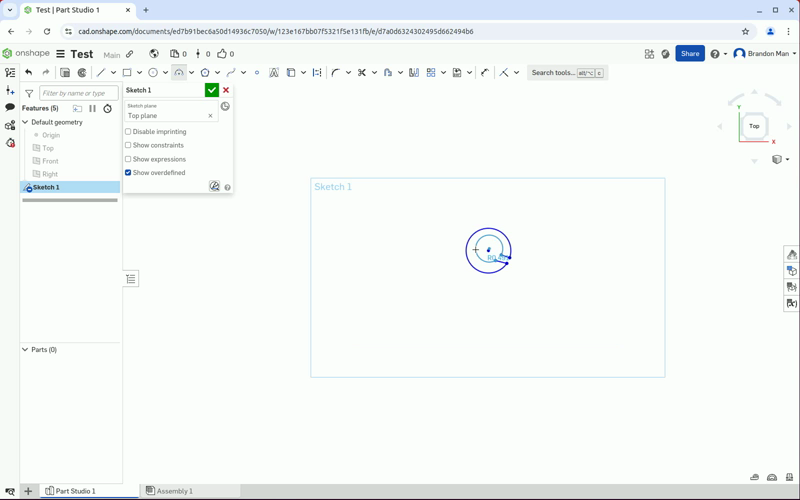
scroll(6)
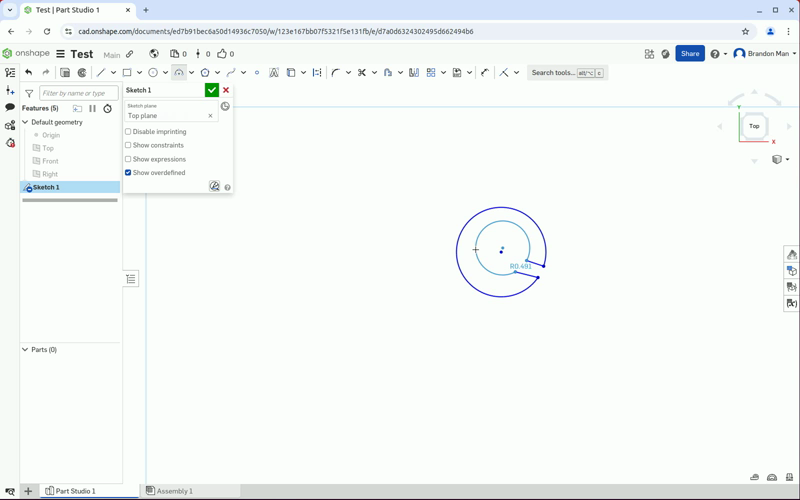
click(475, 249)
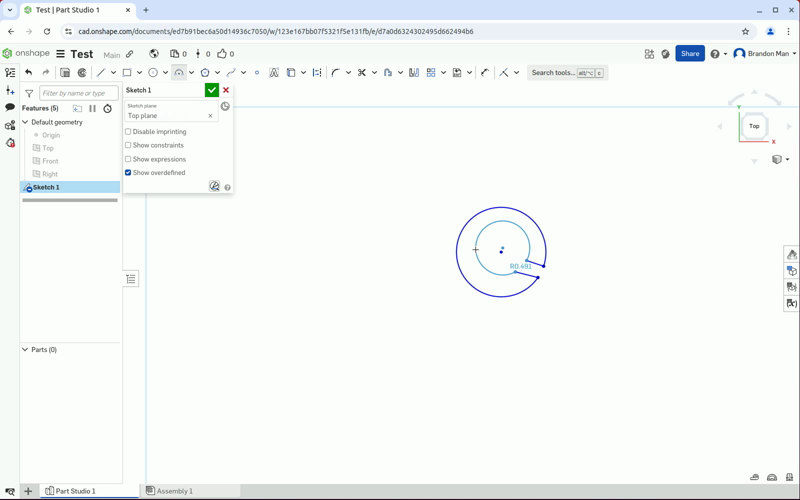
scroll(-6)
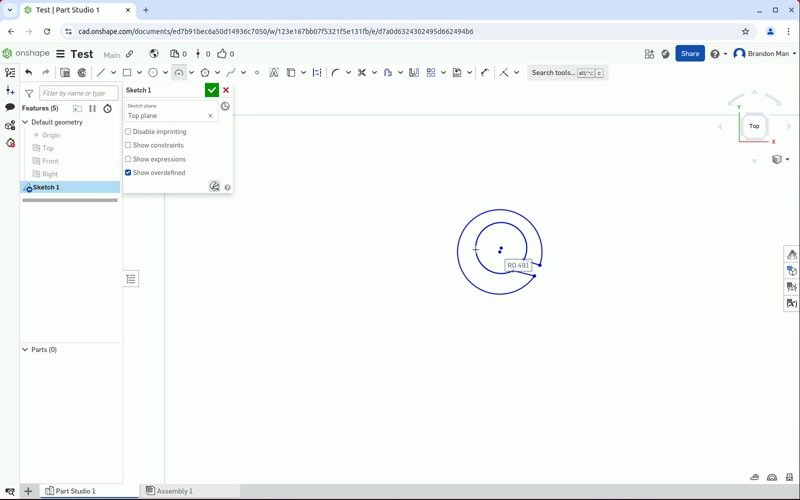
scroll(-6)
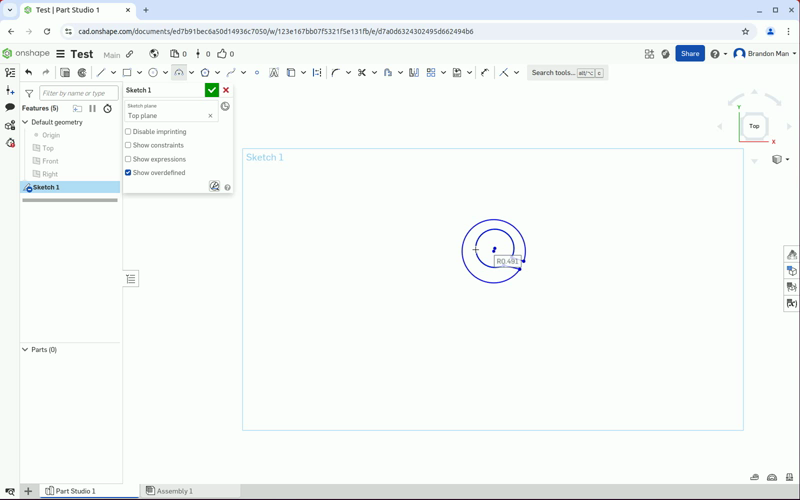
scroll(-6)
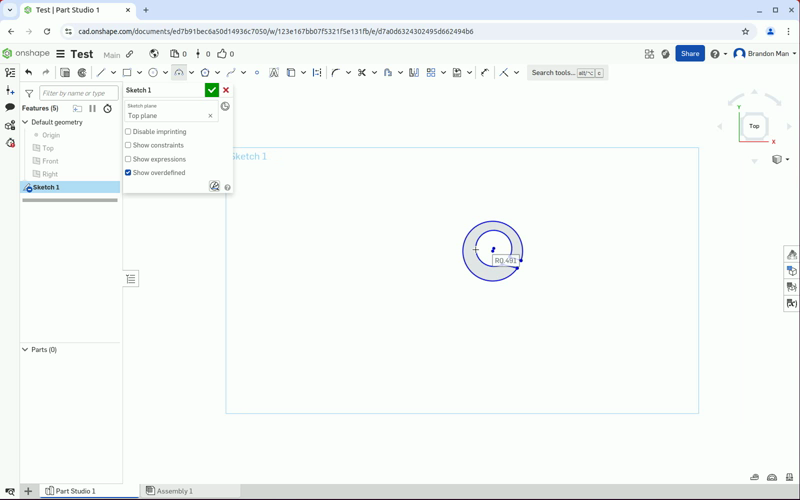
scroll(-6)
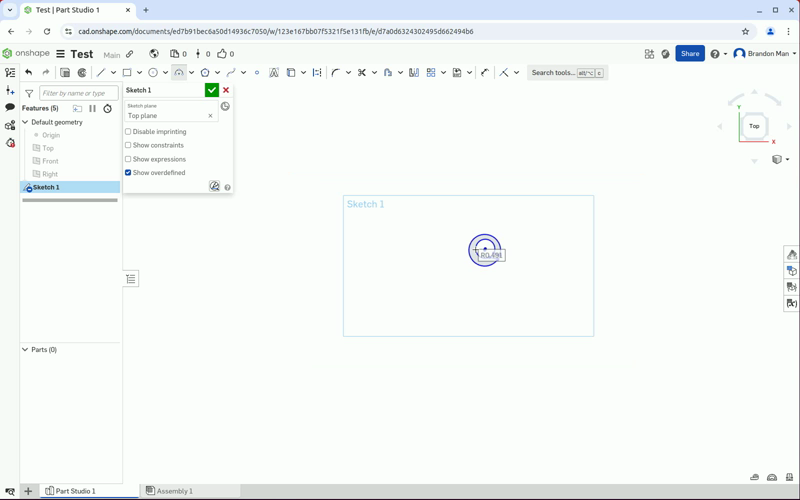
scroll(-6)
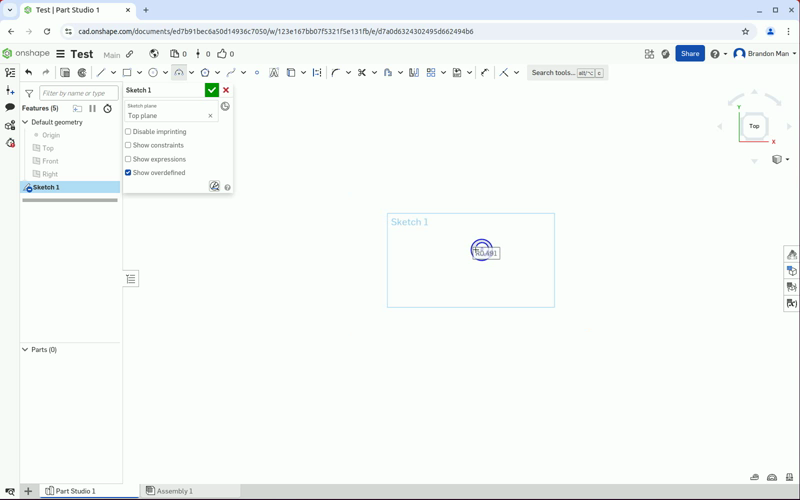
scroll(-6)
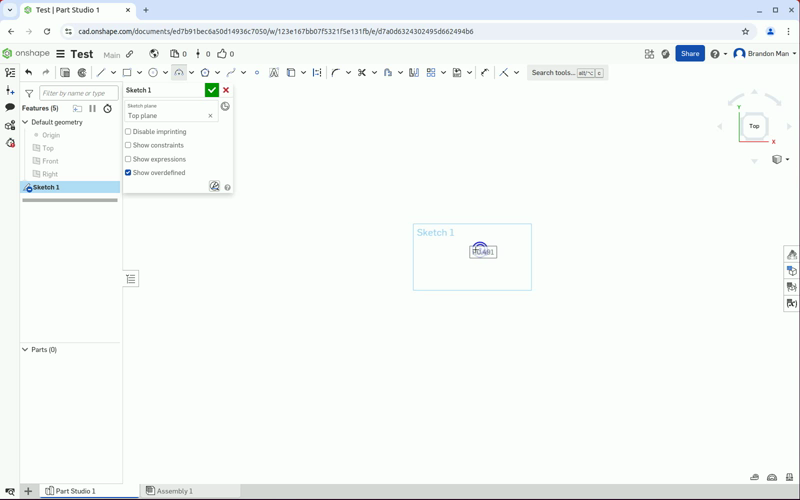
scroll(-6)
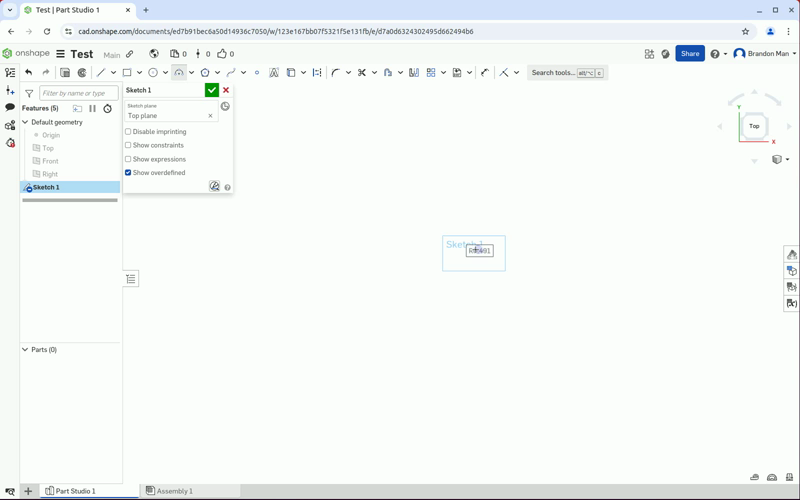
key_up(shift)
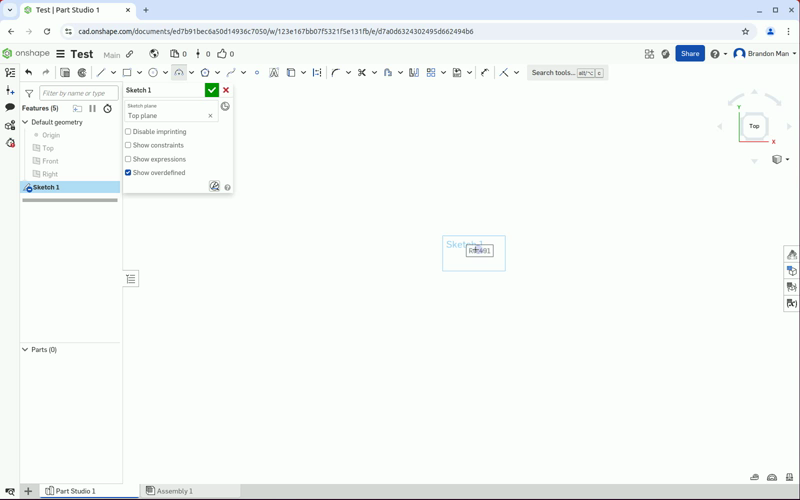
key(esc)
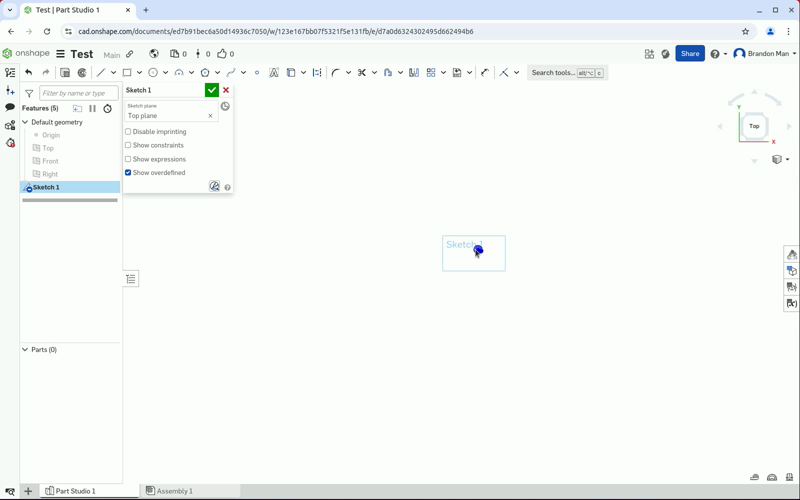
mouse_move(480, 249)
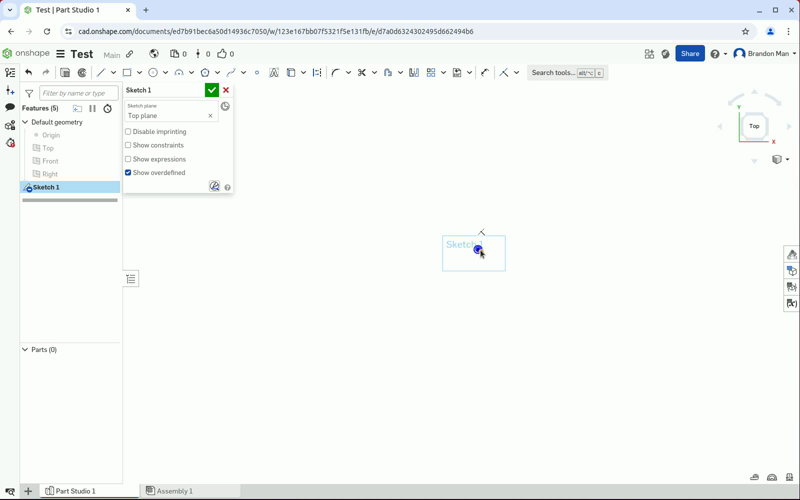
scroll(6)
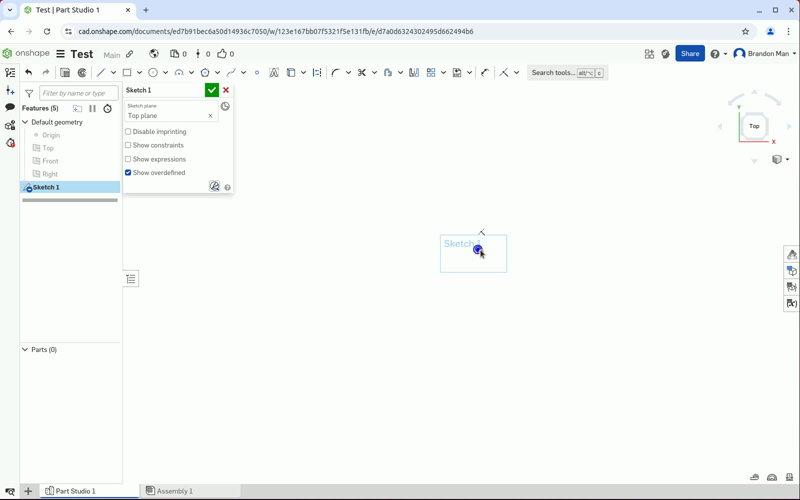
scroll(6)
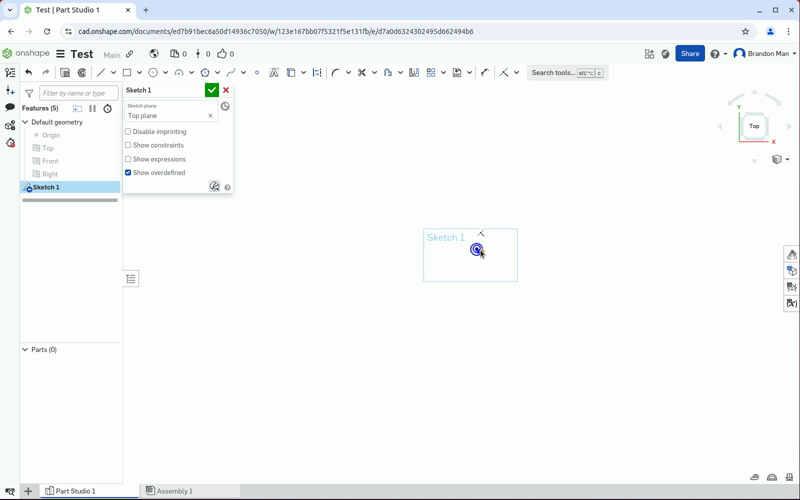
scroll(6)
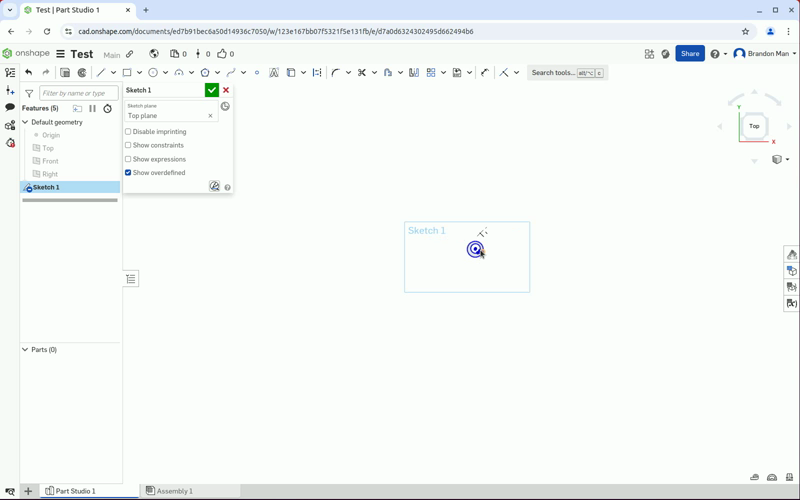
scroll(6)
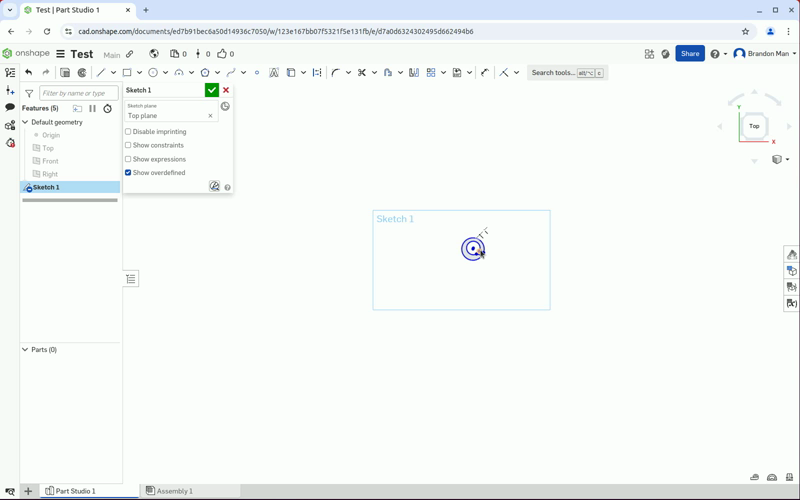
scroll(6)
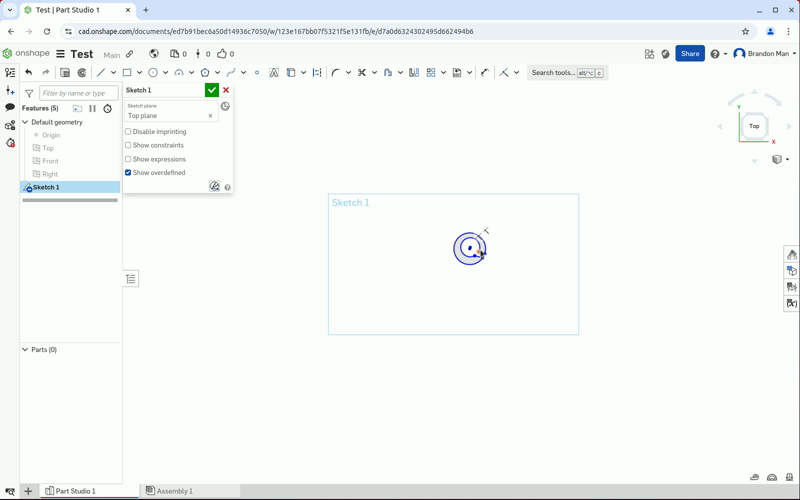
scroll(6)
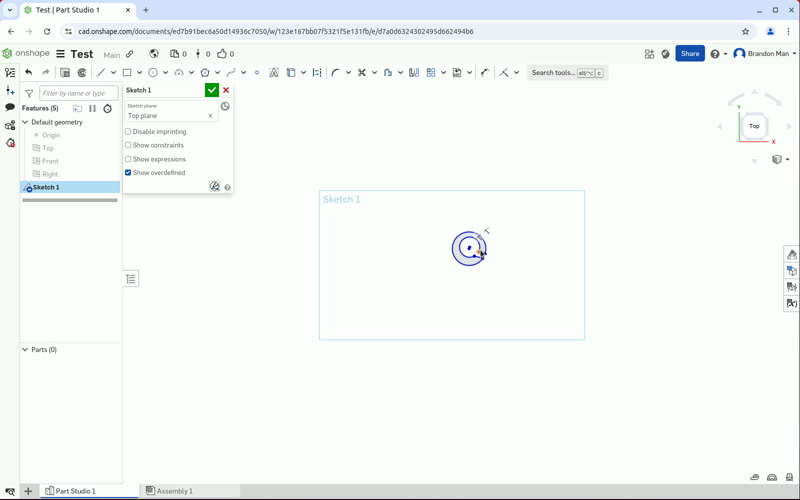
scroll(6)
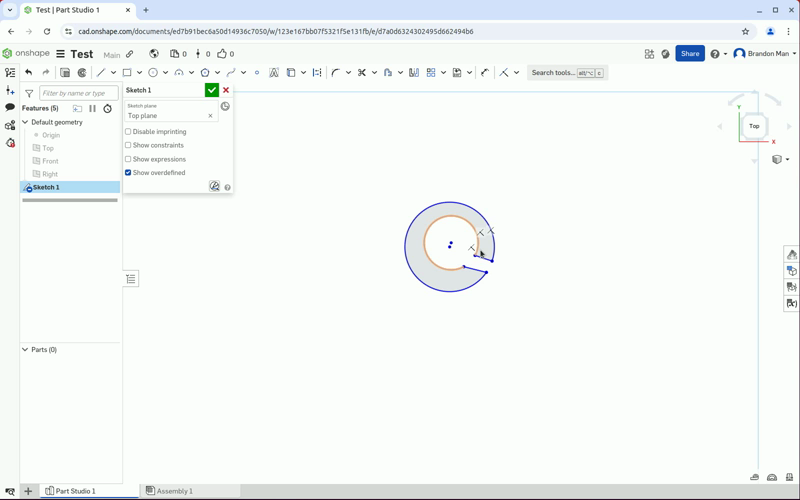
click(480, 249)
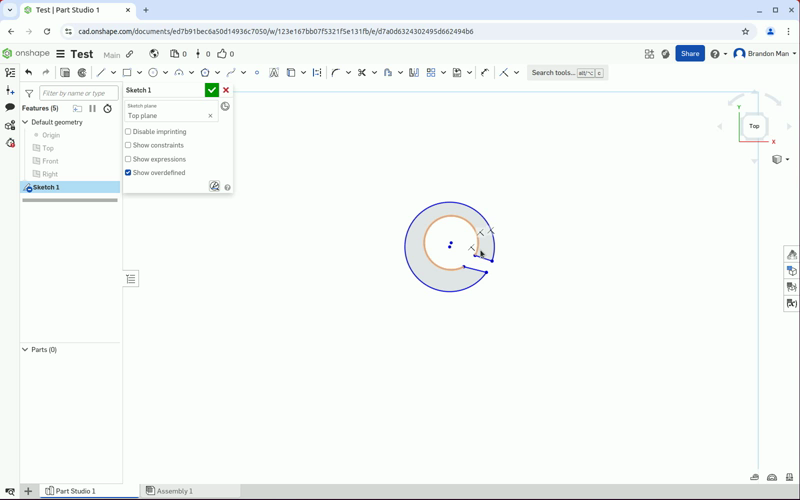
scroll(-6)
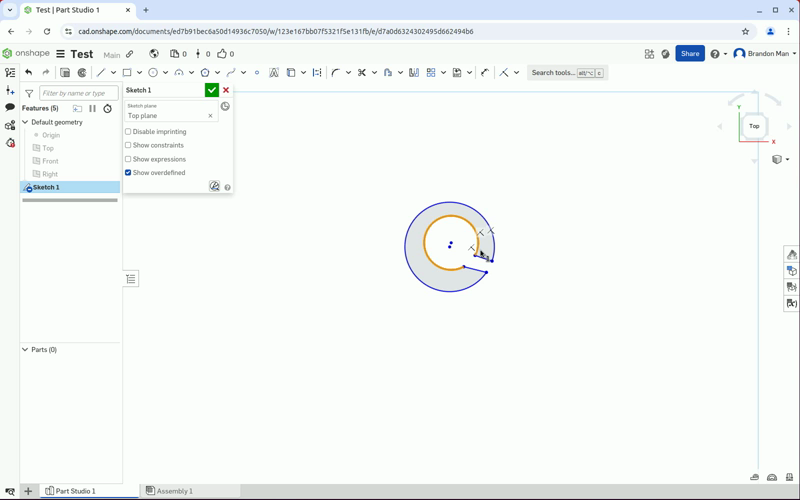
scroll(-6)
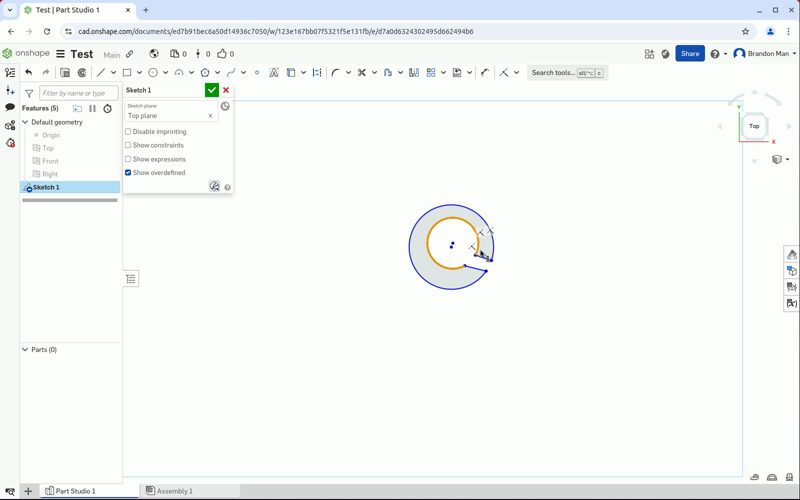
scroll(-6)
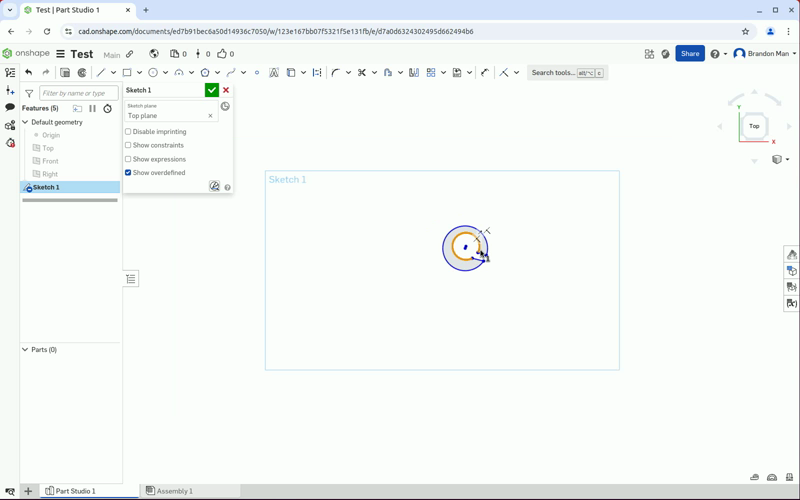
scroll(-6)
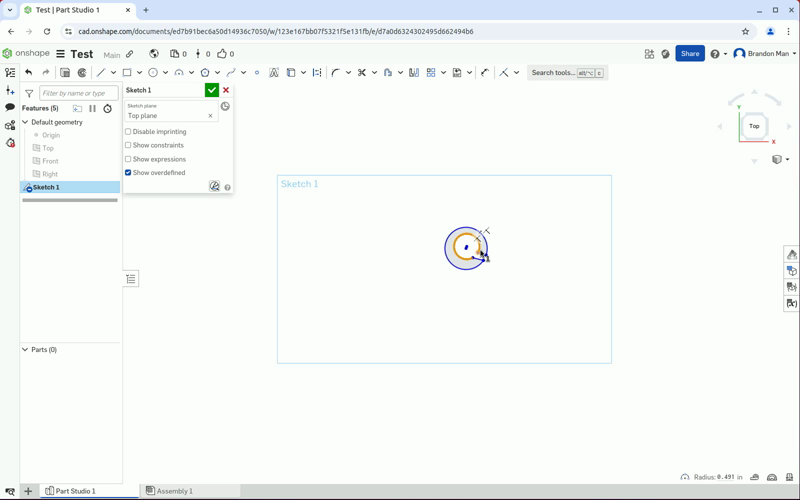
scroll(-6)
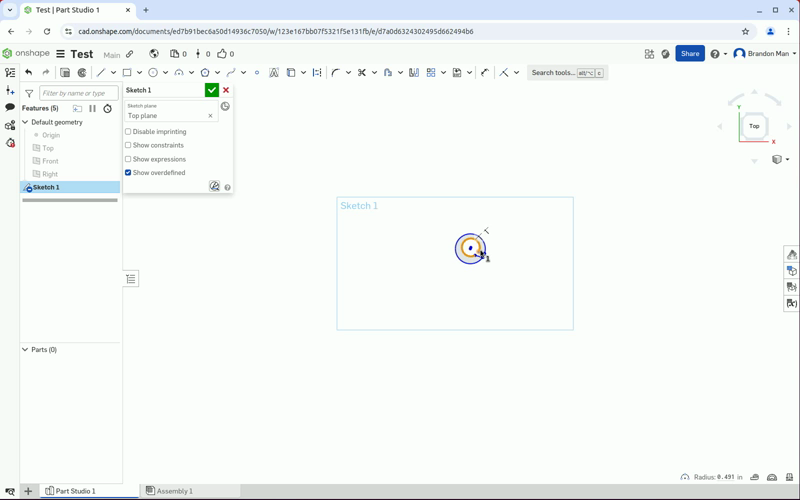
scroll(-6)
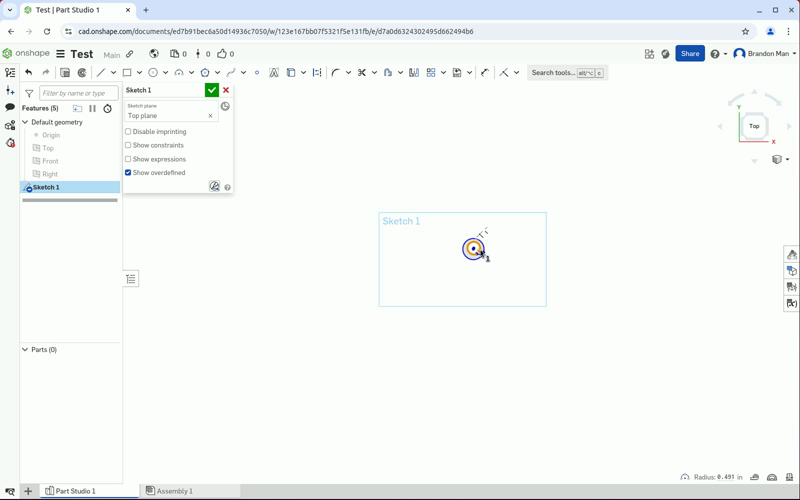
scroll(-6)
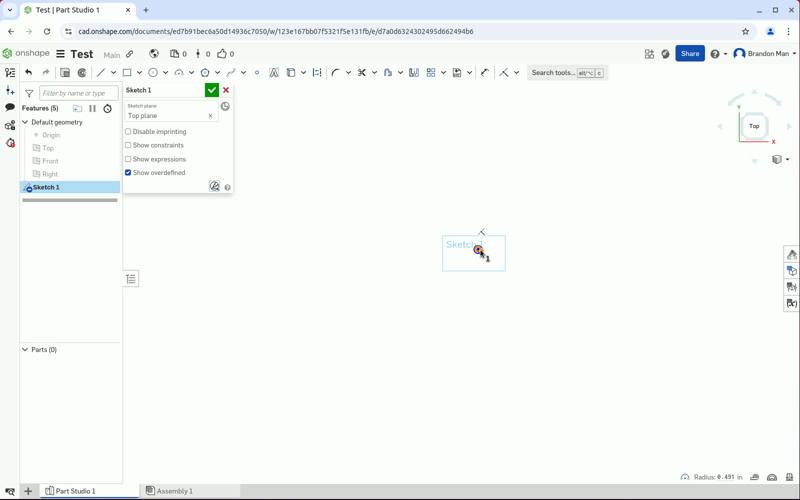
mouse_move(73, 352)
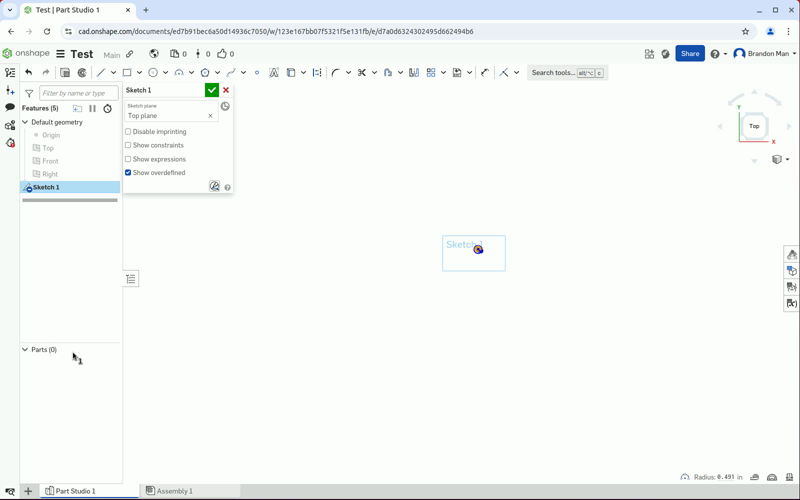
key(shift+y)
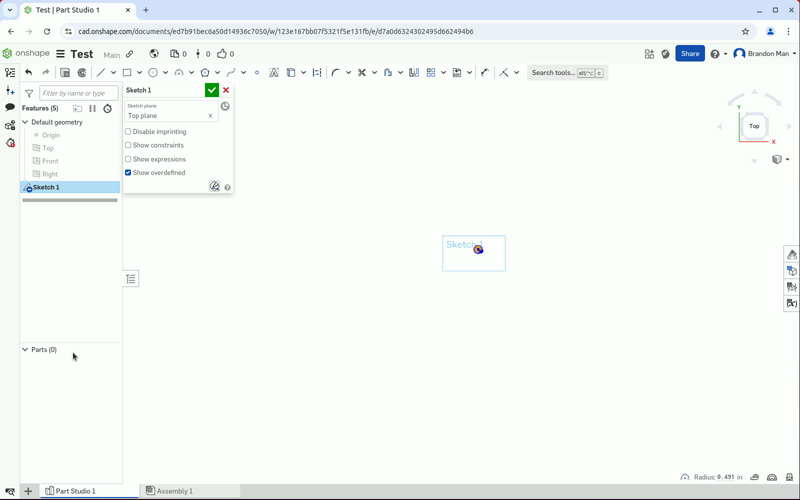
key(shift+e)
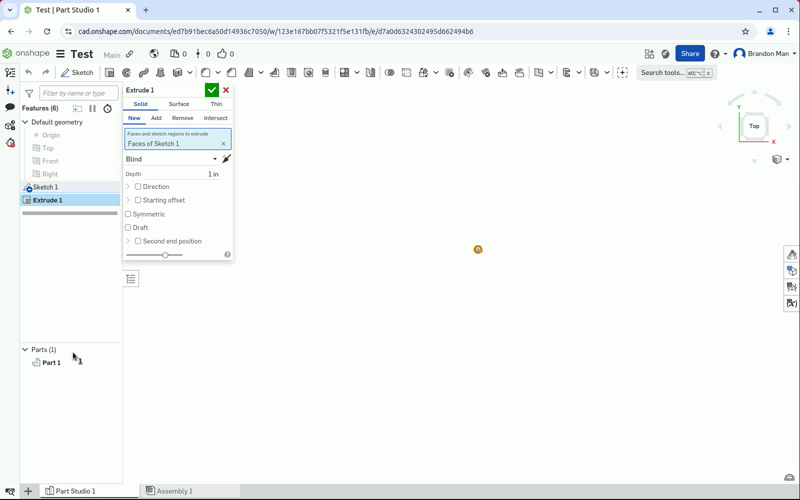
mouse_move(143, 106)
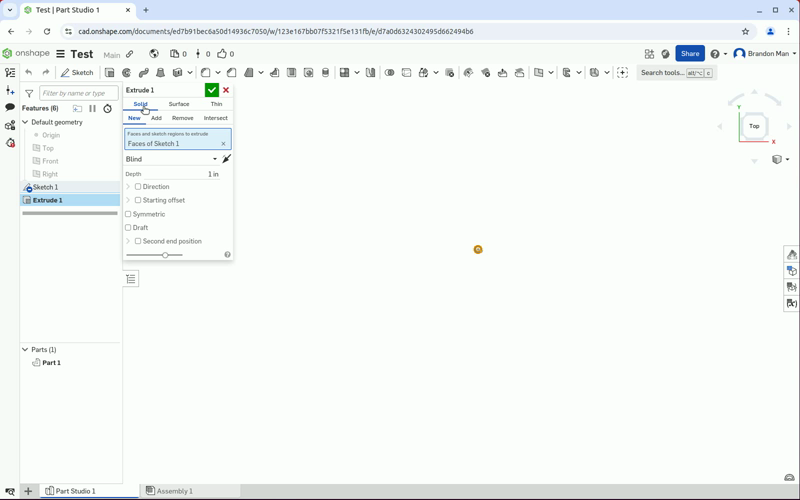
click(143, 106)
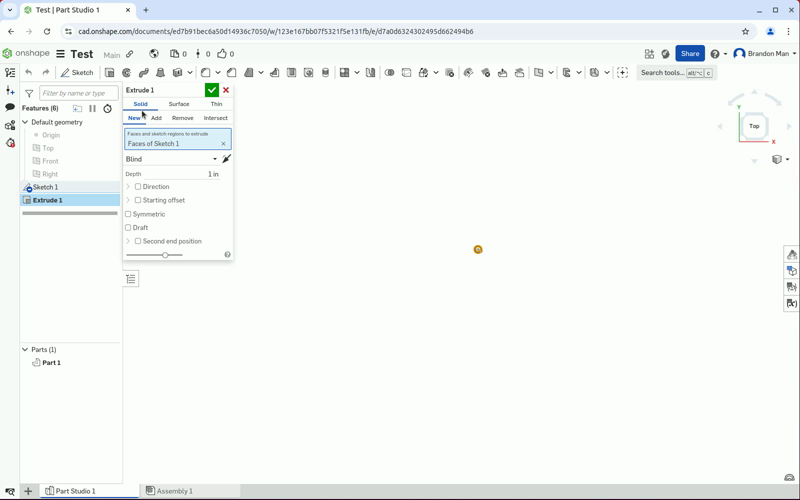
mouse_move(137, 120)
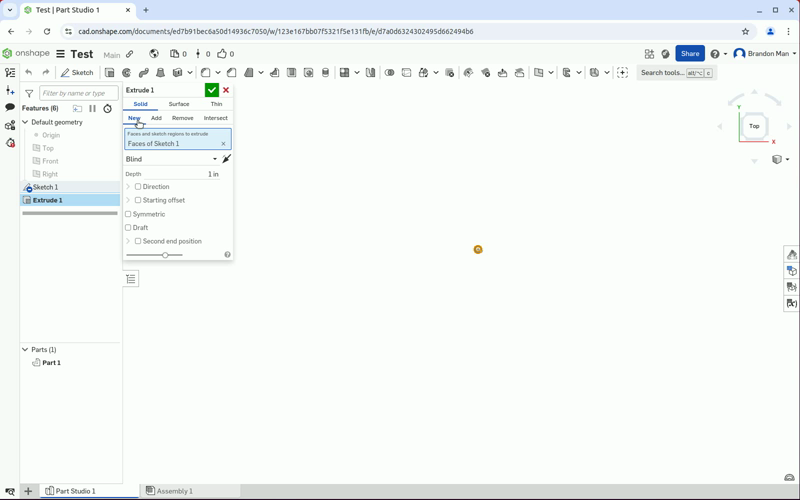
click(137, 120)
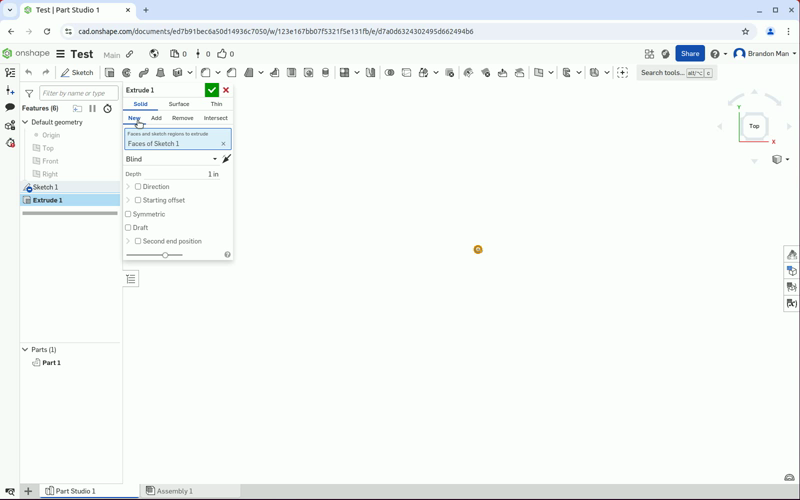
key(tab, 4)
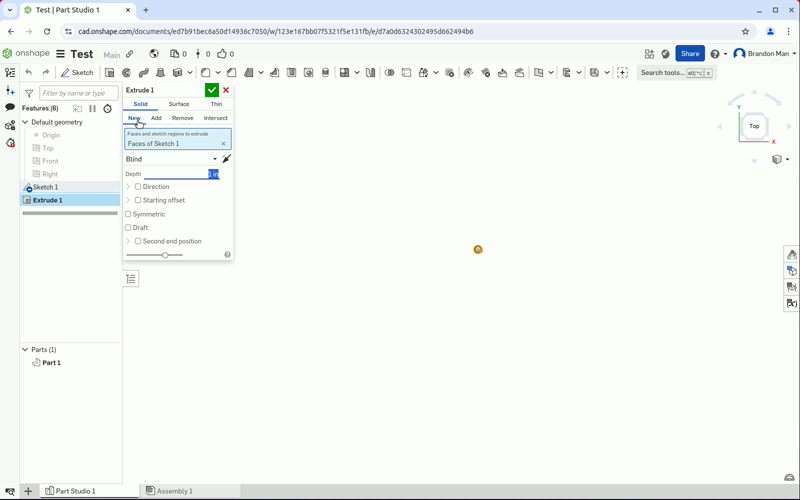
text(3.611)
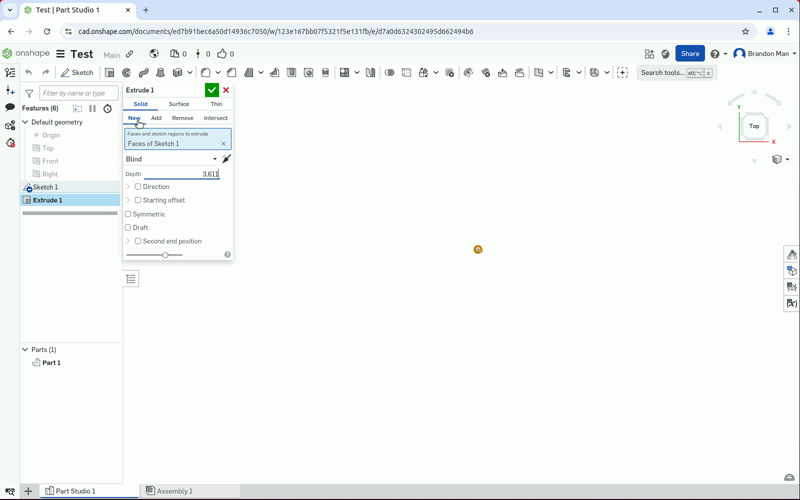
key(enter)
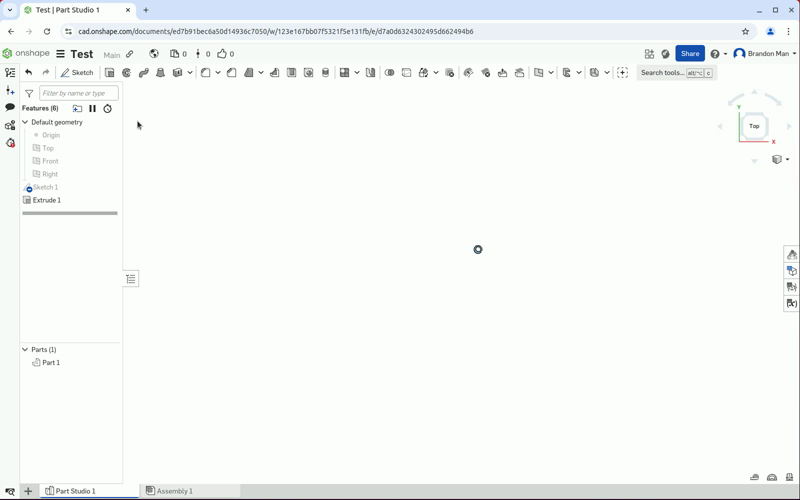
key(shift+h)
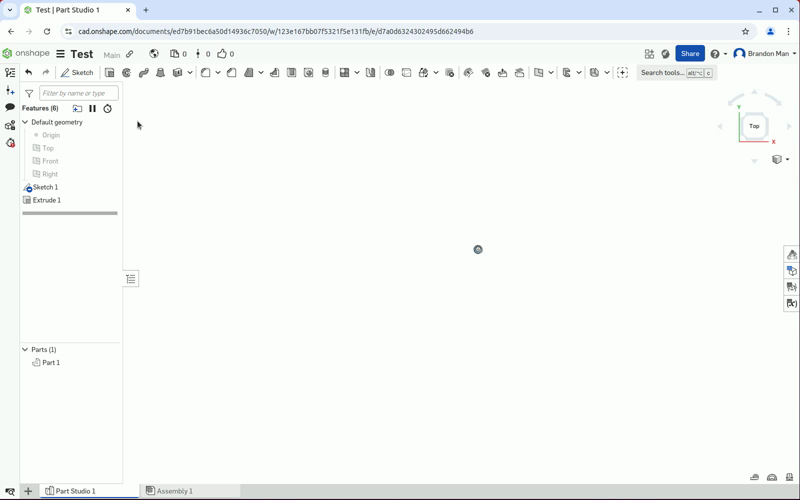
key(shift+h)
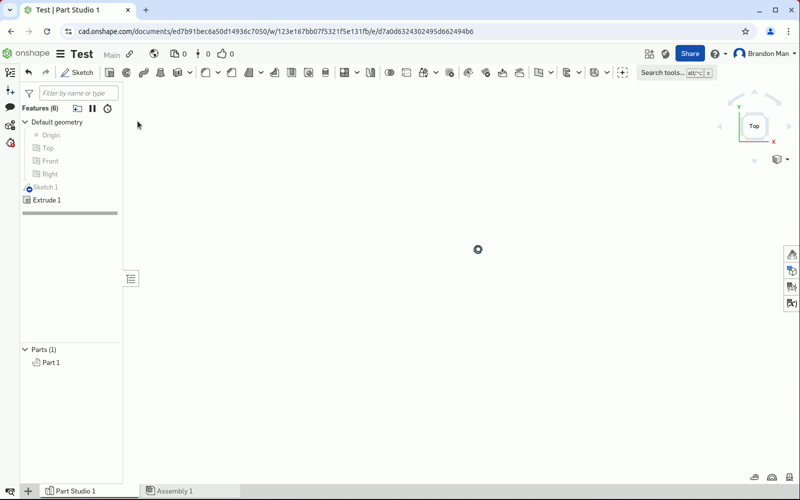
mouse_move(73, 189)
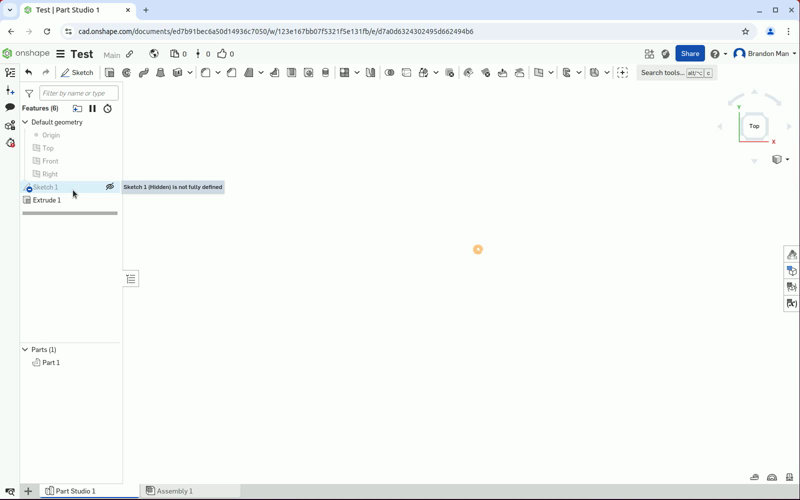
click(73, 189)
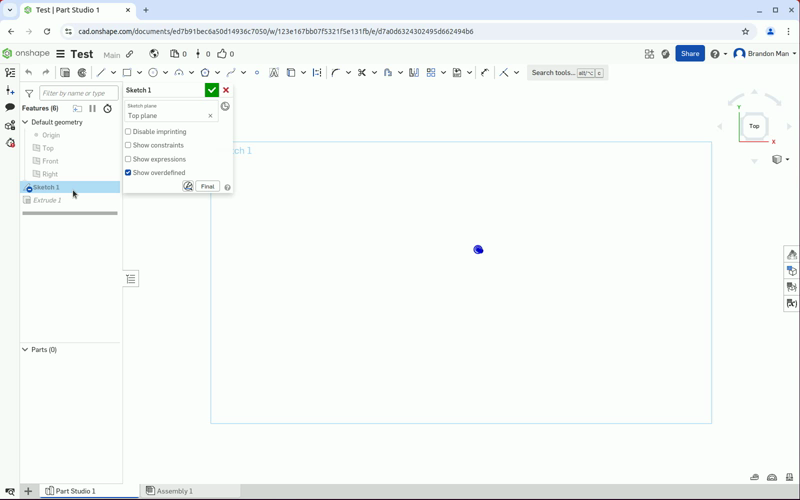
mouse_move(229, 92)
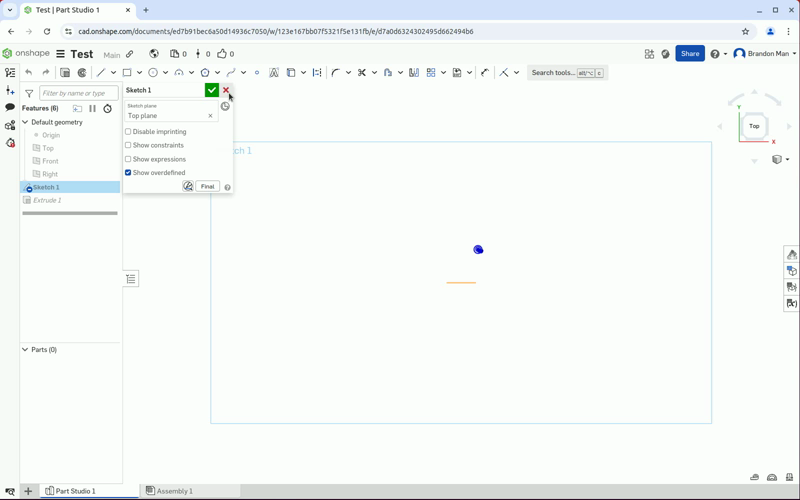
click(229, 92)
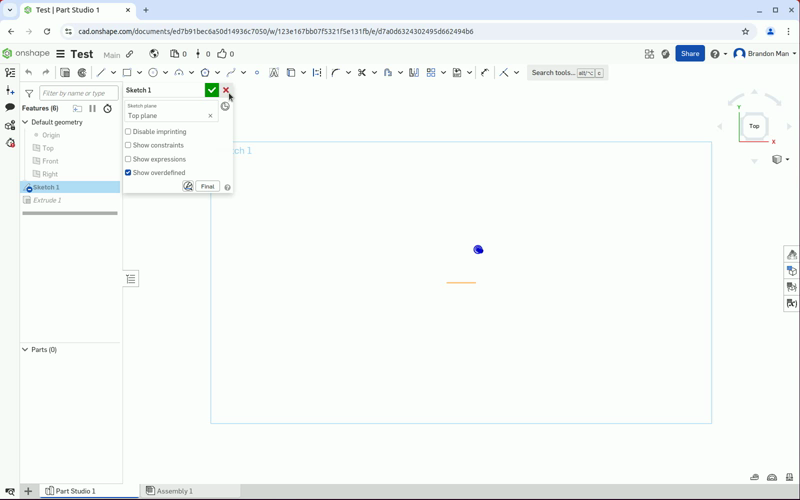
key(shift+s)
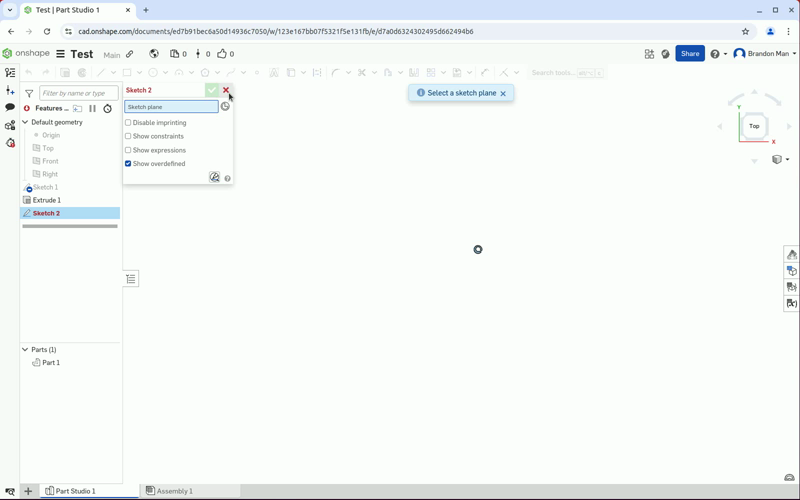
mouse_move(73, 150)
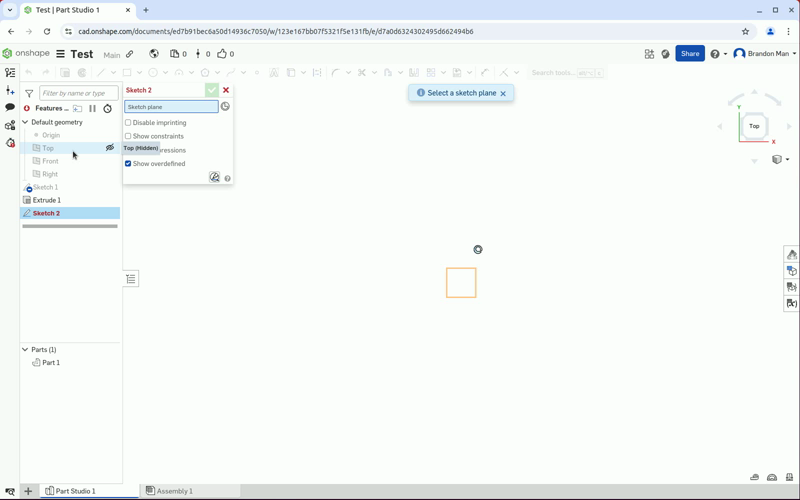
click(73, 150)
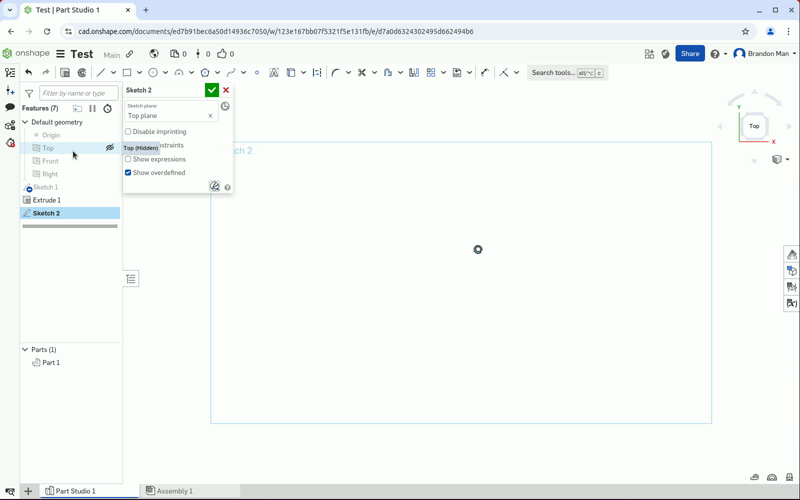
mouse_move(73, 352)
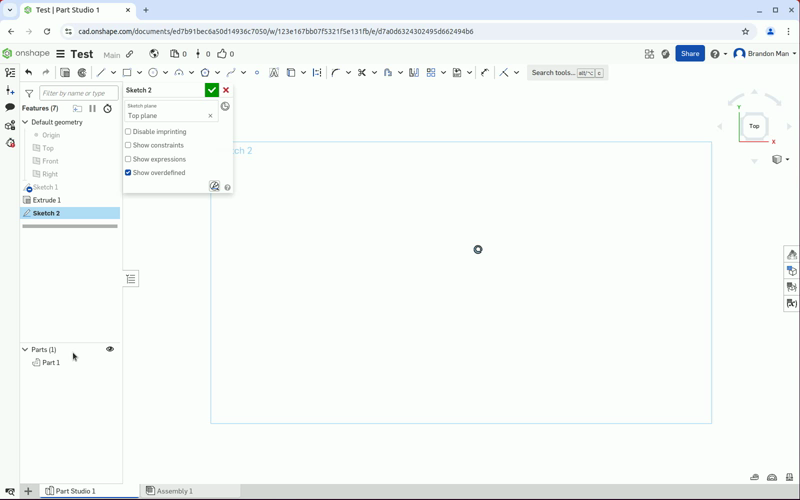
key(y)
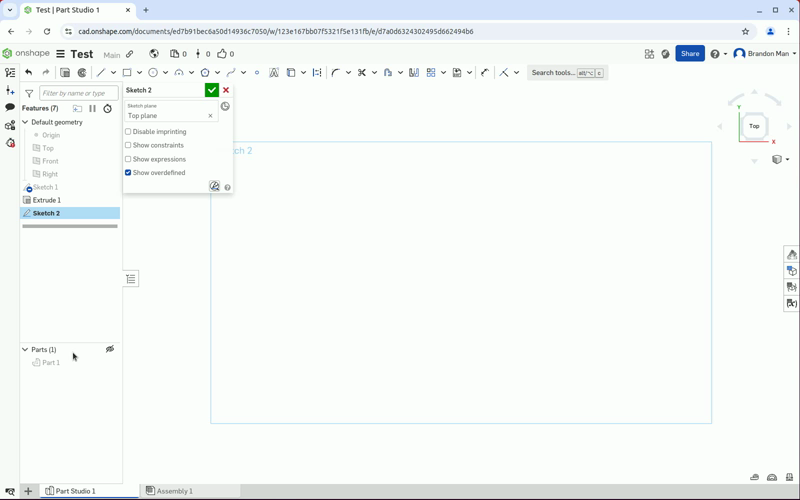
key(c)
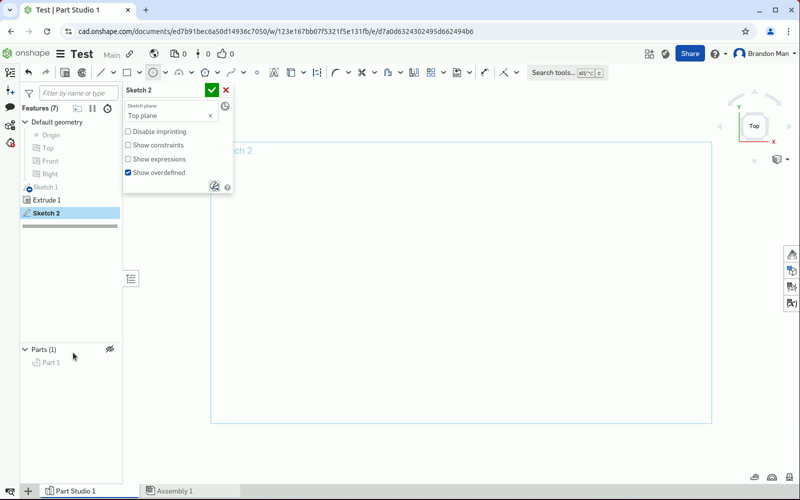
key_down(shift)
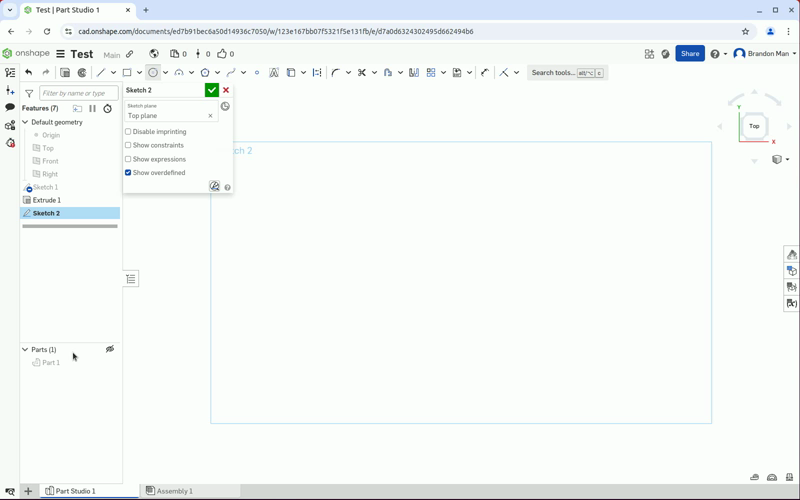
mouse_move(433, 265)
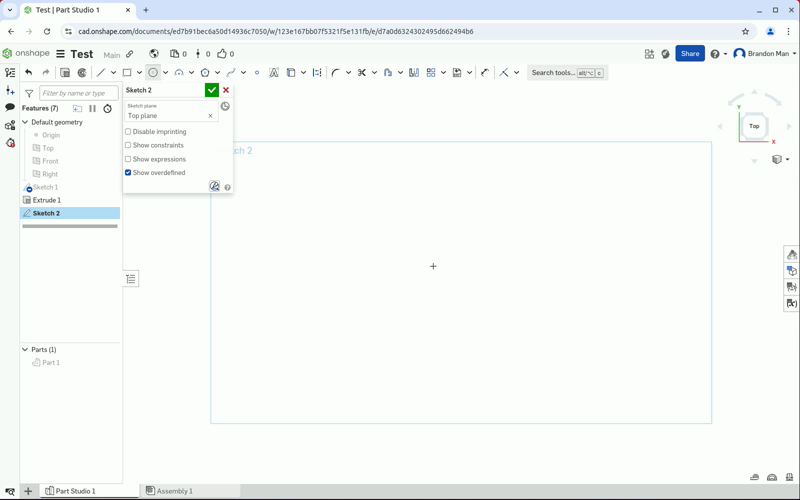
click(433, 265)
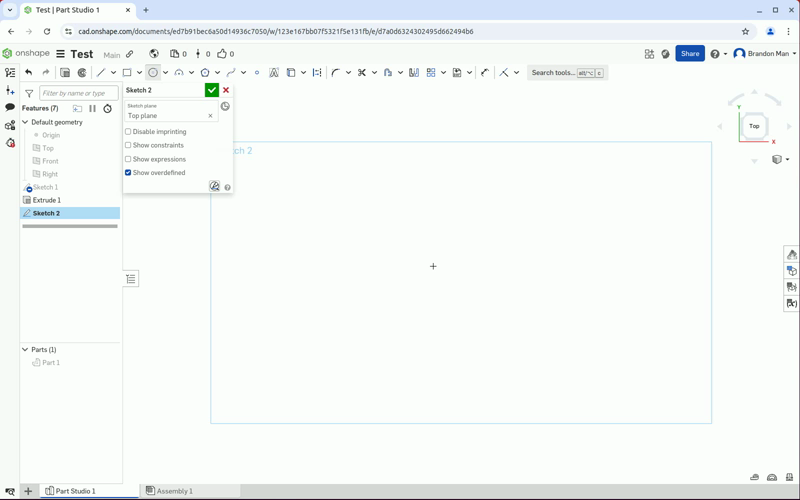
key_up(shift)
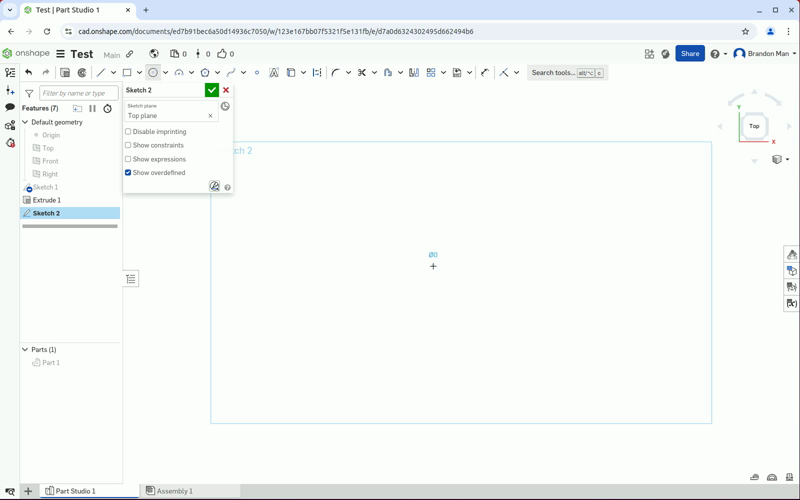
mouse_move(437, 265)
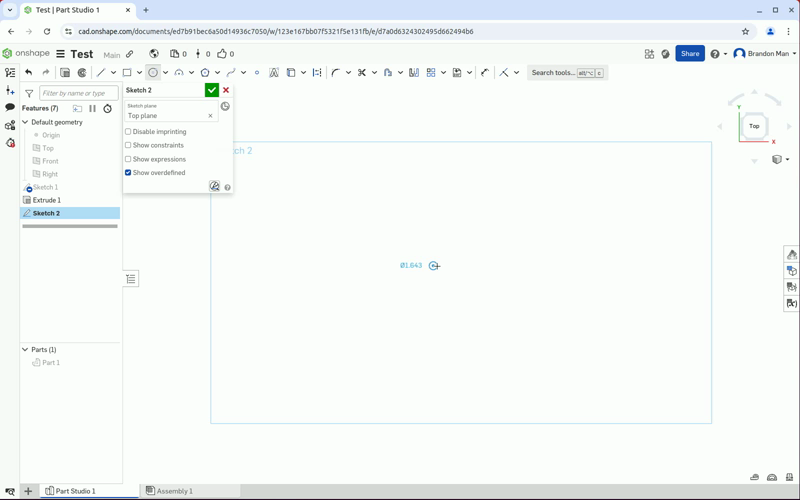
click(437, 265)
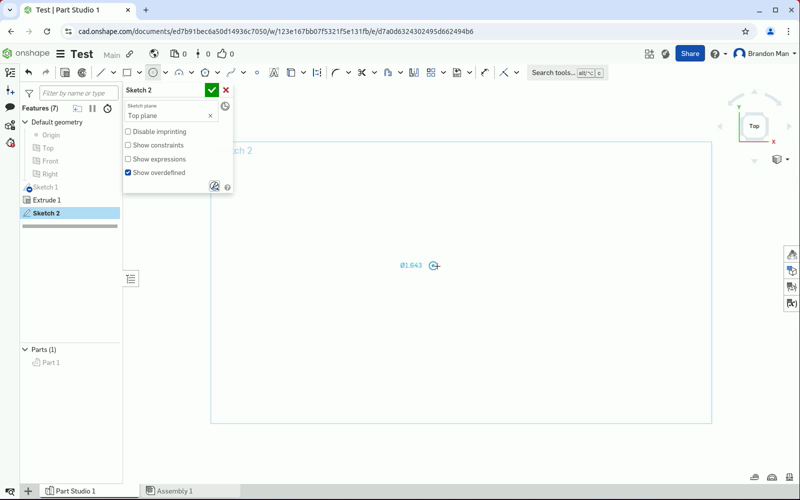
key(esc)
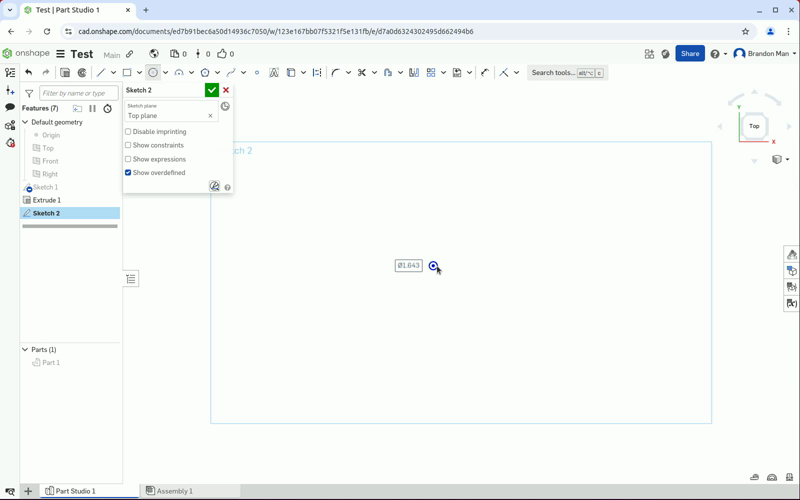
key(c)
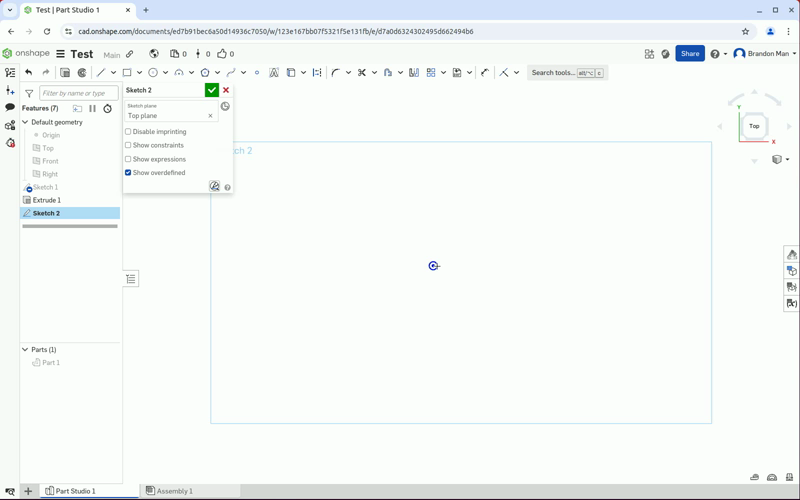
key_down(shift)
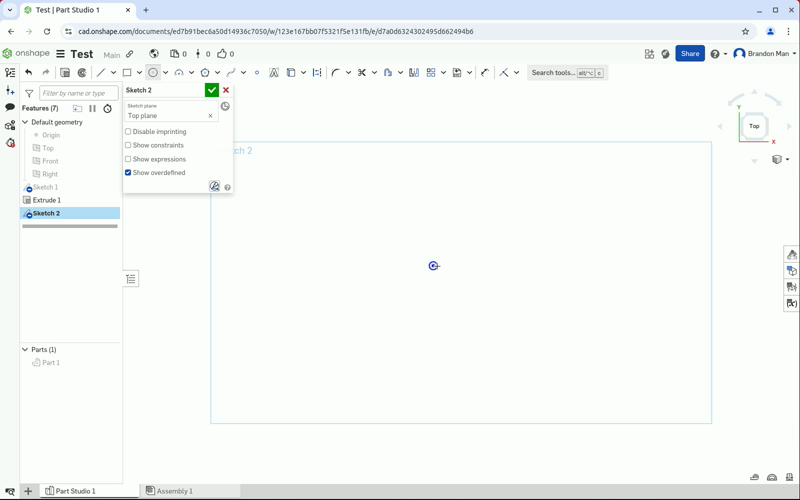
mouse_move(433, 265)
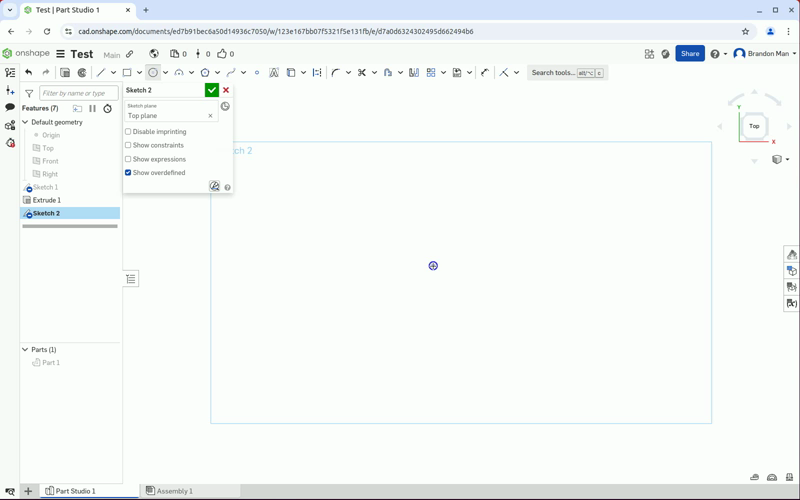
scroll(6)
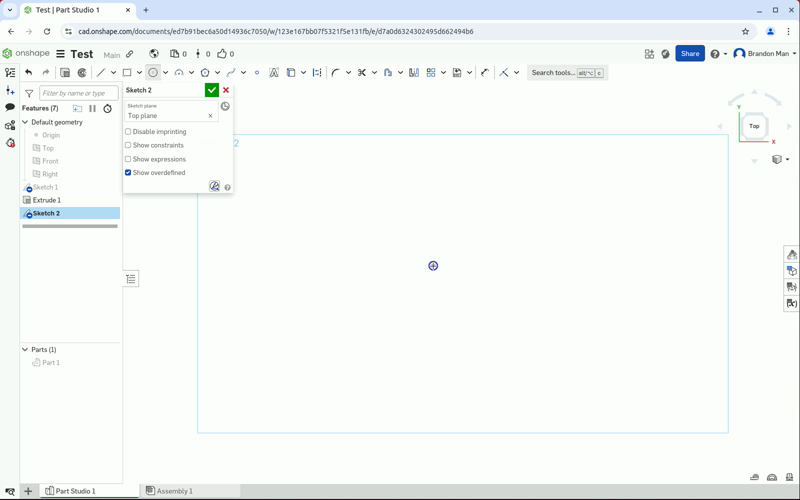
scroll(6)
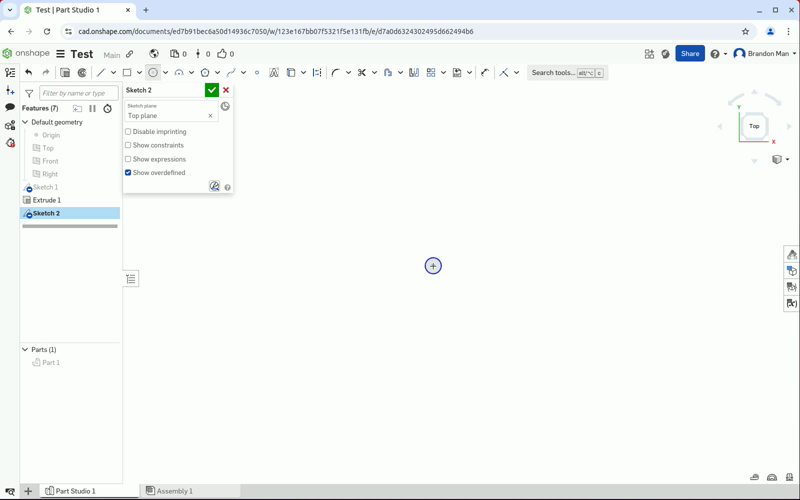
scroll(6)
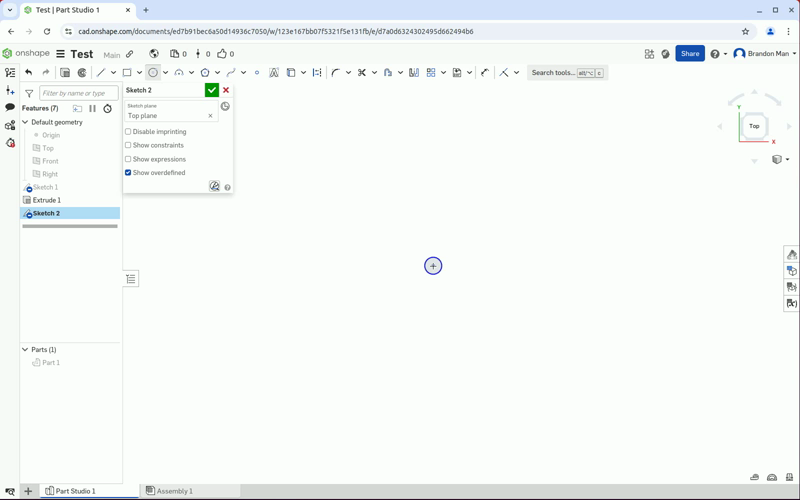
scroll(6)
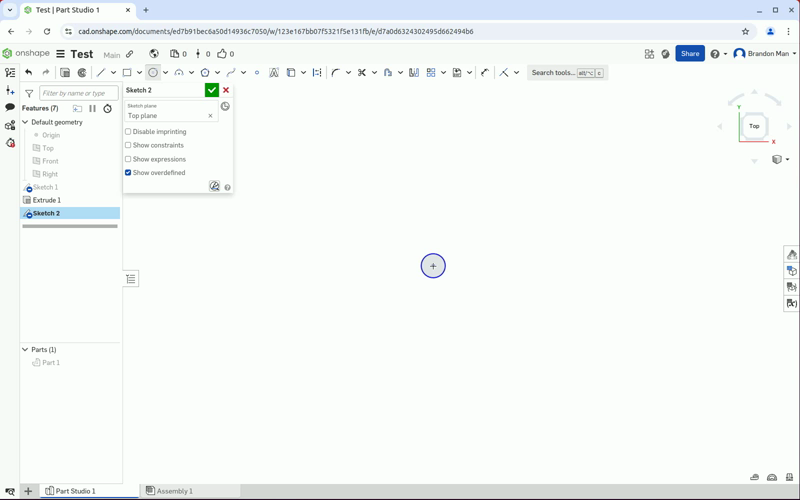
scroll(6)
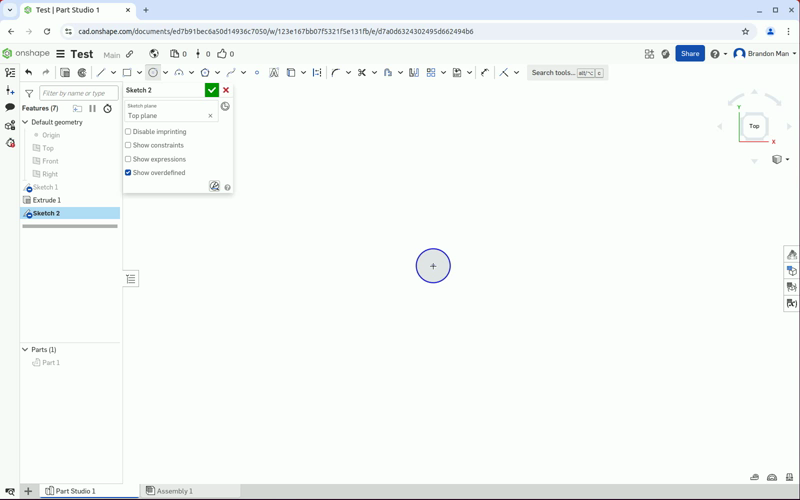
scroll(6)
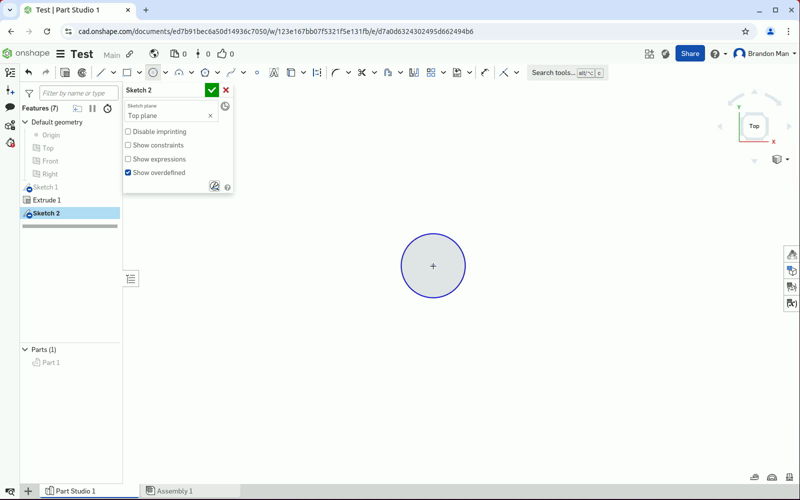
scroll(6)
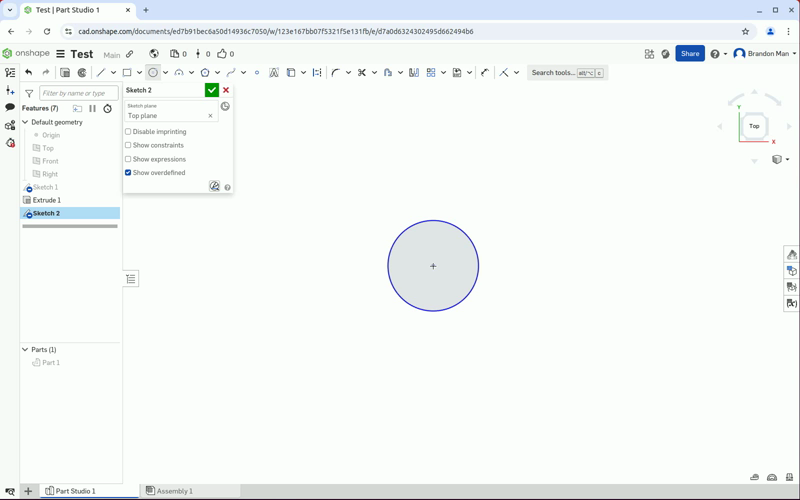
click(433, 265)
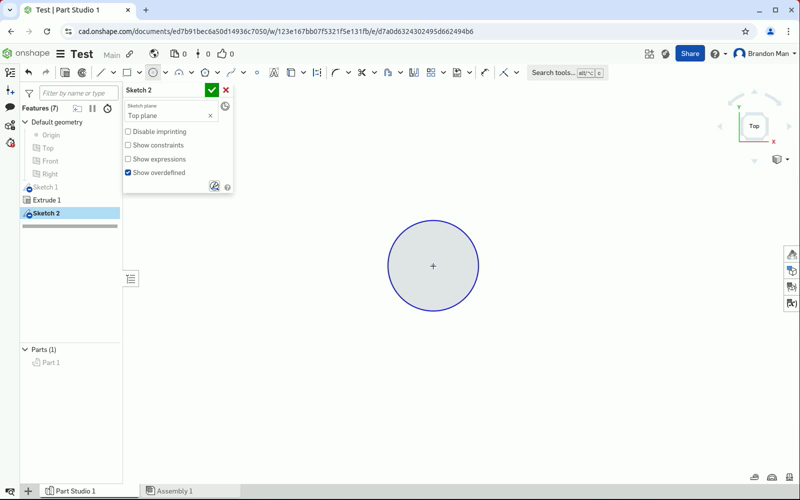
scroll(-6)
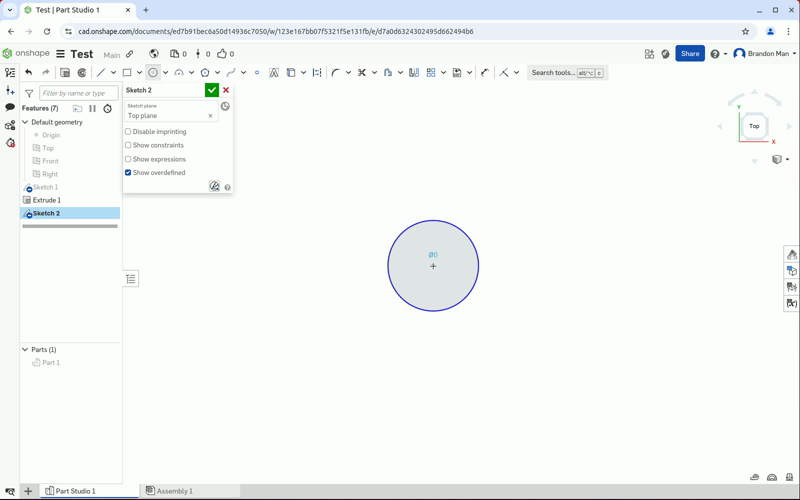
scroll(-6)
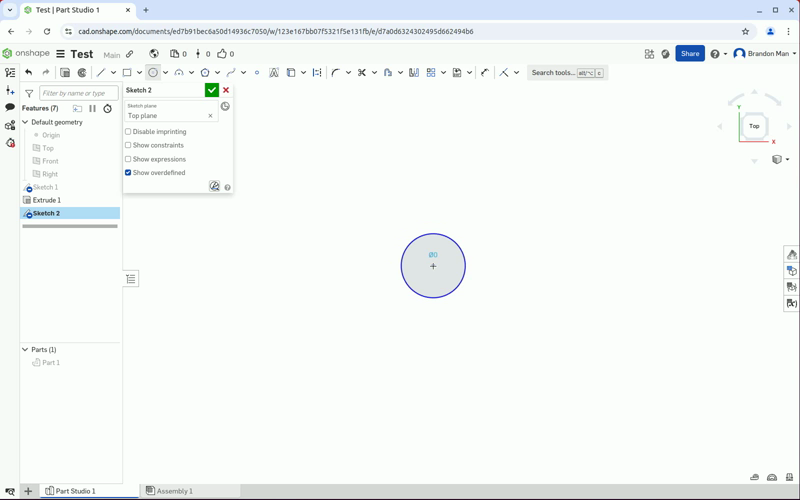
scroll(-6)
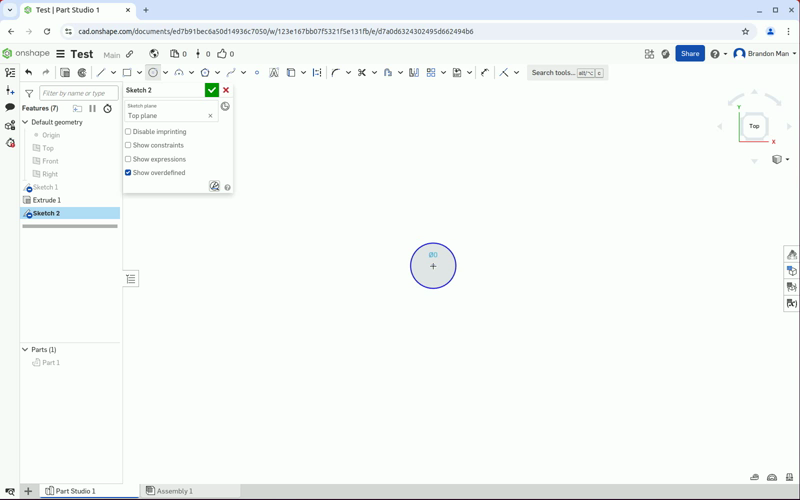
scroll(-6)
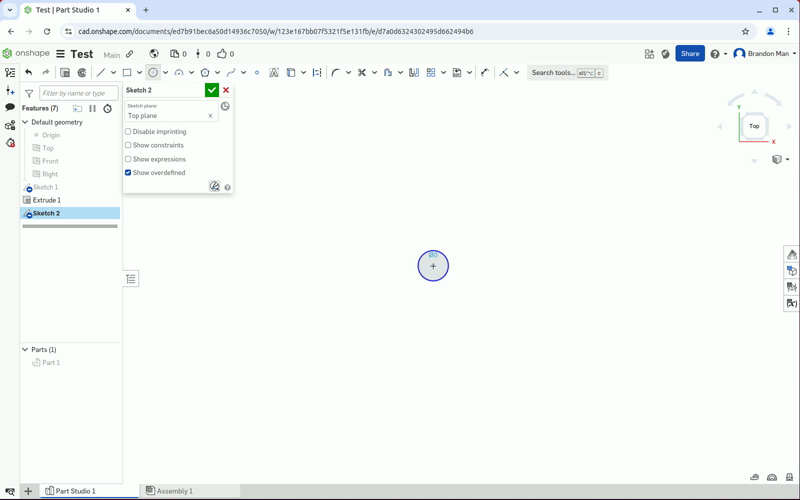
scroll(-6)
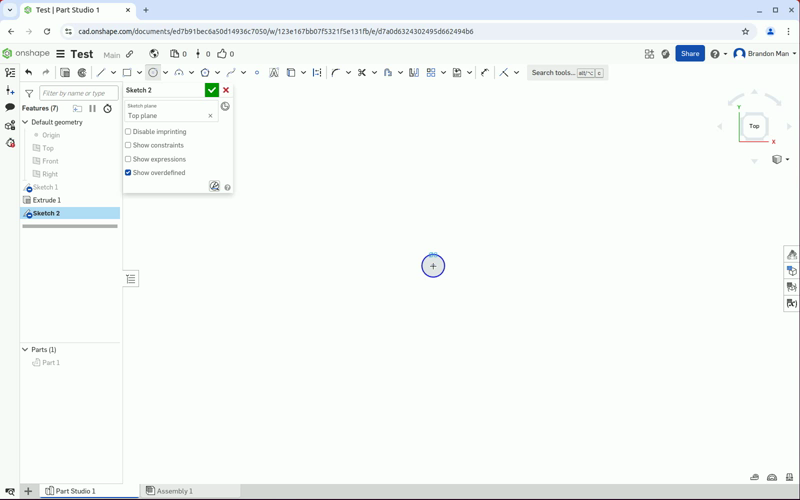
scroll(-6)
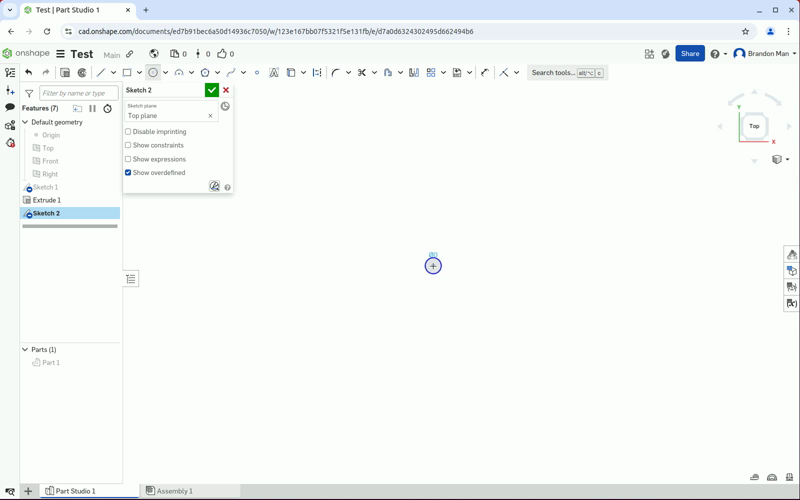
scroll(-6)
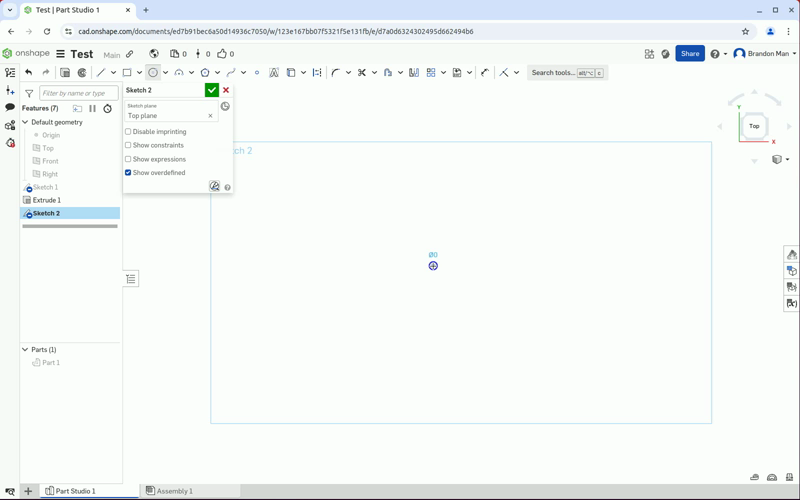
key_up(shift)
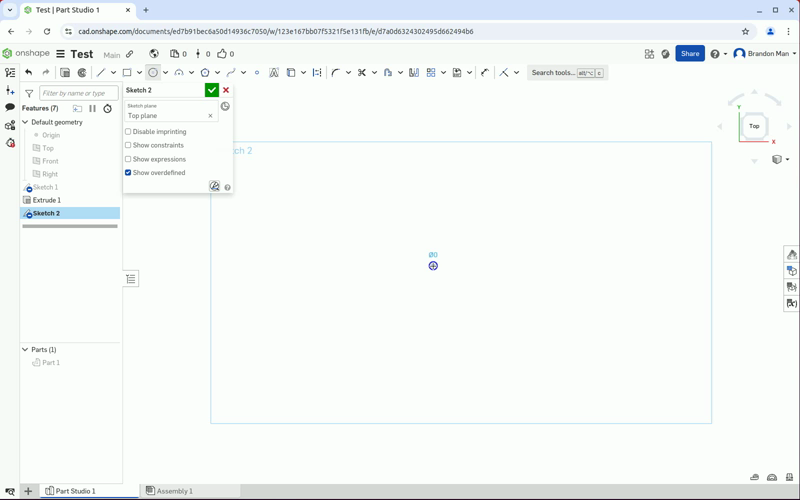
mouse_move(435, 265)
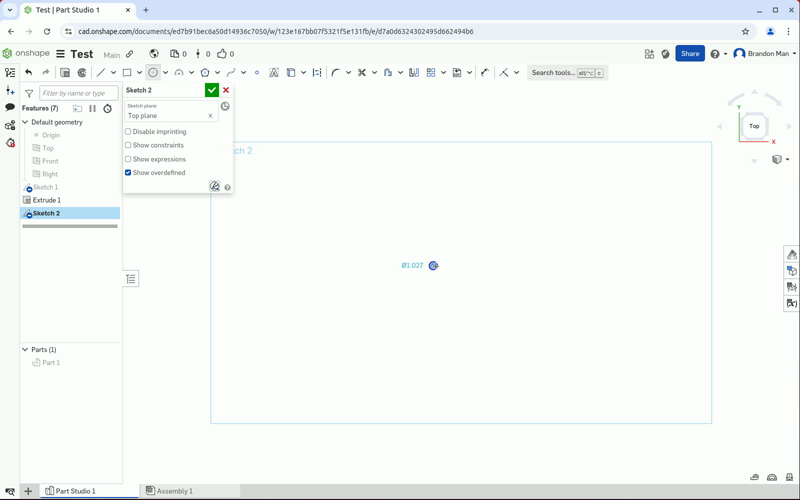
scroll(6)
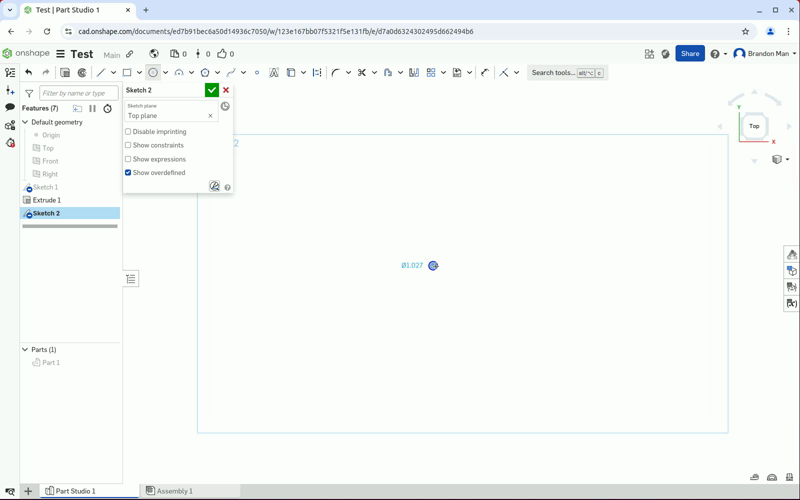
scroll(6)
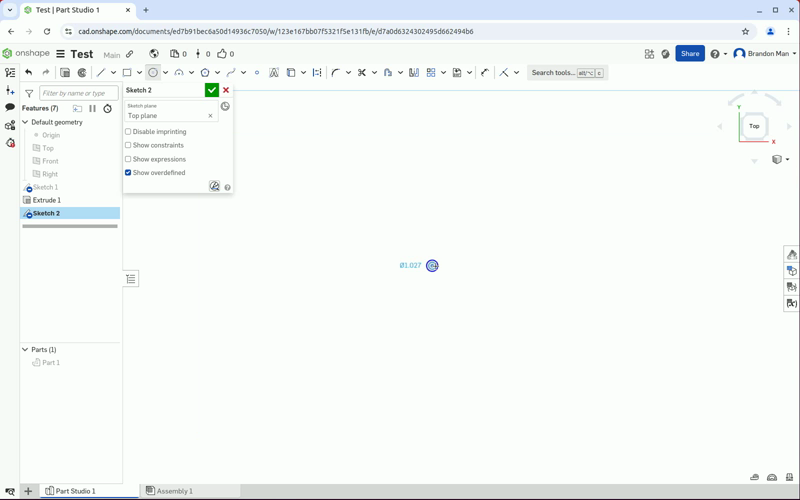
scroll(6)
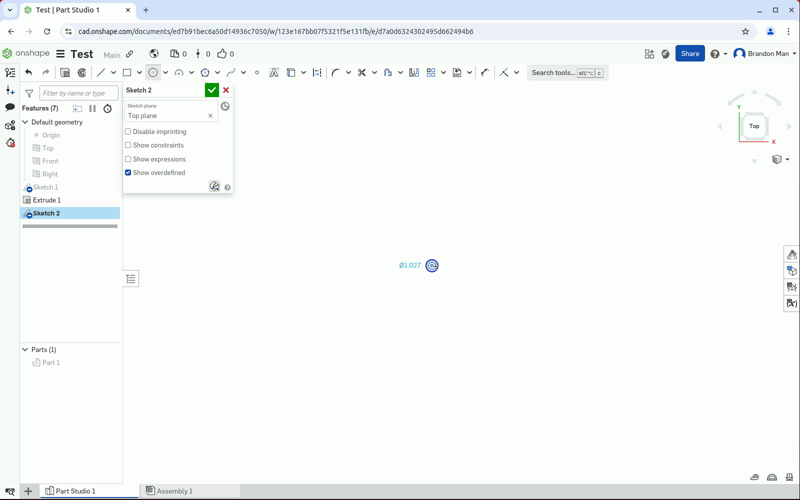
scroll(6)
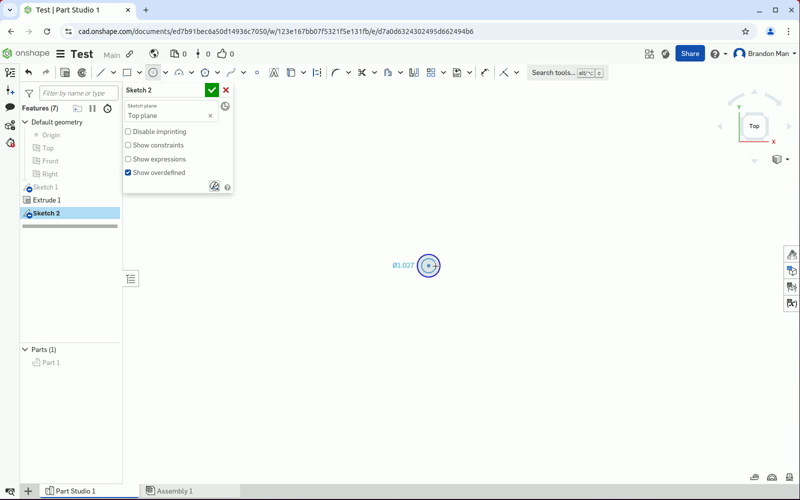
scroll(6)
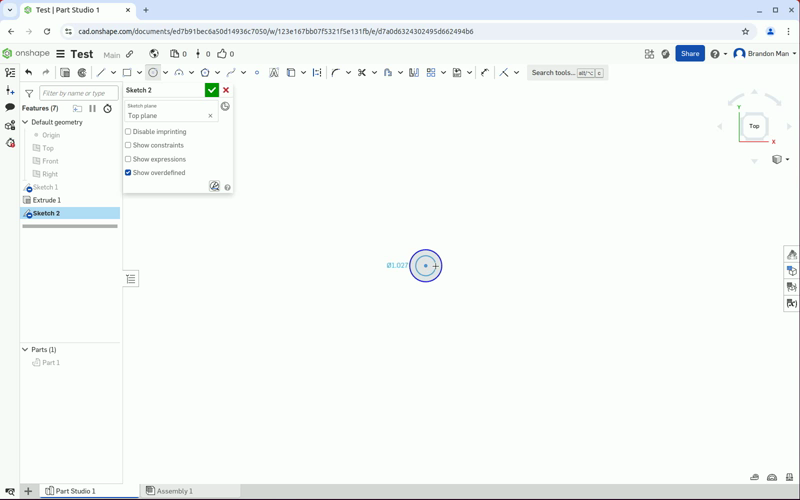
scroll(6)
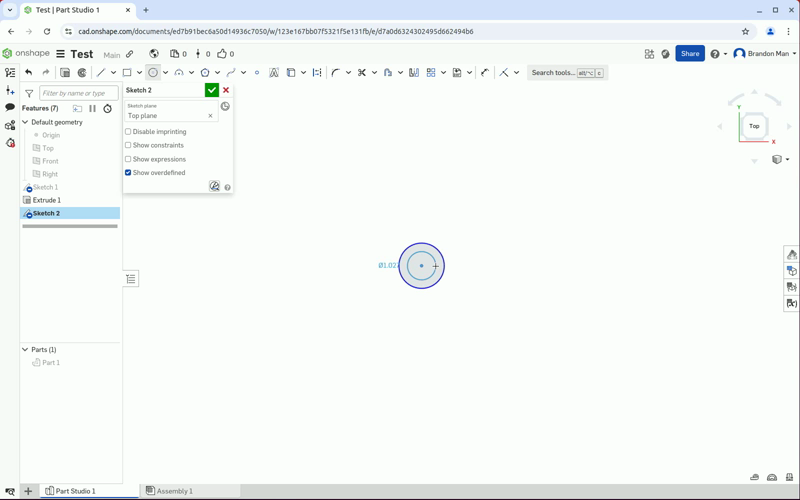
scroll(6)
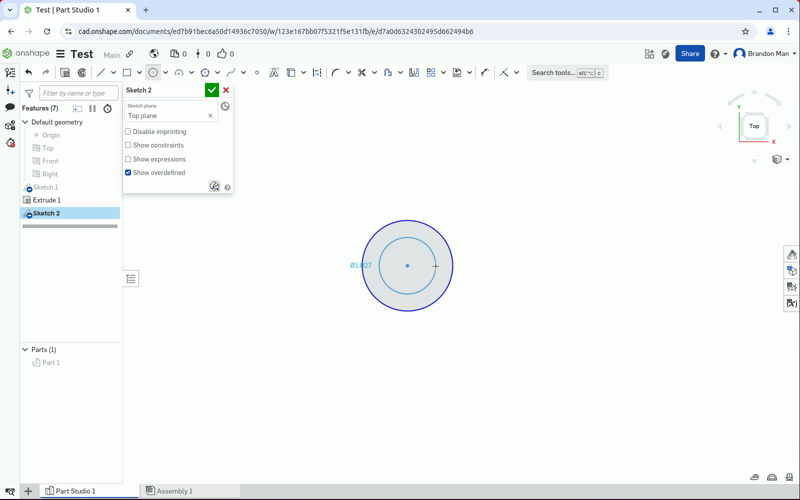
click(435, 265)
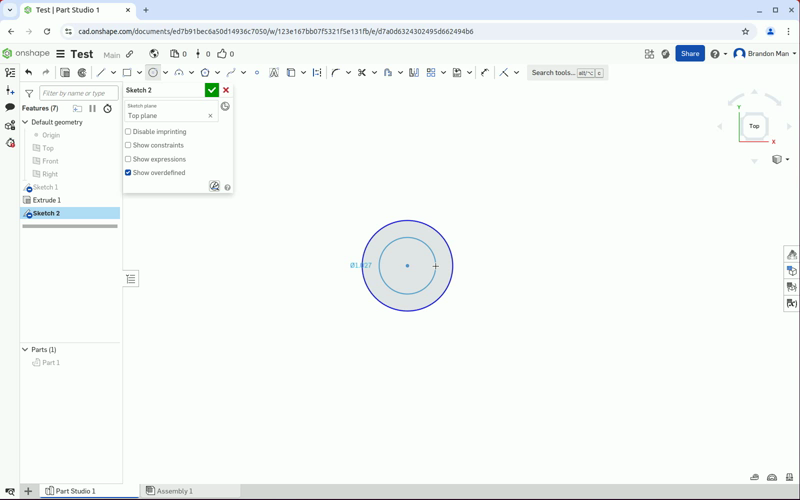
scroll(-6)
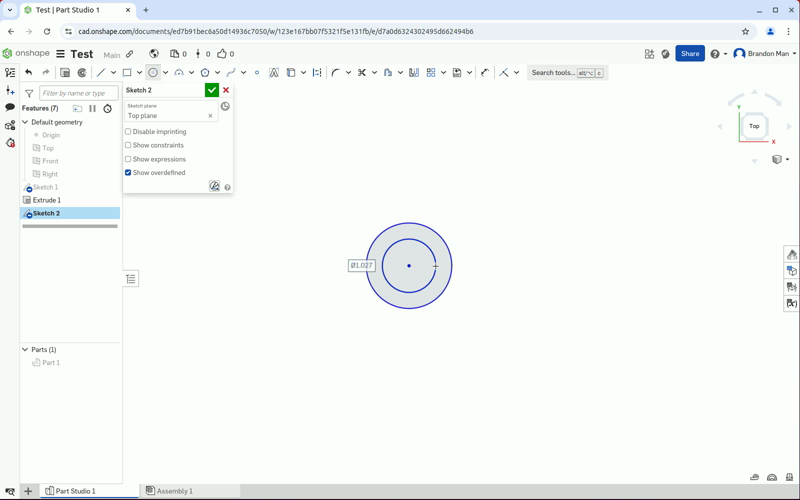
scroll(-6)
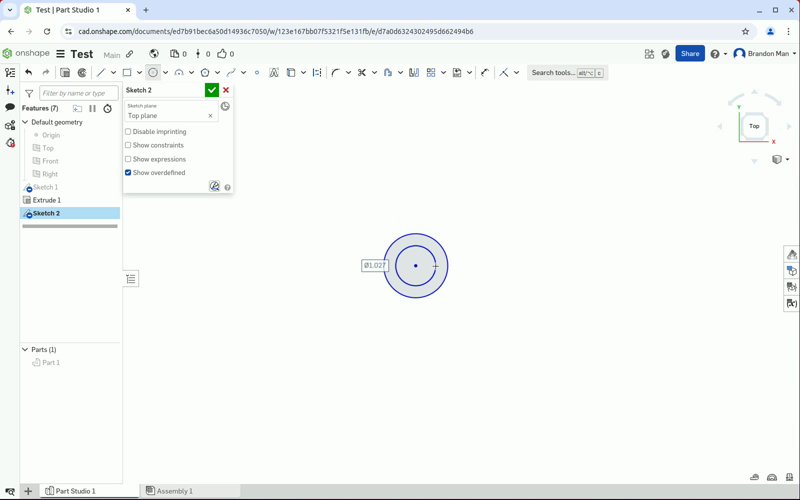
scroll(-6)
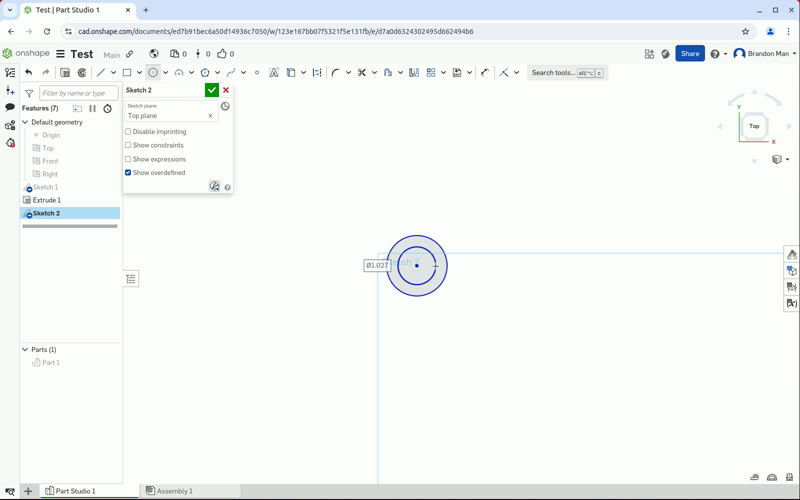
scroll(-6)
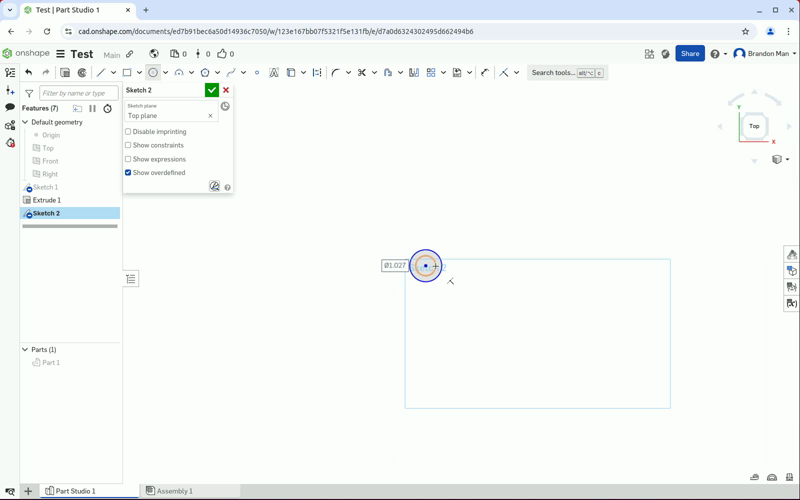
scroll(-6)
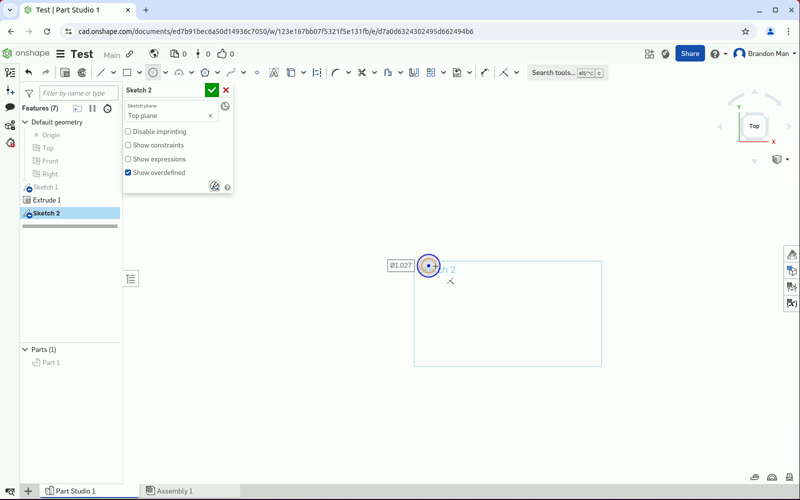
scroll(-6)
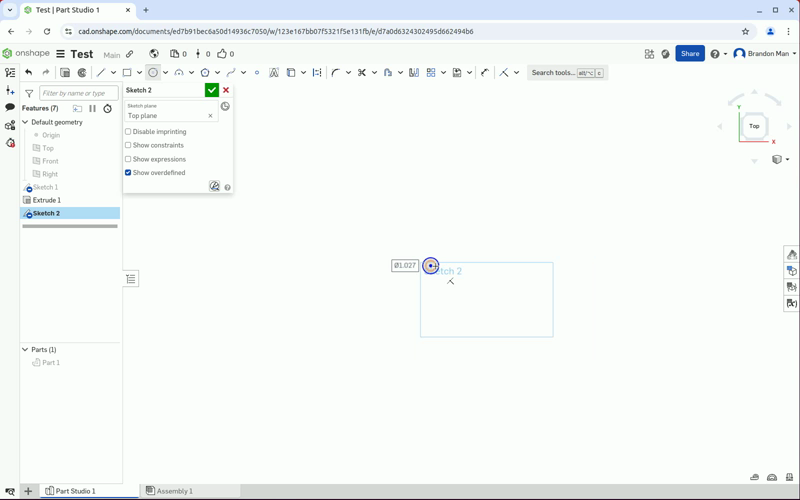
scroll(-6)
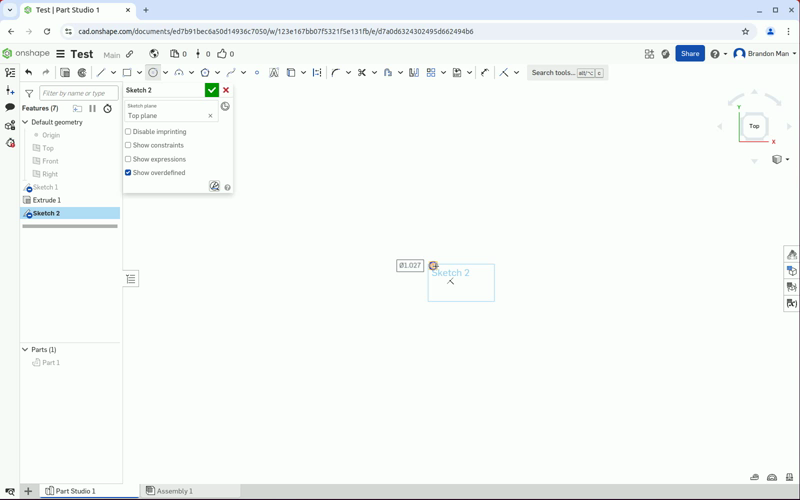
key(esc)
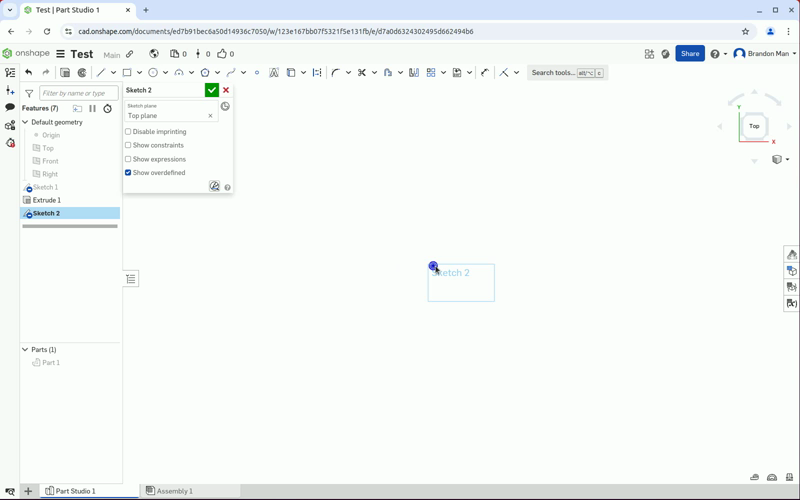
mouse_move(435, 263)
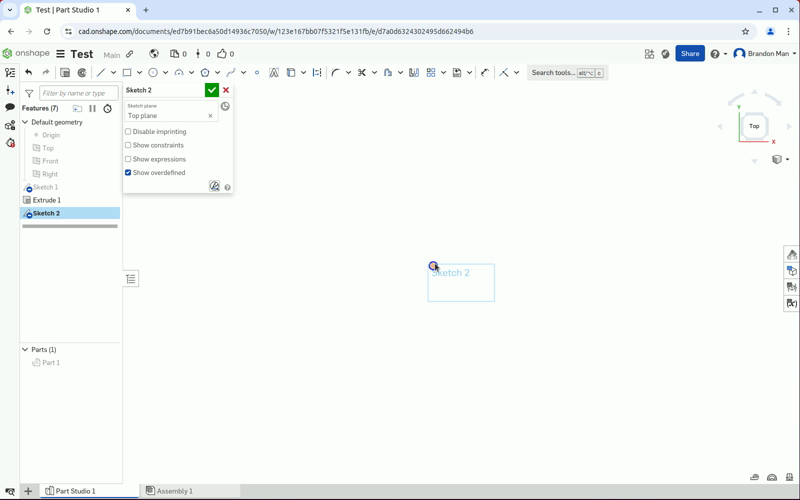
scroll(6)
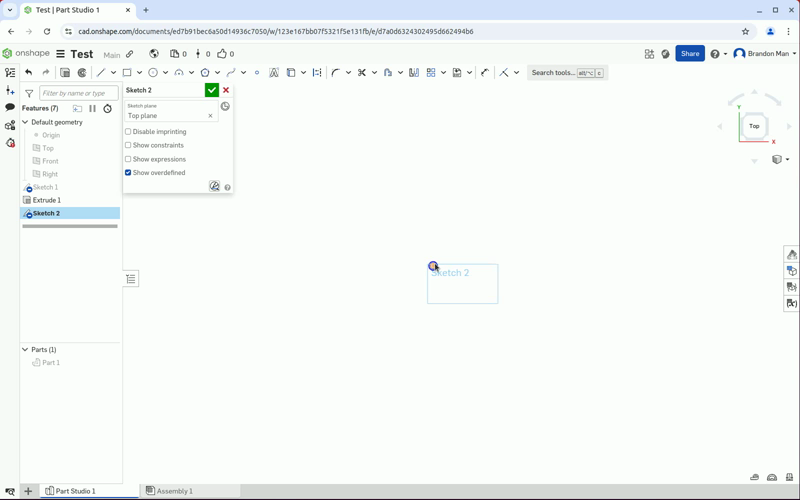
scroll(6)
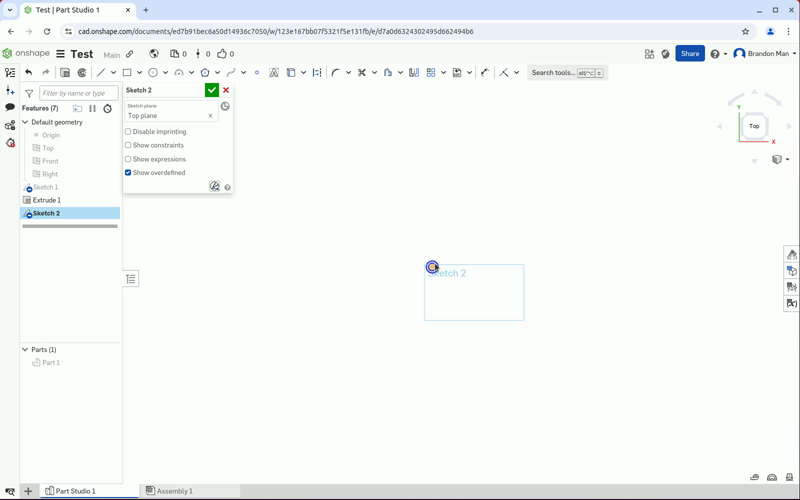
scroll(6)
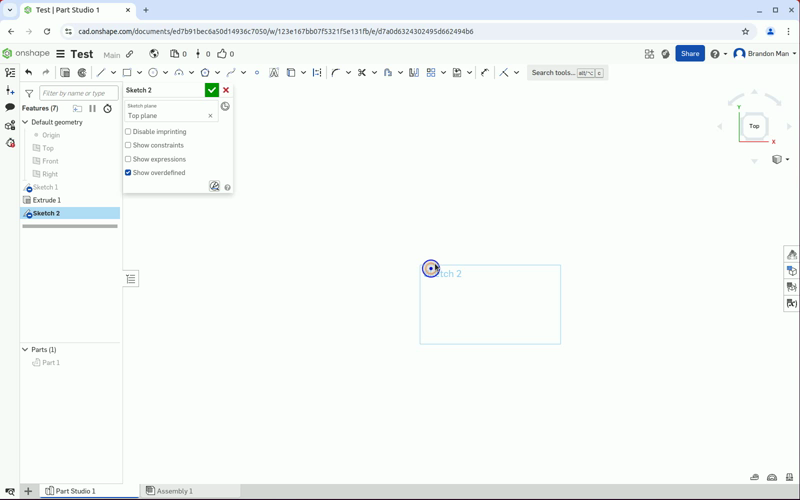
scroll(6)
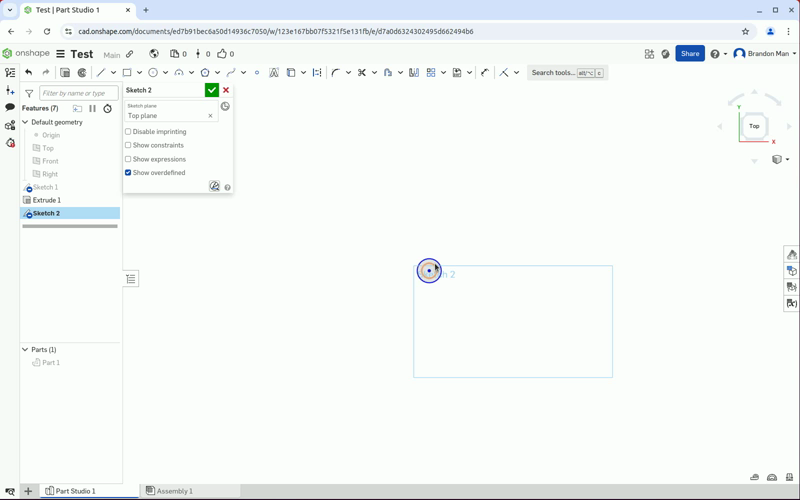
scroll(6)
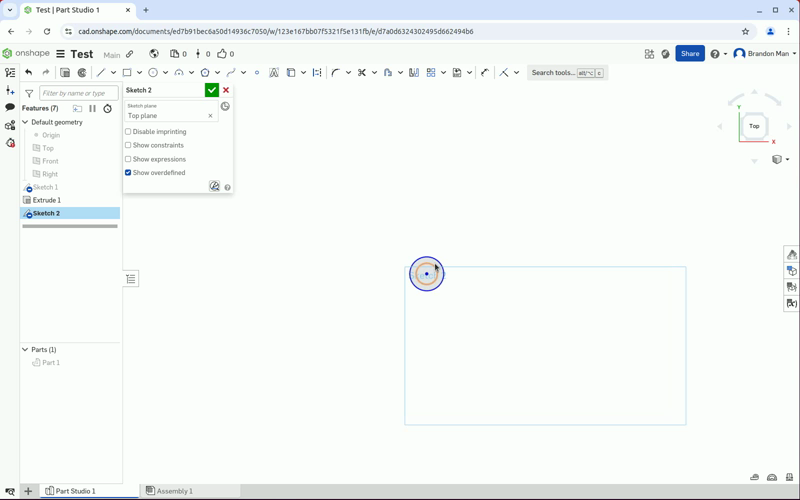
scroll(6)
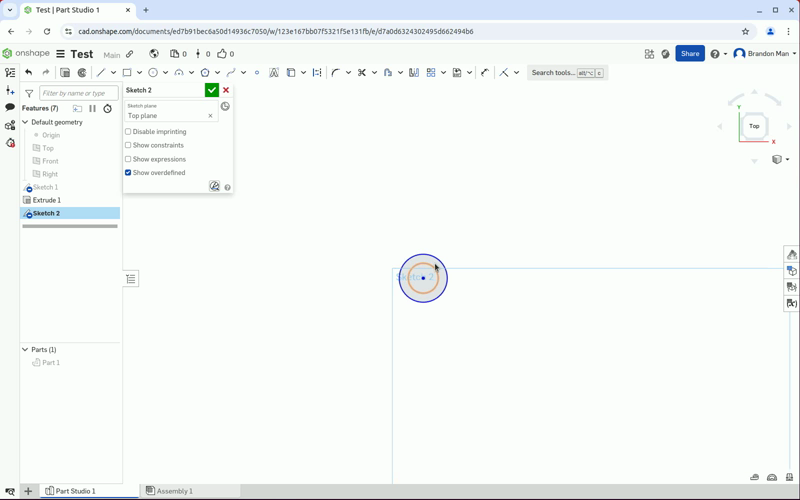
scroll(6)
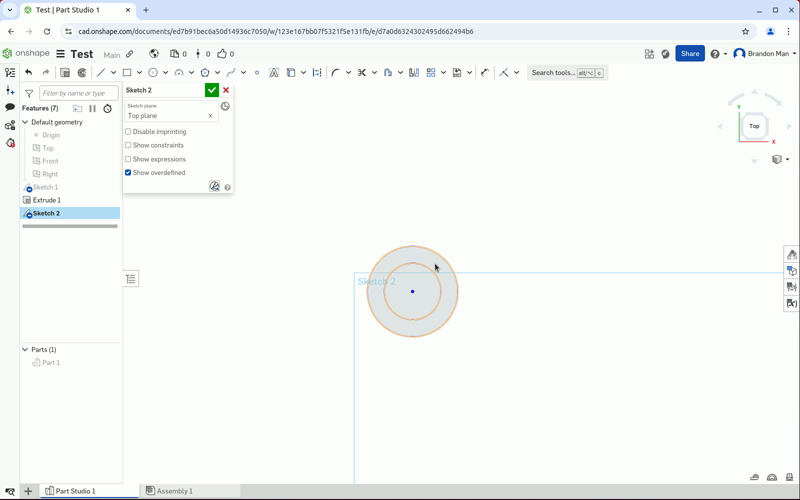
click(435, 263)
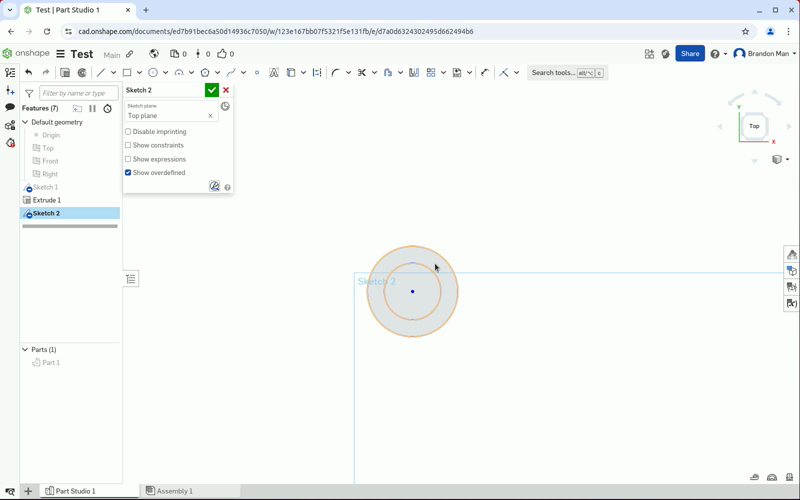
scroll(-6)
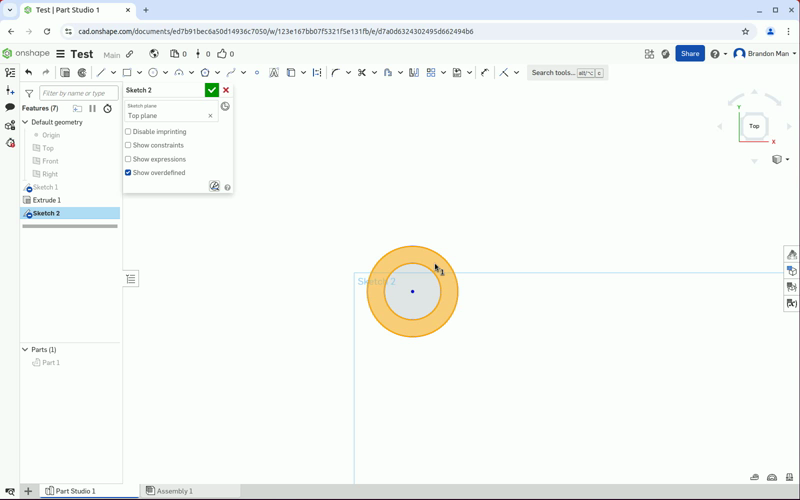
scroll(-6)
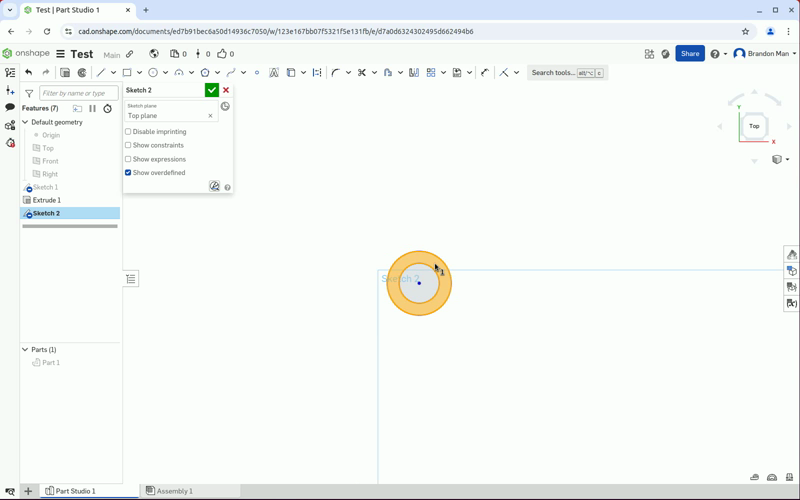
scroll(-6)
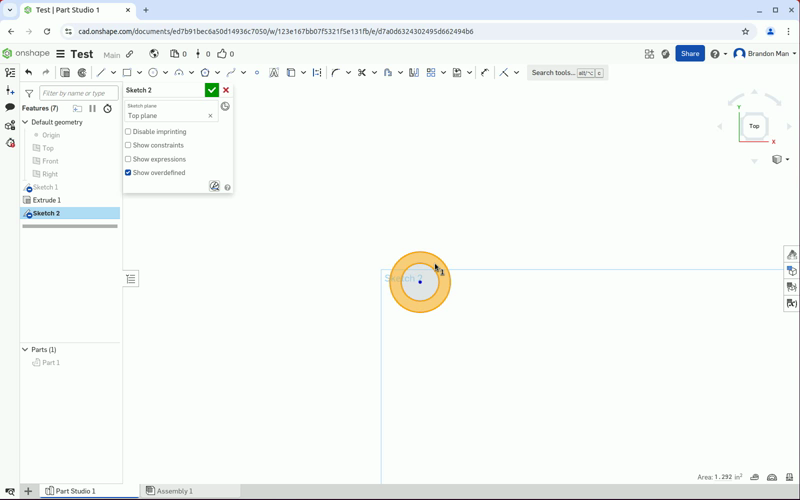
scroll(-6)
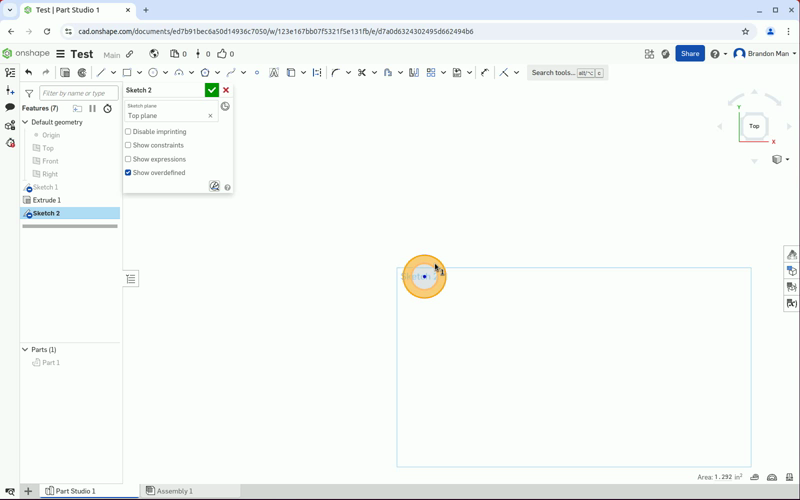
scroll(-6)
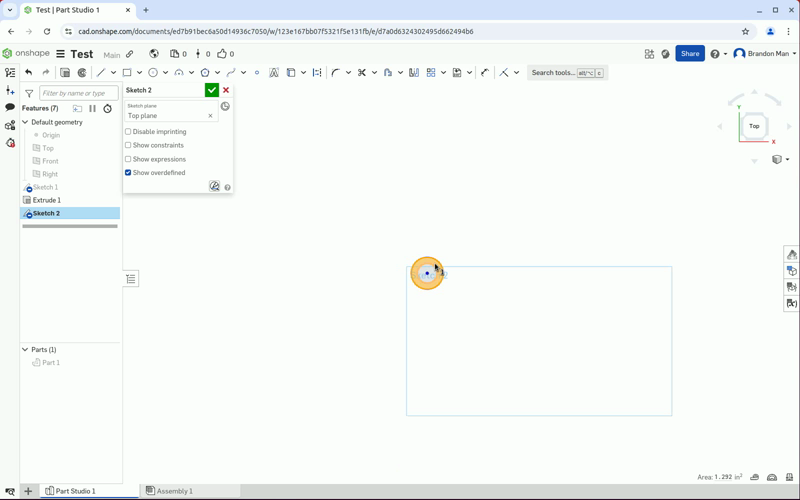
scroll(-6)
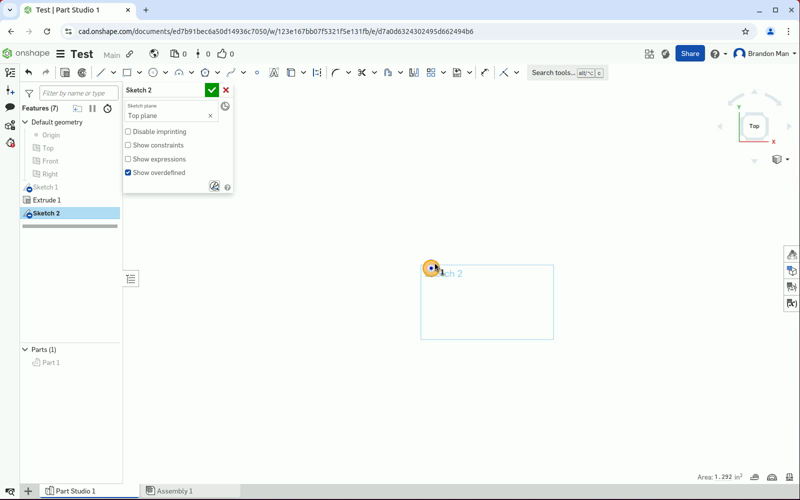
scroll(-6)
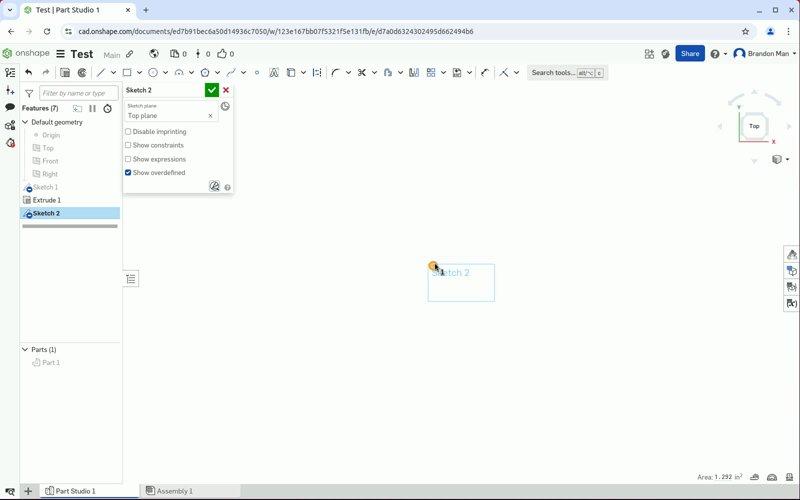
mouse_move(73, 352)
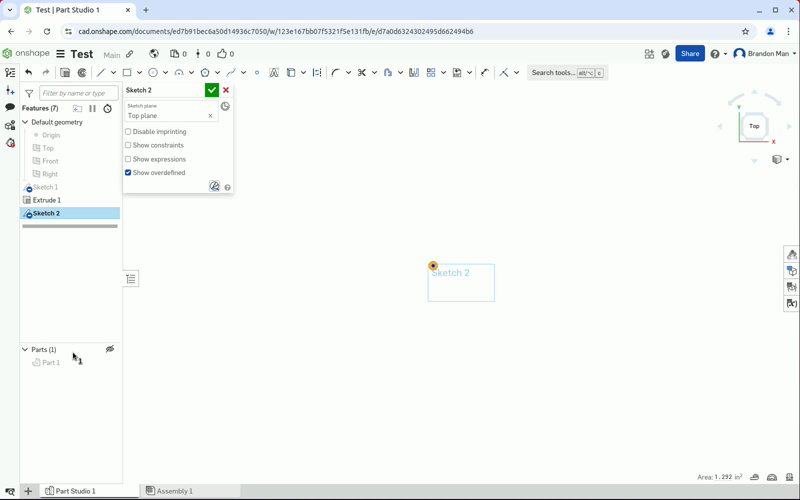
key(shift+y)
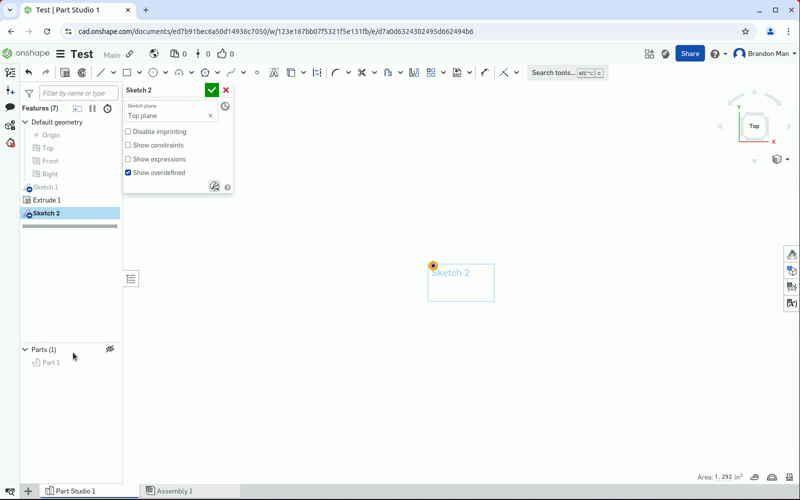
key(shift+e)
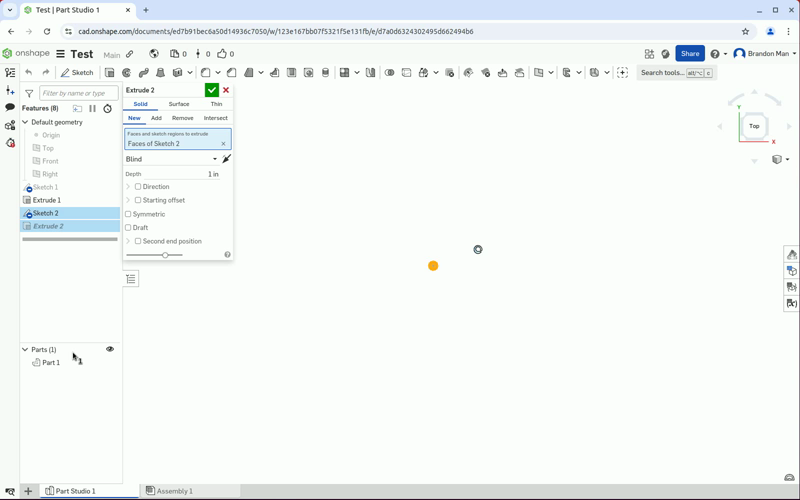
mouse_move(143, 106)
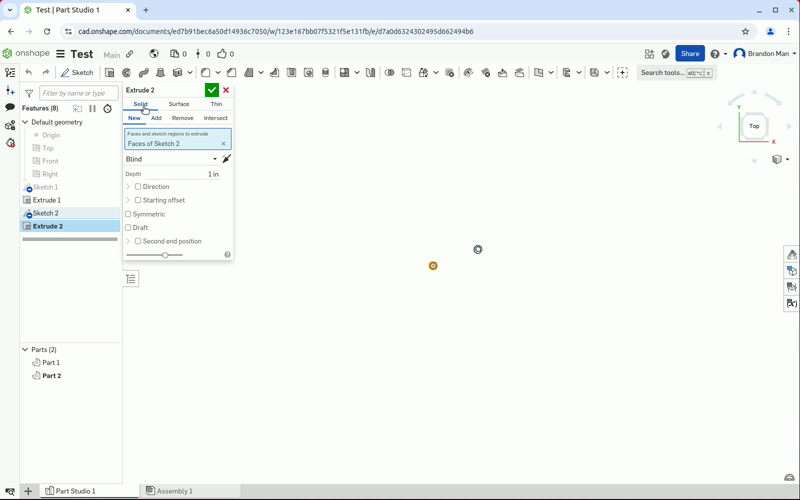
click(143, 106)
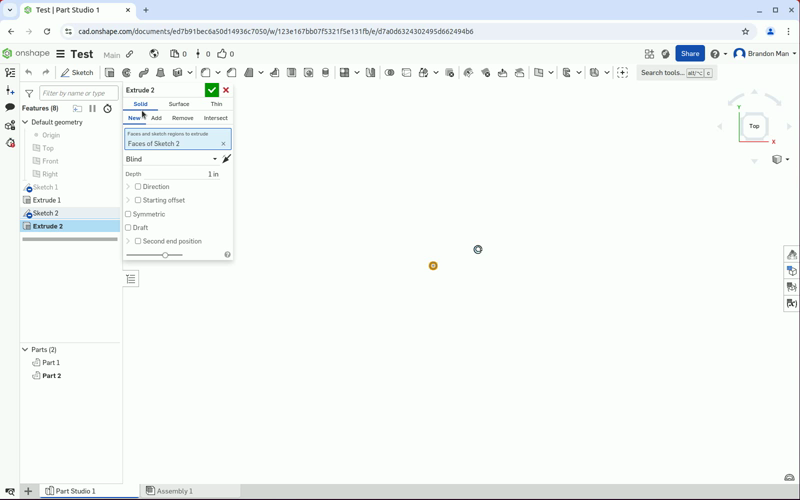
mouse_move(137, 120)
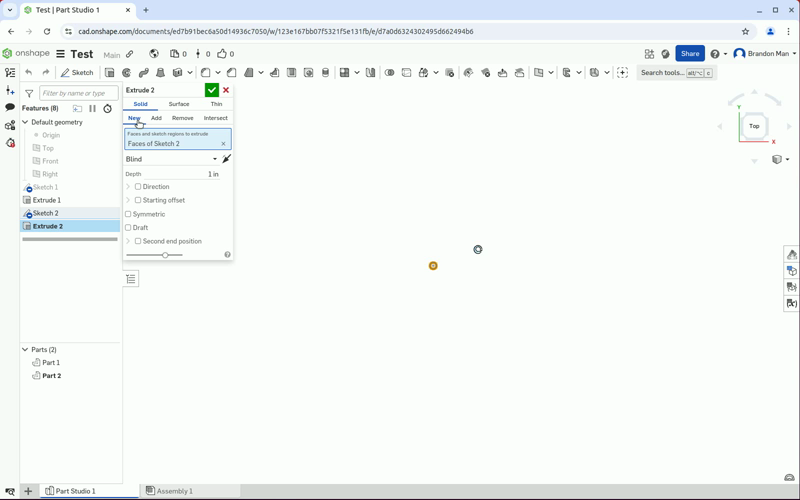
click(137, 120)
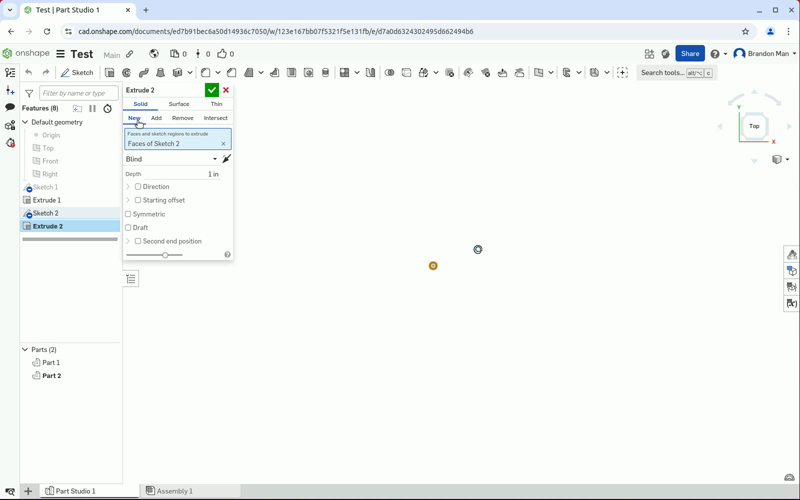
key(tab, 4)
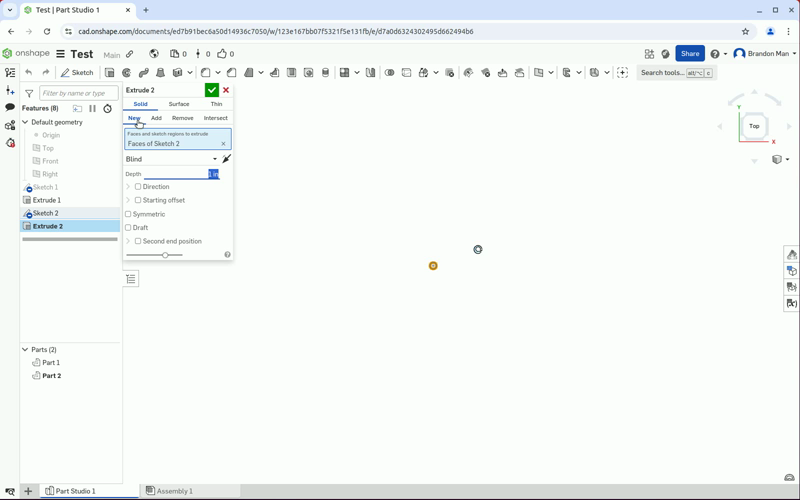
text(0.722)
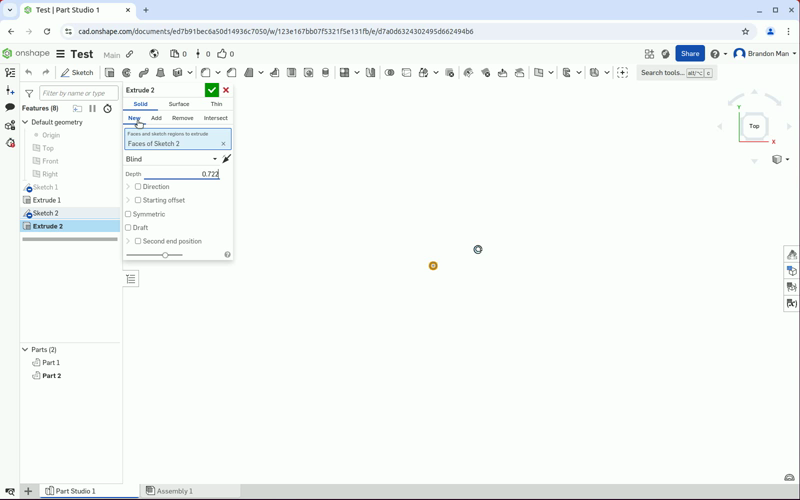
key(enter)
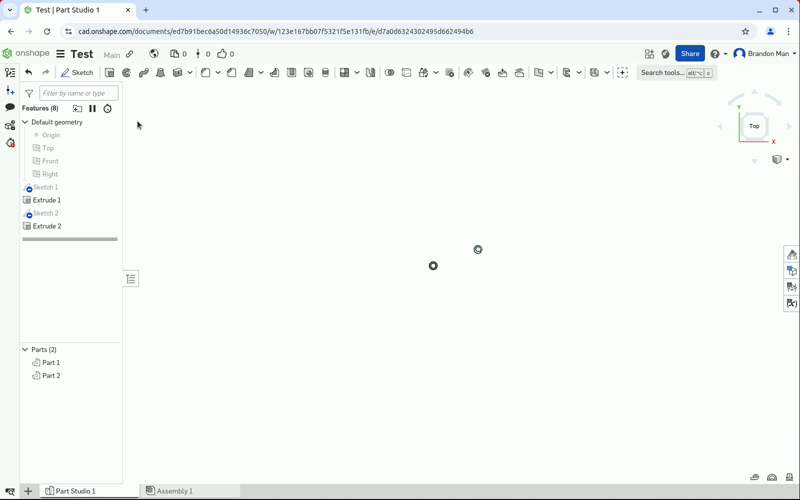
key(shift+h)
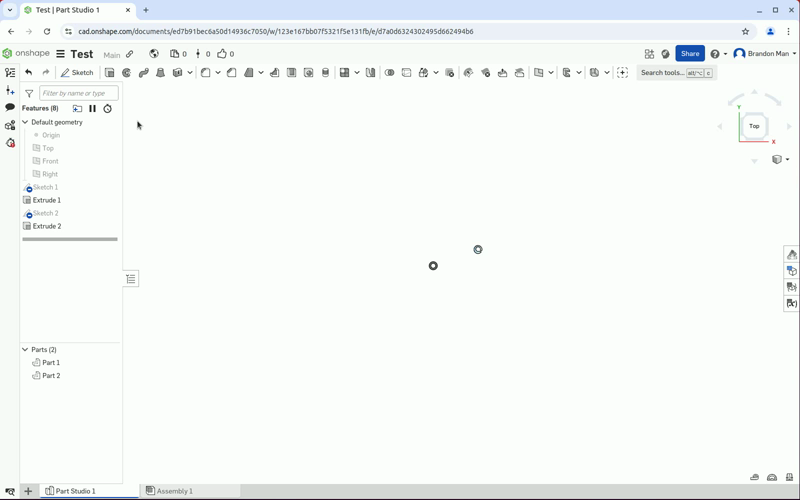
key(shift+h)
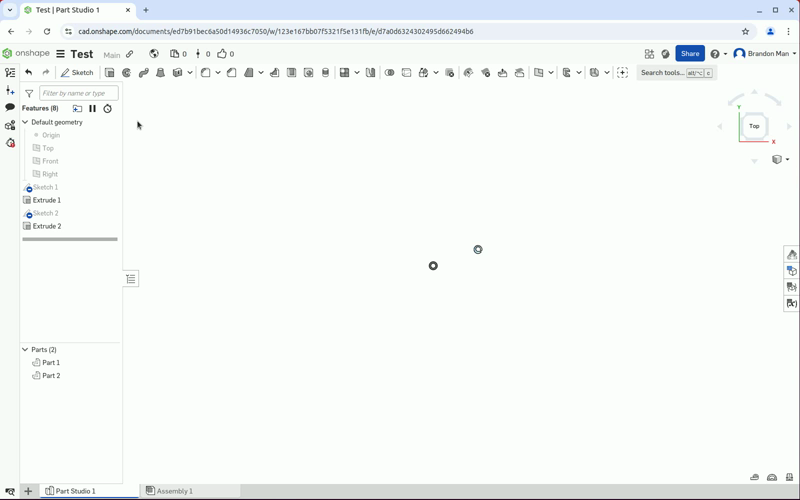
mouse_move(73, 189)
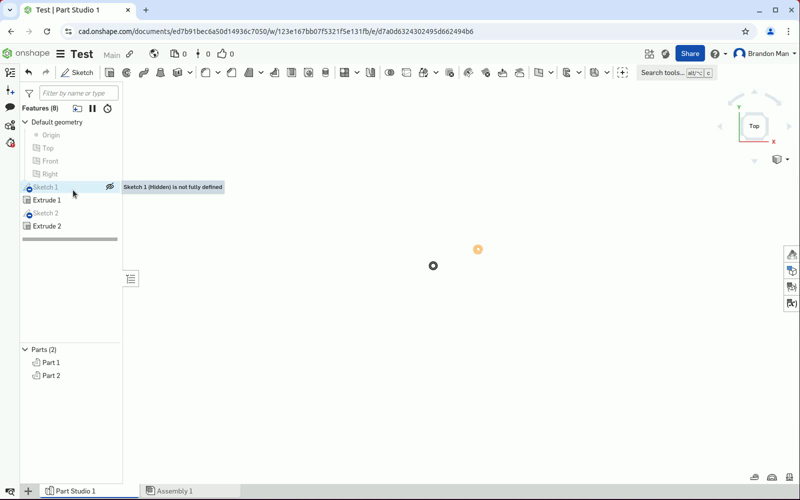
click(73, 189)
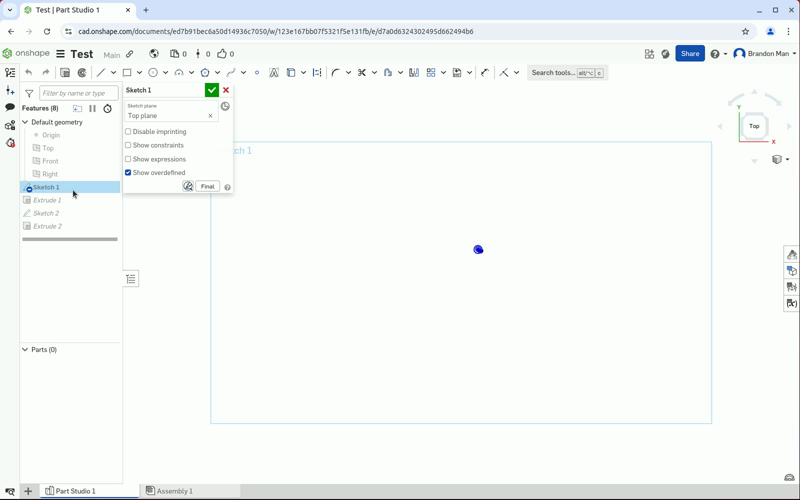
mouse_move(229, 92)
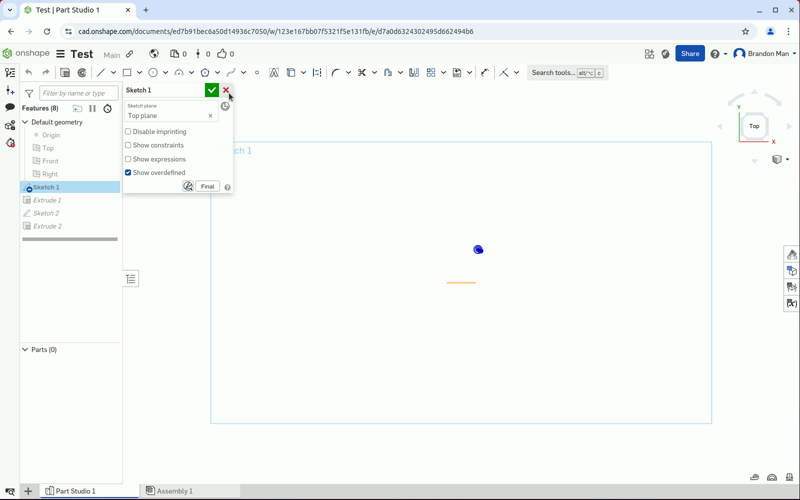
click(229, 92)
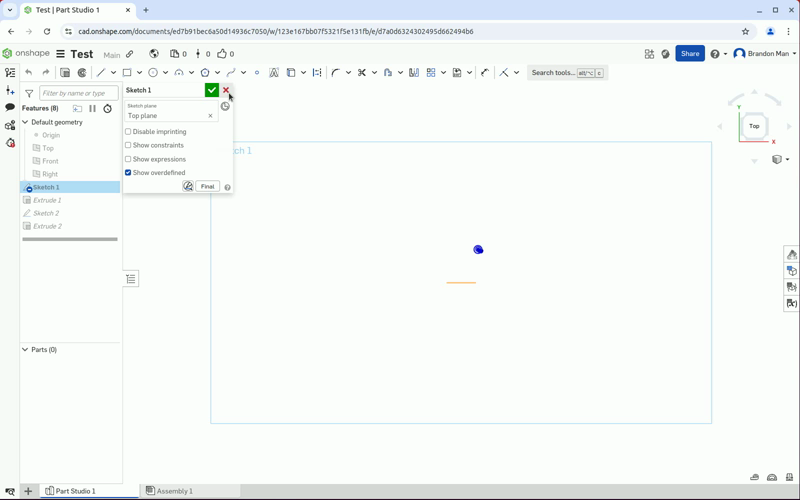
key(shift+s)
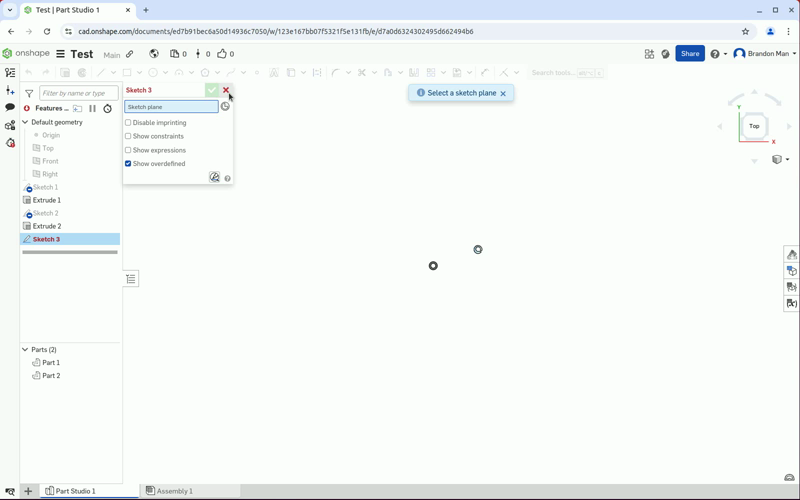
mouse_move(73, 150)
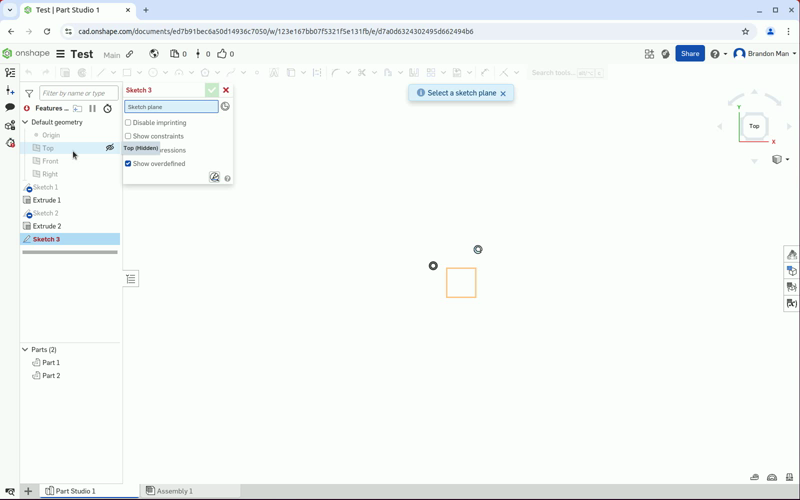
click(73, 150)
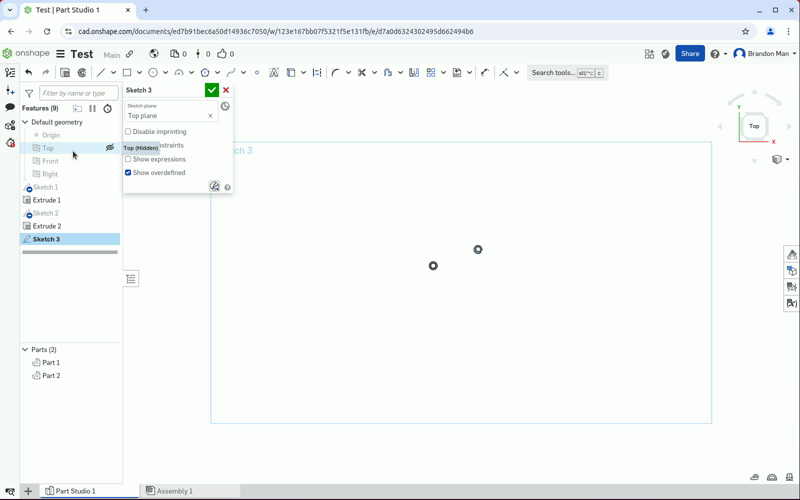
mouse_move(73, 352)
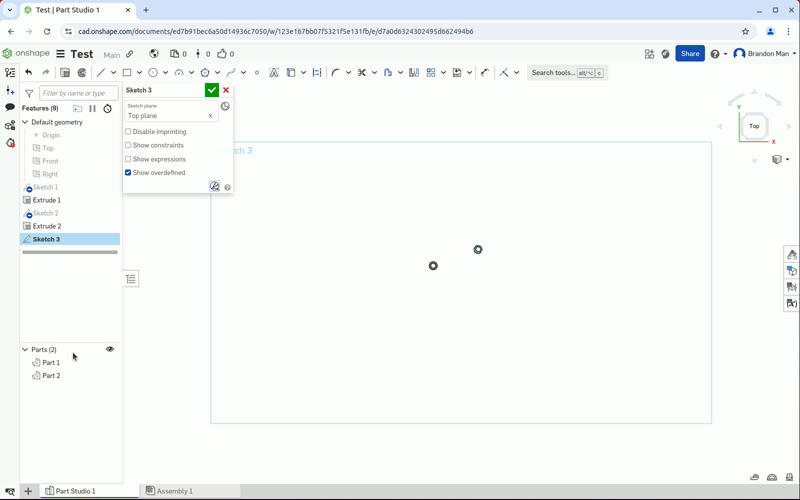
key(y)
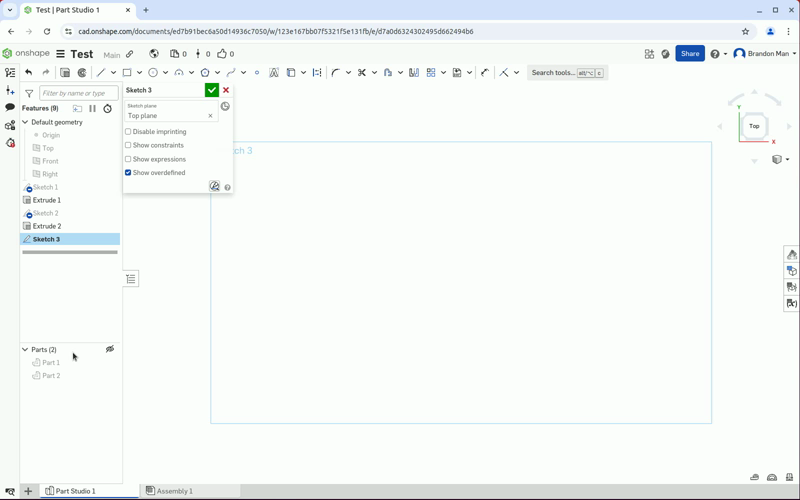
key(l)
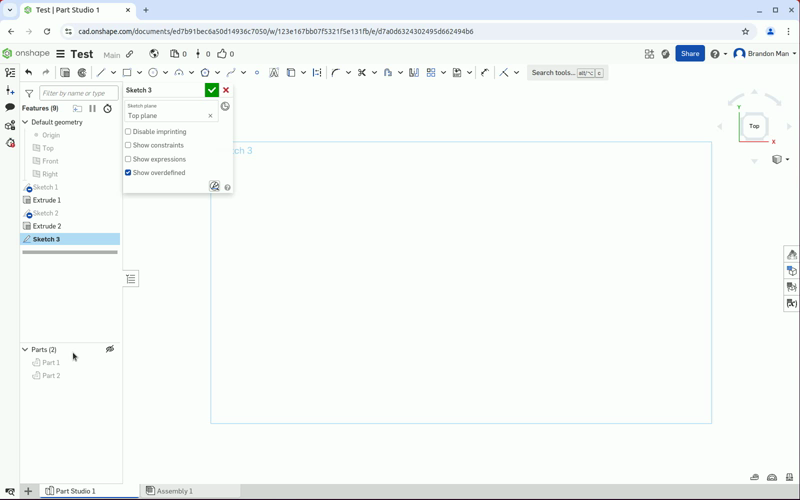
key_down(shift)
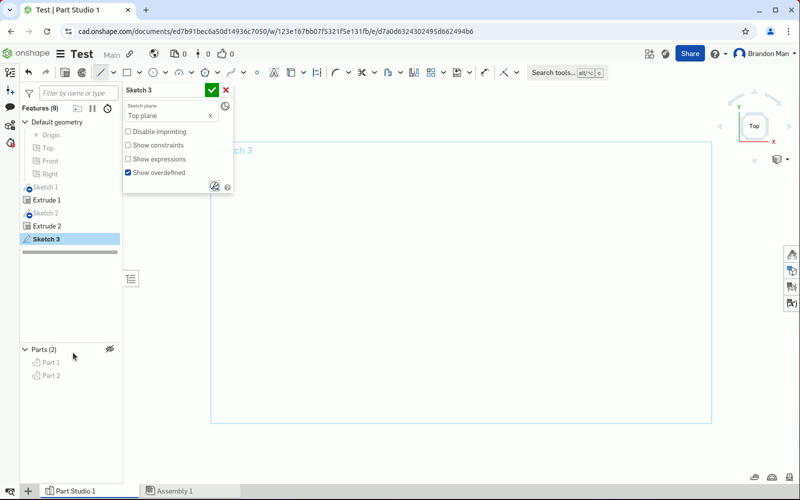
mouse_move(429, 268)
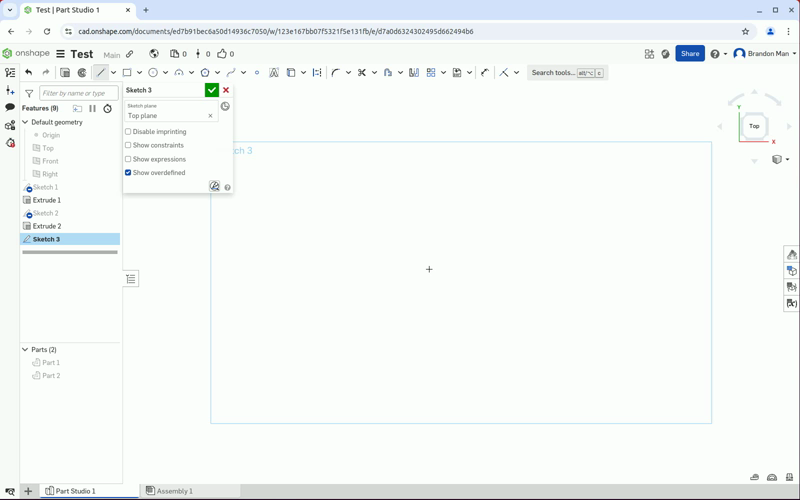
click(429, 268)
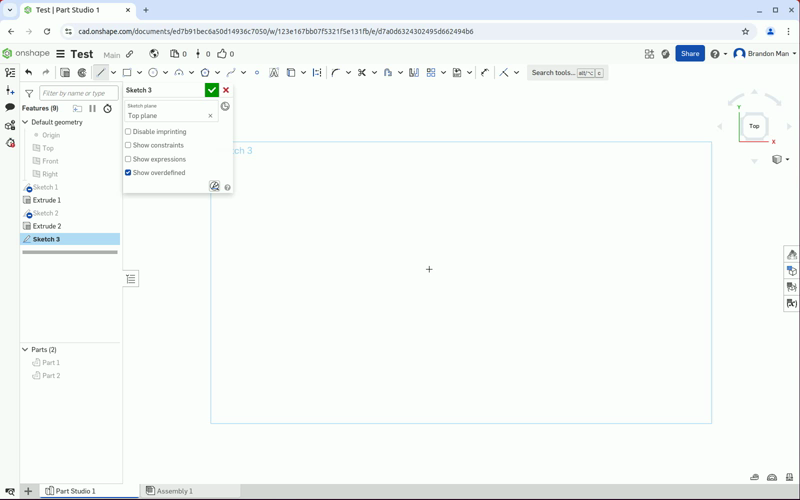
key_up(shift)
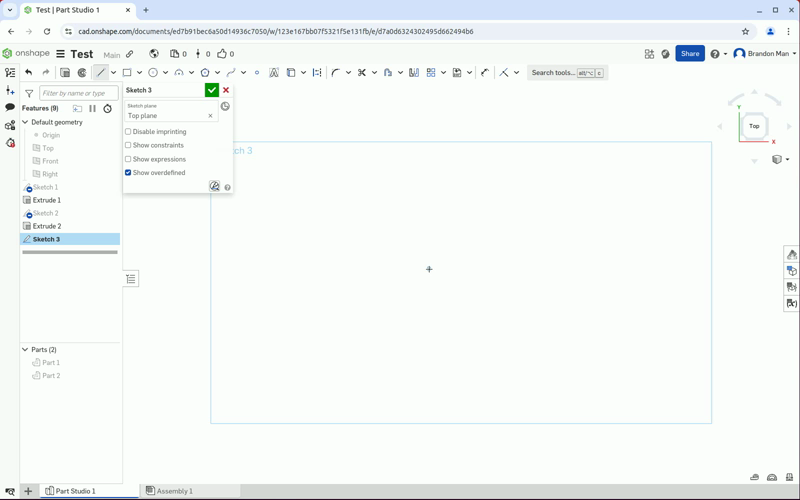
key_down(shift)
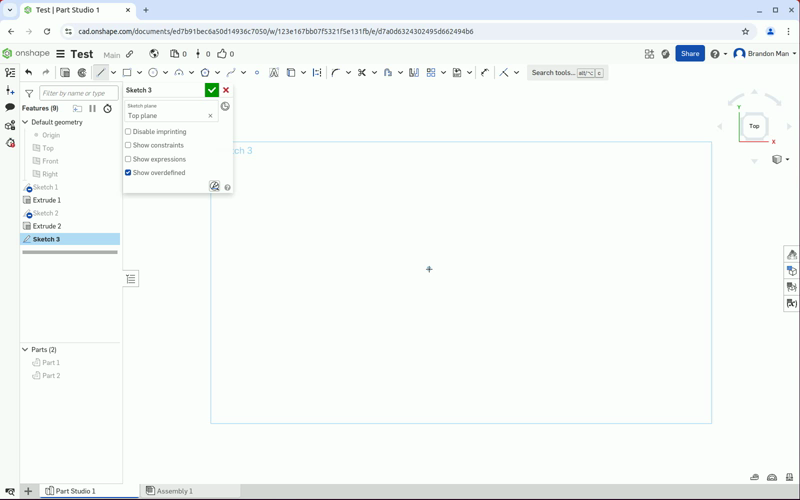
mouse_move(459, 268)
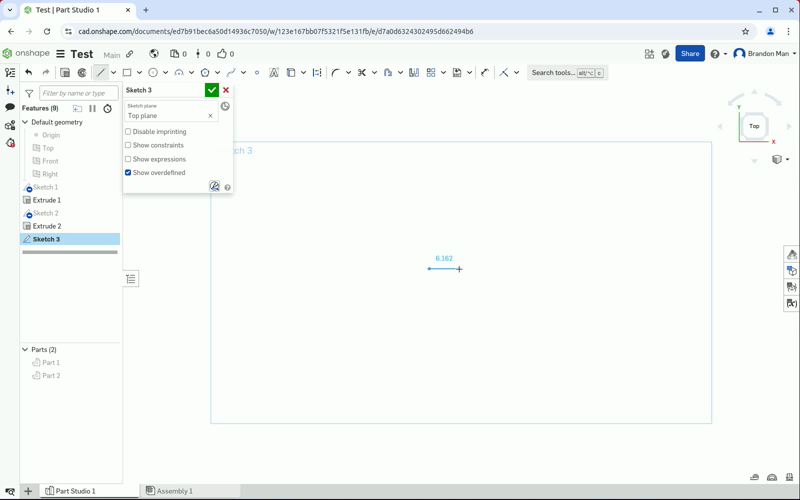
mouse_move(433, 268)
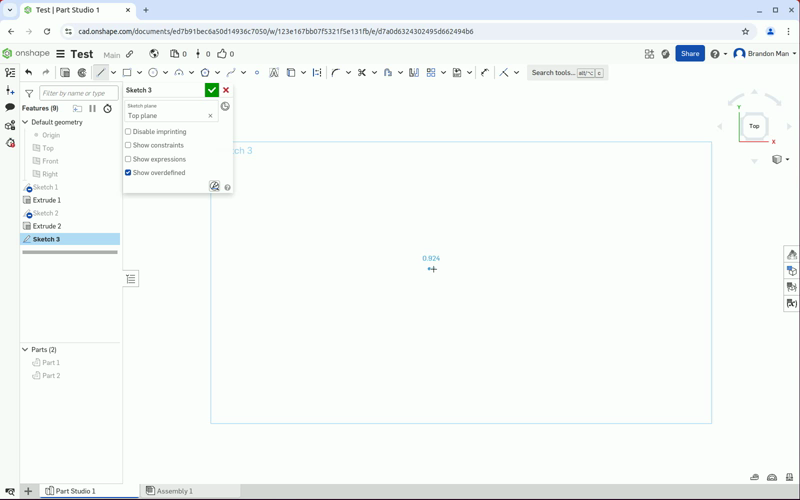
scroll(6)
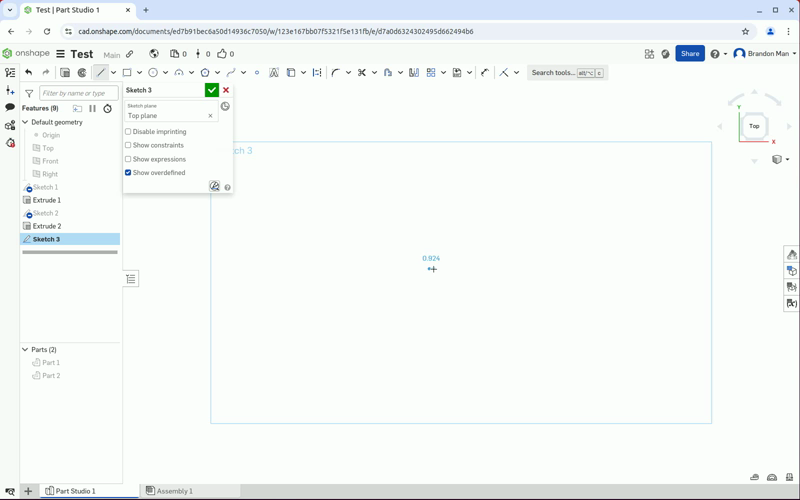
scroll(6)
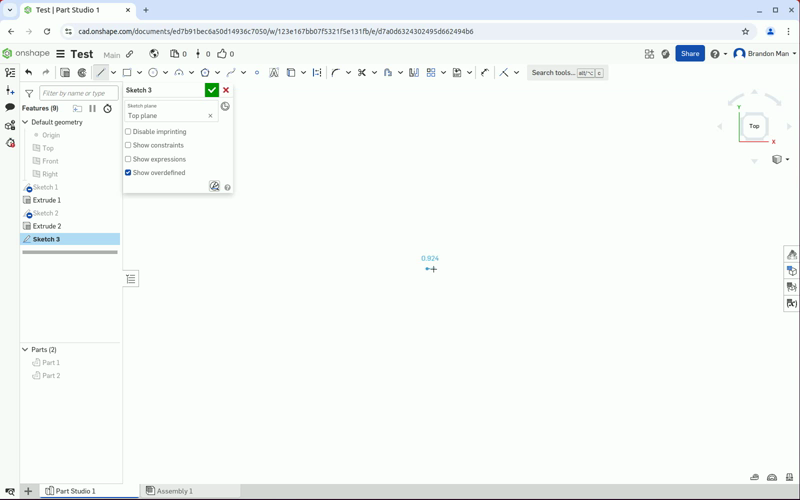
scroll(6)
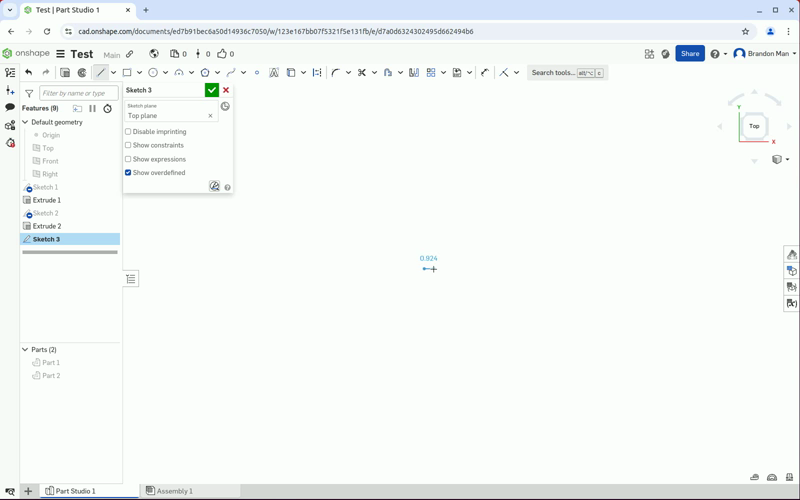
scroll(6)
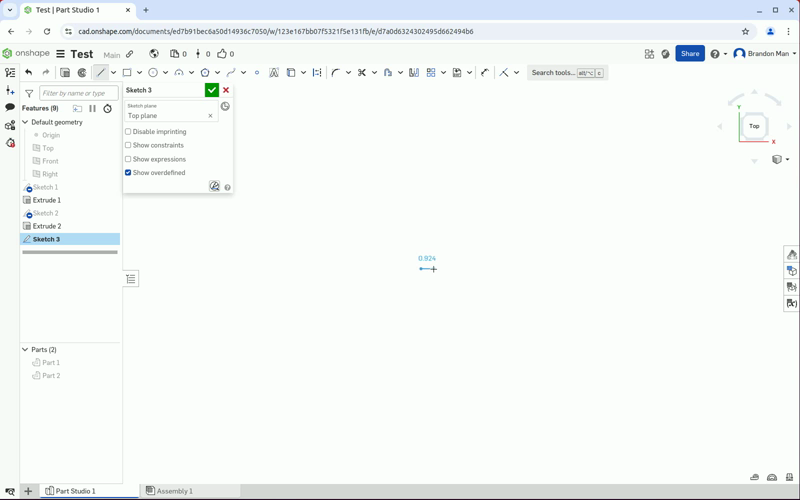
scroll(6)
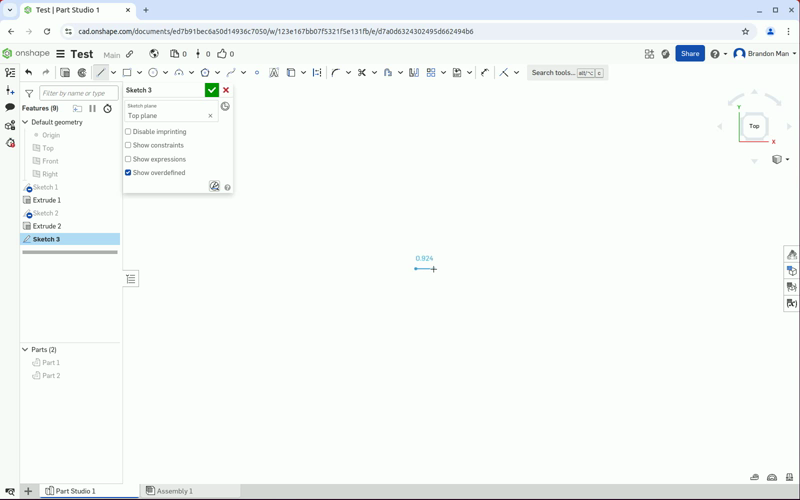
scroll(6)
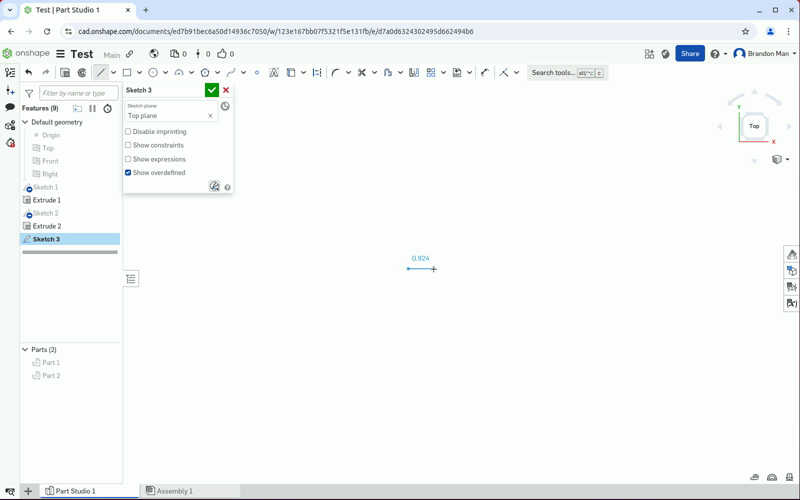
scroll(6)
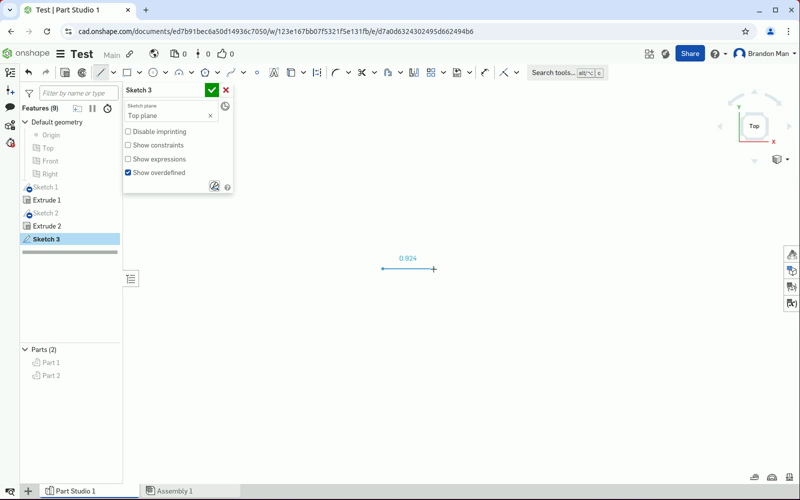
click(433, 268)
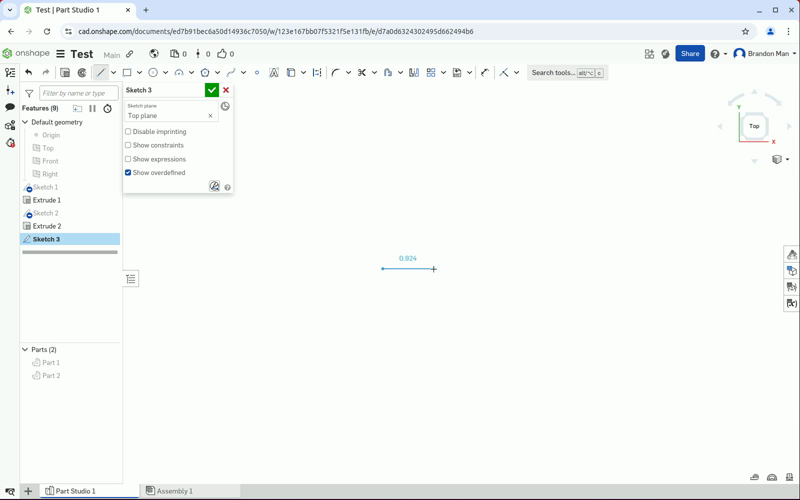
scroll(-6)
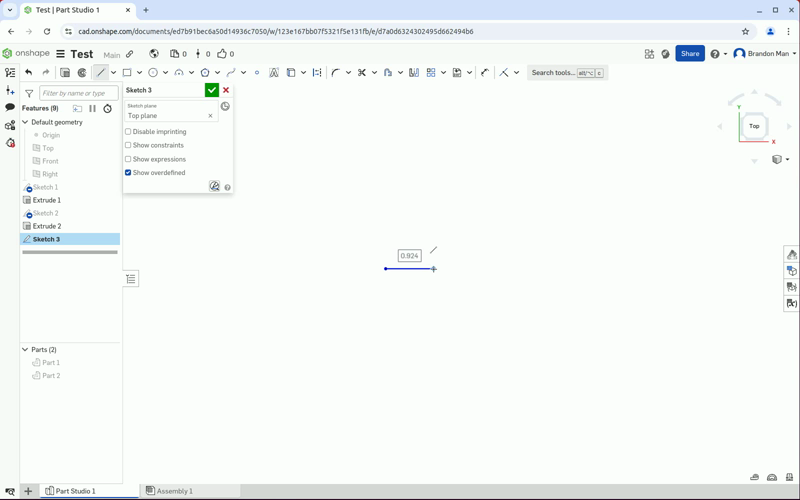
scroll(-6)
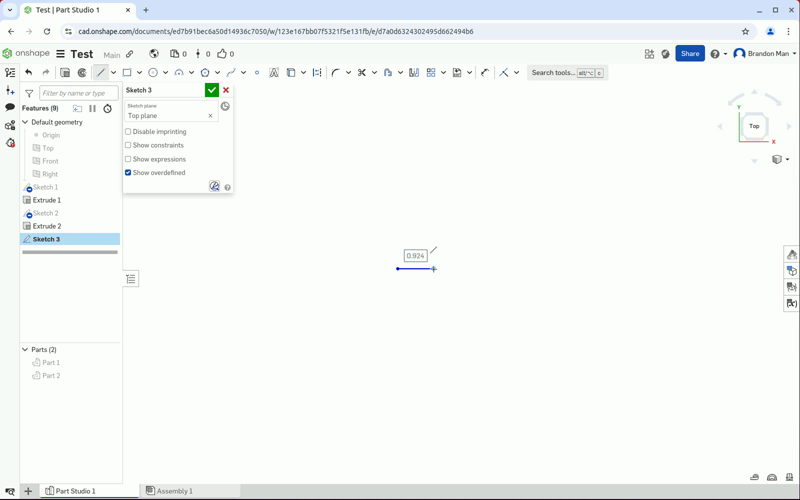
scroll(-6)
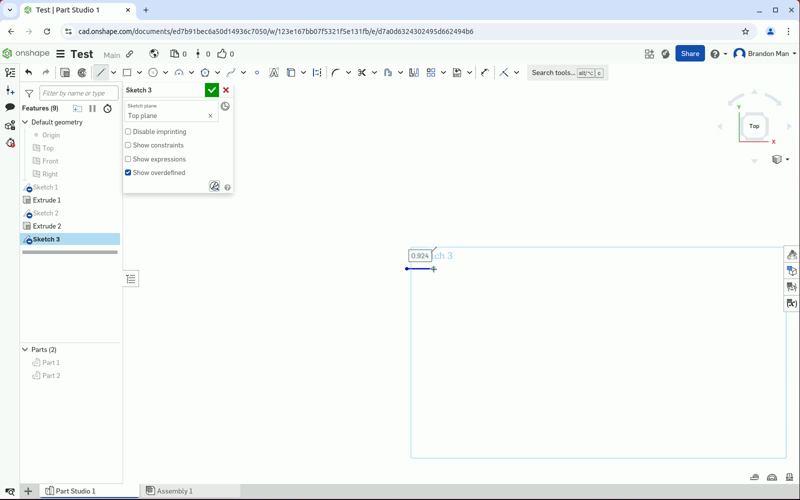
scroll(-6)
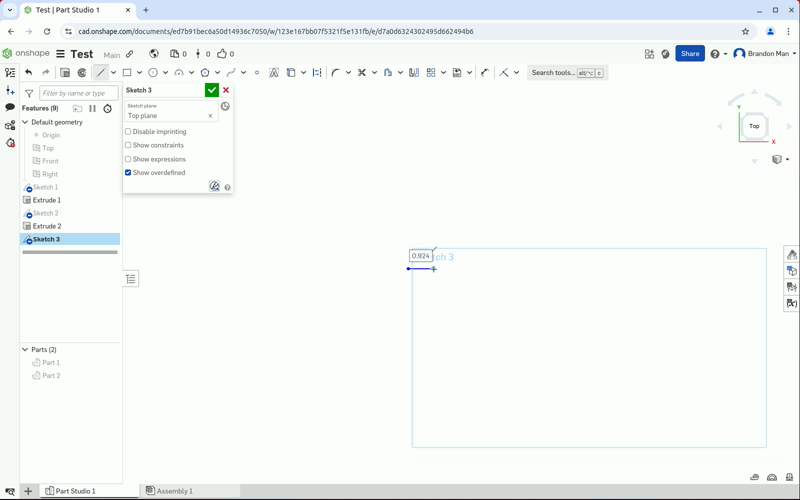
scroll(-6)
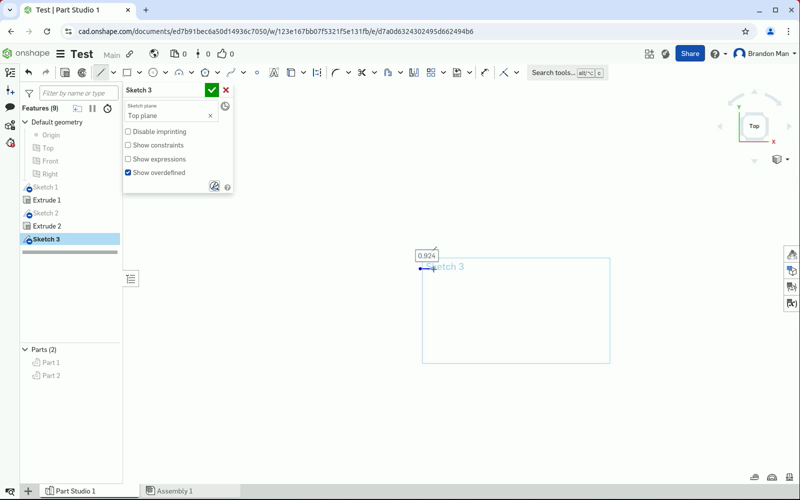
scroll(-6)
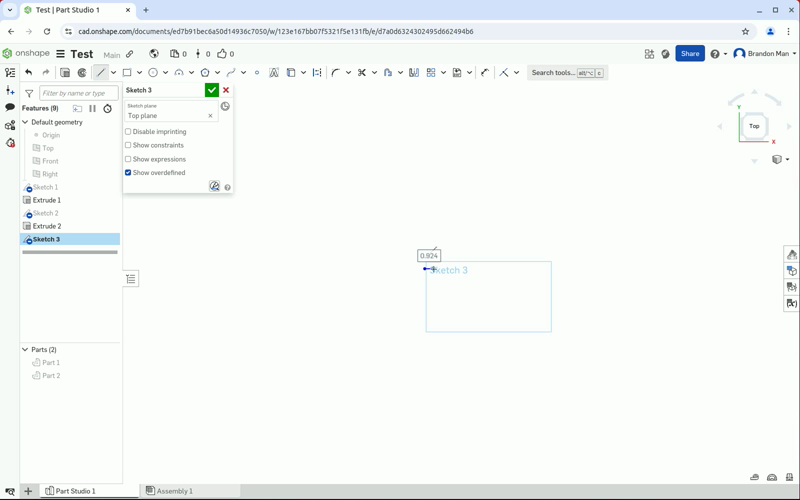
scroll(-6)
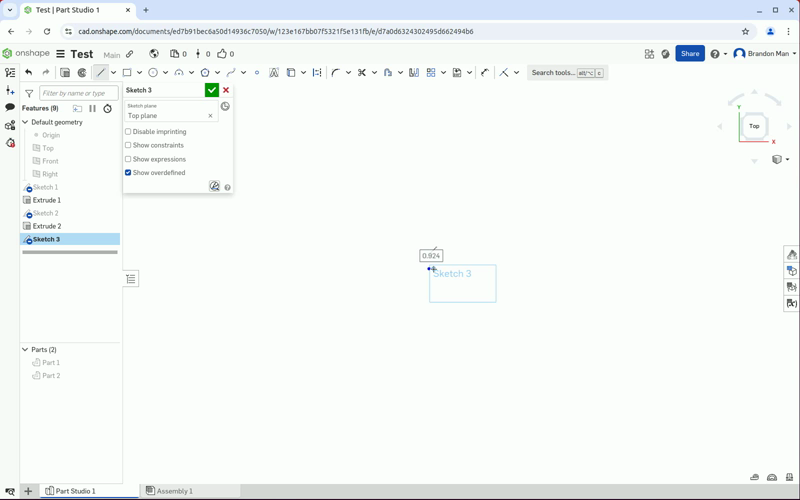
key_up(shift)
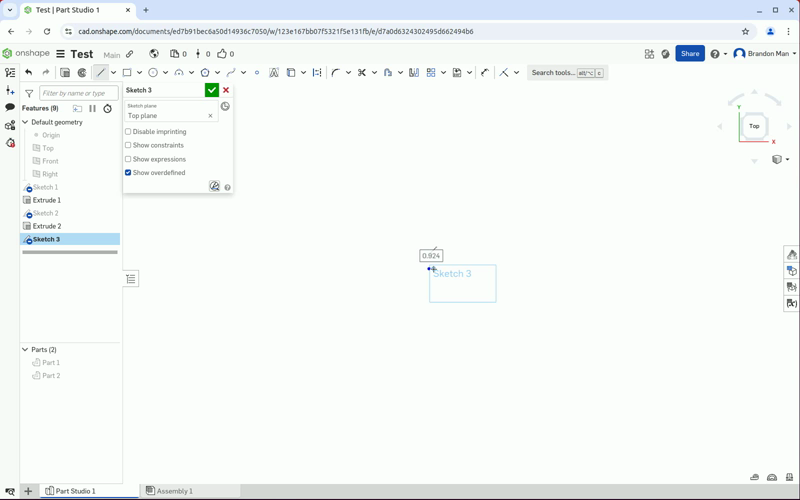
key(esc)
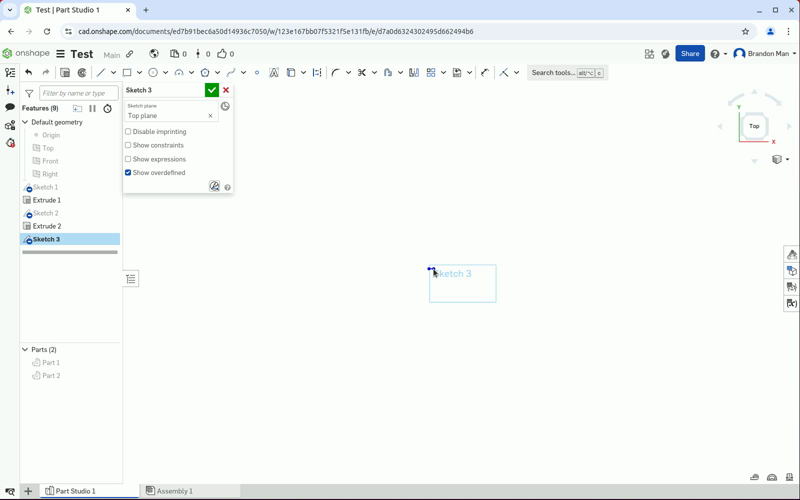
key(a)
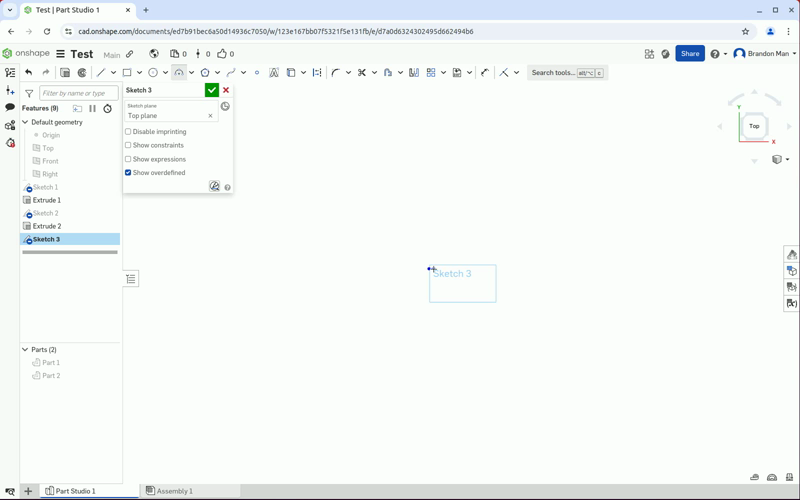
mouse_move(433, 268)
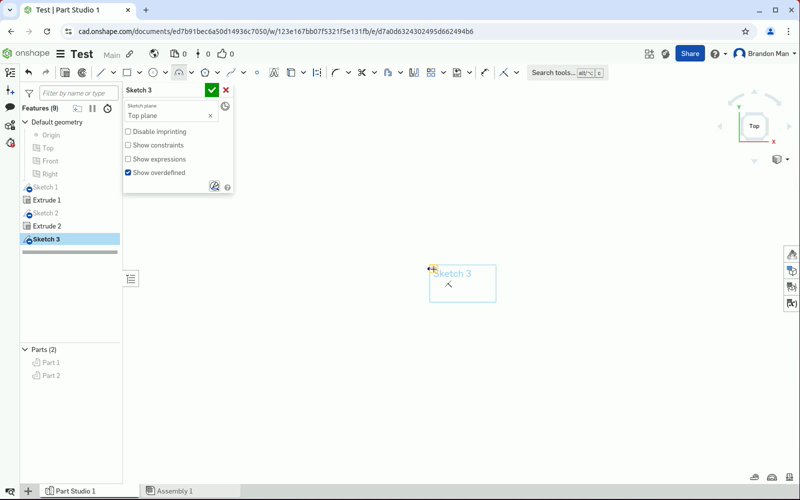
click(433, 268)
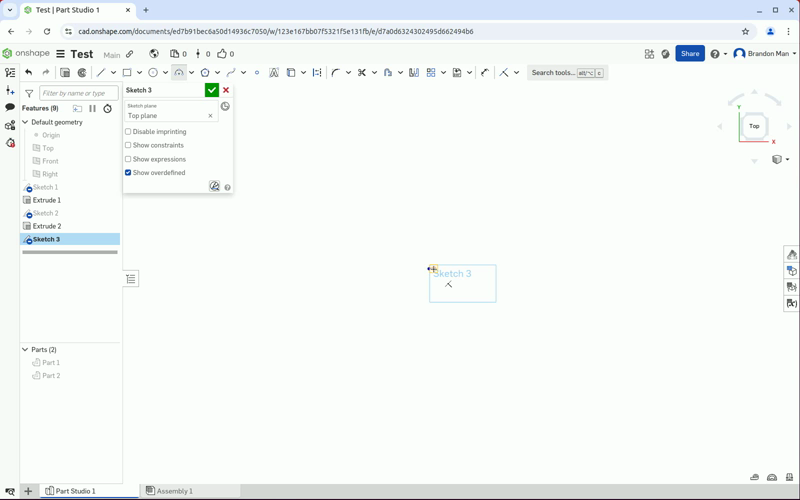
key_down(shift)
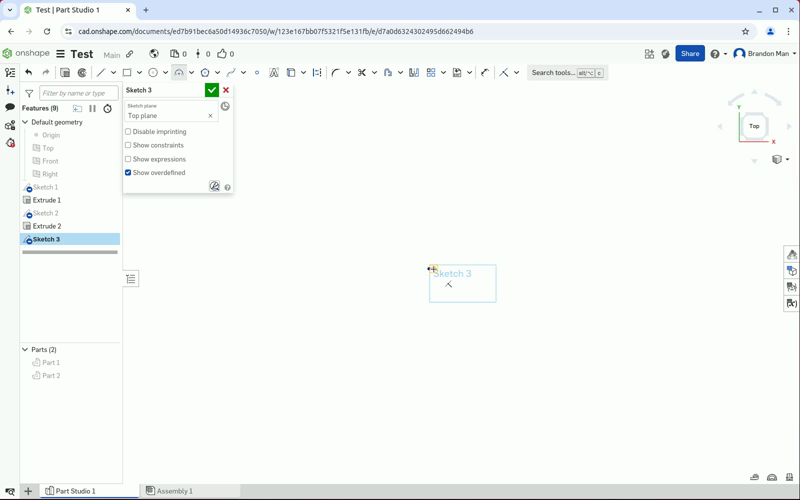
mouse_move(429, 264)
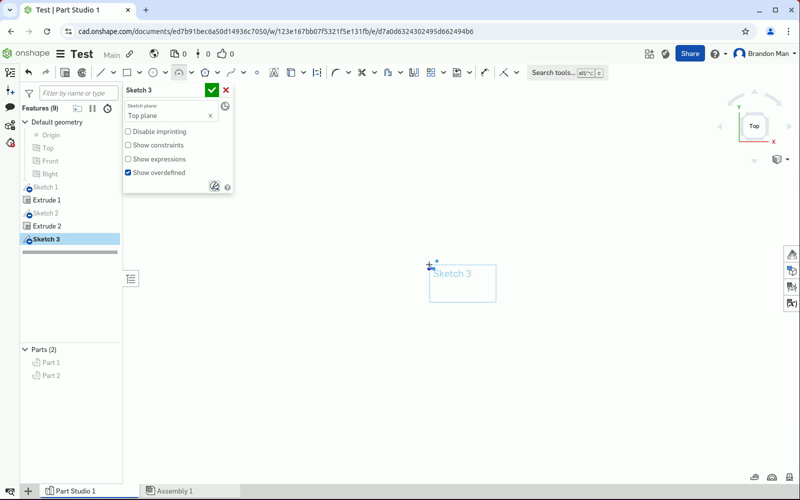
scroll(6)
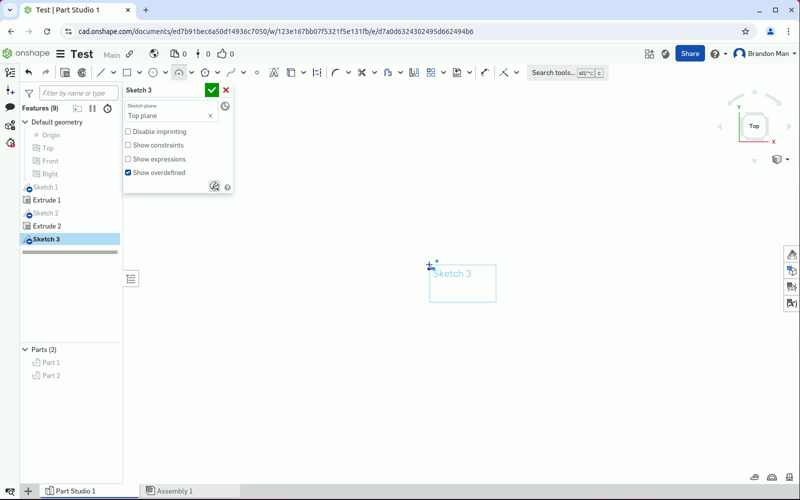
scroll(6)
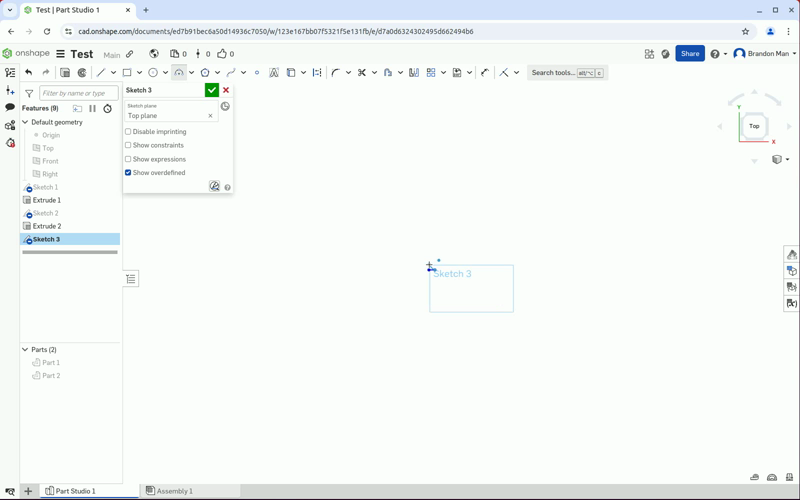
scroll(6)
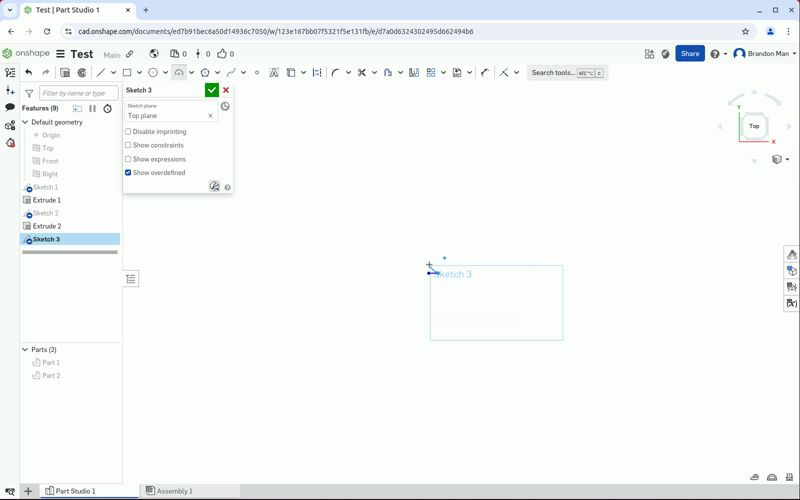
scroll(6)
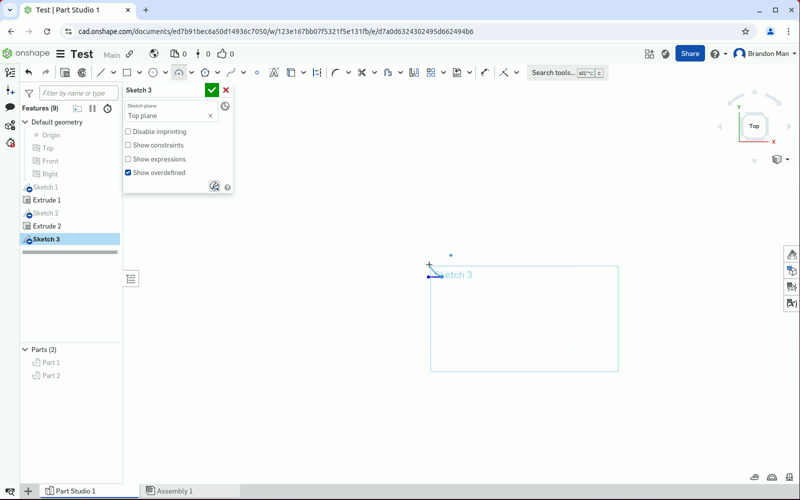
scroll(6)
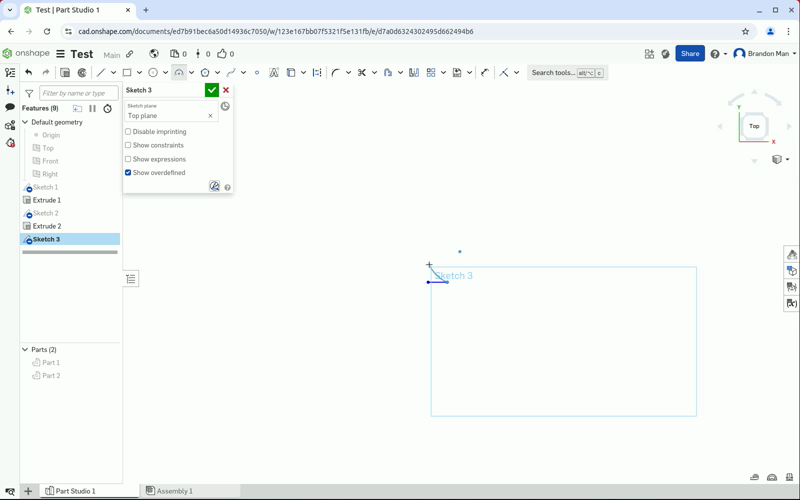
scroll(6)
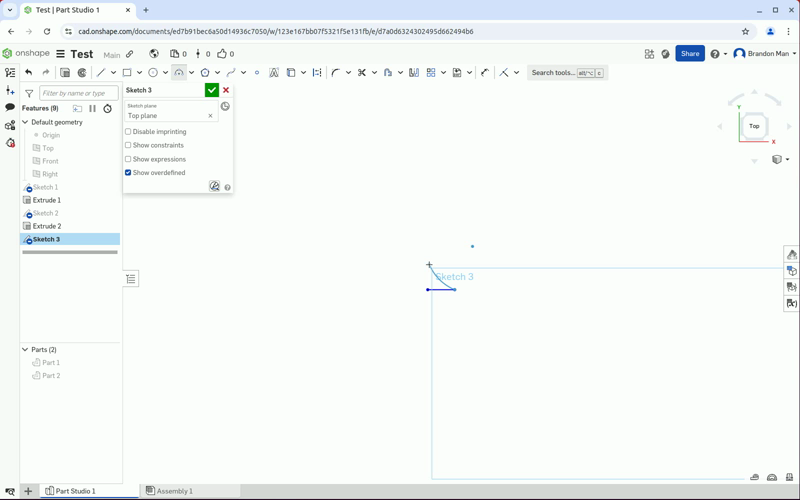
scroll(6)
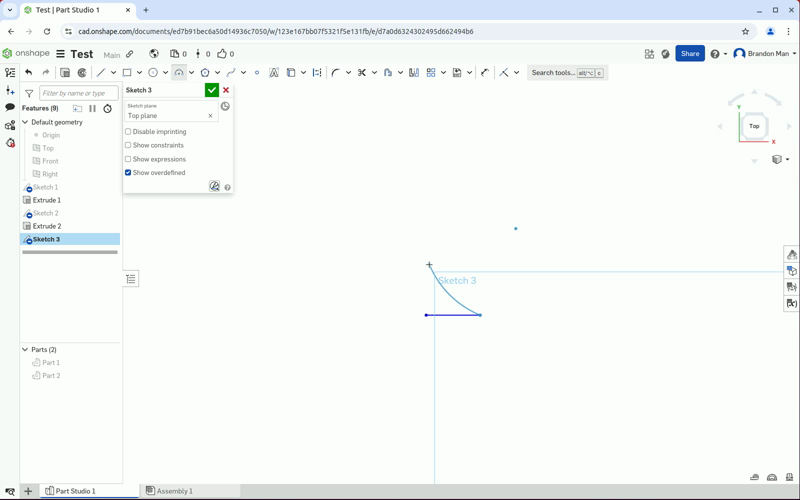
click(429, 264)
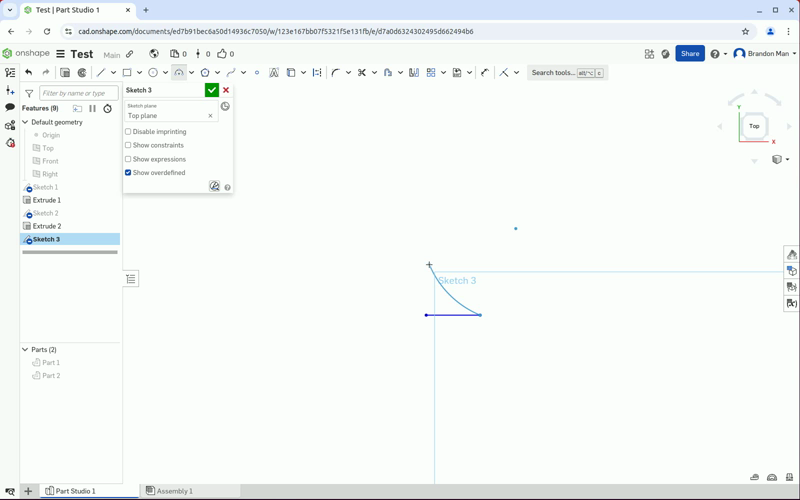
scroll(-6)
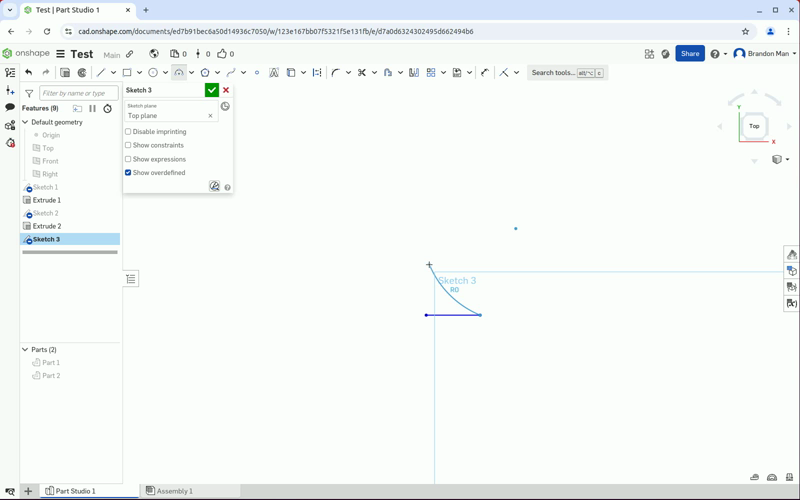
scroll(-6)
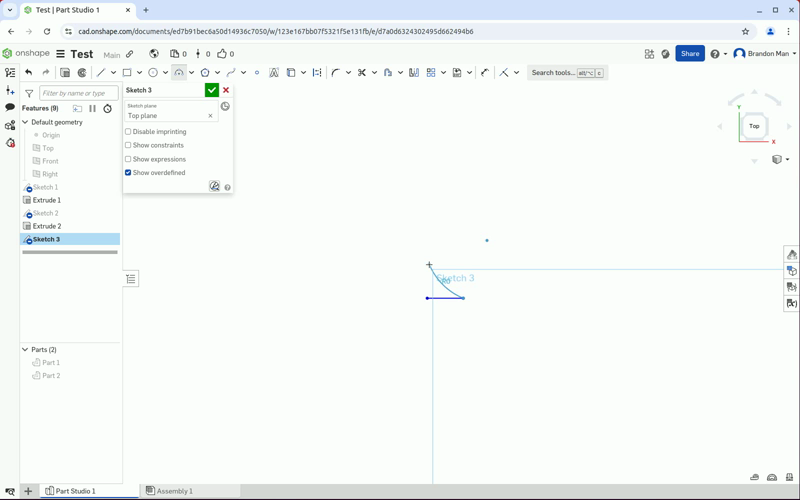
scroll(-6)
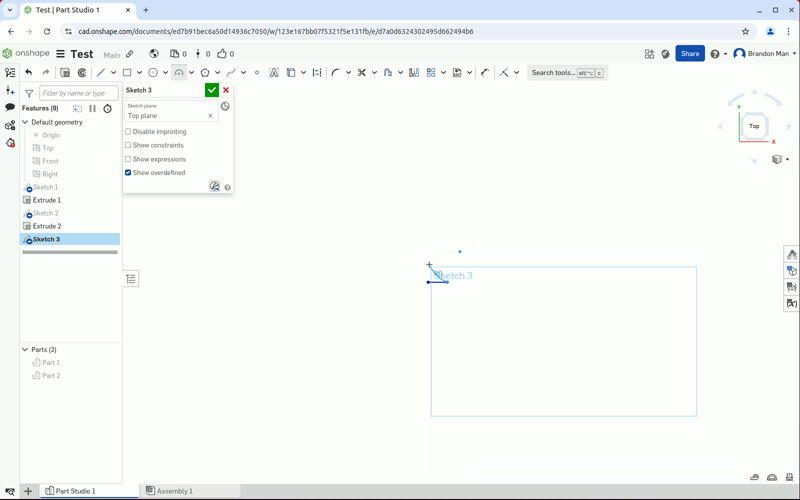
scroll(-6)
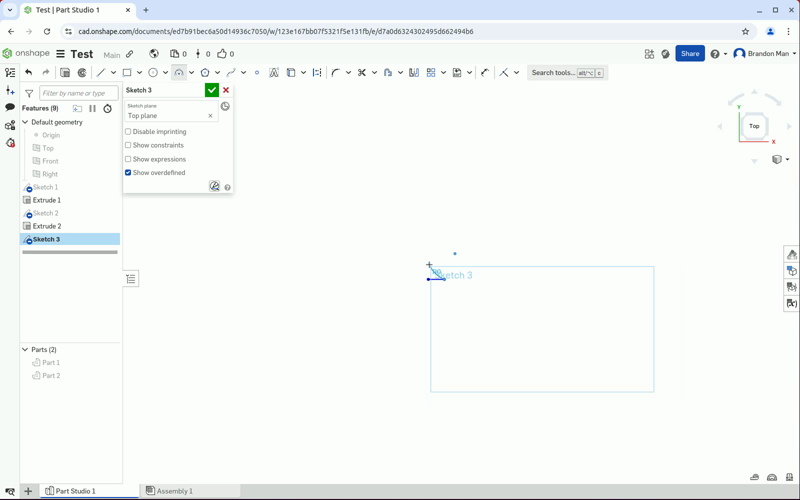
scroll(-6)
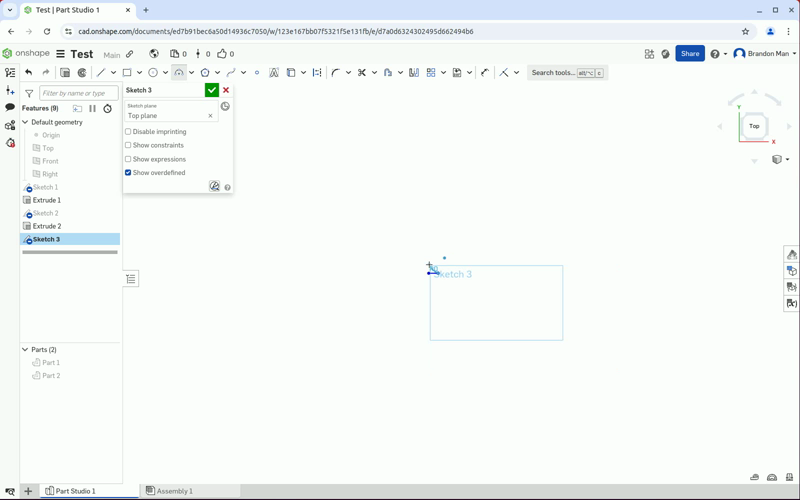
scroll(-6)
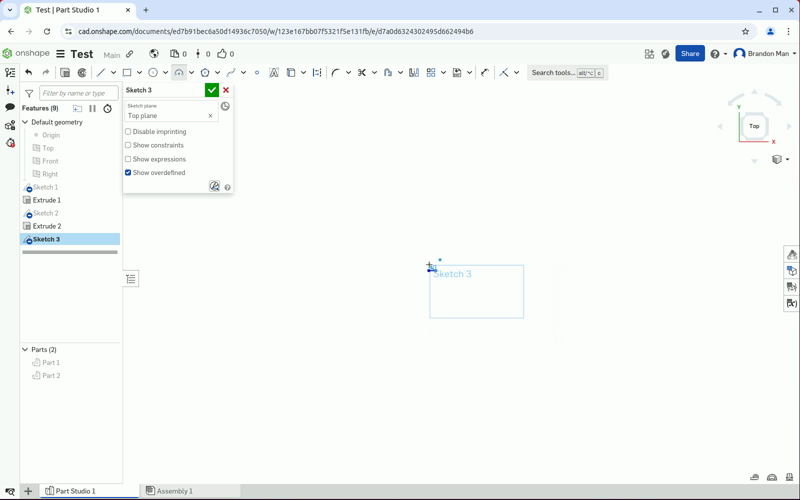
scroll(-6)
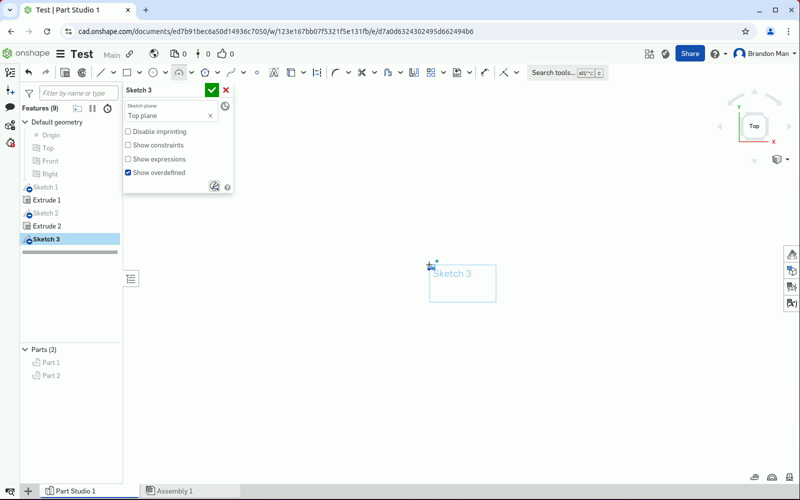
mouse_move(430, 267)
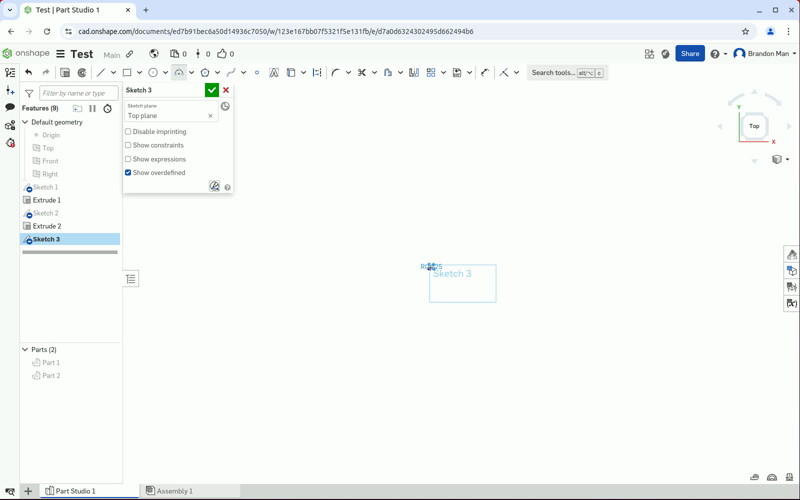
scroll(6)
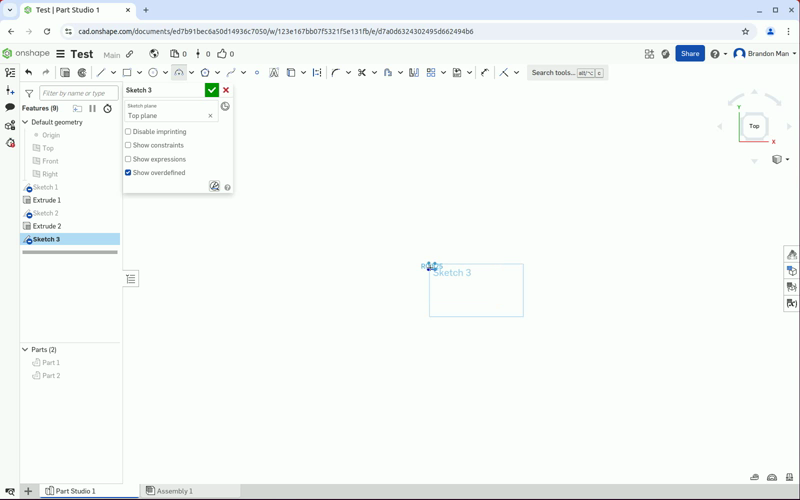
scroll(6)
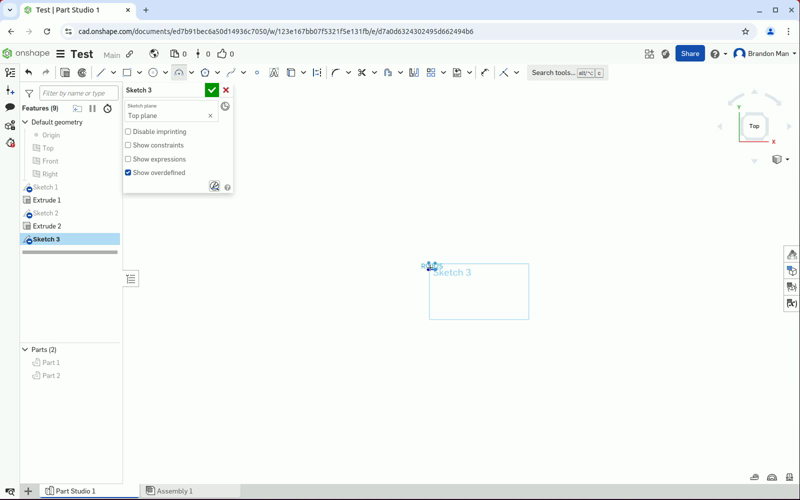
scroll(6)
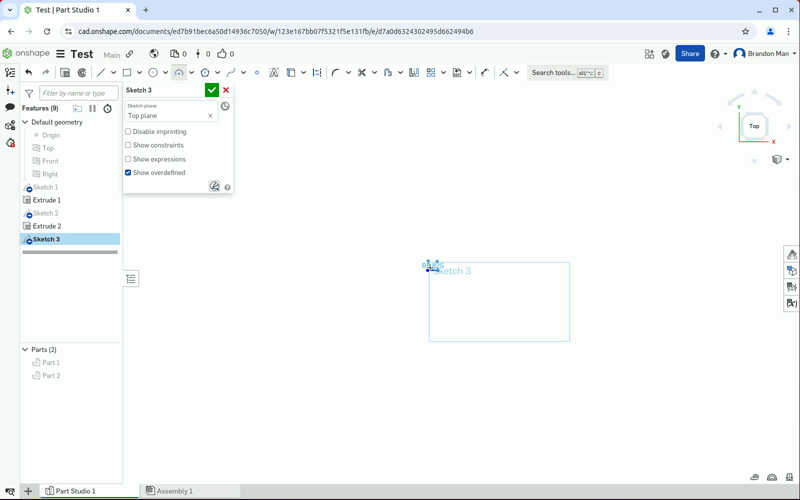
scroll(6)
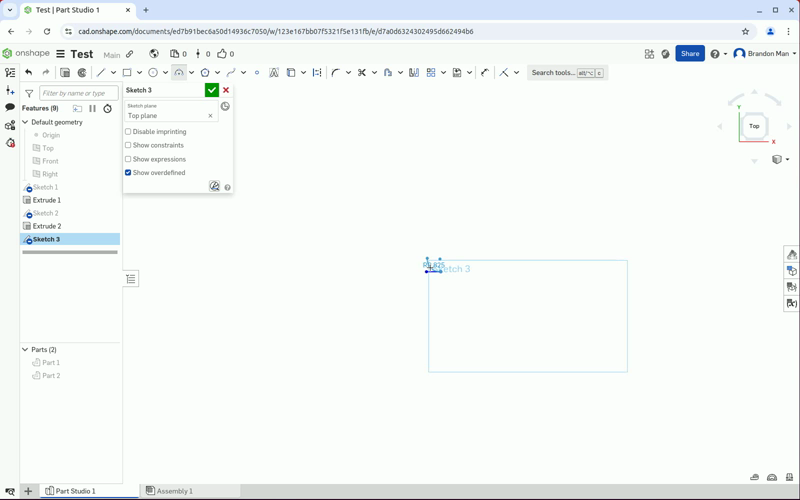
scroll(6)
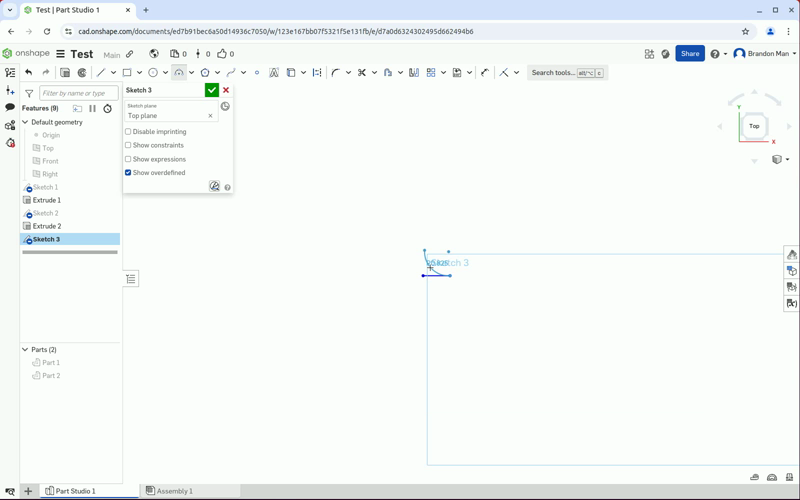
scroll(6)
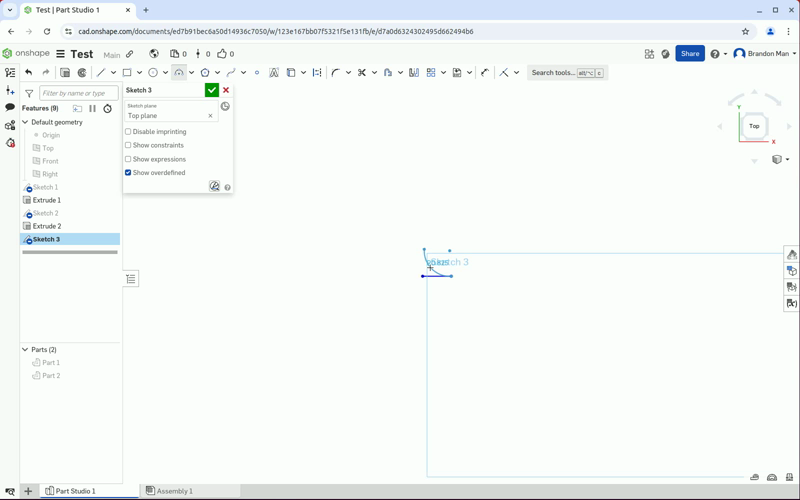
scroll(6)
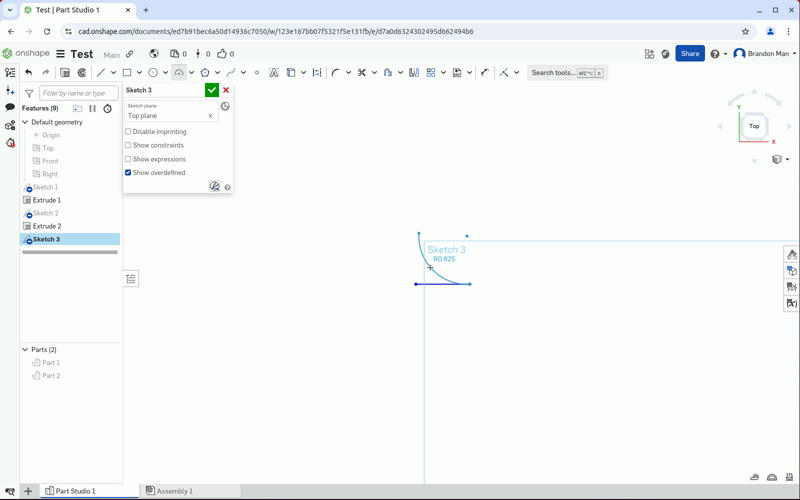
click(430, 267)
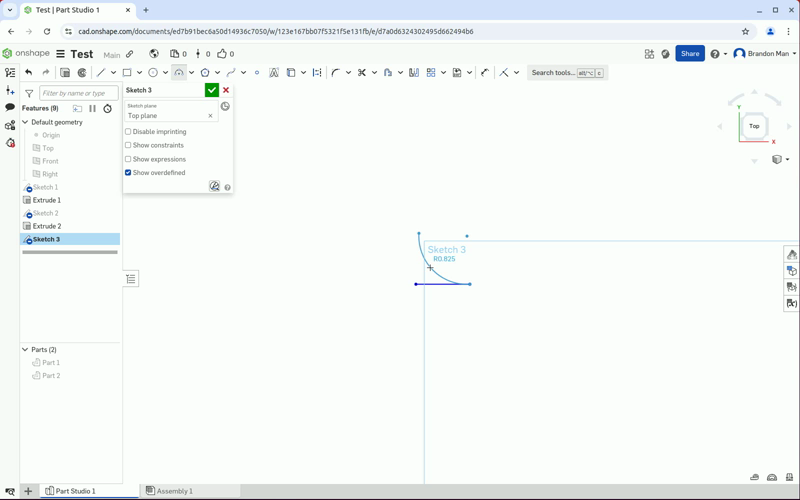
scroll(-6)
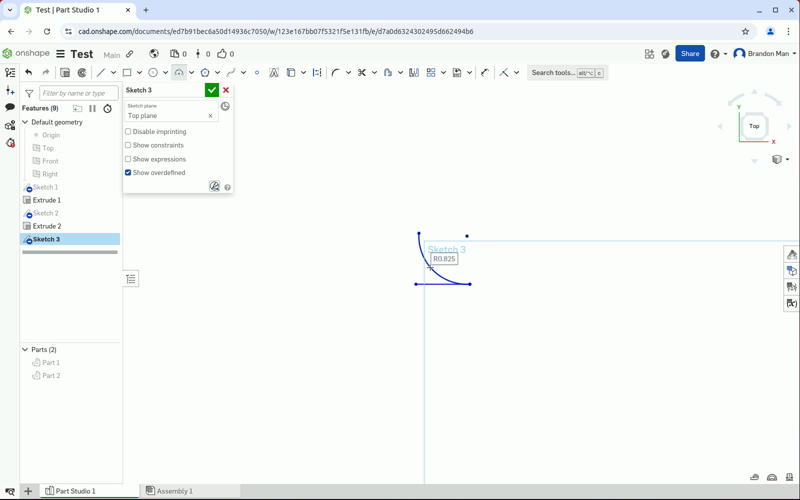
scroll(-6)
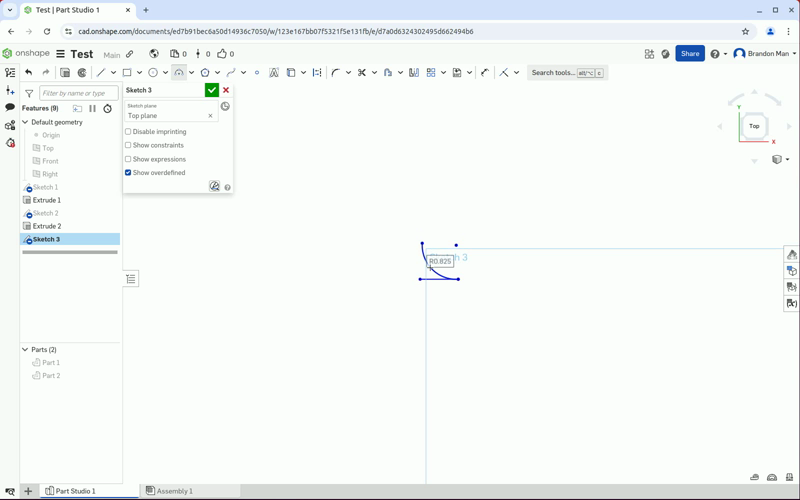
scroll(-6)
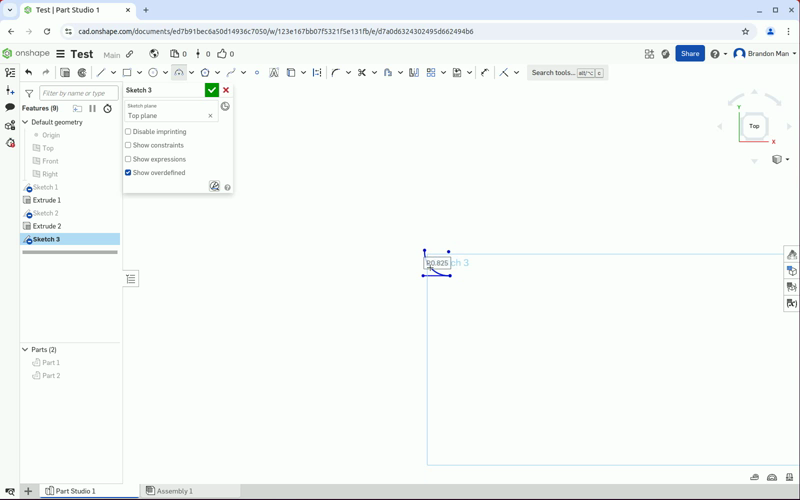
scroll(-6)
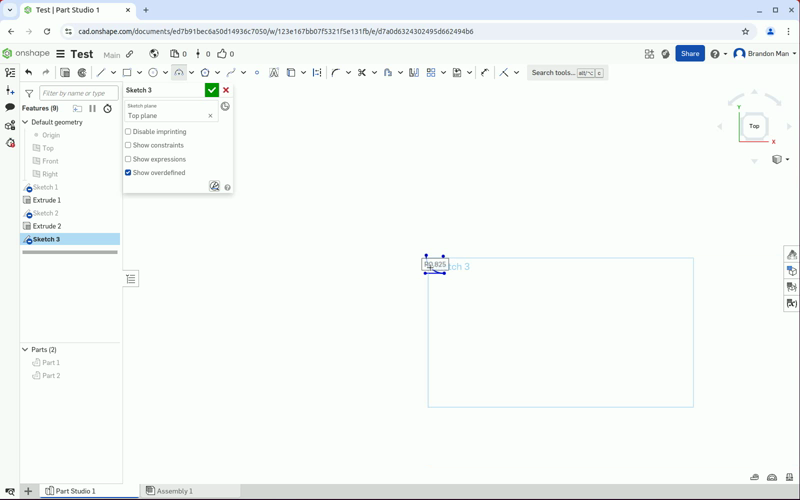
scroll(-6)
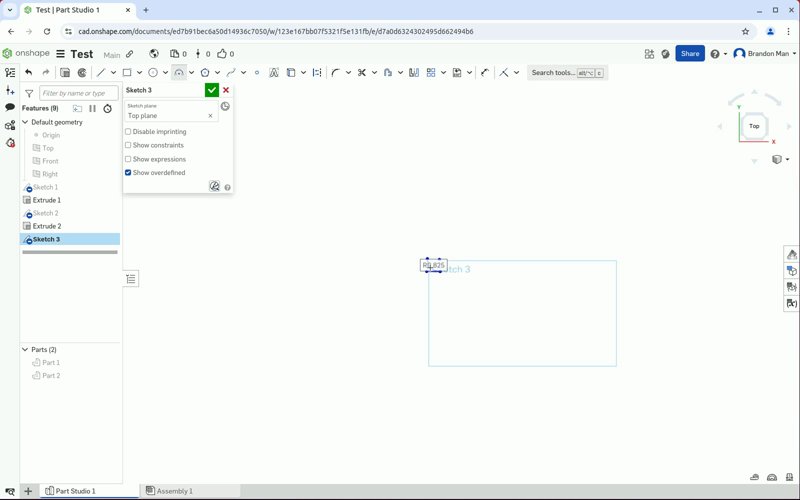
scroll(-6)
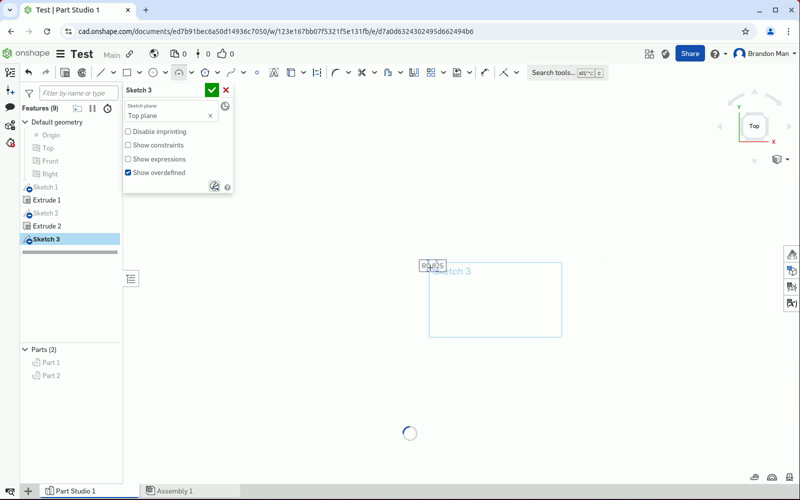
scroll(-6)
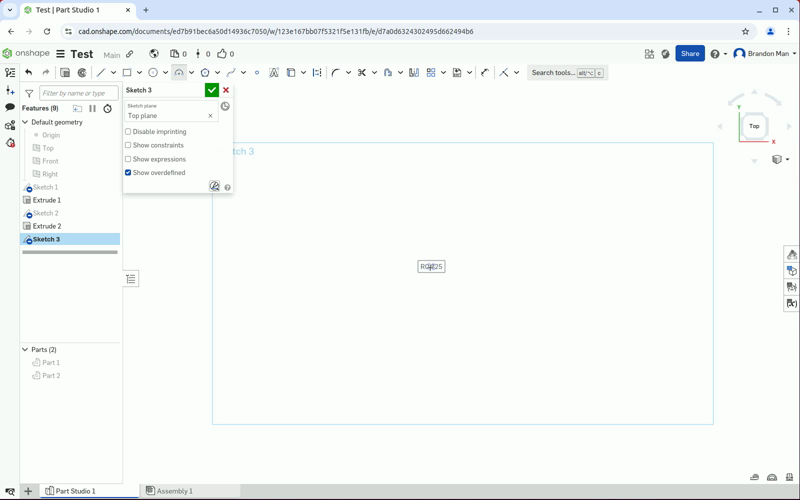
key_up(shift)
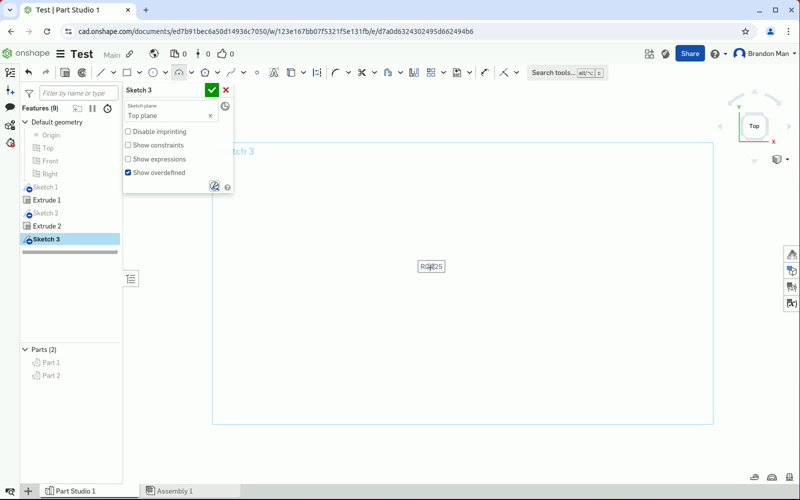
key(esc)
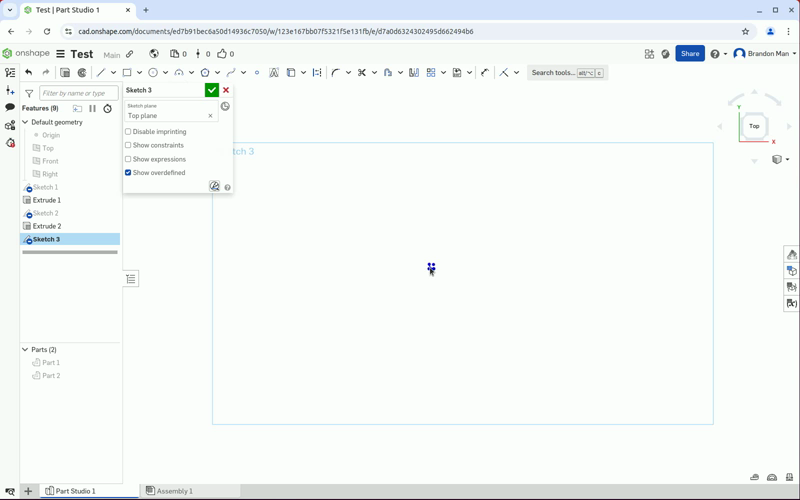
key(l)
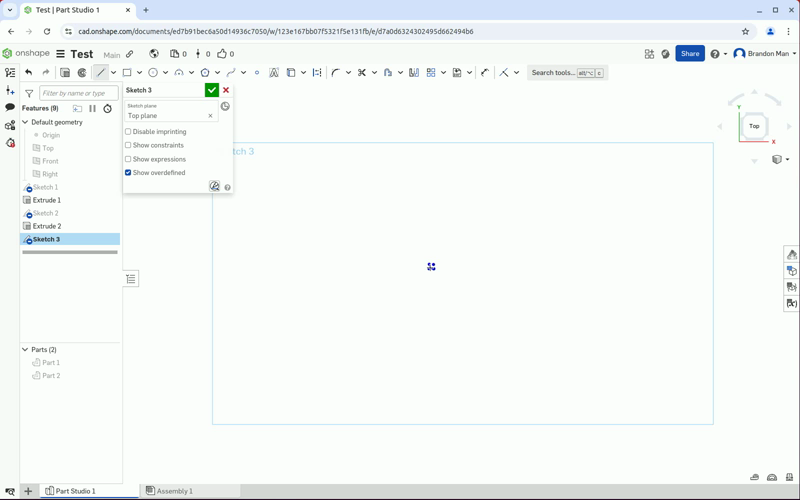
mouse_move(429, 264)
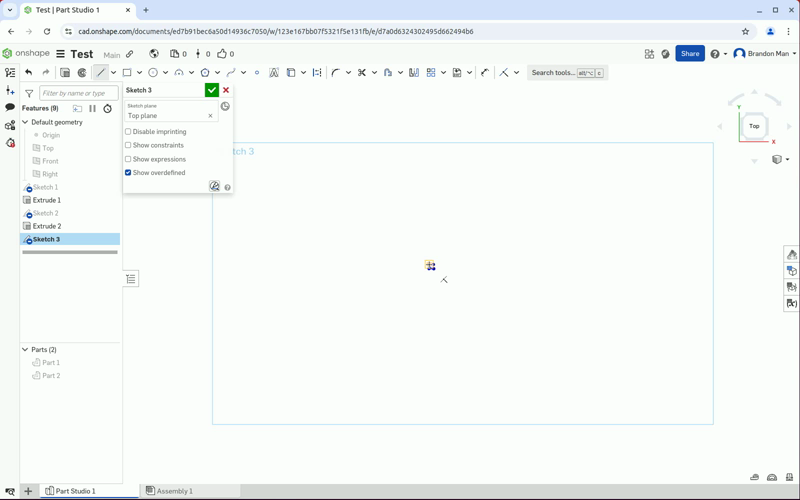
scroll(6)
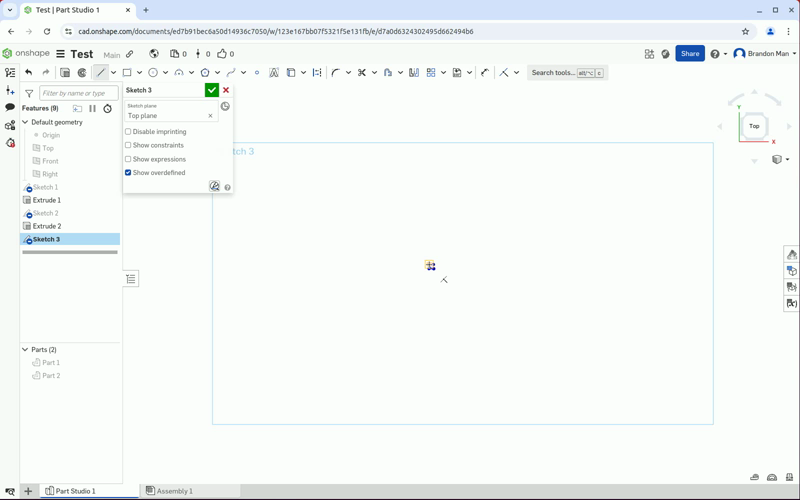
scroll(6)
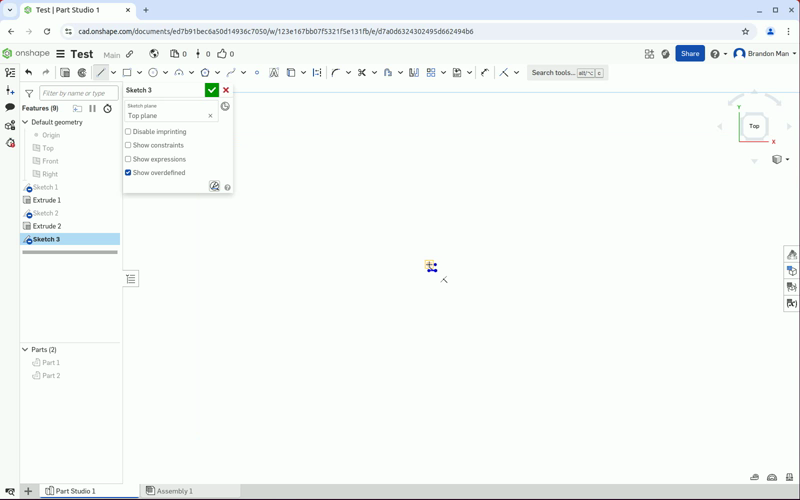
scroll(6)
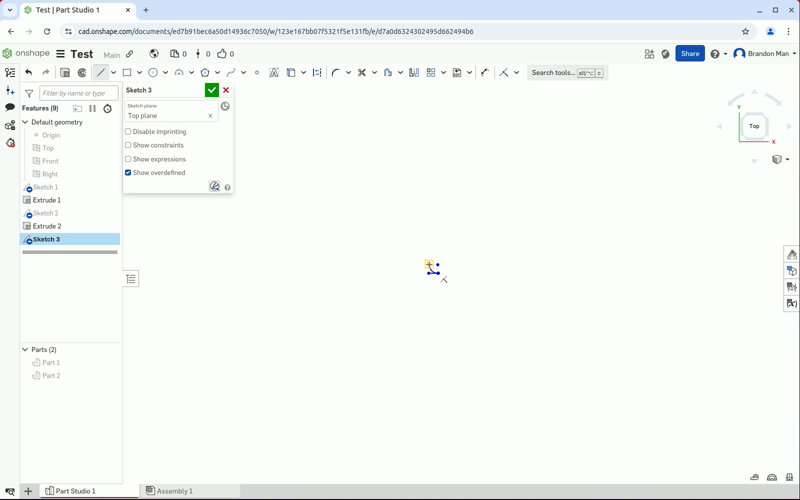
scroll(6)
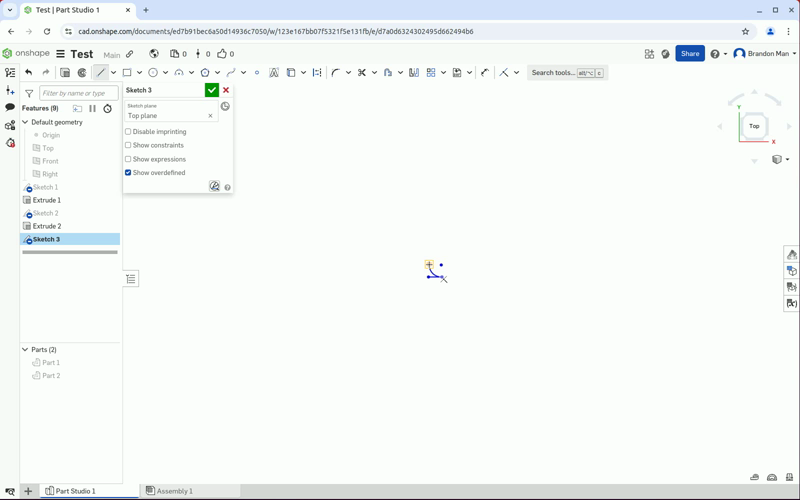
scroll(6)
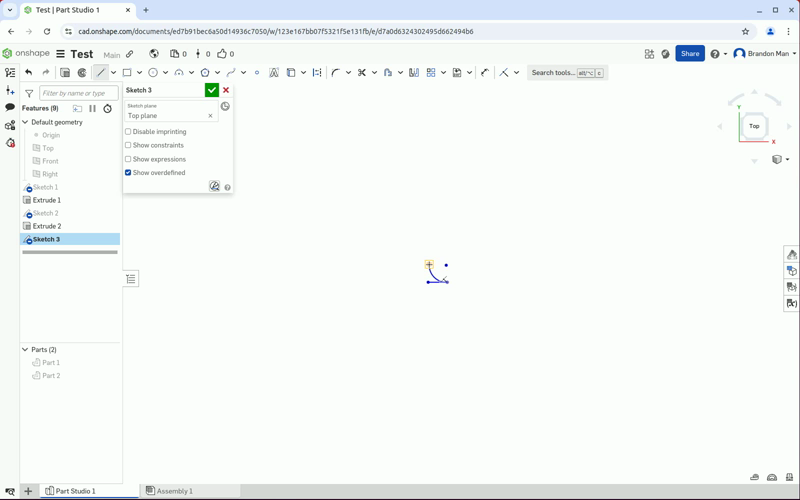
scroll(6)
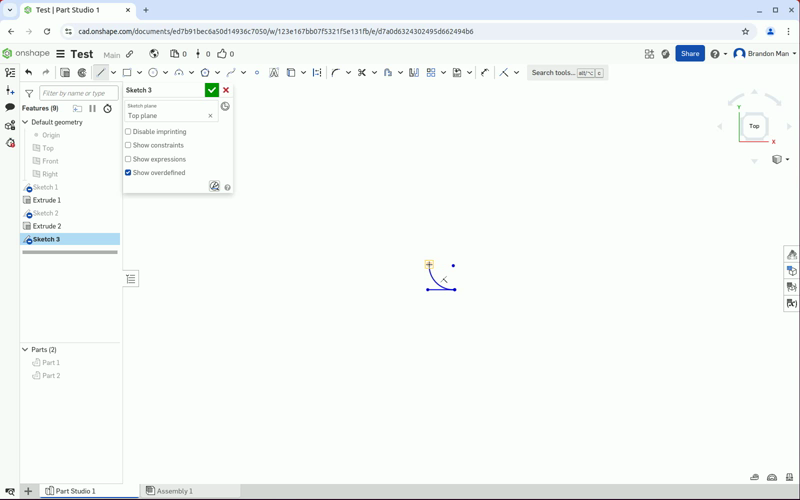
scroll(6)
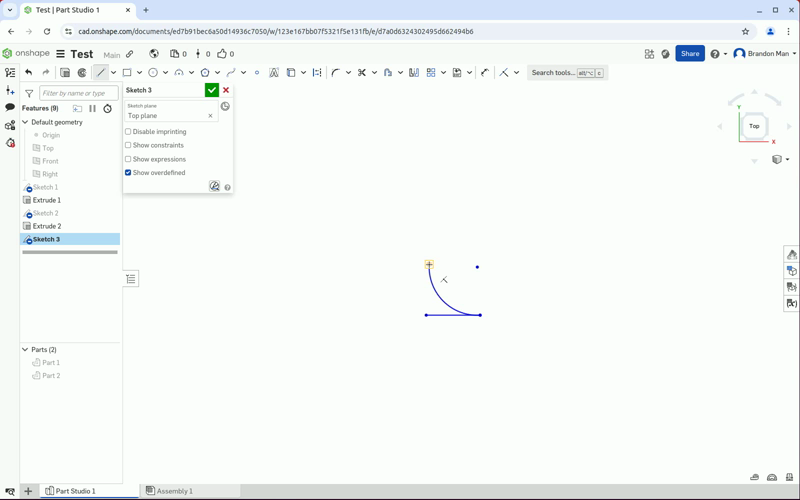
click(429, 264)
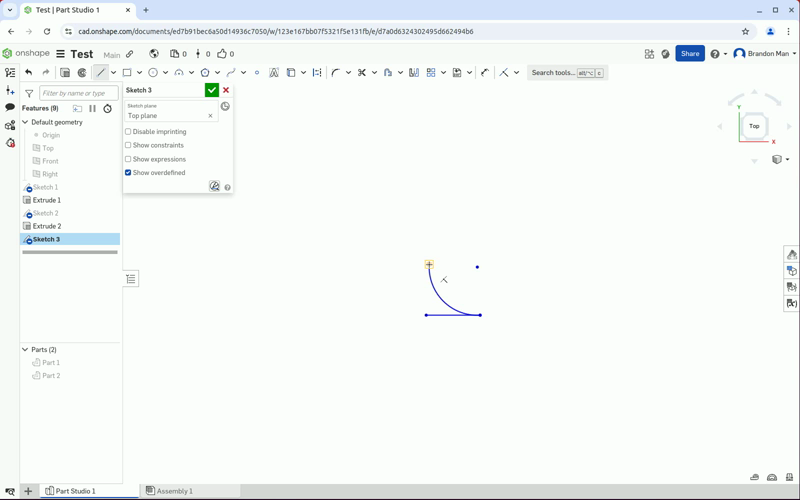
scroll(-6)
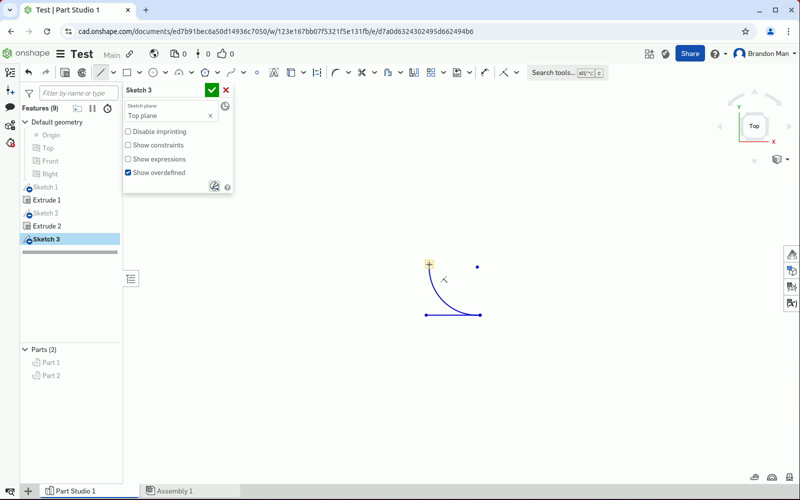
scroll(-6)
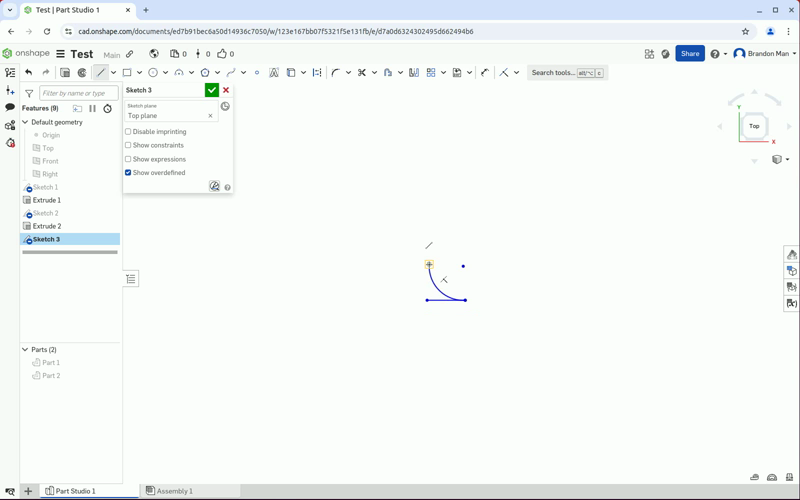
scroll(-6)
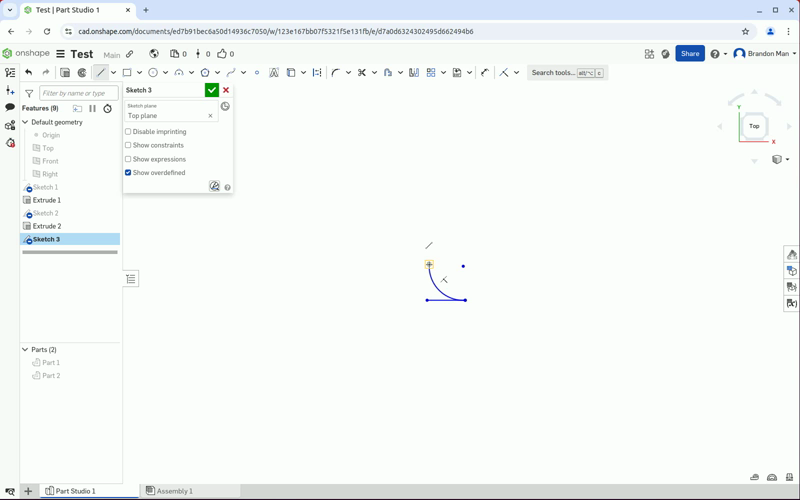
scroll(-6)
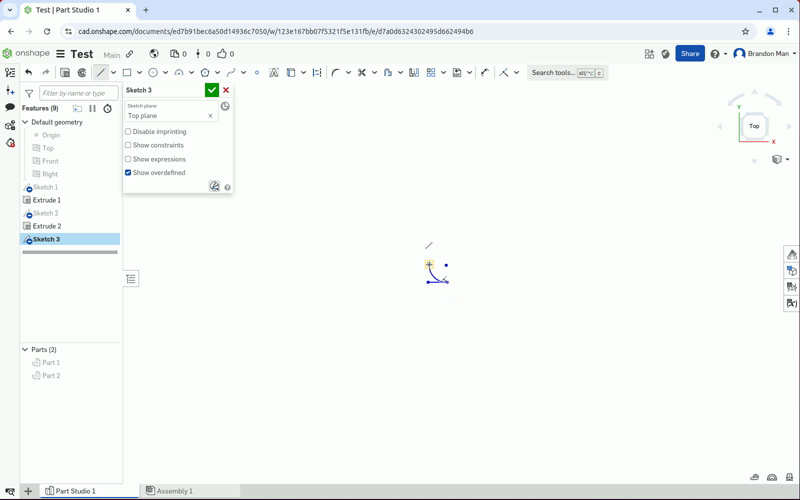
scroll(-6)
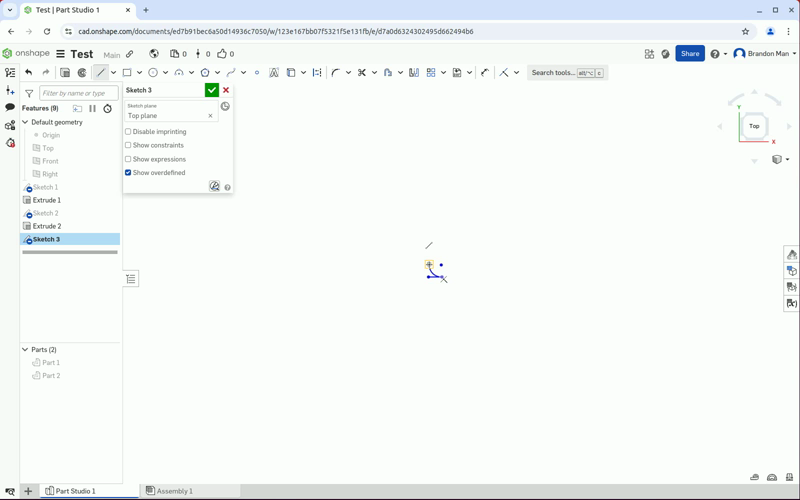
scroll(-6)
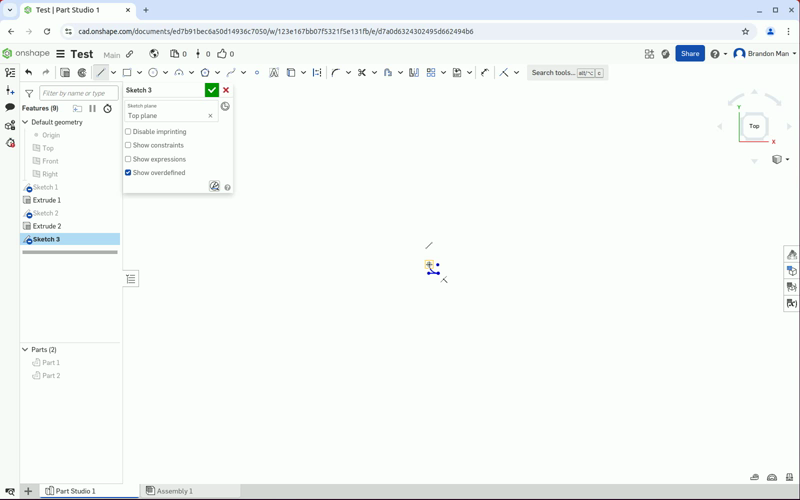
scroll(-6)
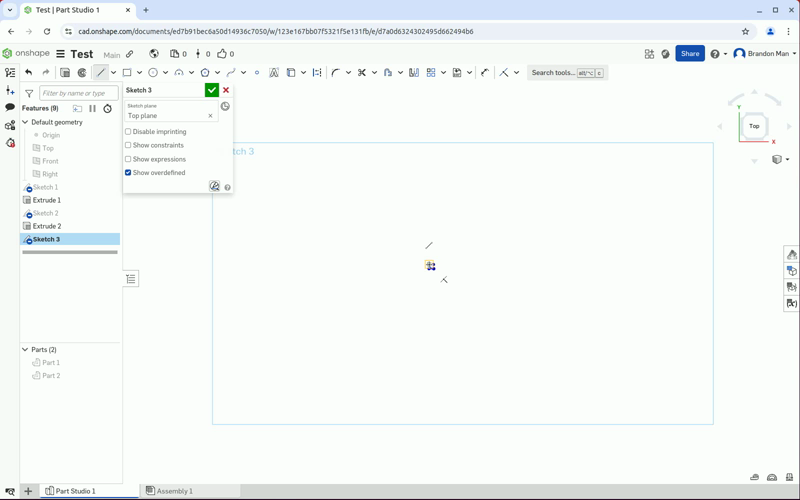
mouse_move(459, 264)
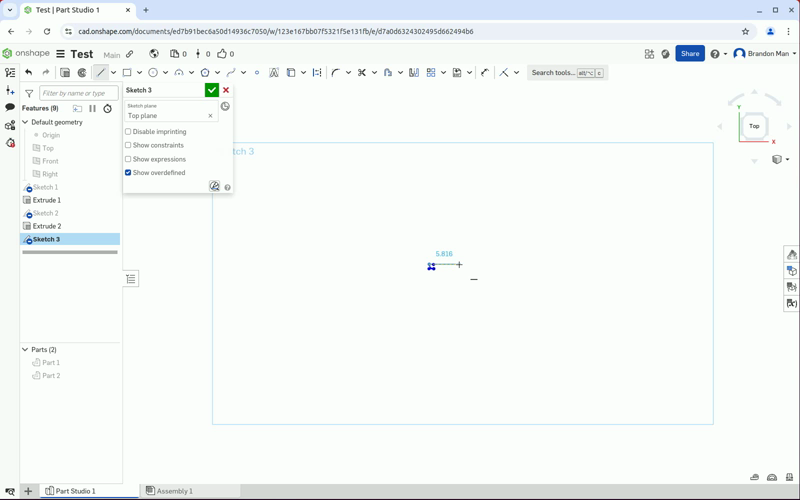
key_down(shift)
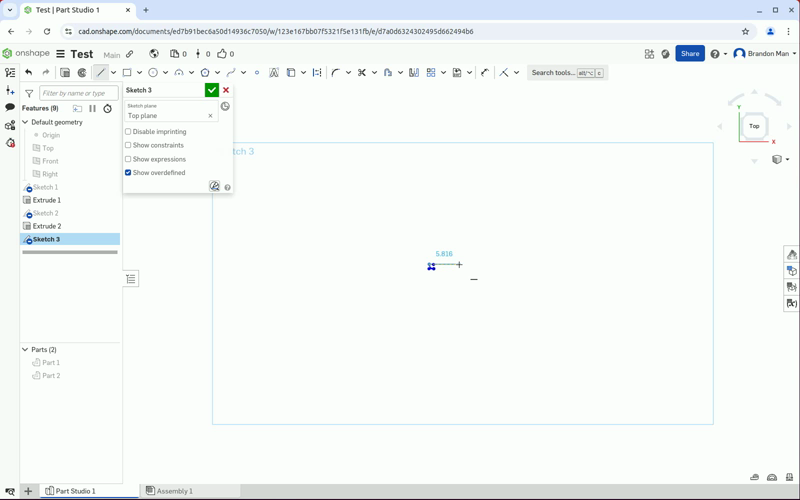
mouse_move(429, 268)
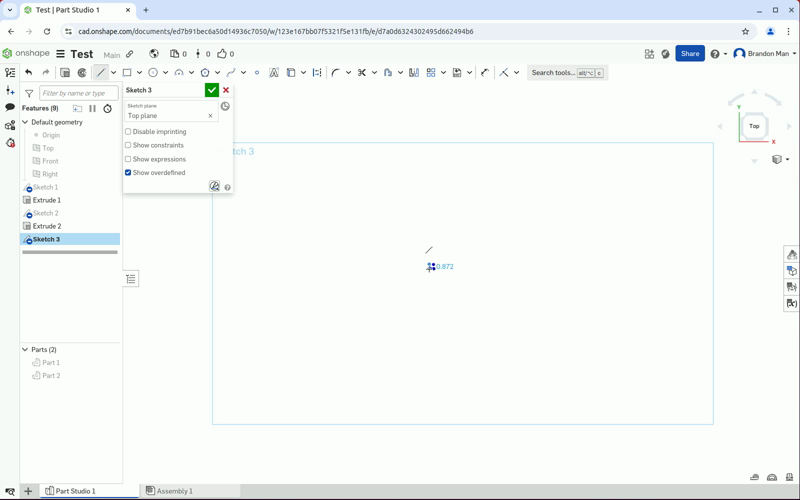
scroll(6)
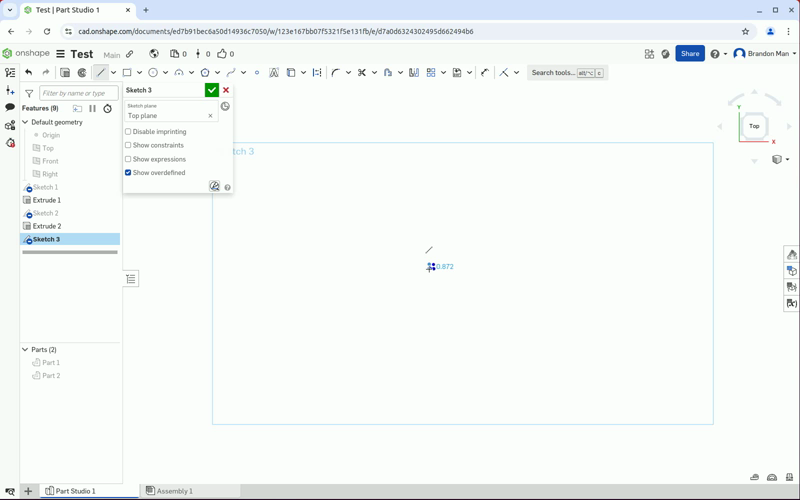
scroll(6)
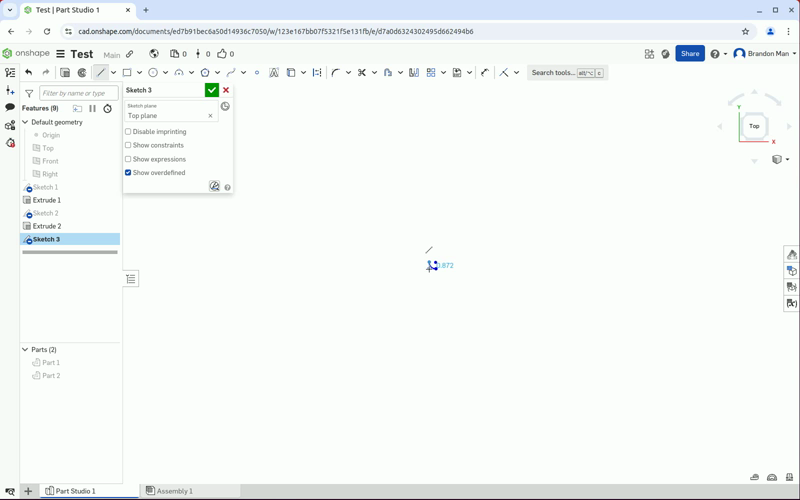
scroll(6)
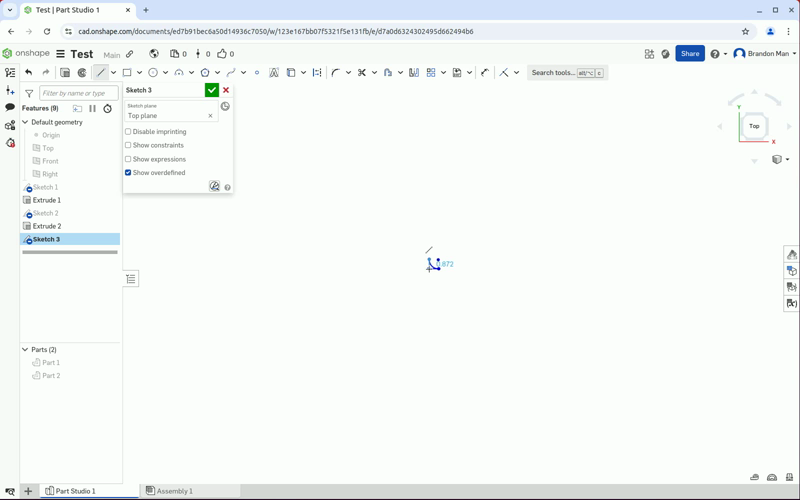
scroll(6)
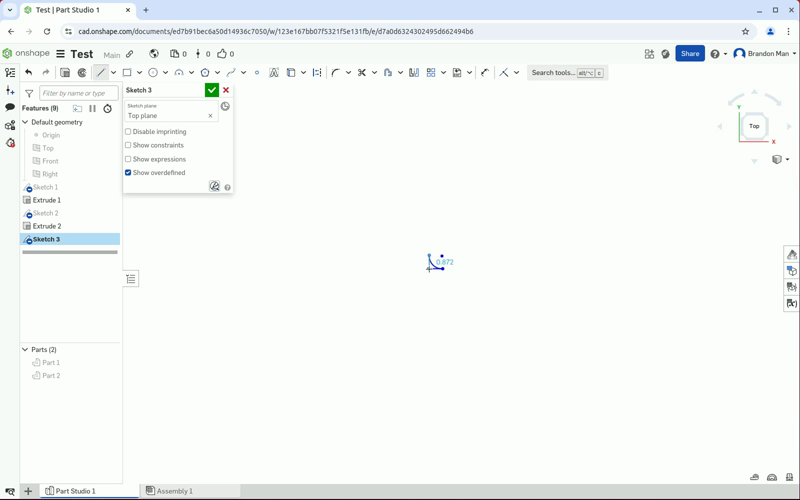
scroll(6)
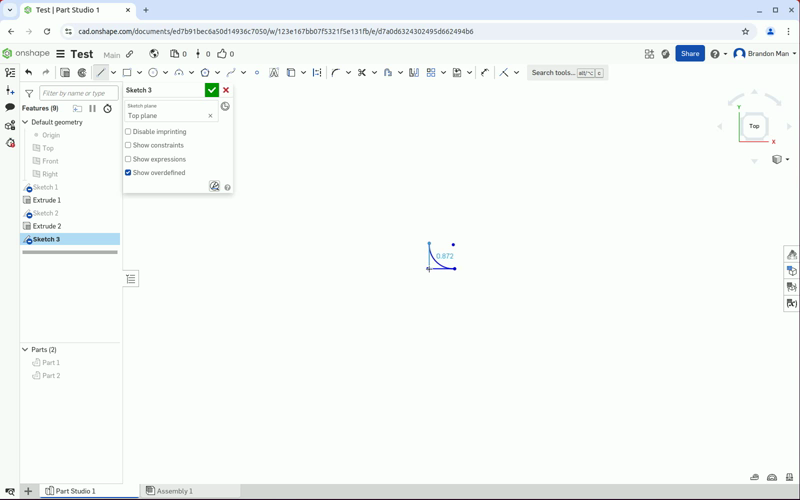
scroll(6)
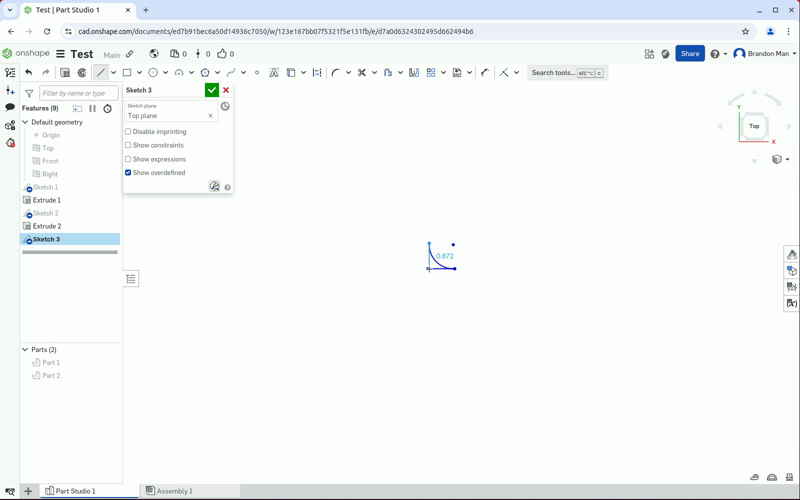
scroll(6)
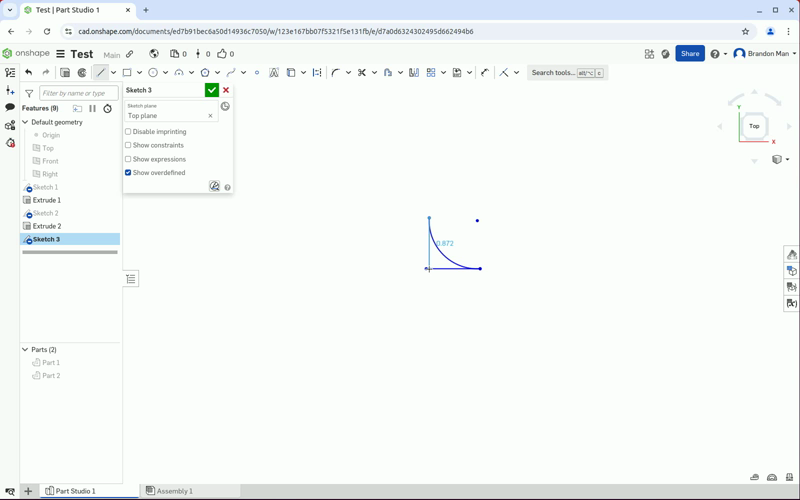
key_up(shift)
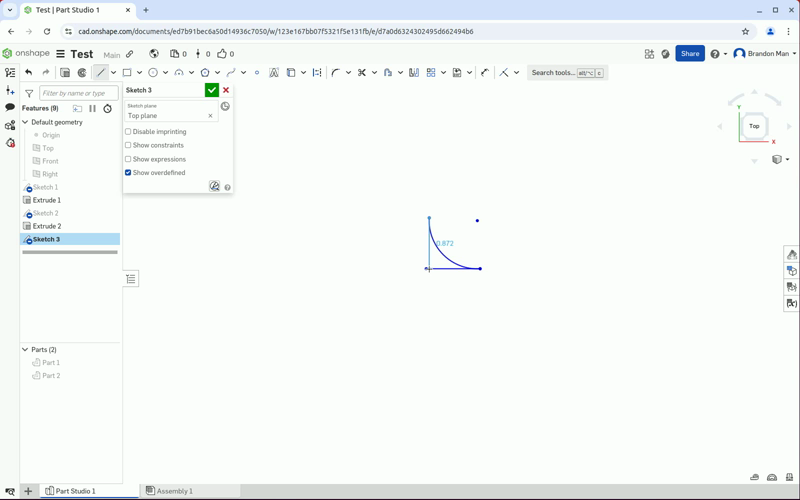
click(429, 268)
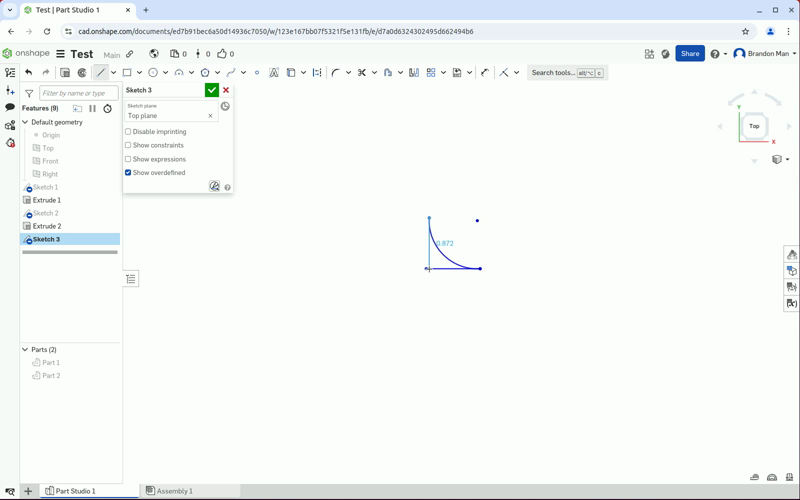
scroll(-6)
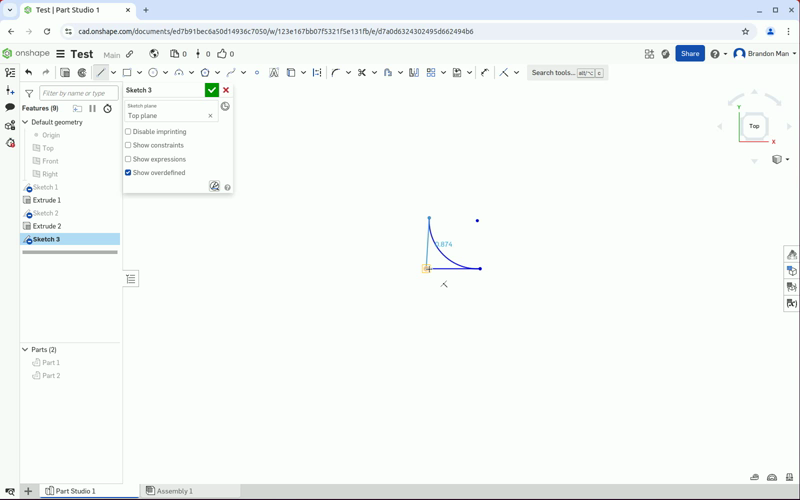
scroll(-6)
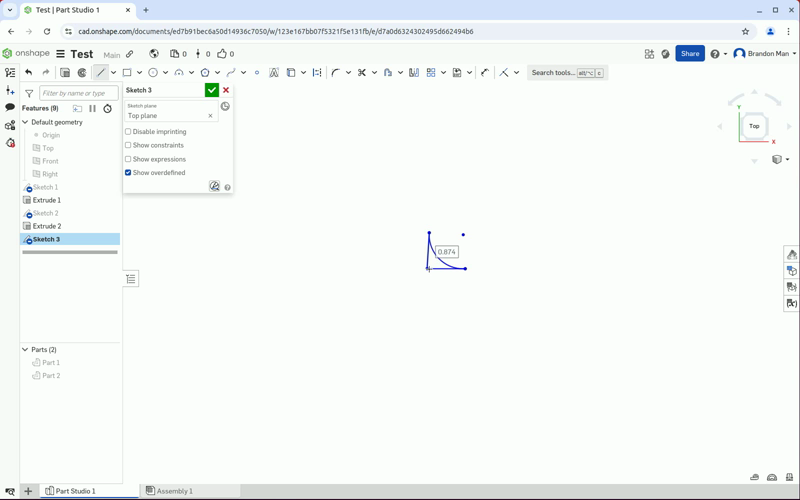
scroll(-6)
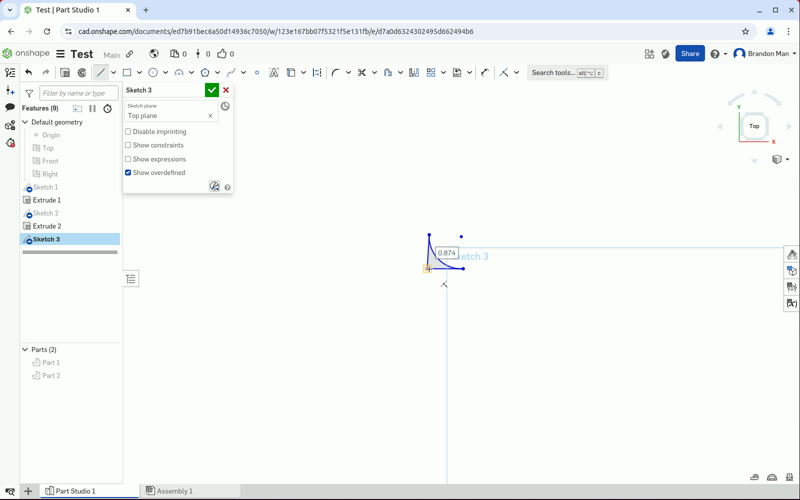
scroll(-6)
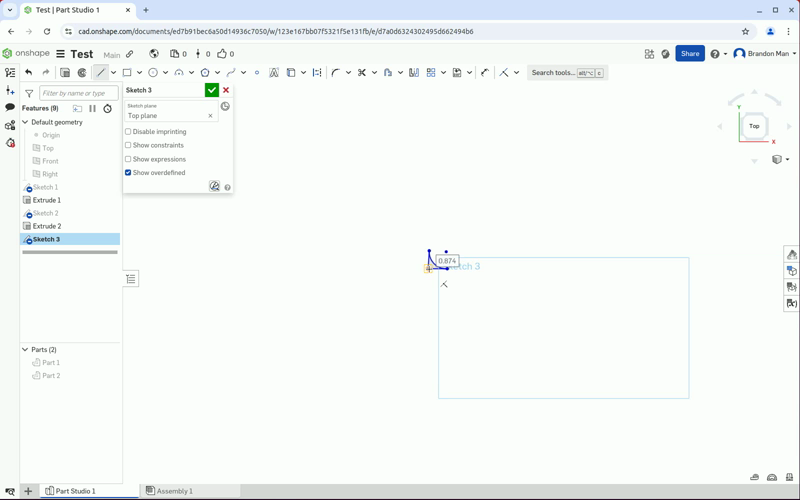
scroll(-6)
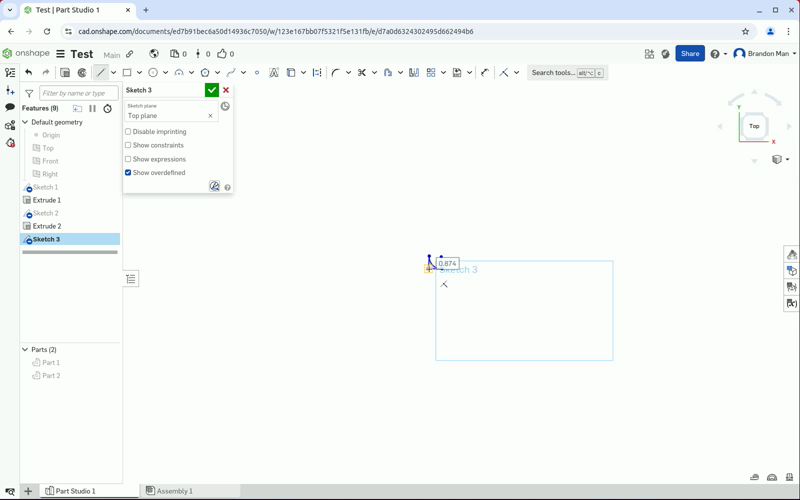
scroll(-6)
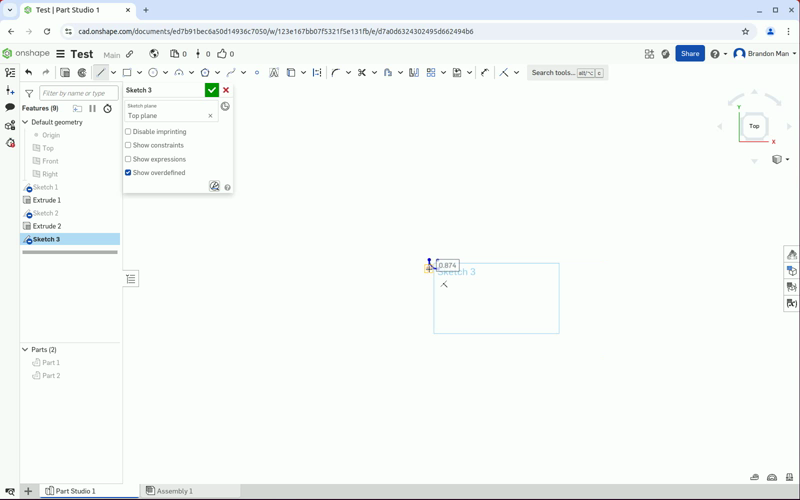
scroll(-6)
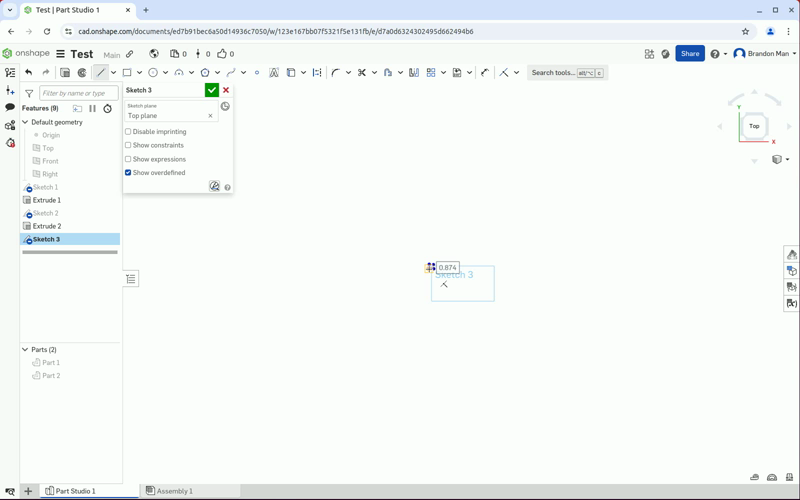
key(esc)
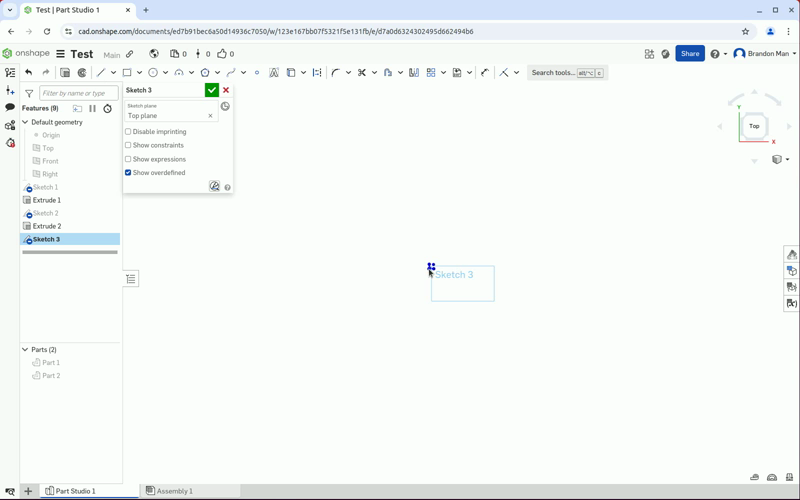
mouse_move(432, 267)
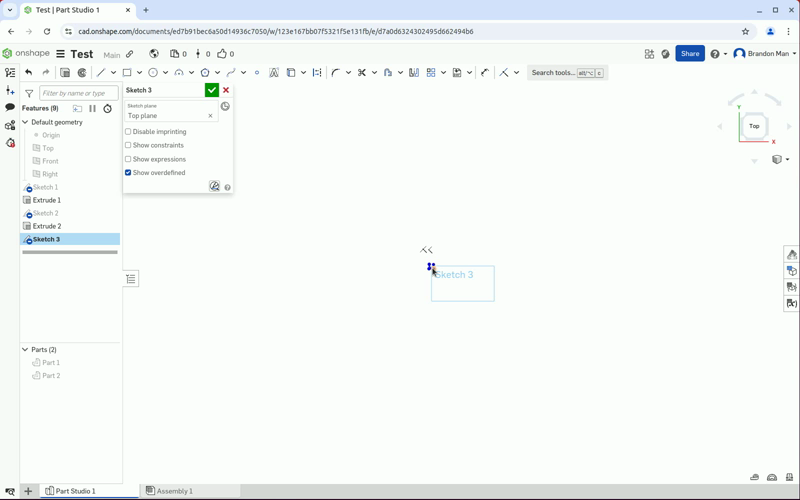
scroll(6)
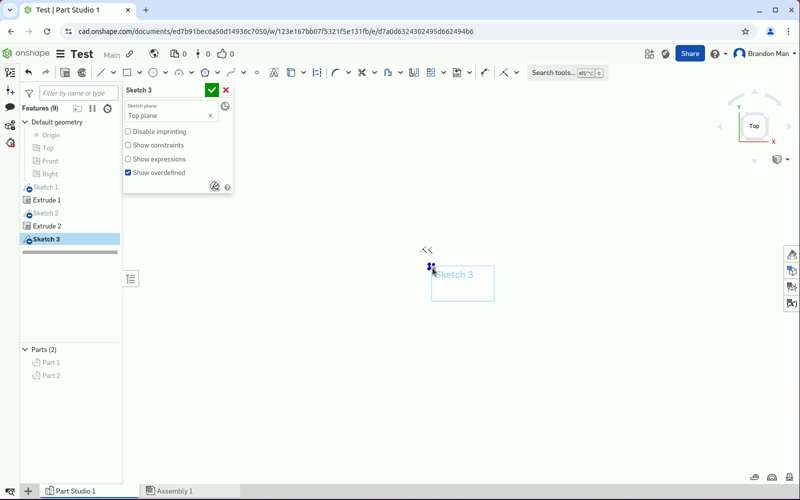
scroll(6)
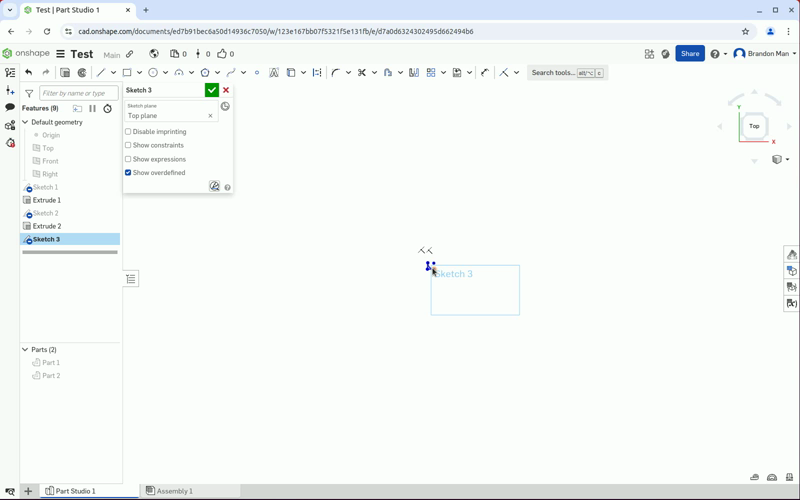
scroll(6)
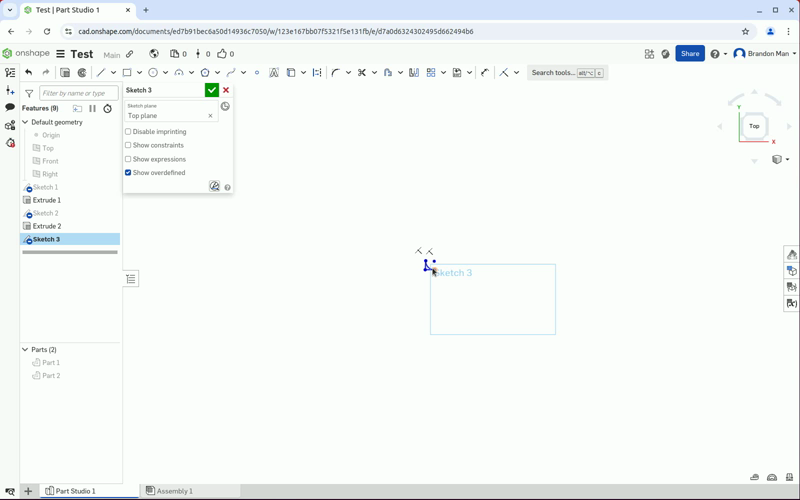
scroll(6)
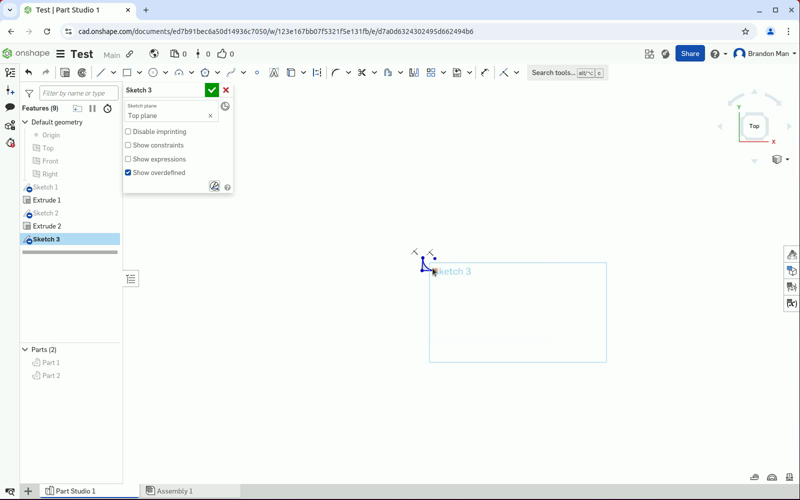
scroll(6)
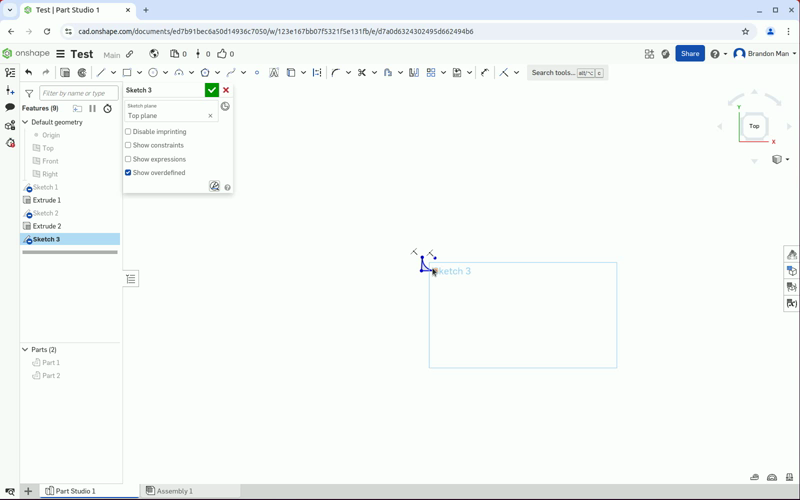
scroll(6)
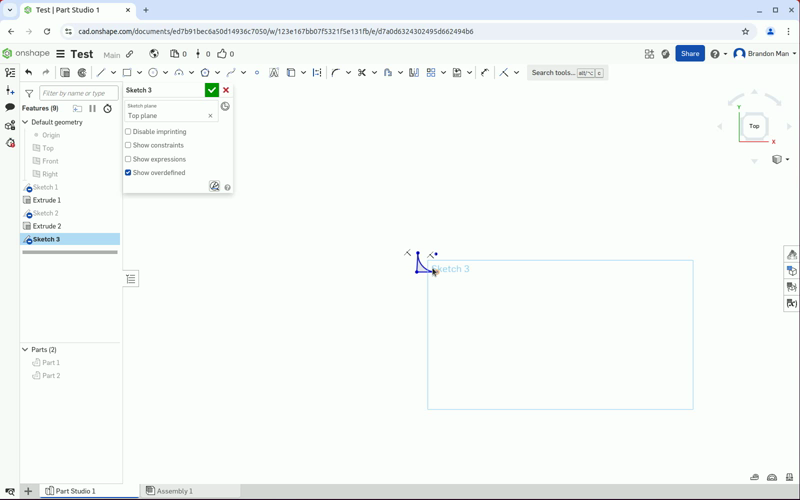
scroll(6)
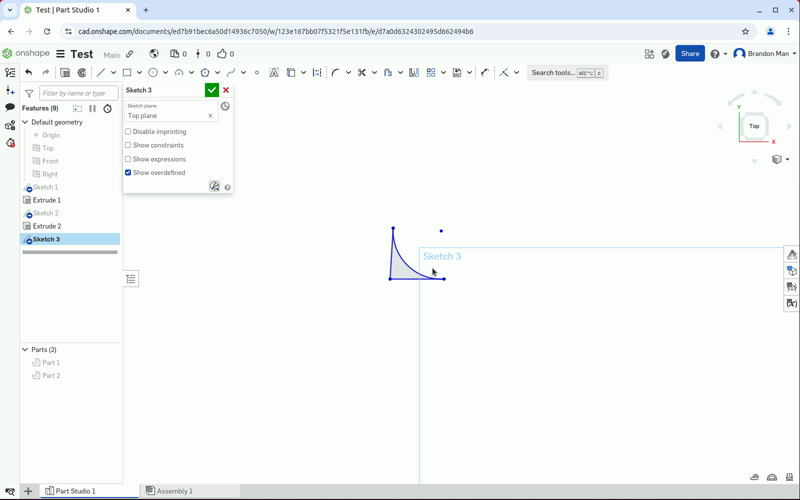
click(432, 267)
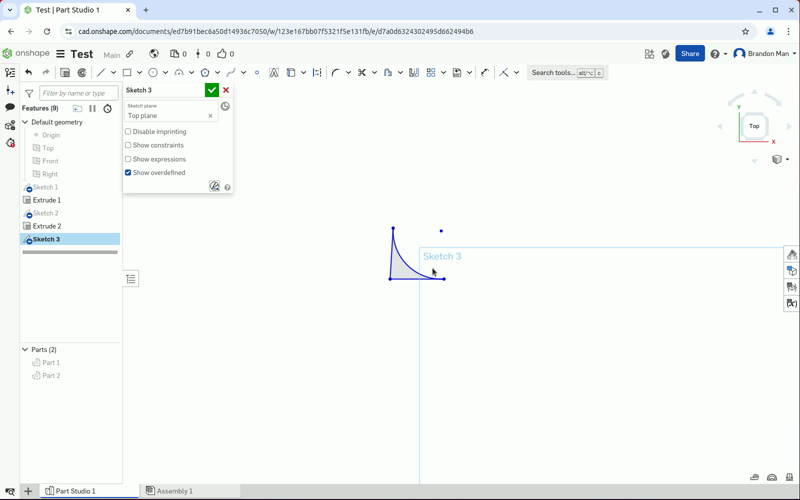
scroll(-6)
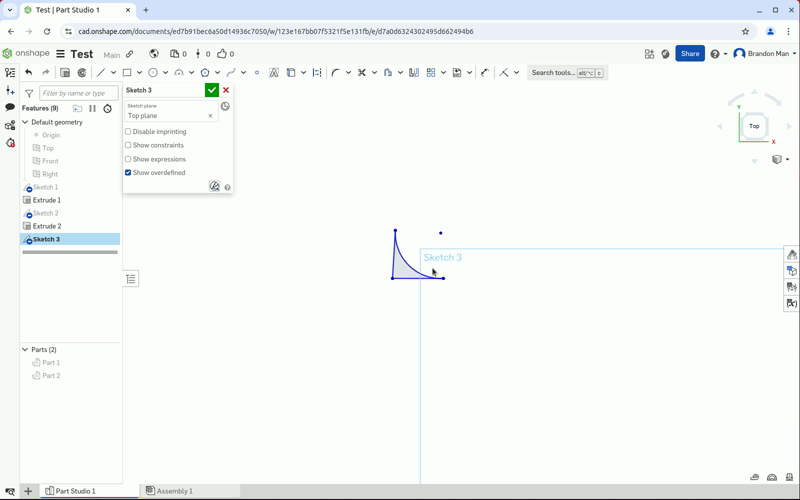
scroll(-6)
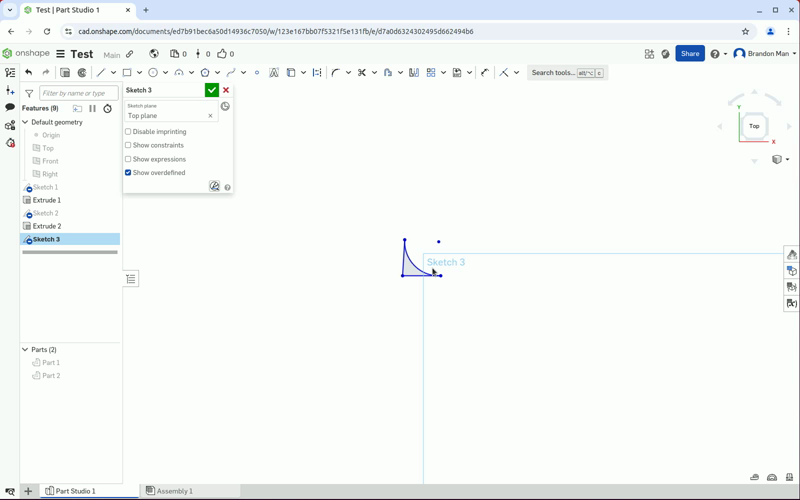
scroll(-6)
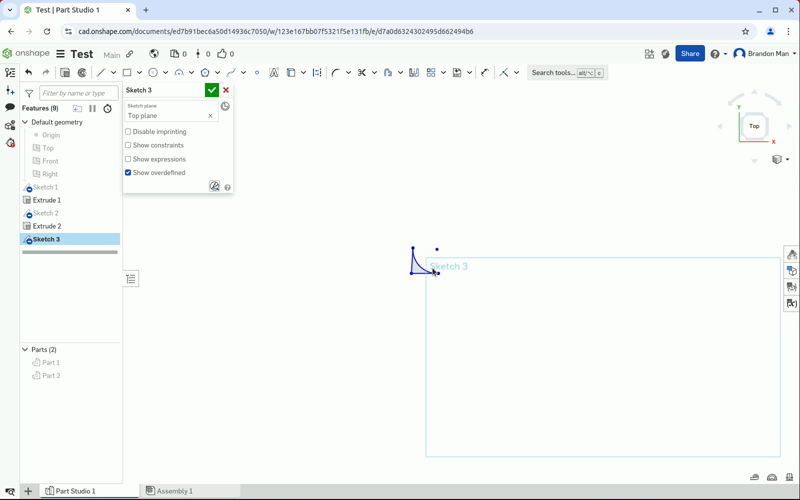
scroll(-6)
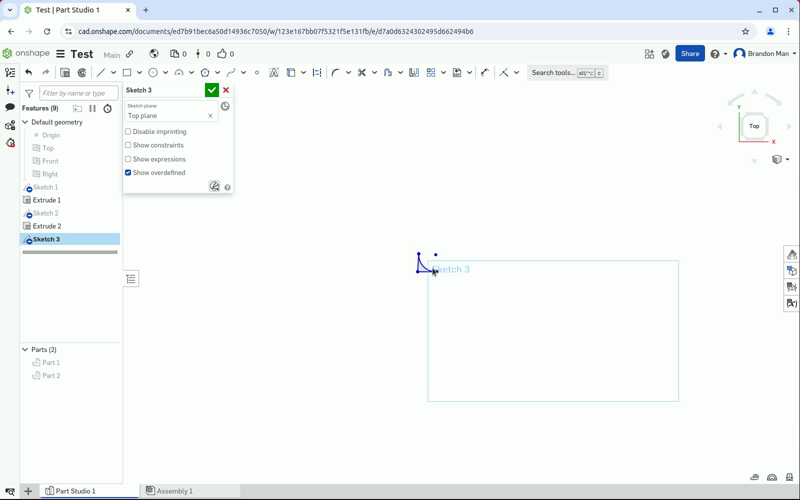
scroll(-6)
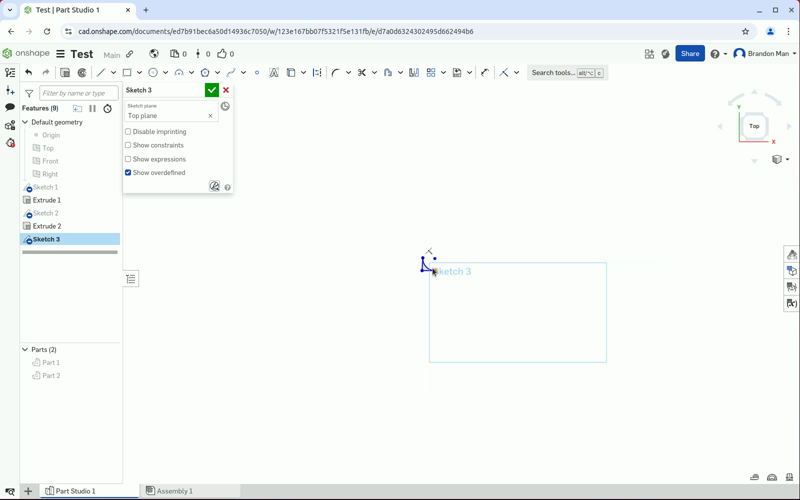
scroll(-6)
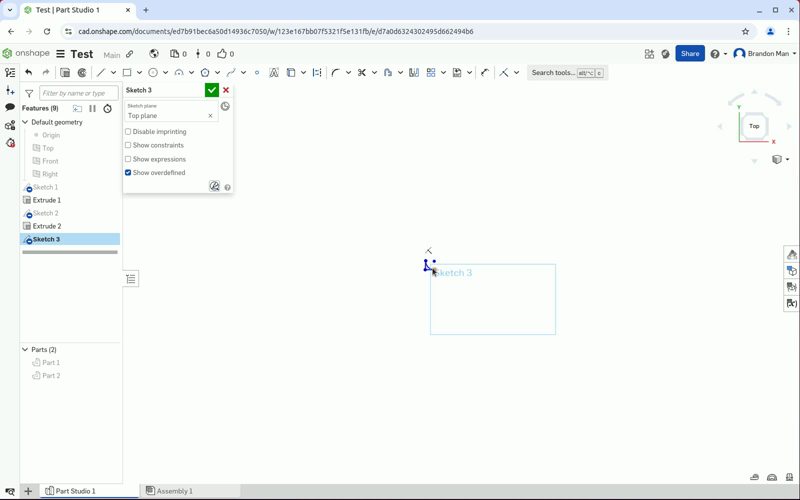
scroll(-6)
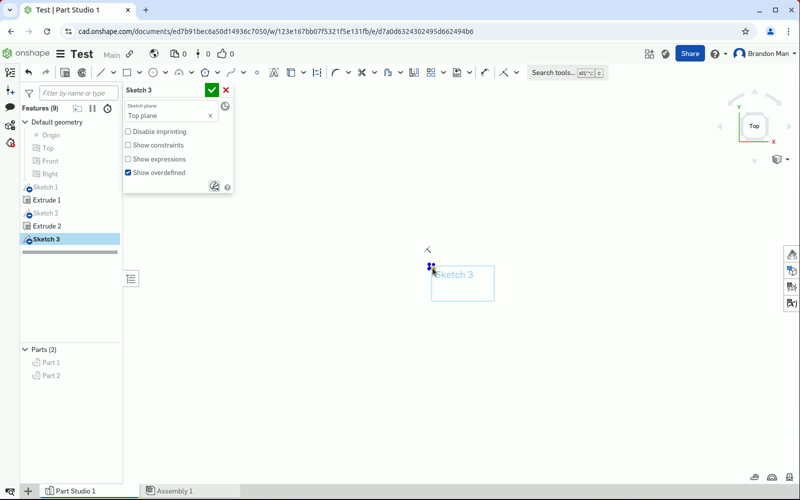
mouse_move(73, 352)
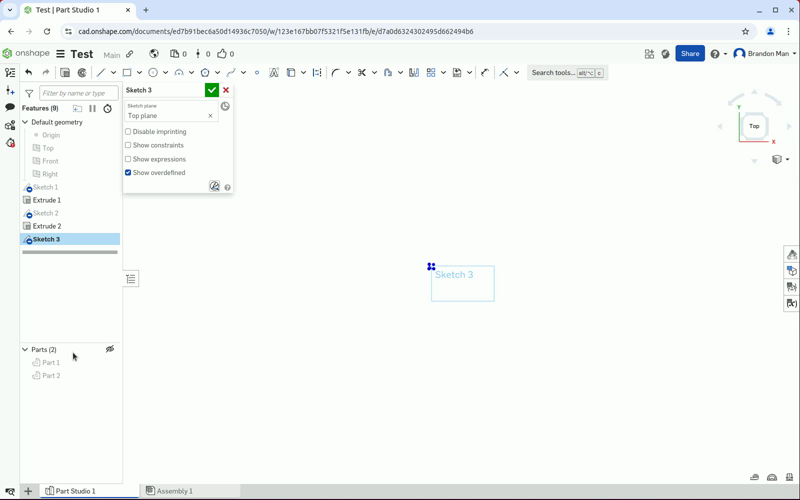
key(shift+y)
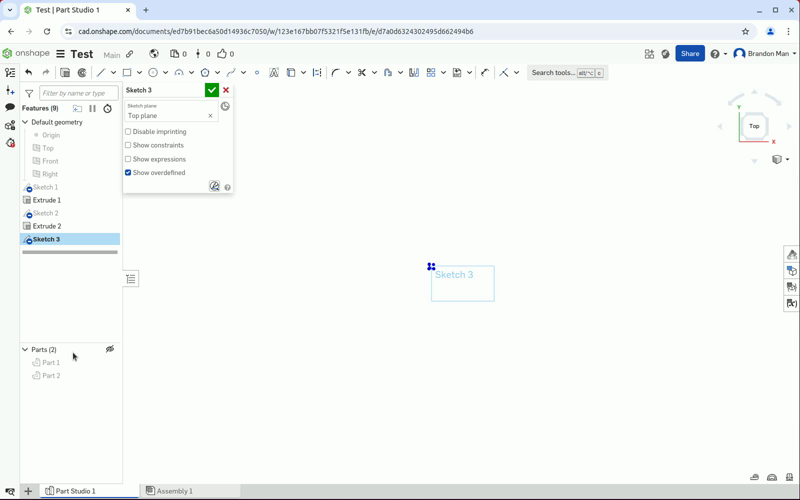
key(shift+e)
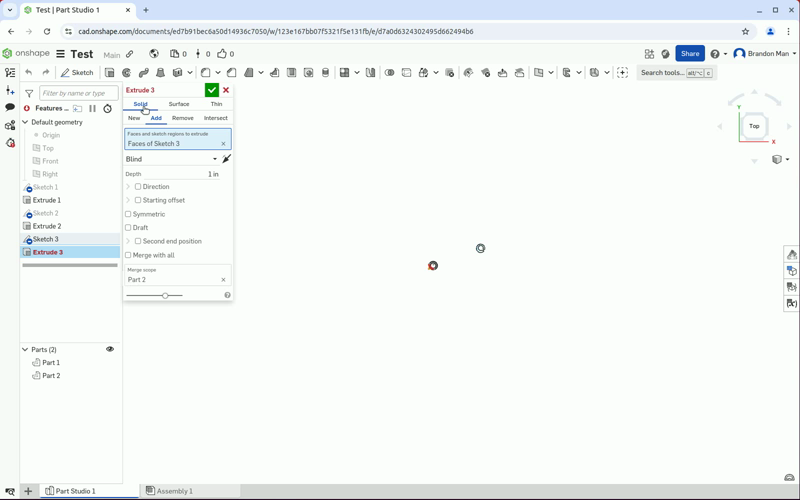
mouse_move(143, 106)
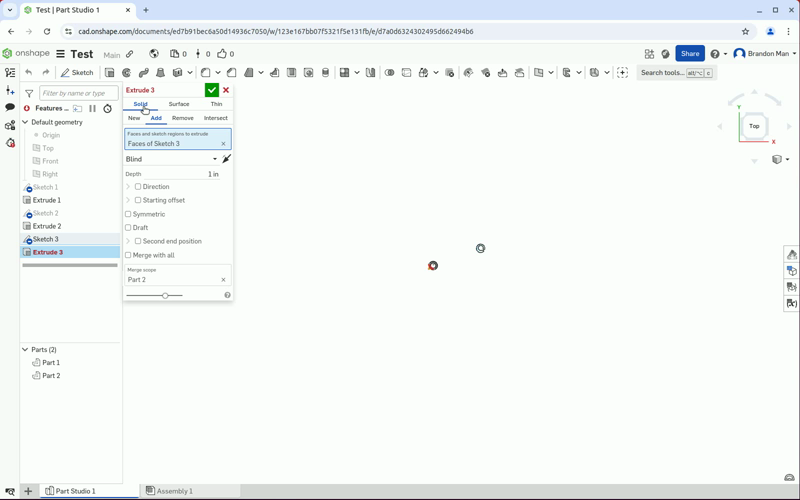
click(143, 106)
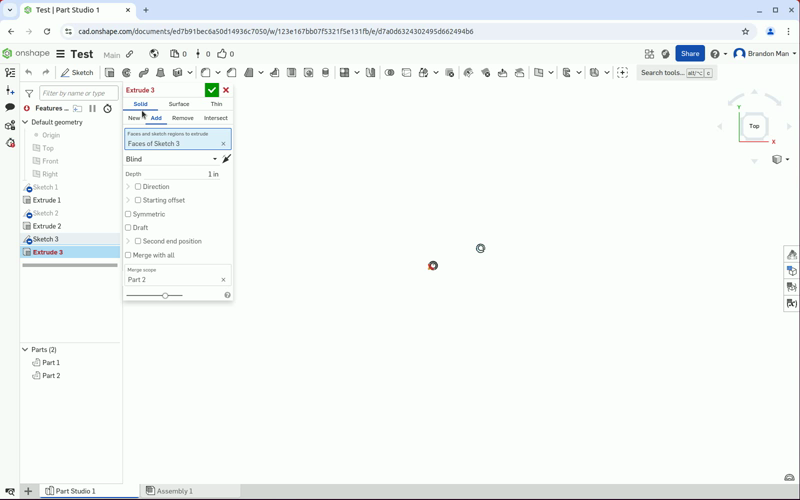
mouse_move(137, 120)
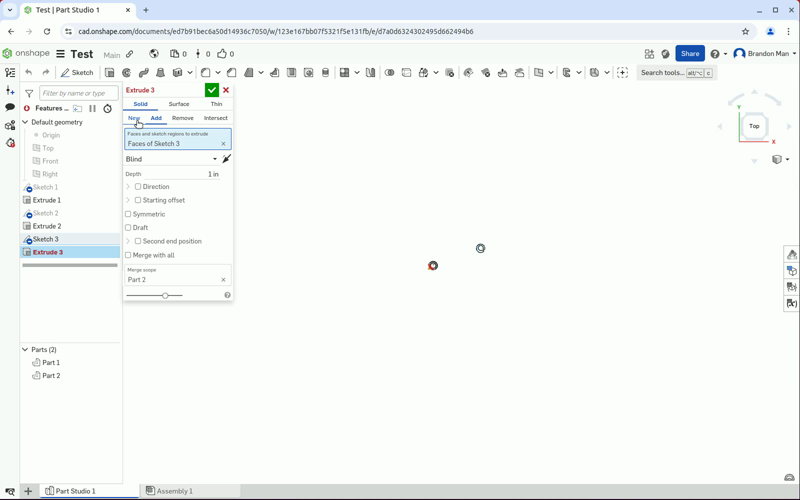
click(137, 120)
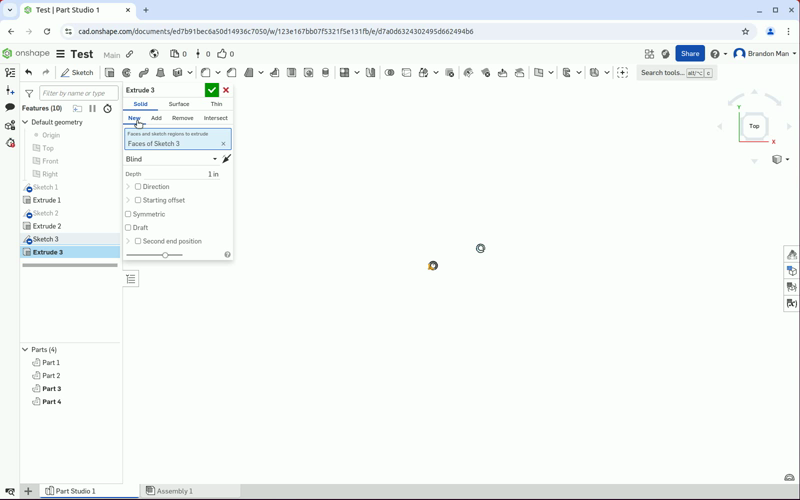
key(tab, 4)
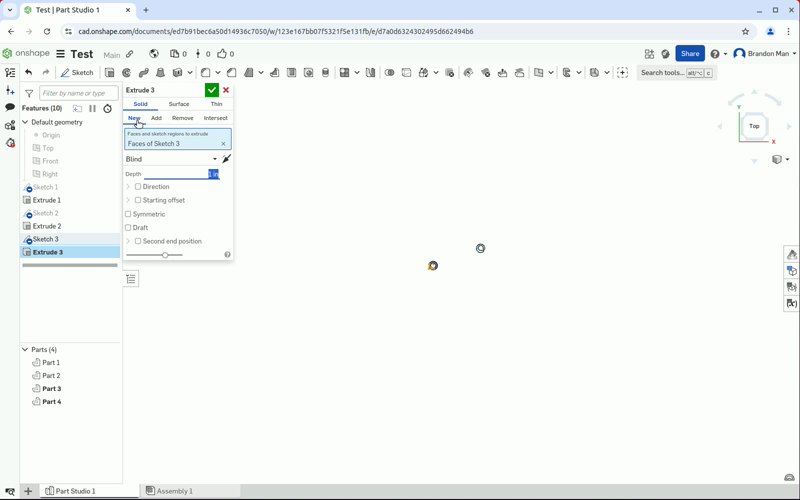
text(0.722)
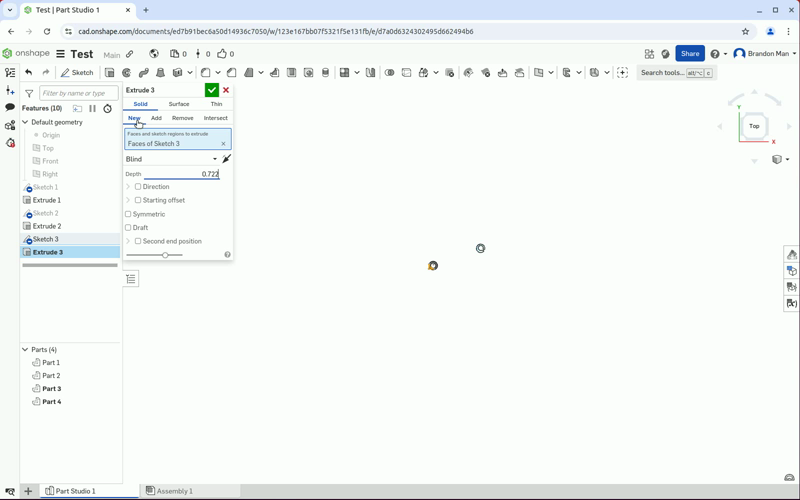
key(enter)
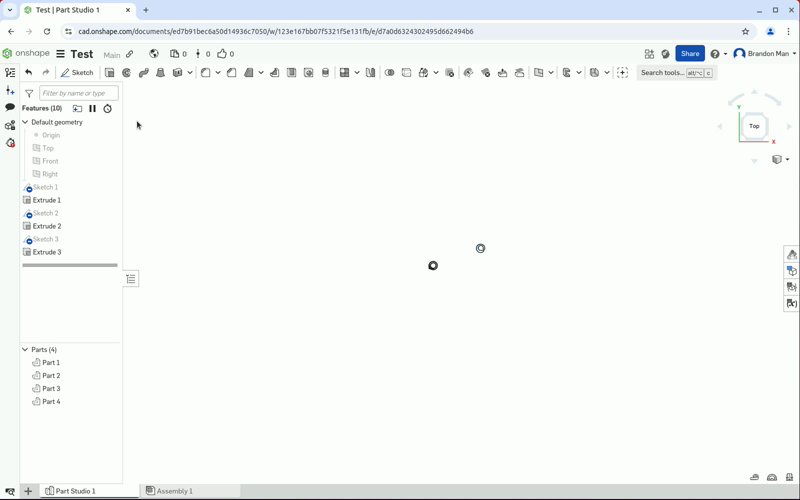
key(shift+h)
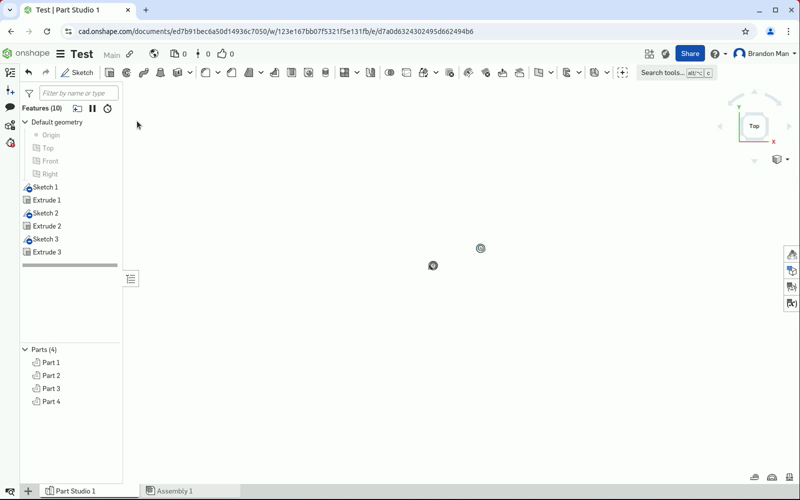
key(shift+h)
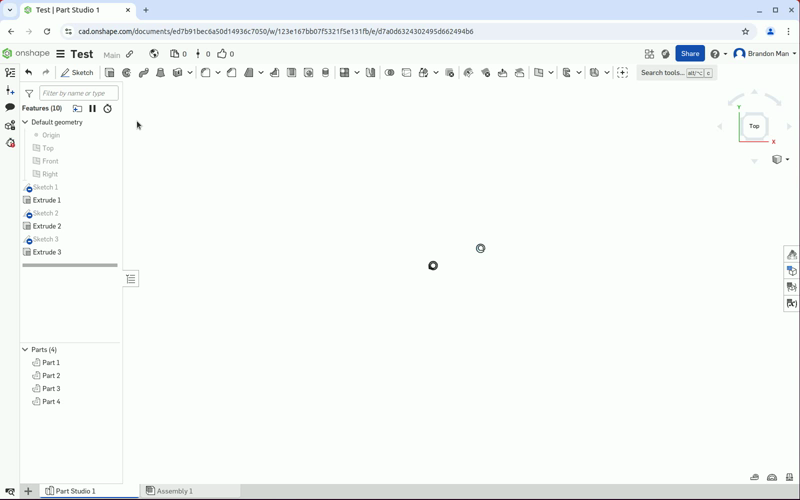
mouse_move(73, 189)
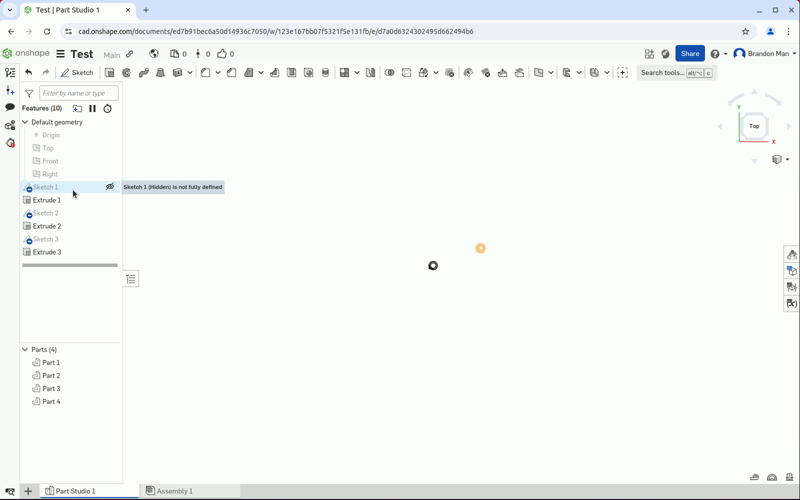
click(73, 189)
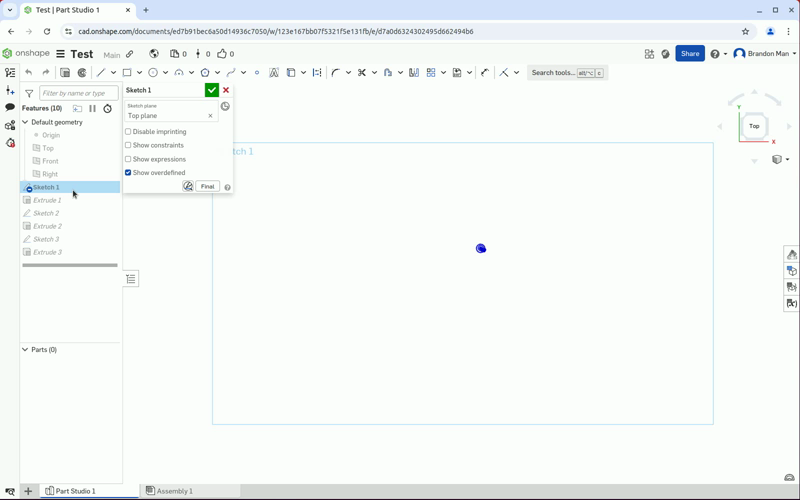
mouse_move(229, 92)
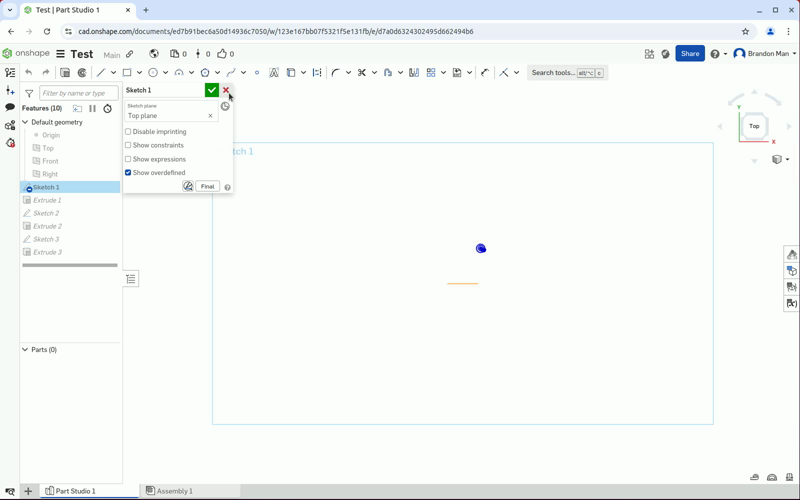
click(229, 92)
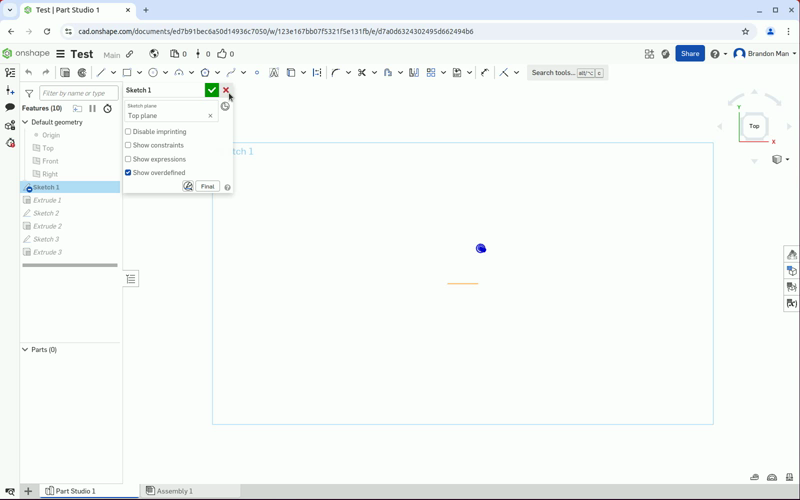
key(shift+s)
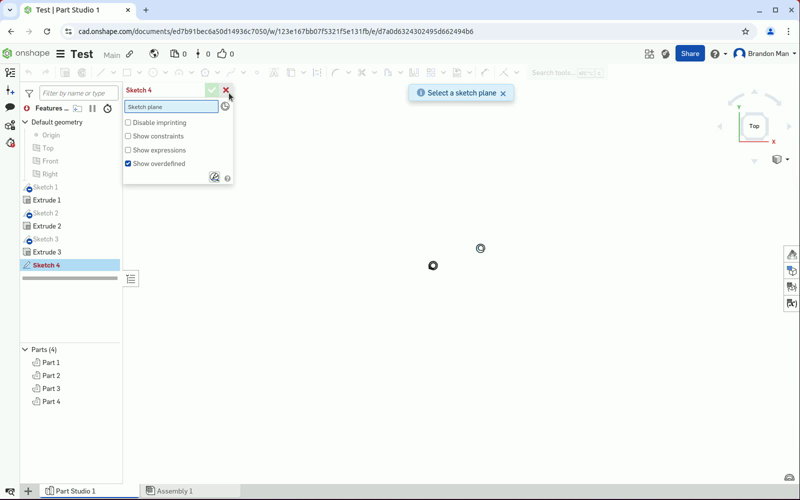
mouse_move(73, 150)
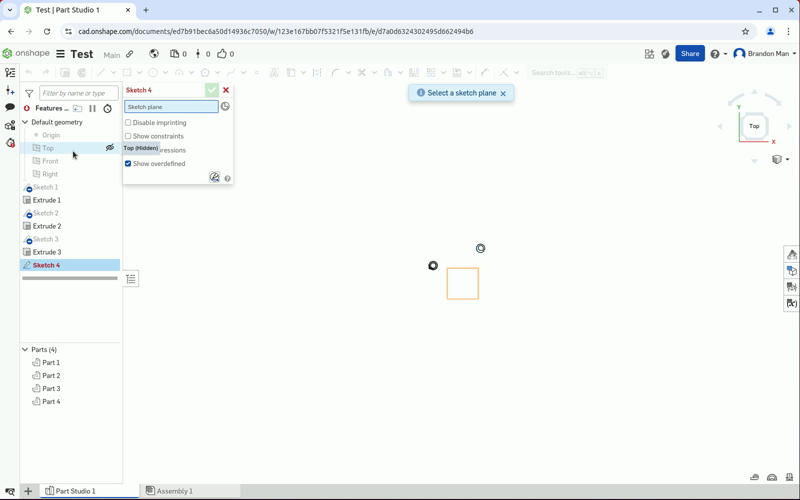
click(73, 150)
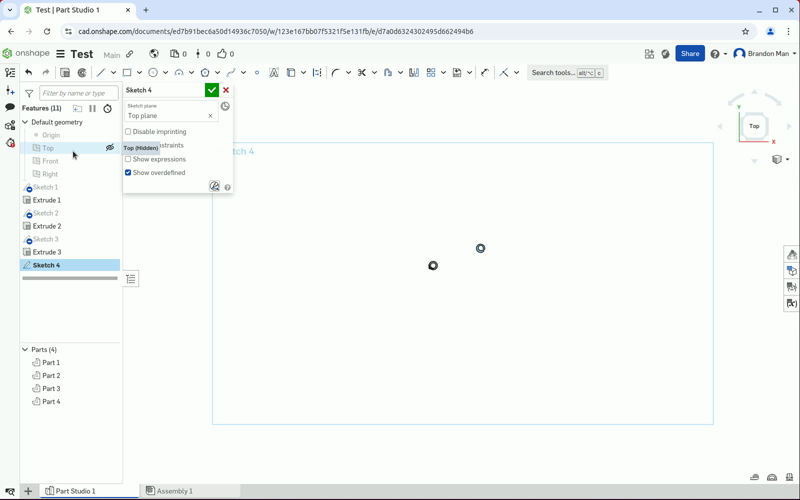
mouse_move(73, 352)
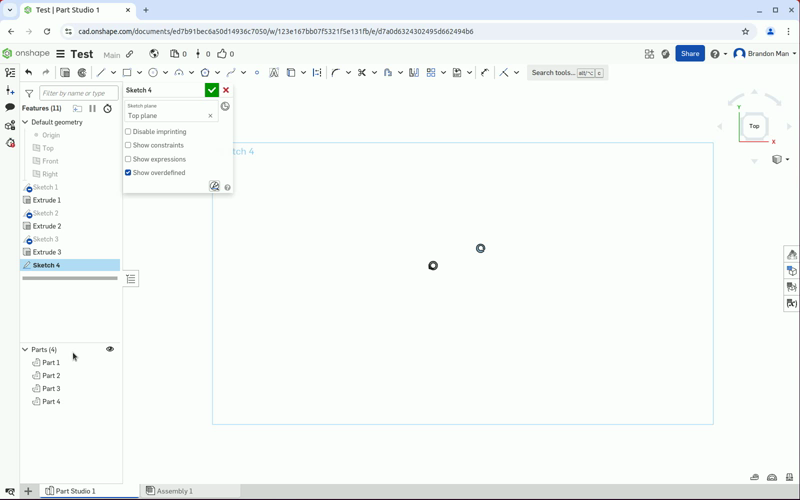
key(y)
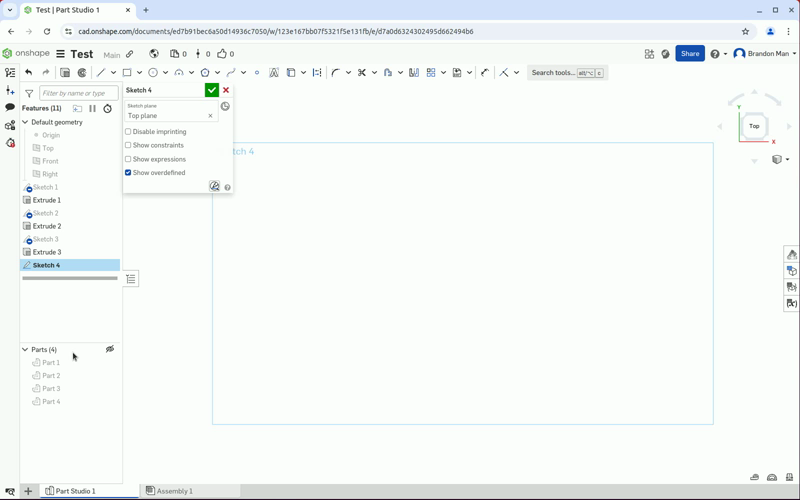
key(l)
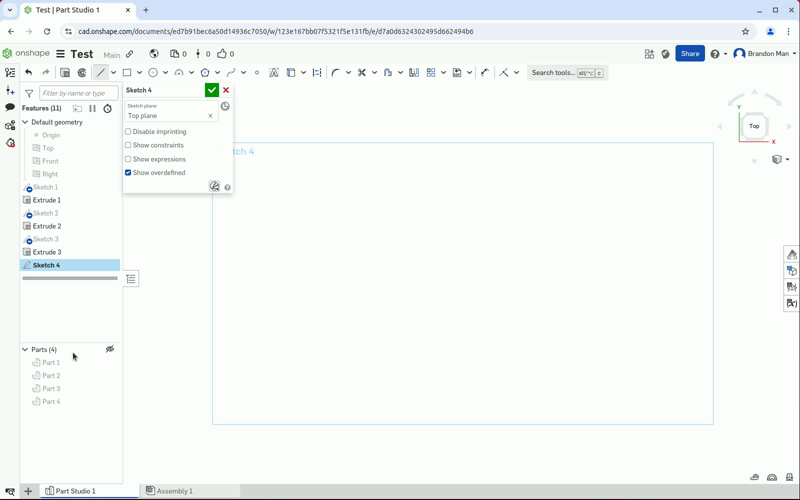
key_down(shift)
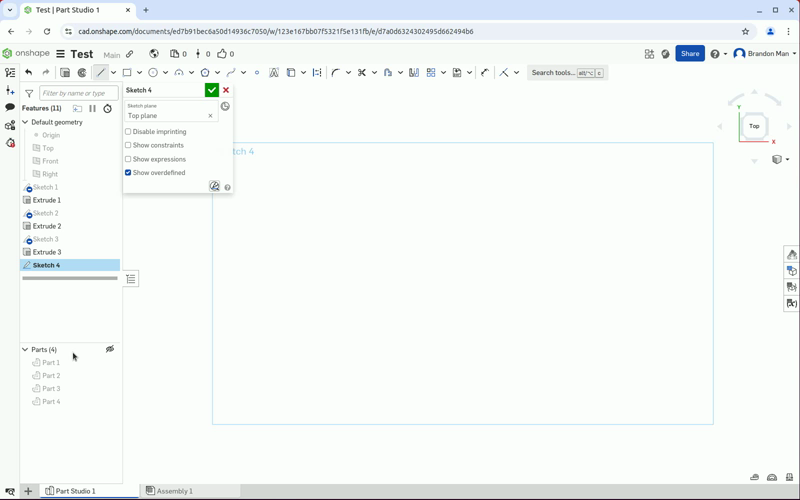
mouse_move(432, 268)
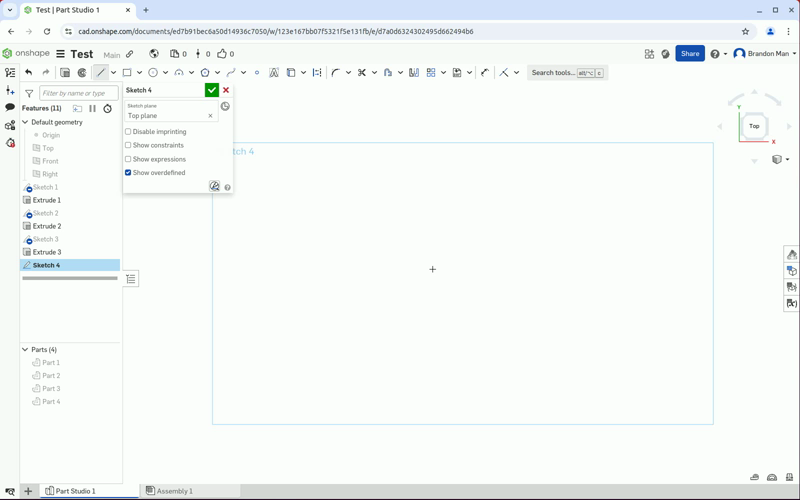
click(432, 268)
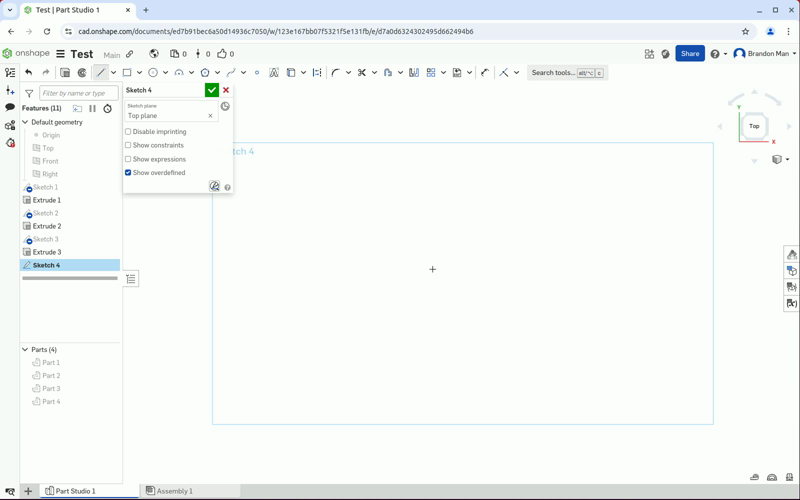
key_up(shift)
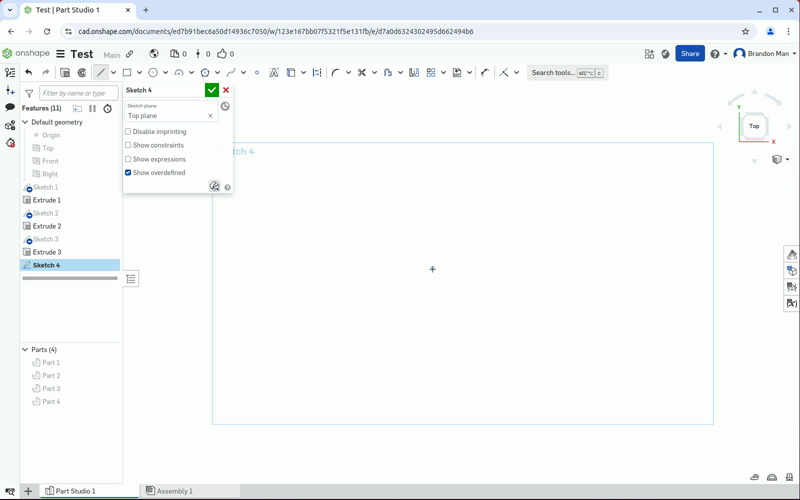
key_down(shift)
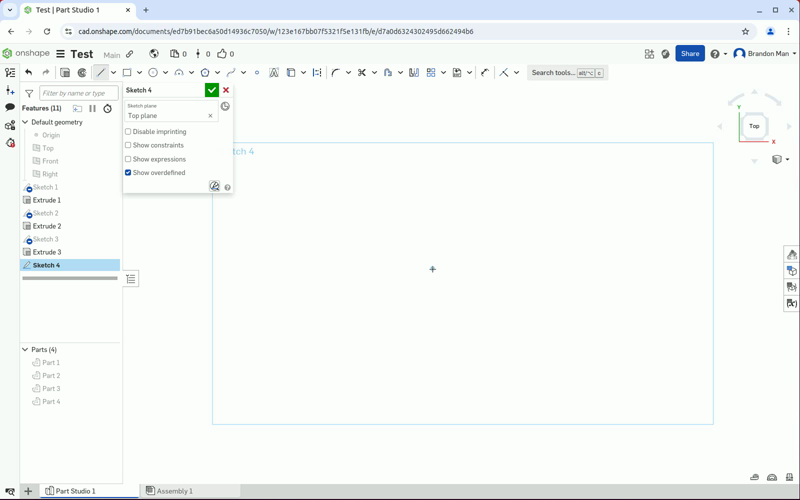
mouse_move(462, 268)
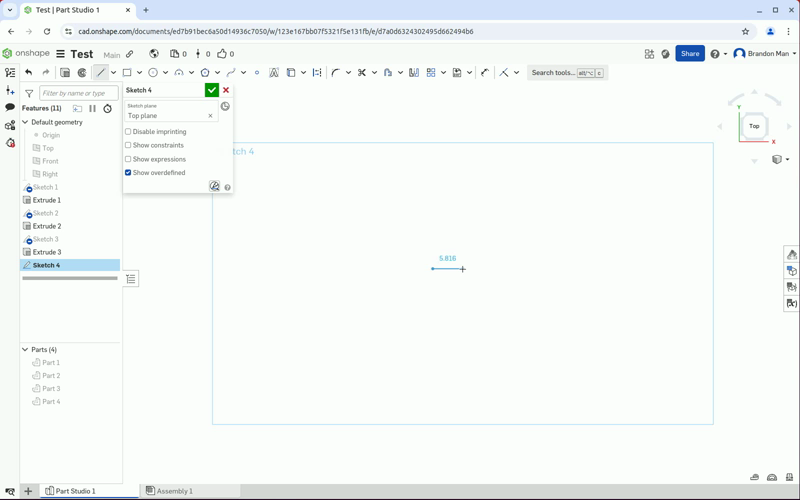
mouse_move(437, 268)
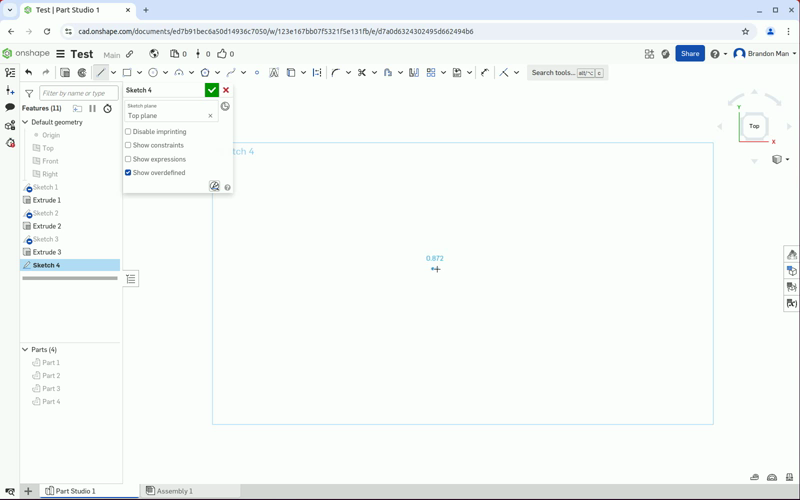
scroll(6)
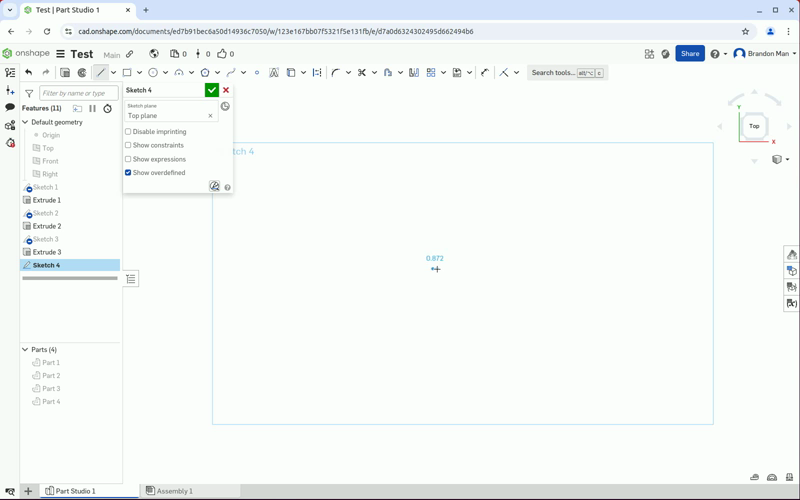
scroll(6)
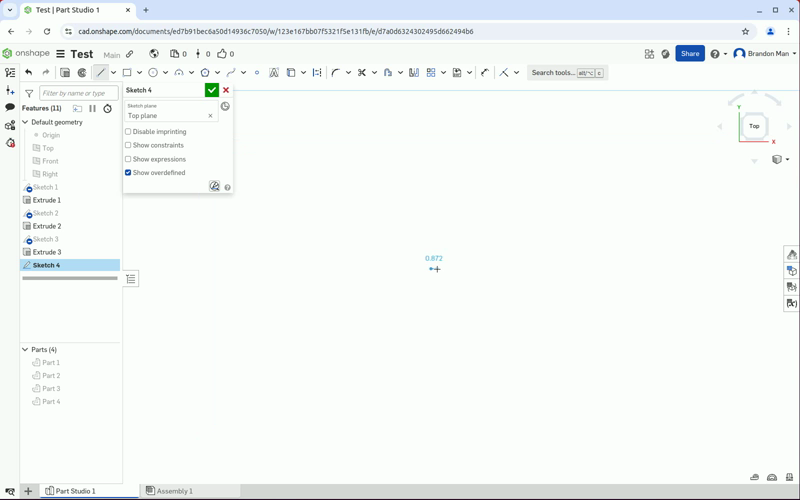
scroll(6)
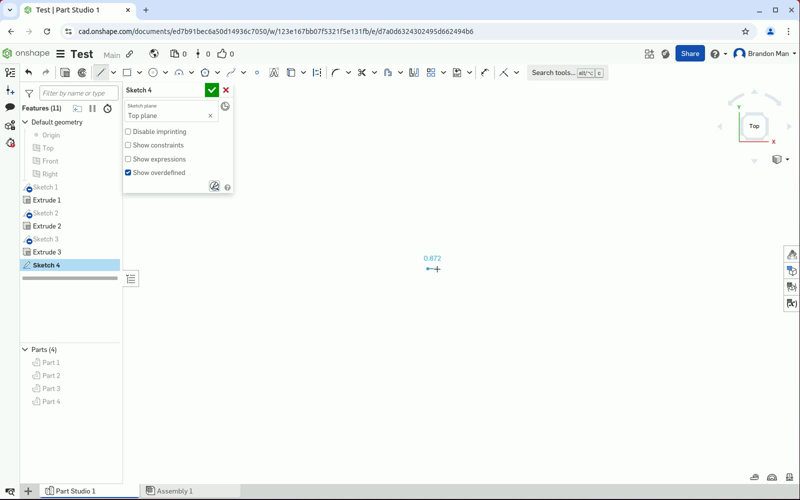
scroll(6)
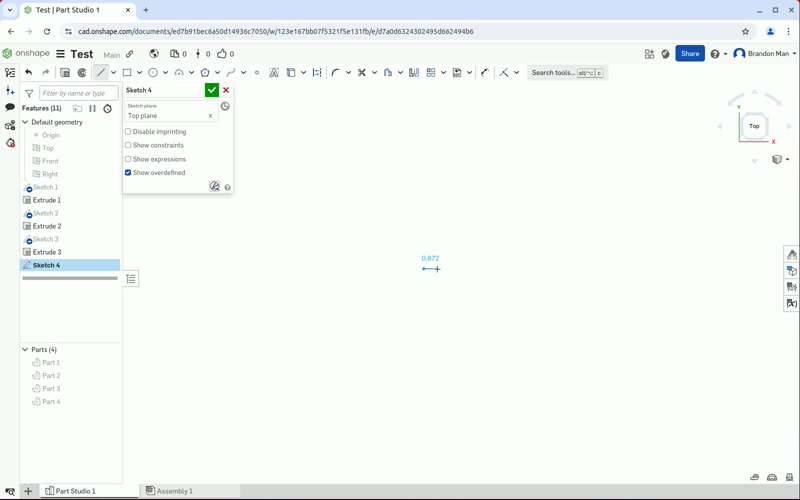
scroll(6)
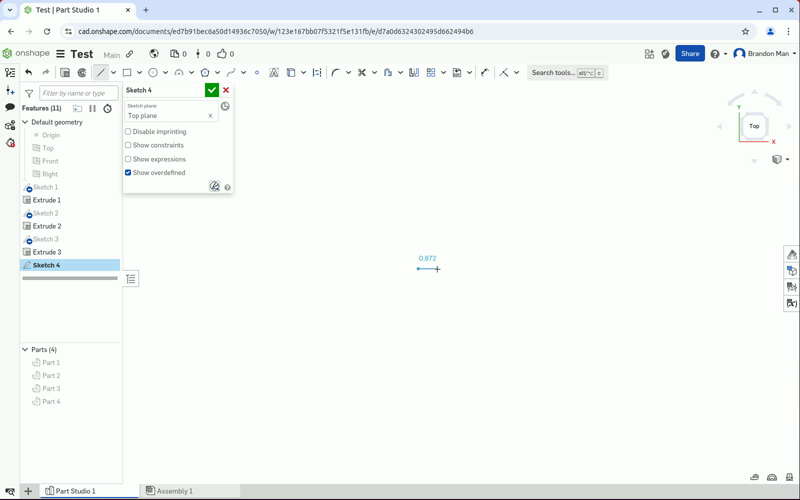
scroll(6)
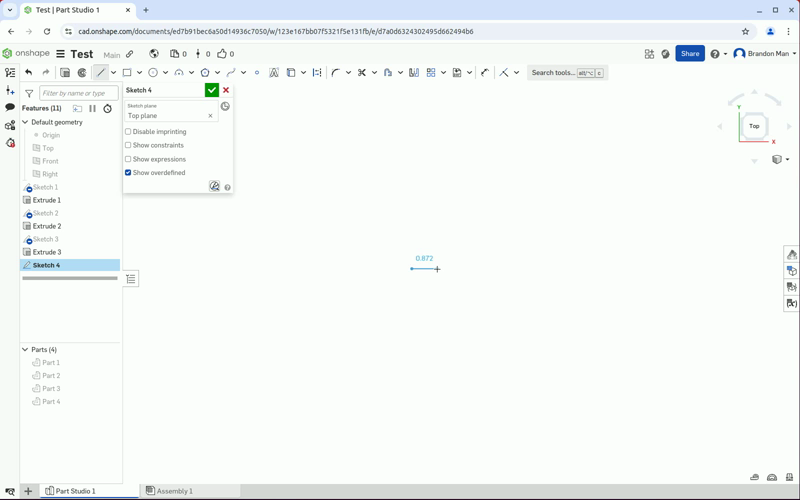
scroll(6)
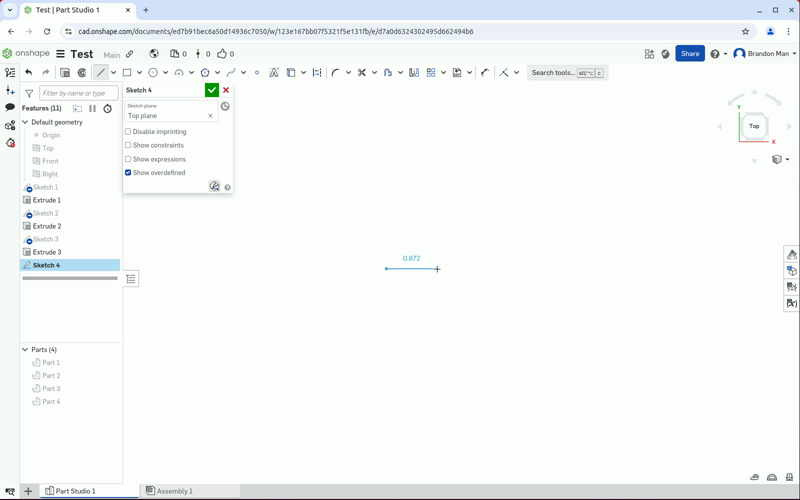
click(437, 268)
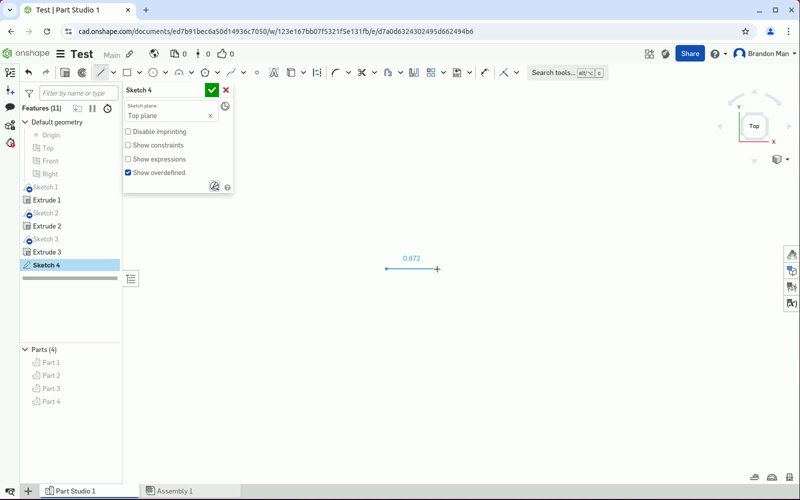
scroll(-6)
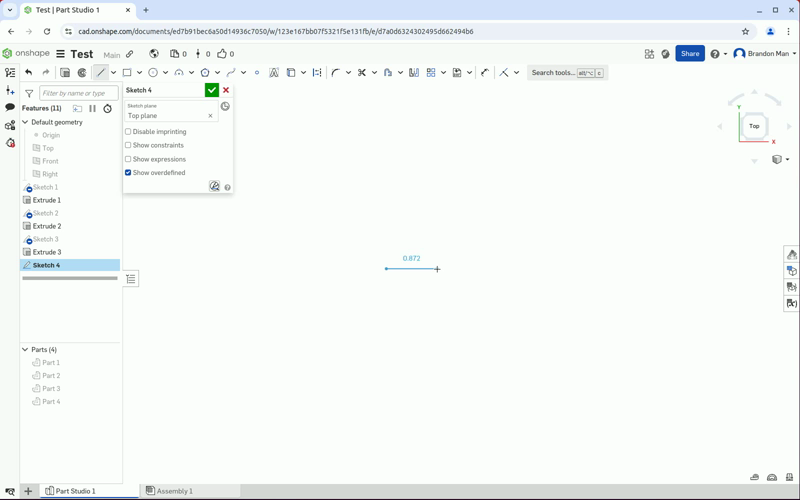
scroll(-6)
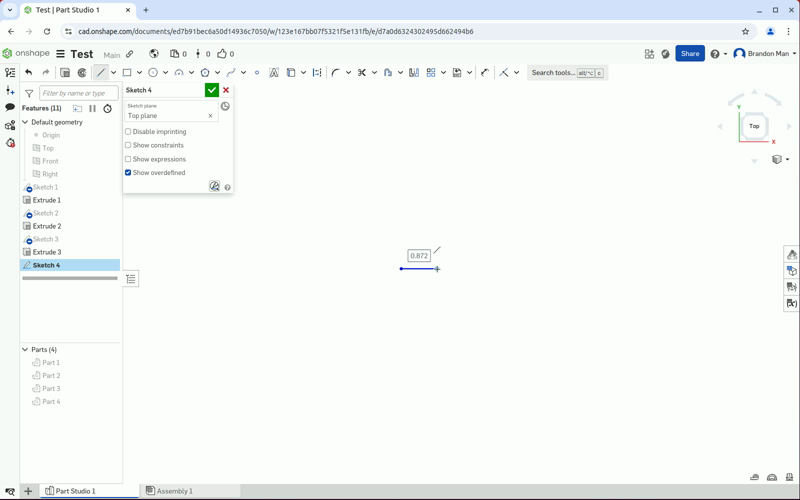
scroll(-6)
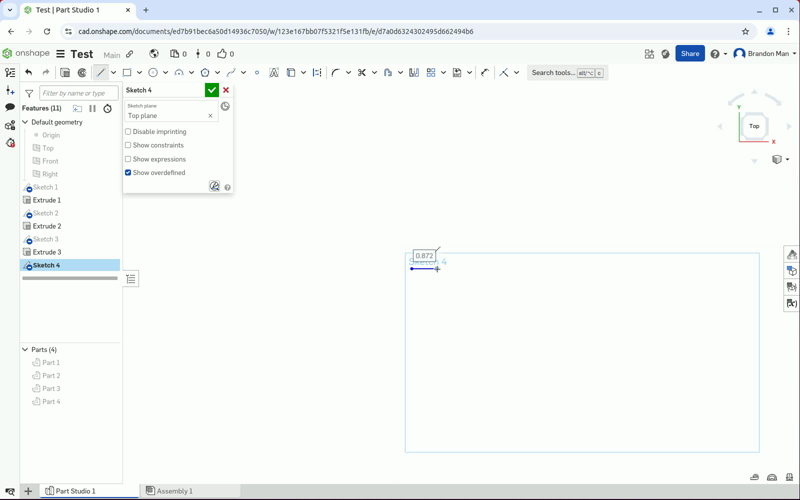
scroll(-6)
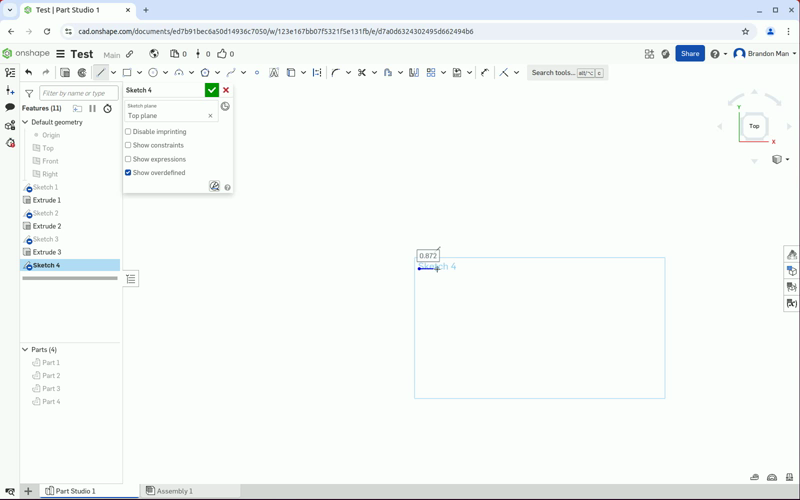
scroll(-6)
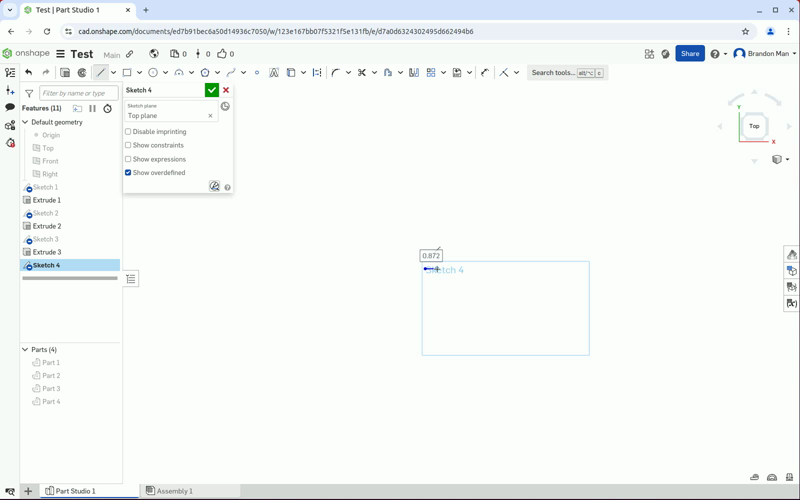
scroll(-6)
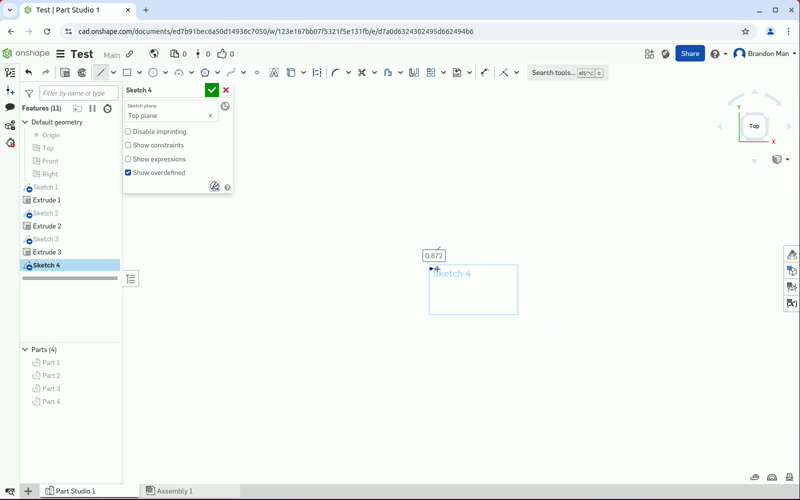
scroll(-6)
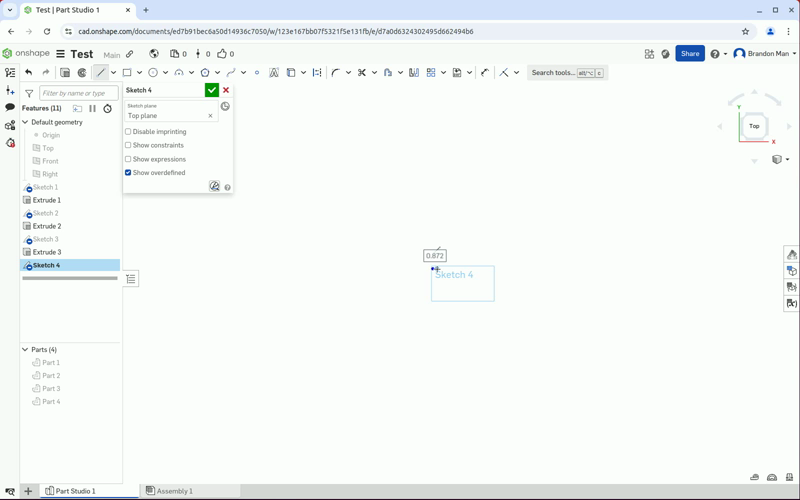
key_up(shift)
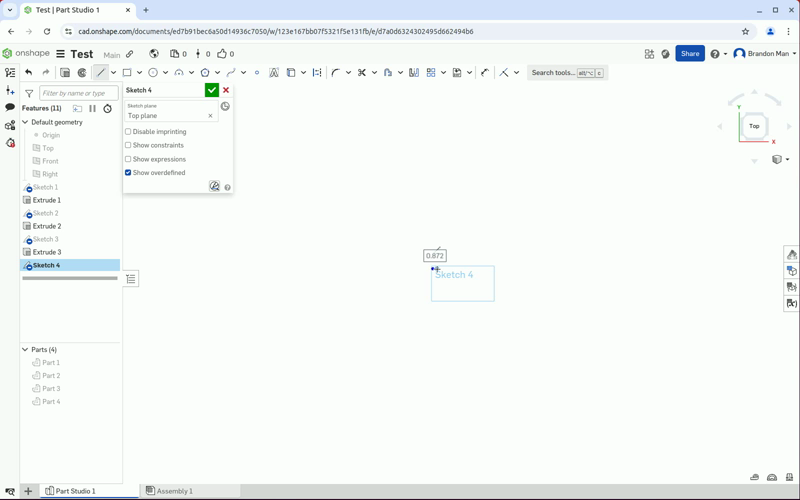
key_down(shift)
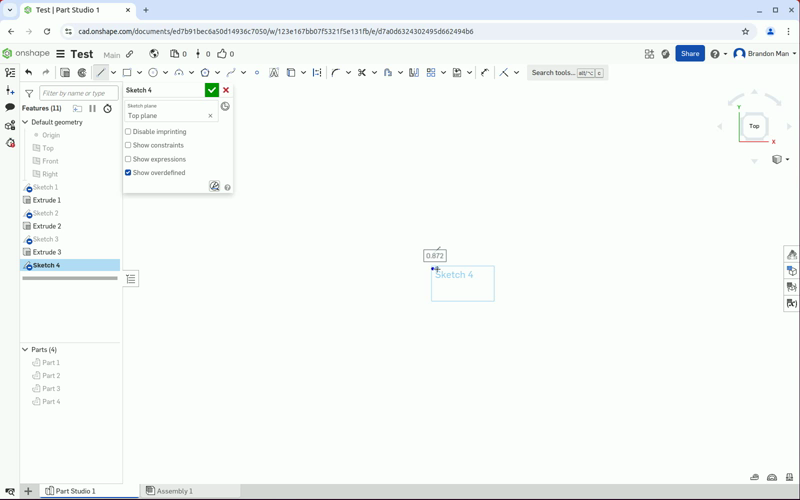
mouse_move(467, 268)
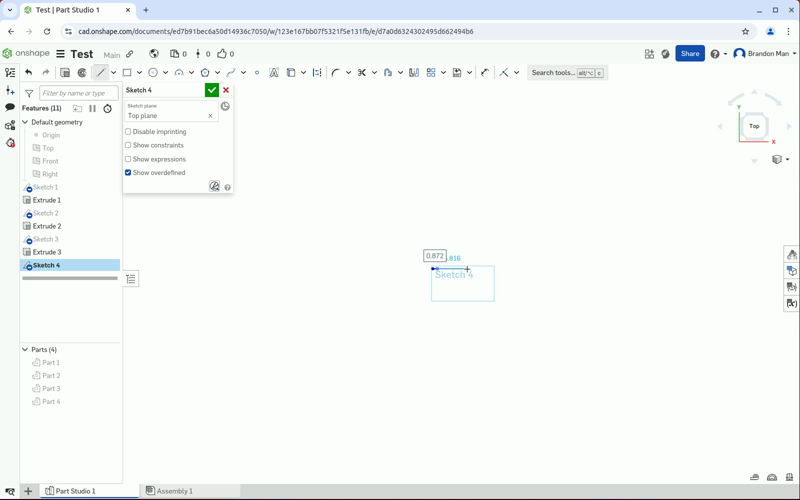
mouse_move(437, 264)
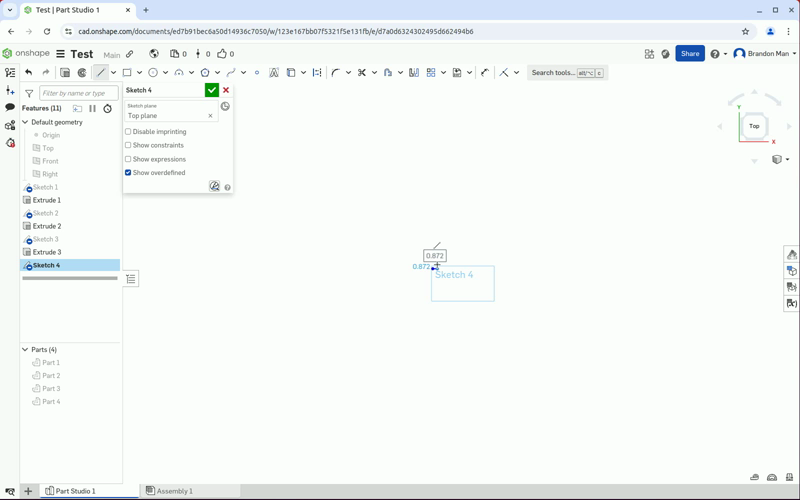
scroll(6)
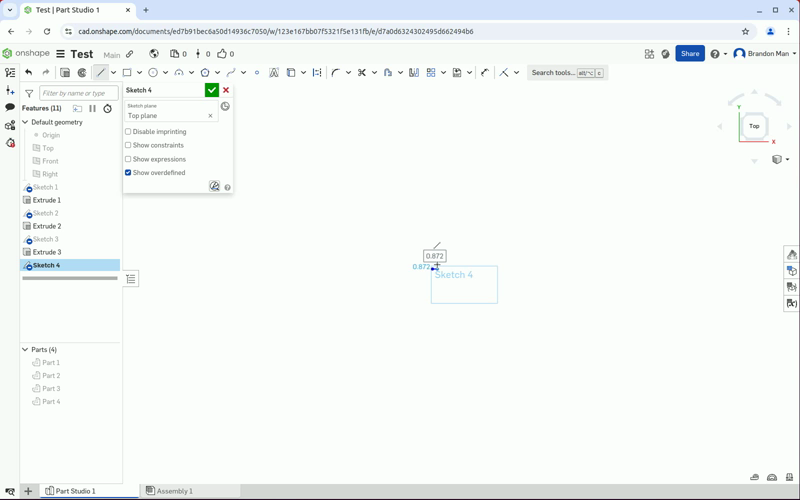
scroll(6)
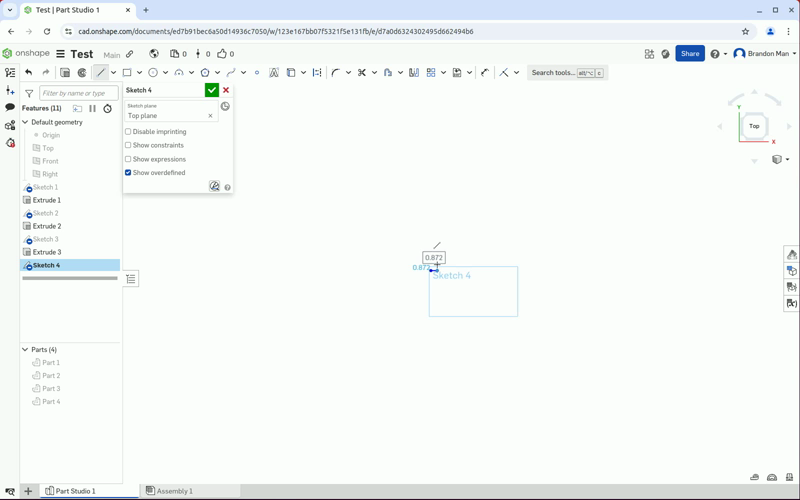
scroll(6)
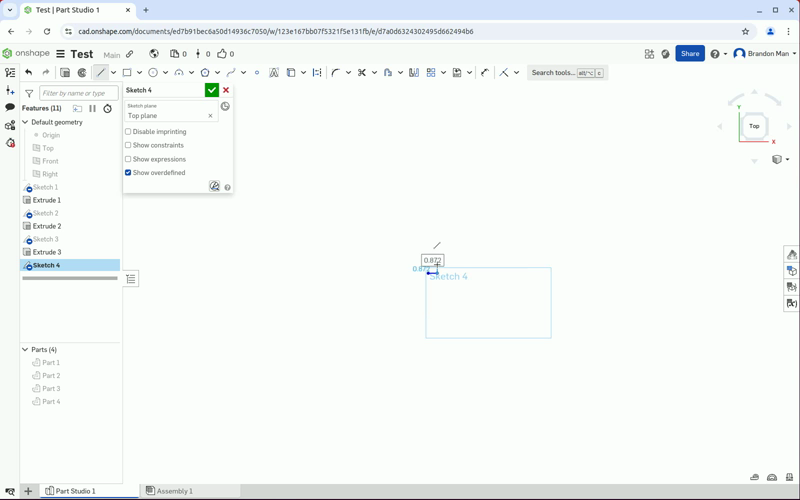
scroll(6)
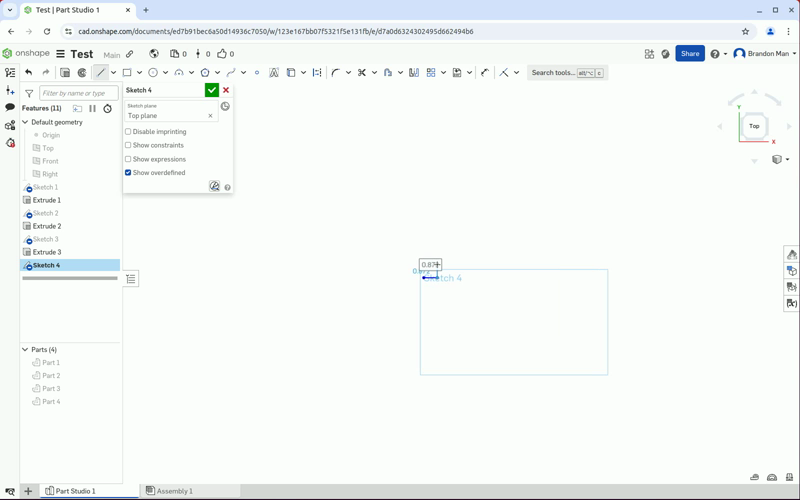
scroll(6)
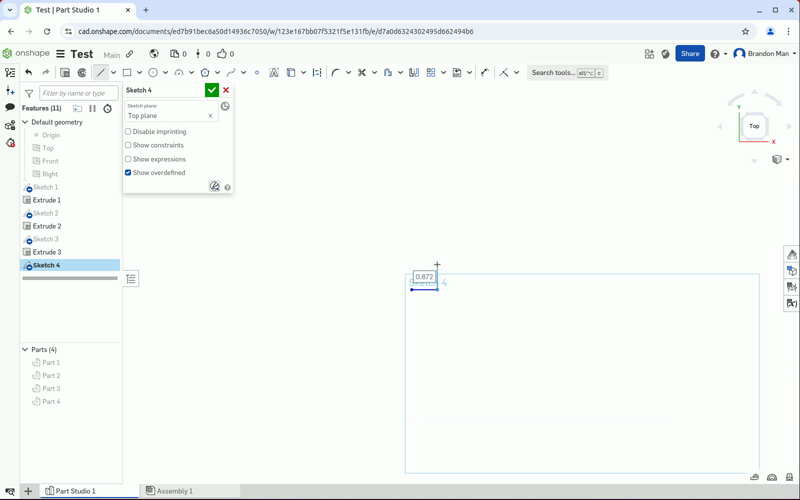
scroll(6)
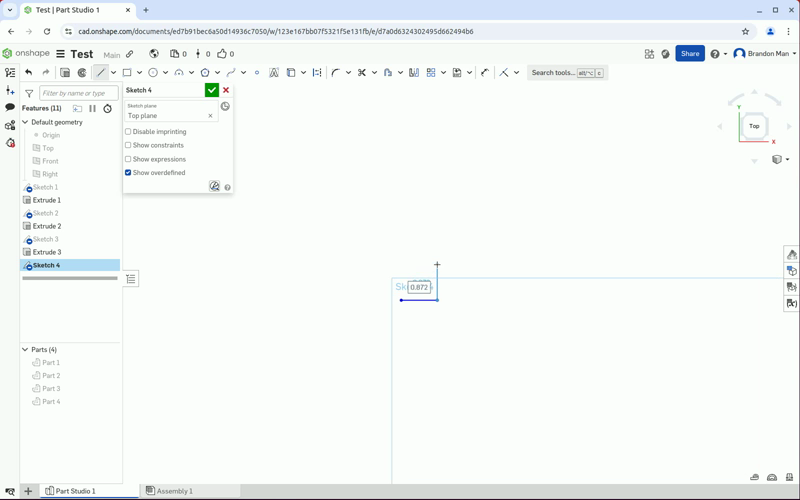
scroll(6)
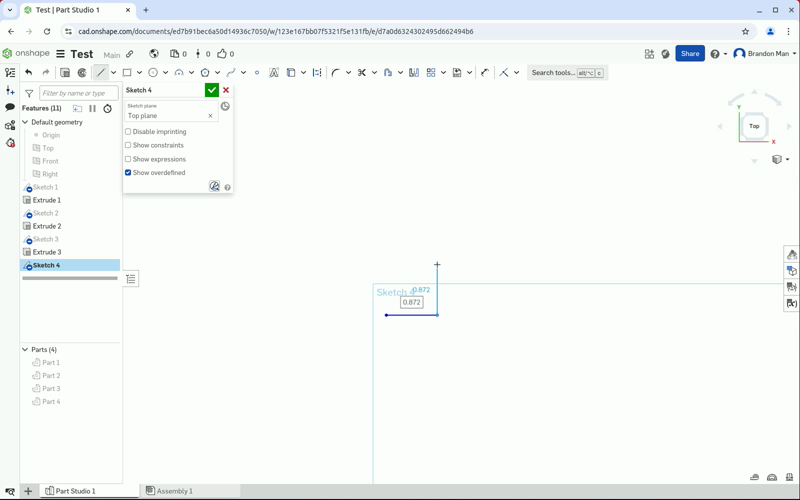
click(437, 264)
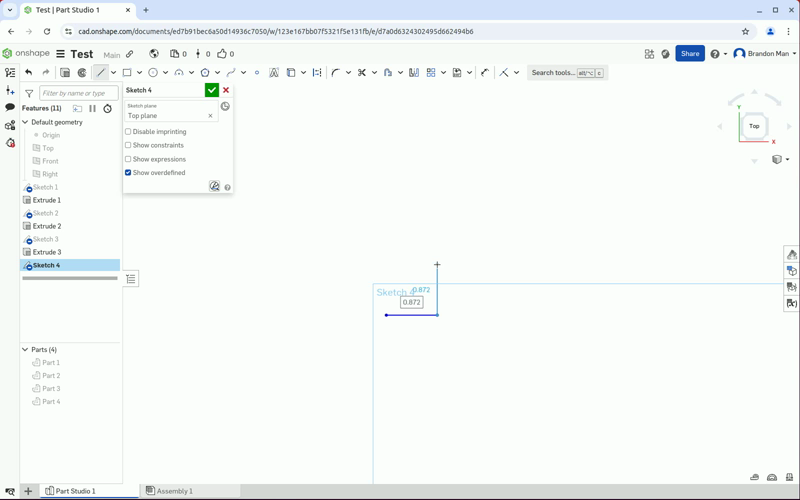
scroll(-6)
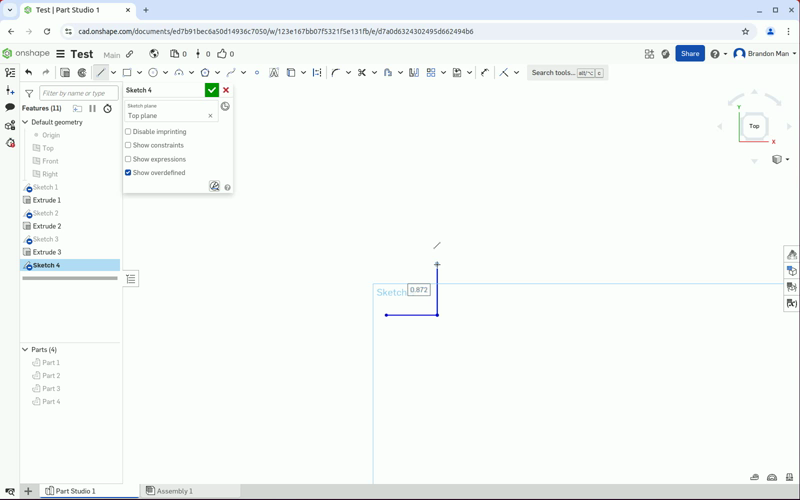
scroll(-6)
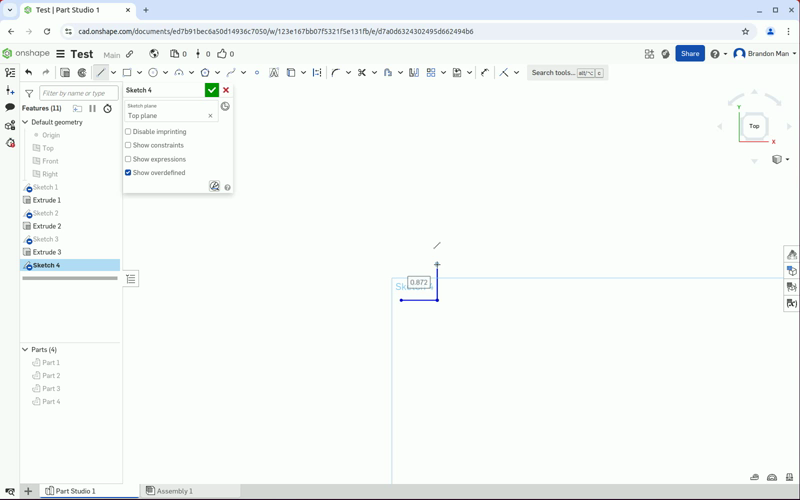
scroll(-6)
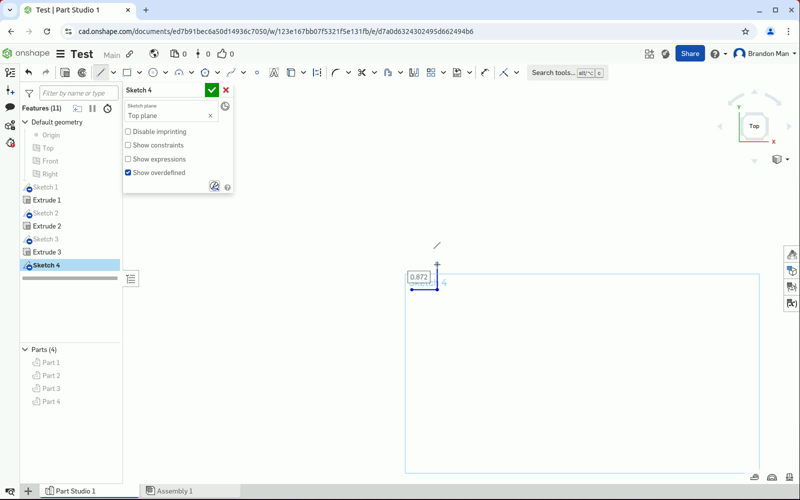
scroll(-6)
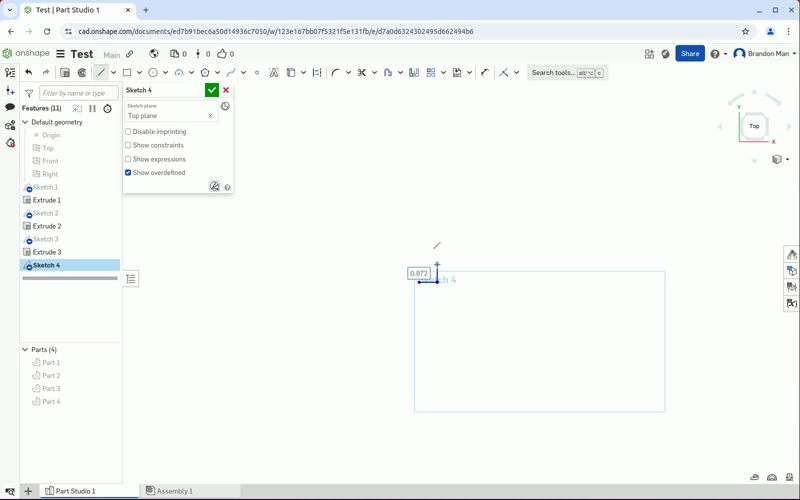
scroll(-6)
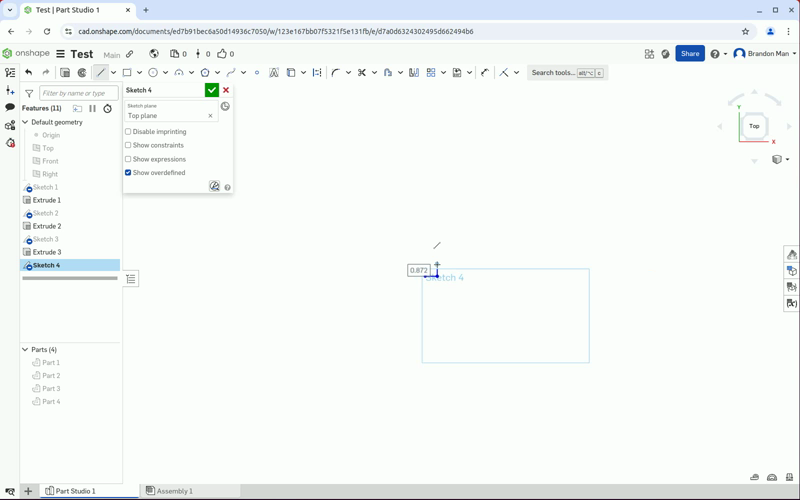
scroll(-6)
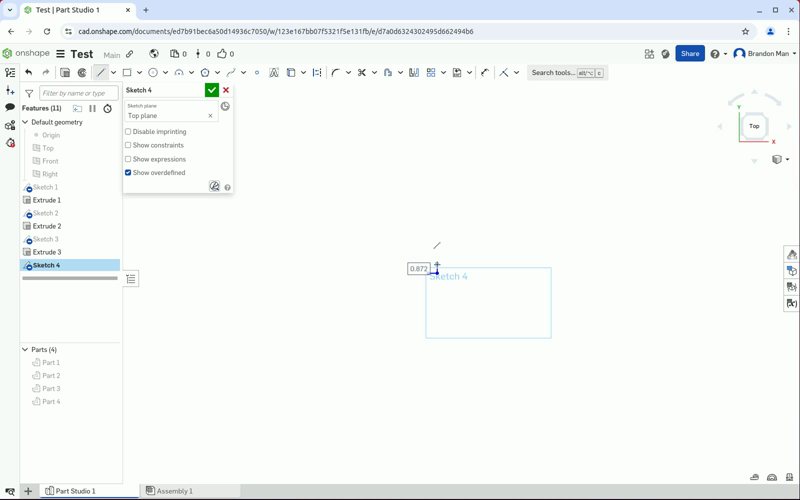
scroll(-6)
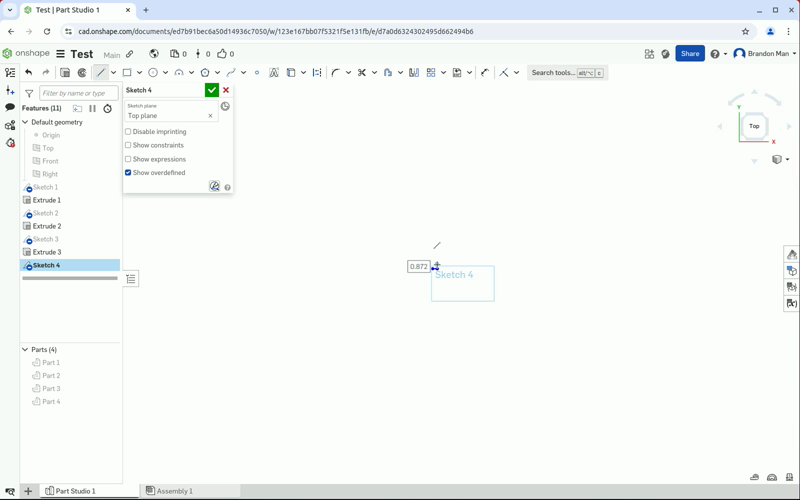
key_up(shift)
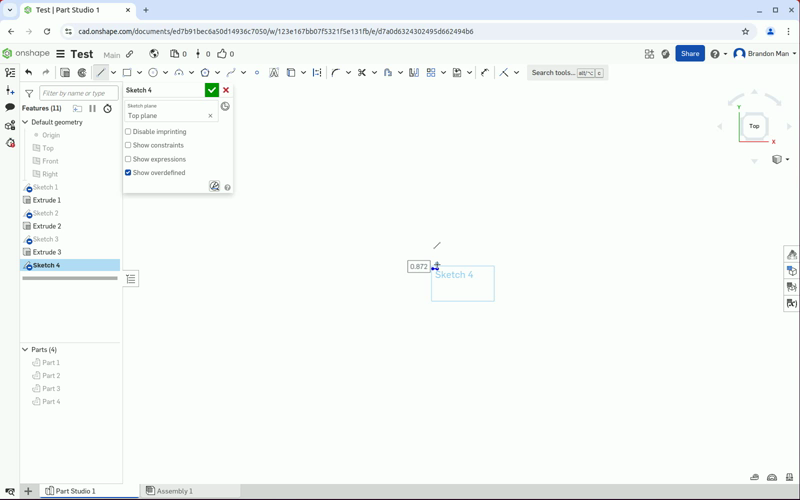
key(esc)
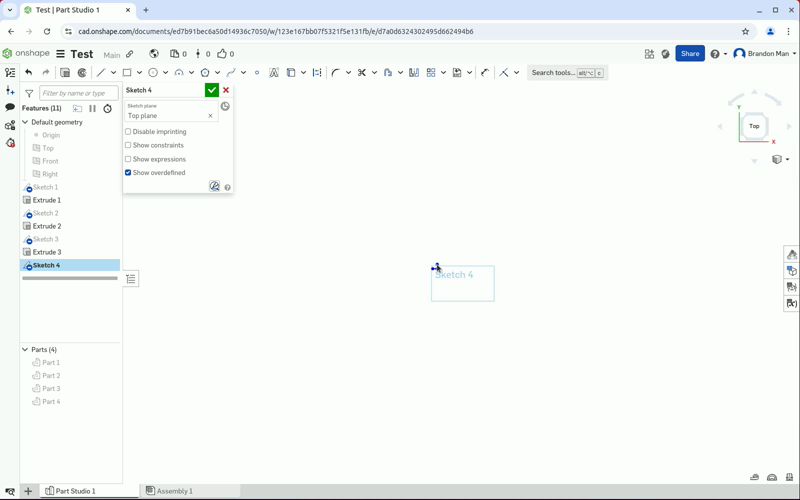
key(a)
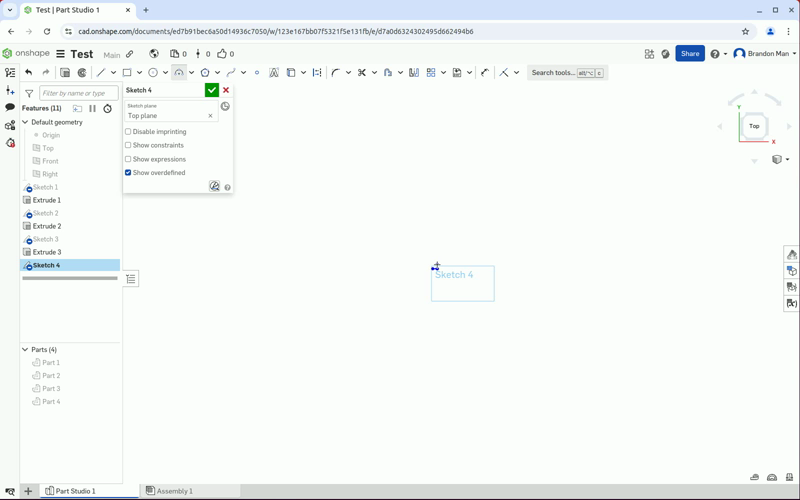
mouse_move(437, 264)
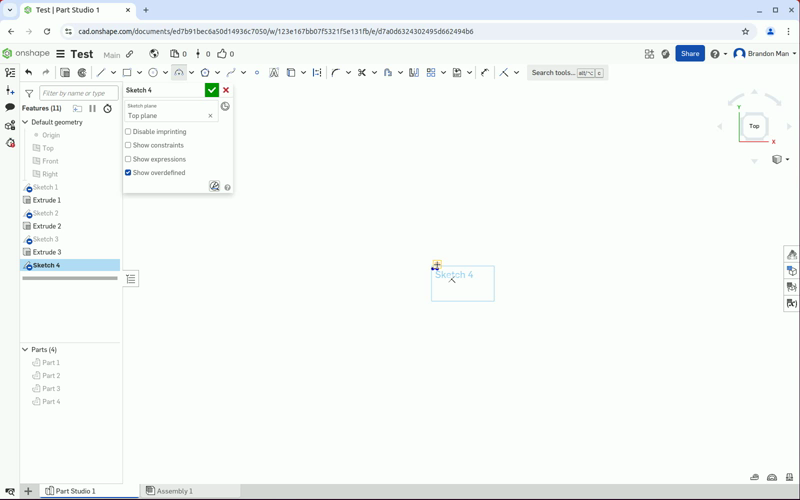
click(437, 264)
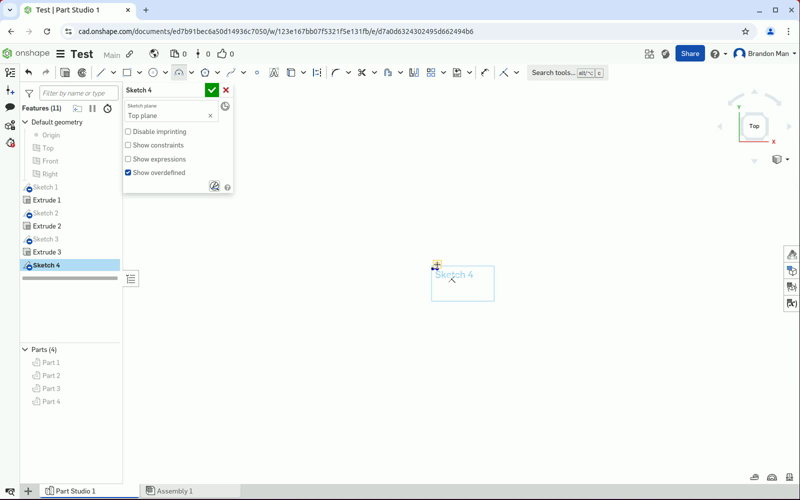
mouse_move(432, 268)
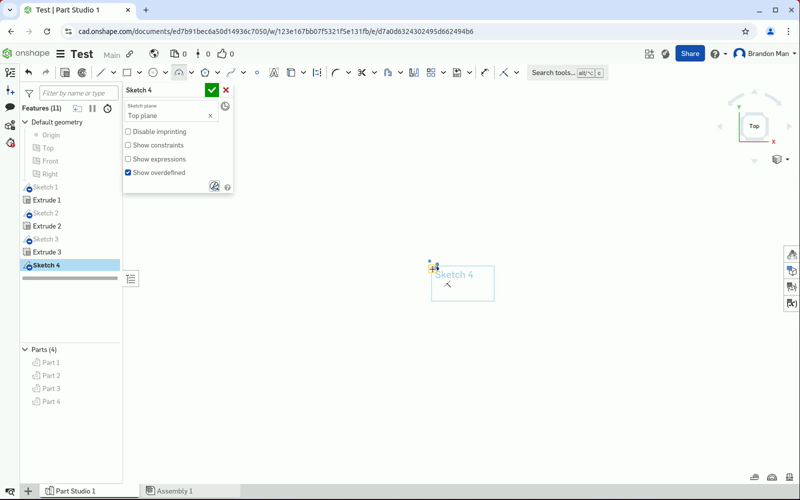
scroll(6)
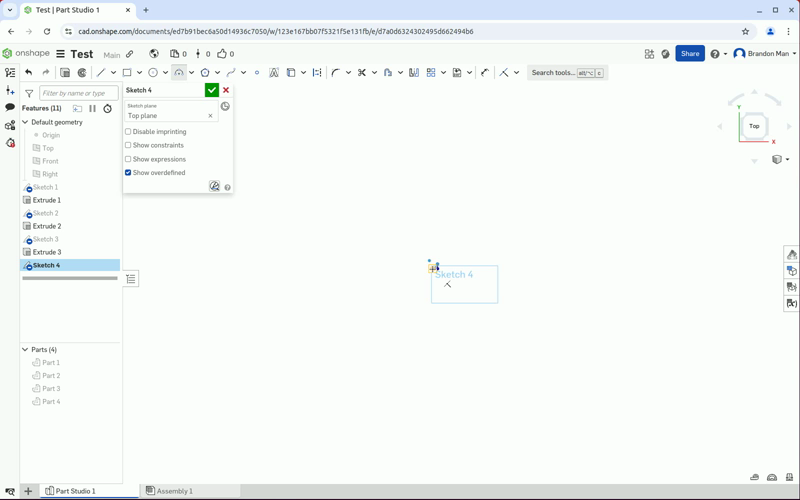
scroll(6)
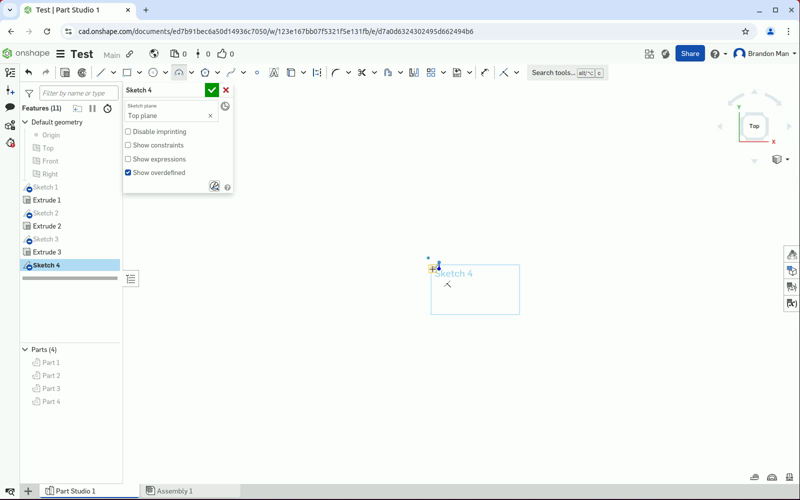
scroll(6)
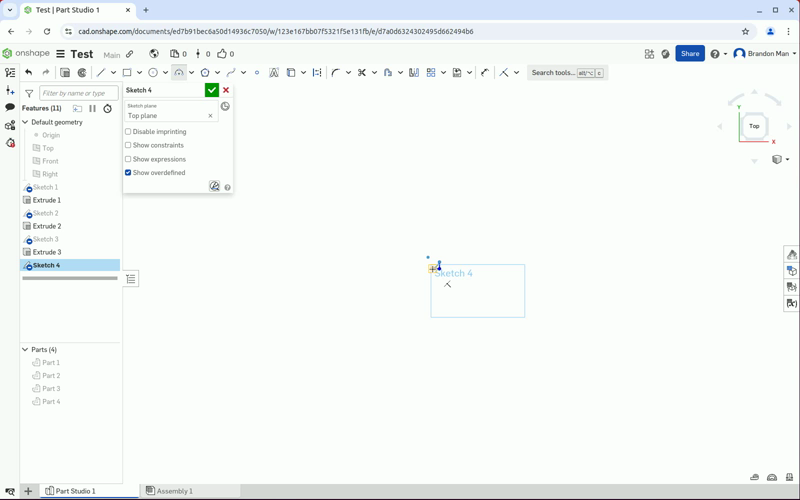
scroll(6)
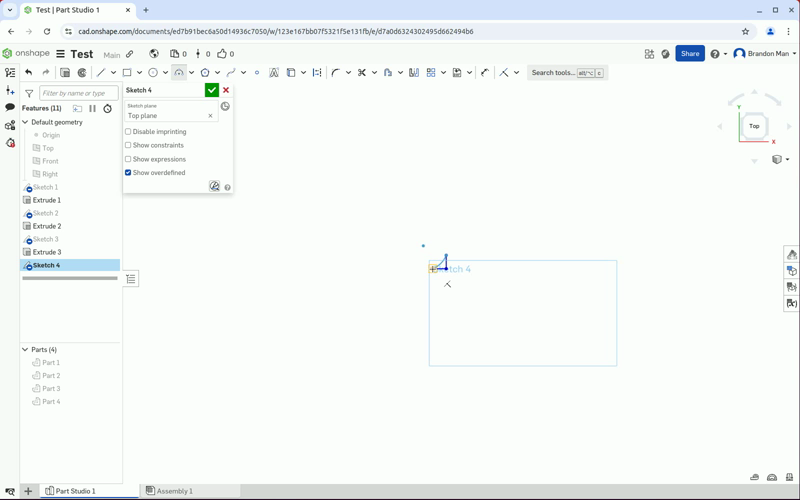
scroll(6)
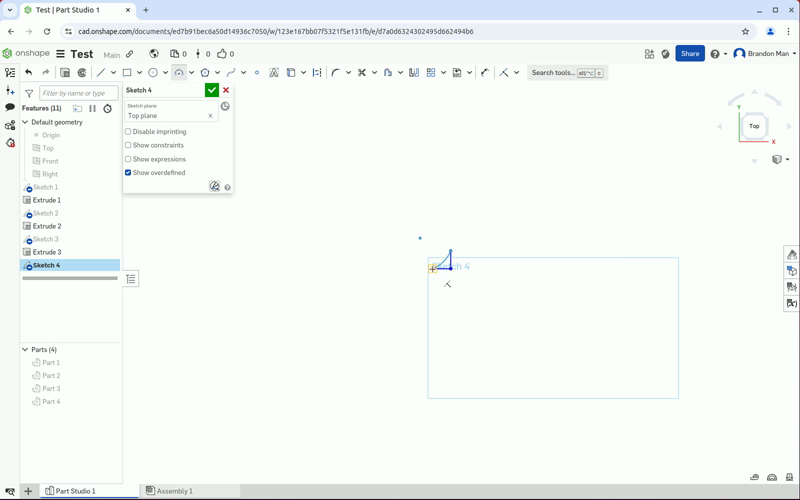
scroll(6)
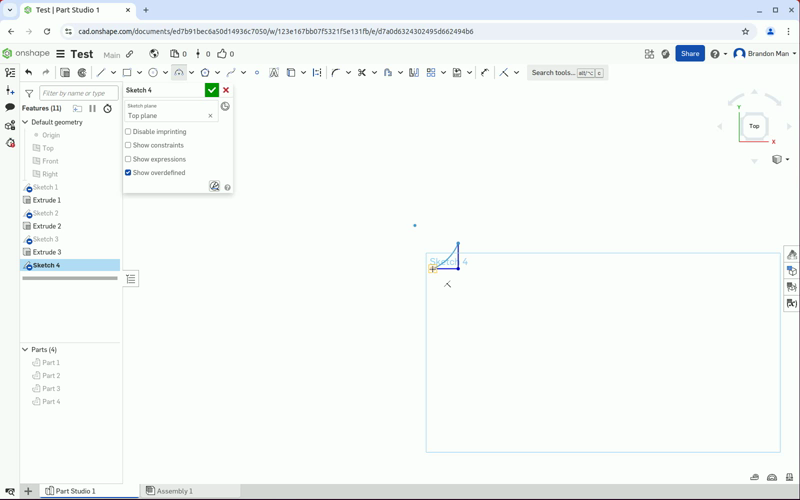
scroll(6)
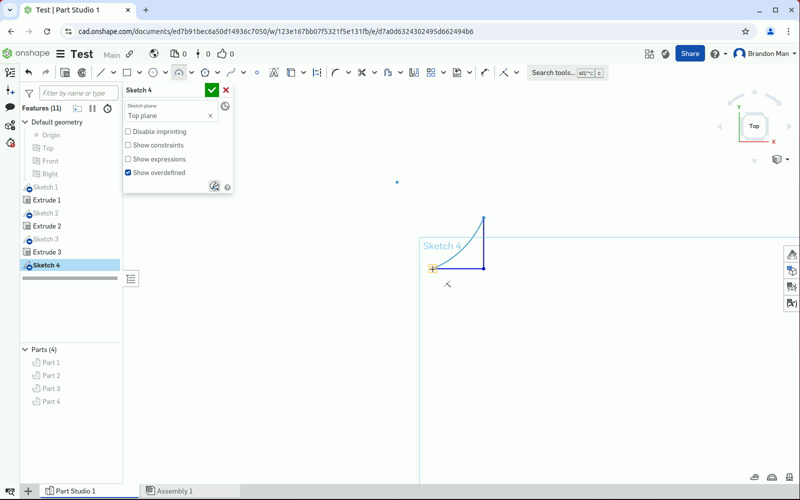
click(432, 268)
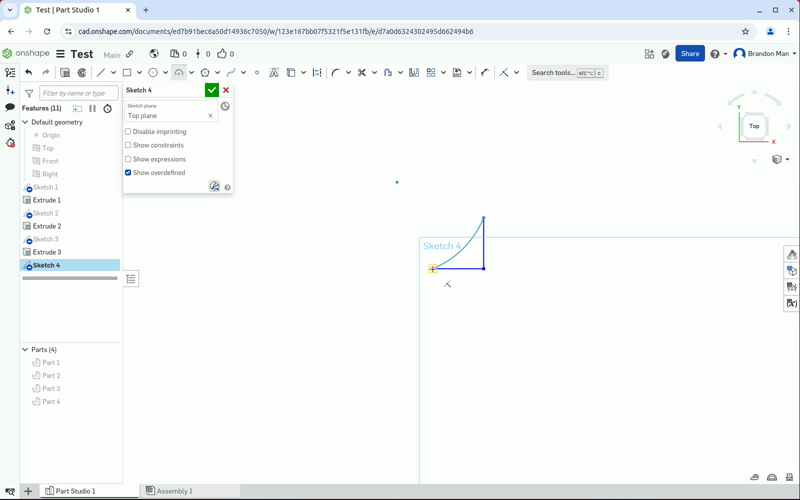
scroll(-6)
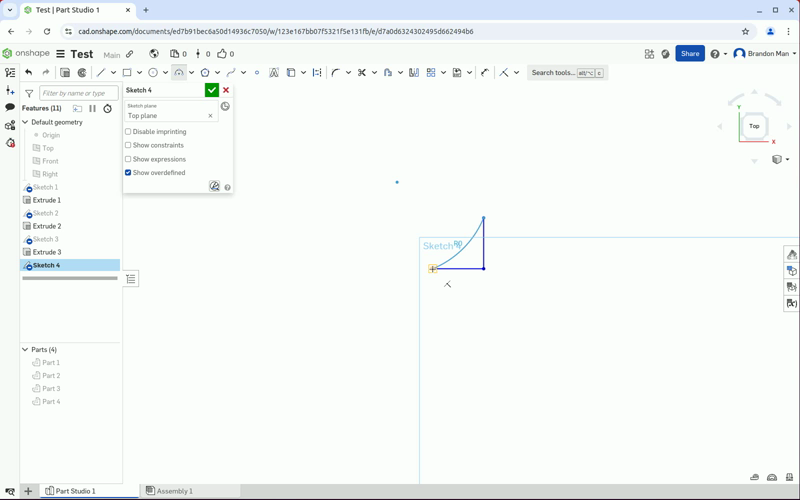
scroll(-6)
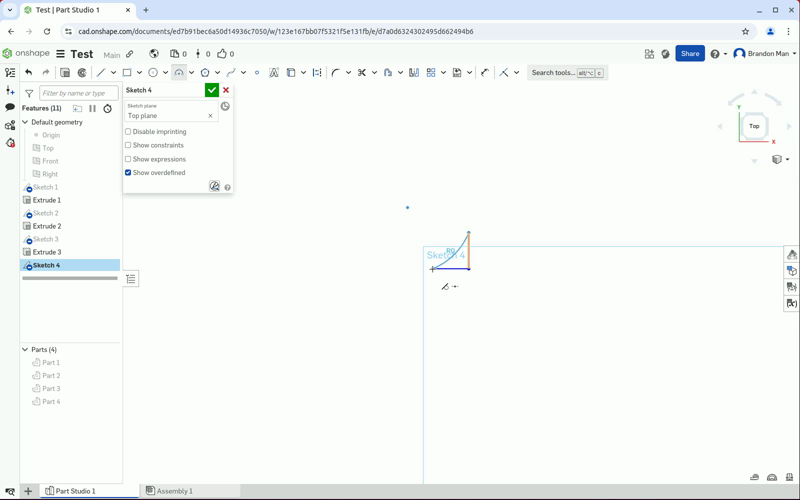
scroll(-6)
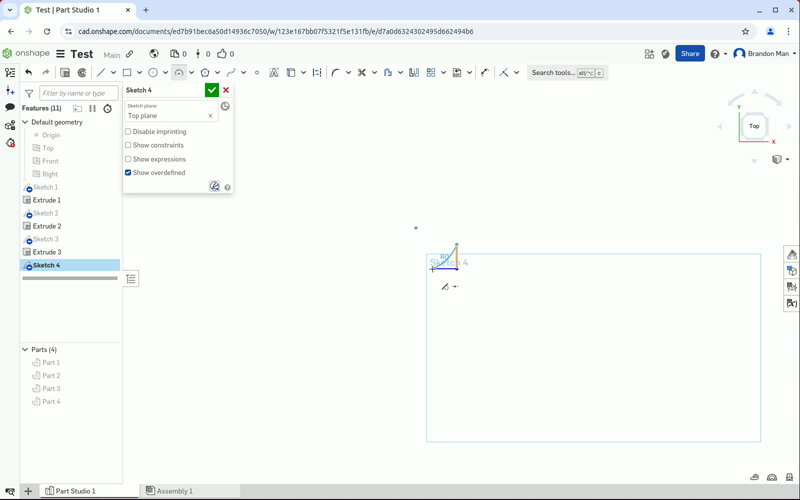
scroll(-6)
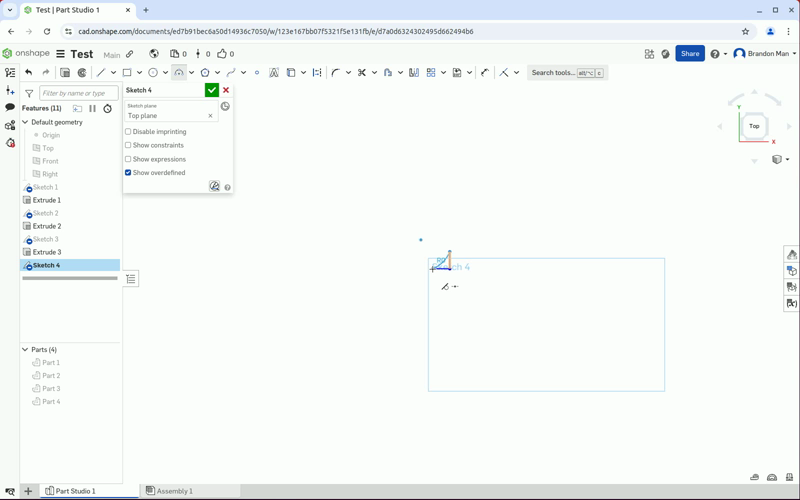
scroll(-6)
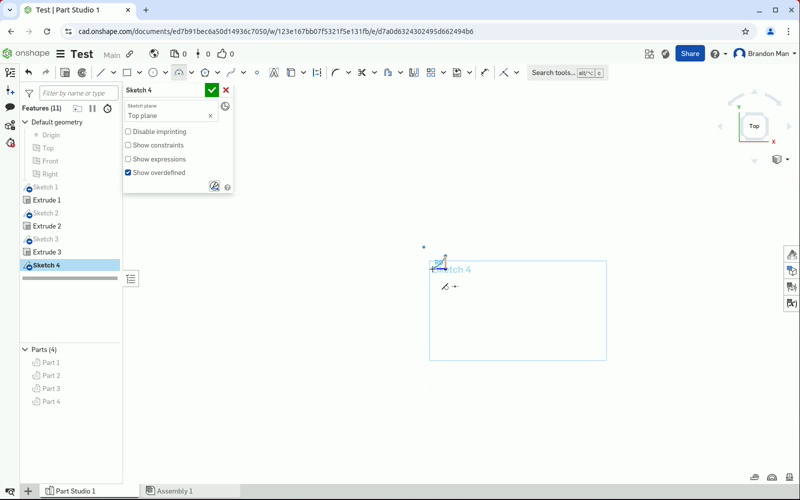
scroll(-6)
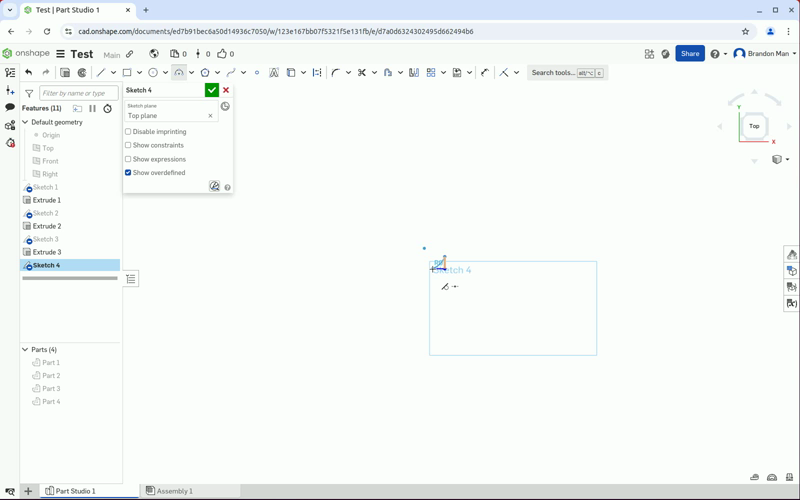
scroll(-6)
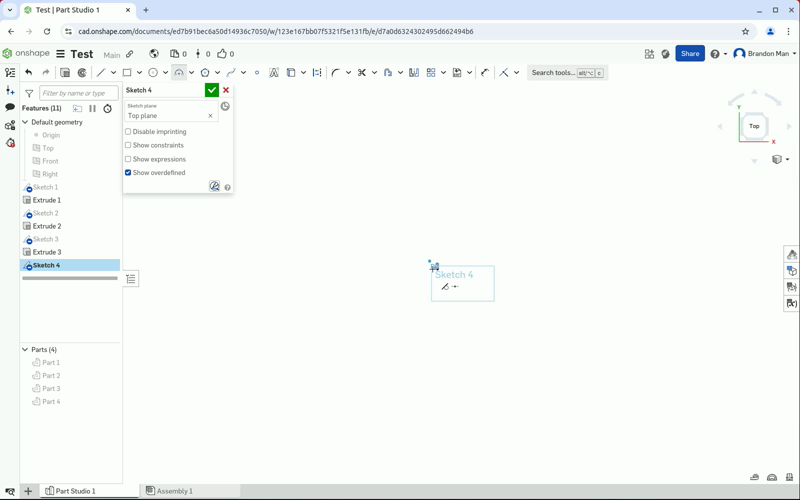
key_down(shift)
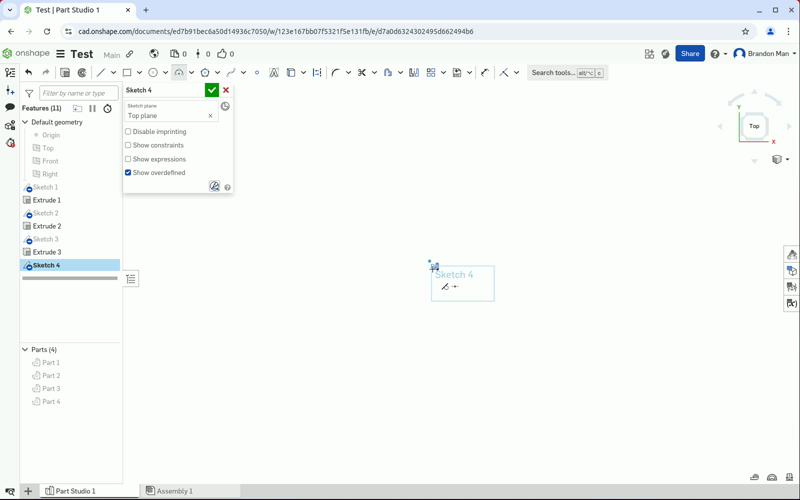
mouse_move(435, 267)
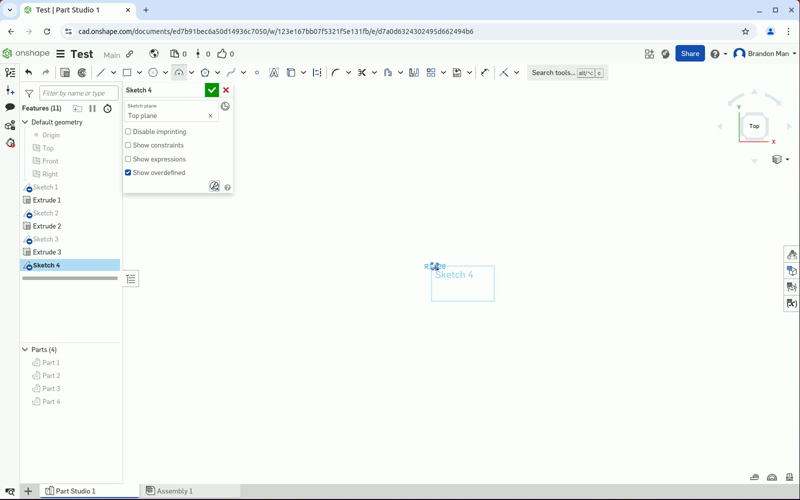
scroll(6)
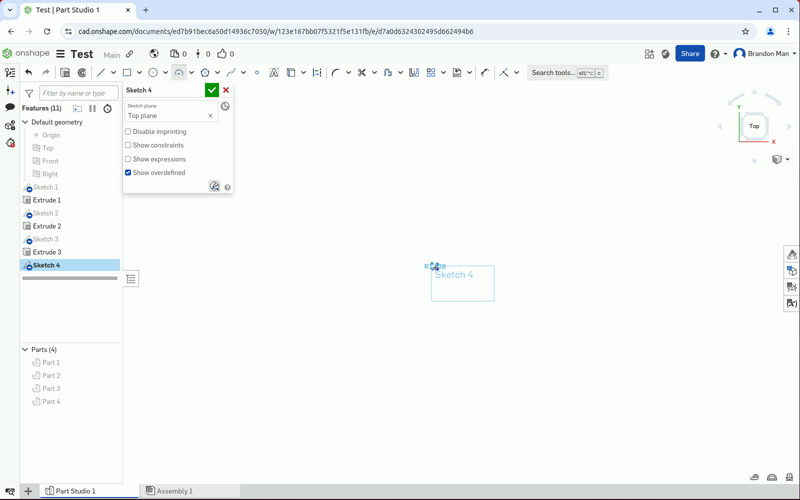
scroll(6)
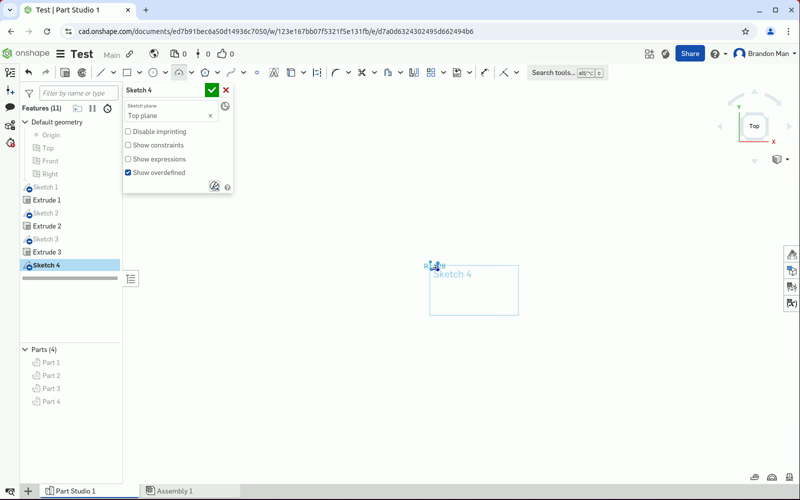
scroll(6)
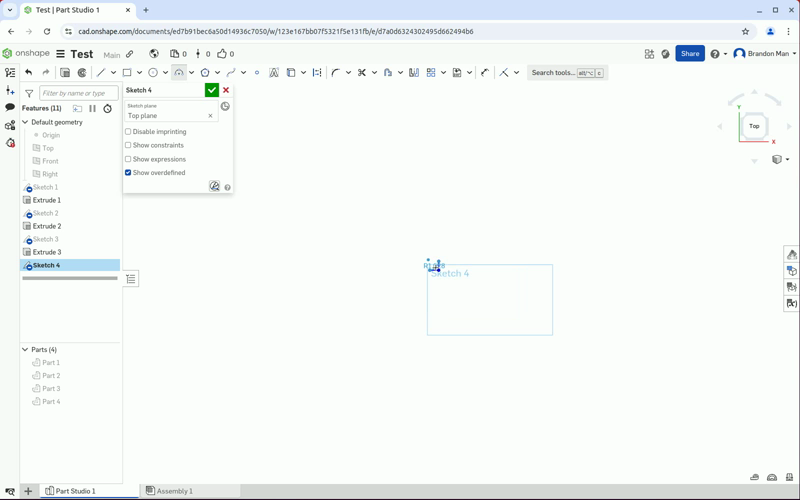
scroll(6)
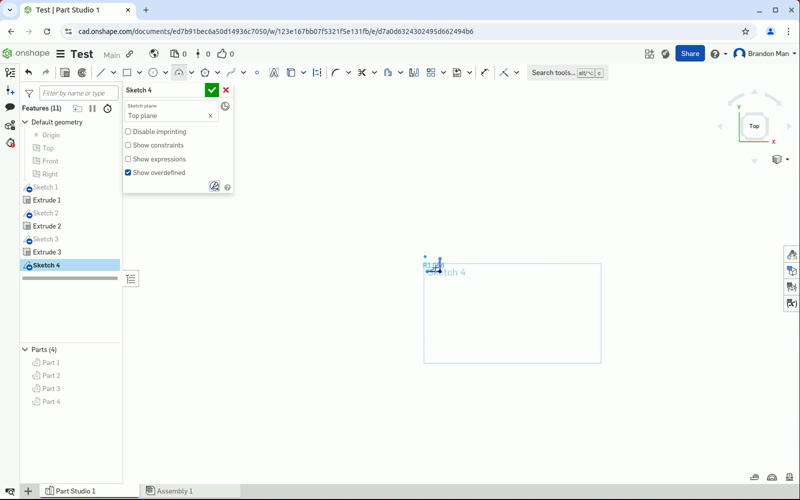
scroll(6)
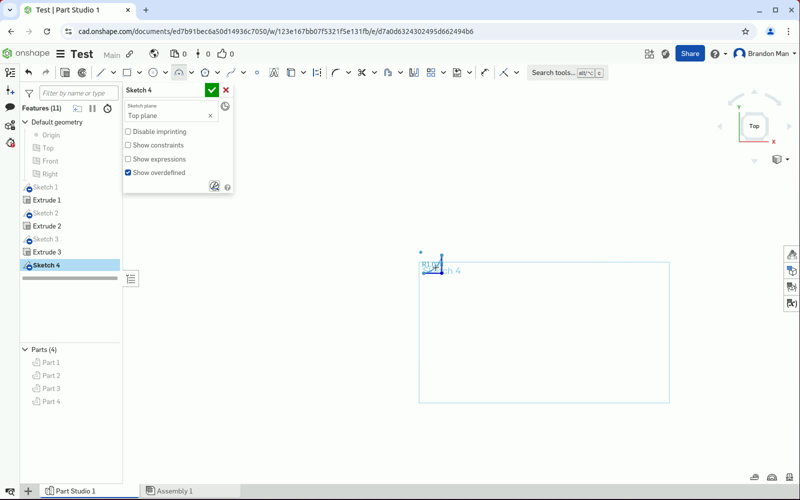
scroll(6)
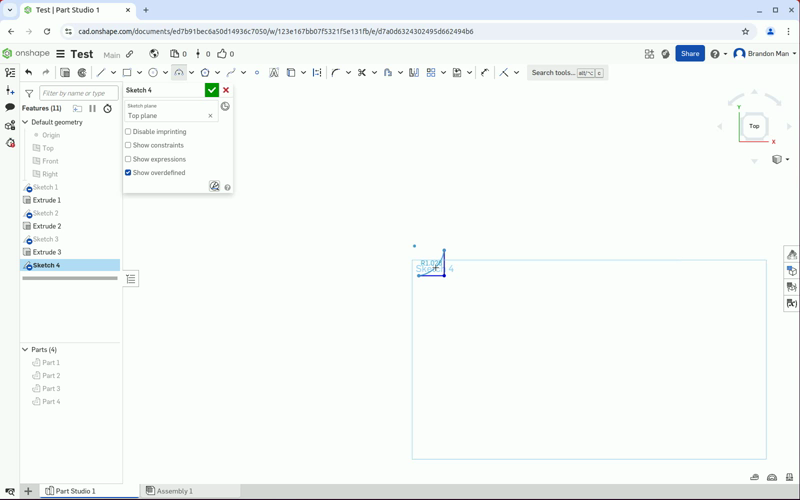
scroll(6)
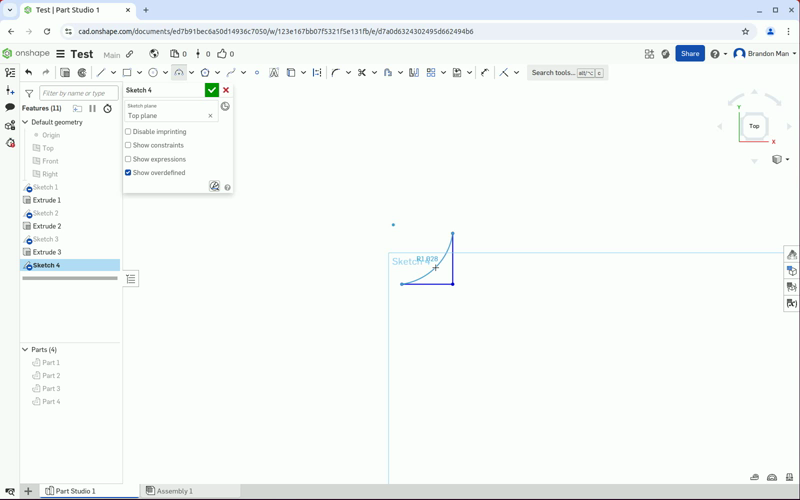
click(435, 267)
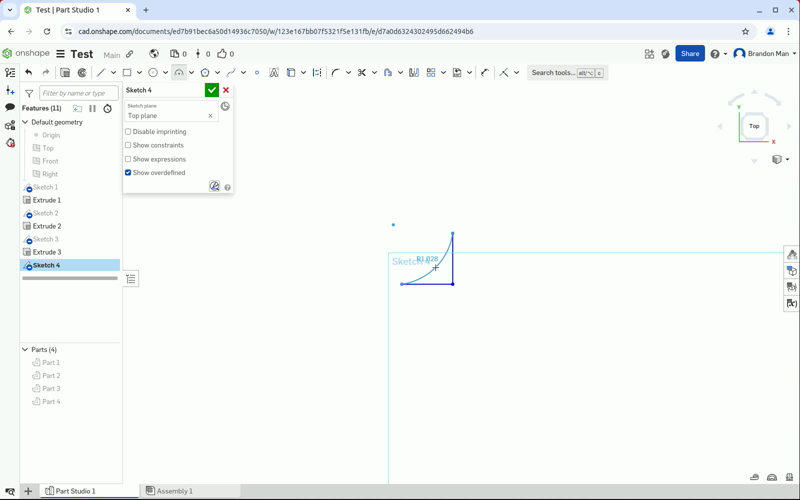
scroll(-6)
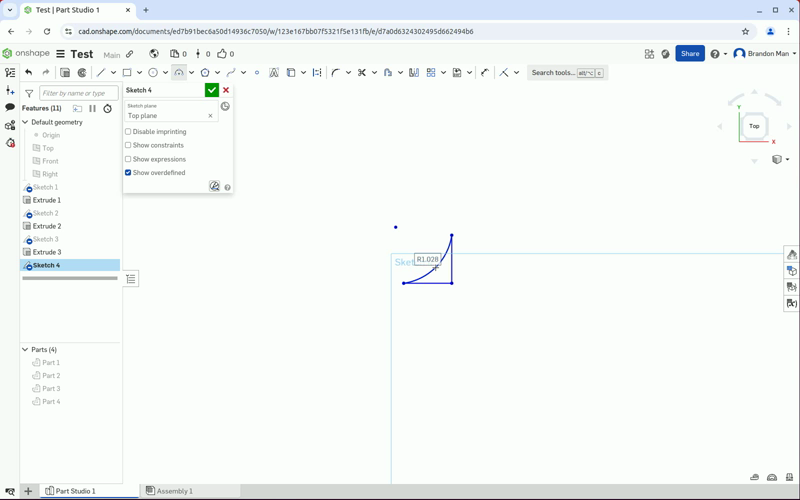
scroll(-6)
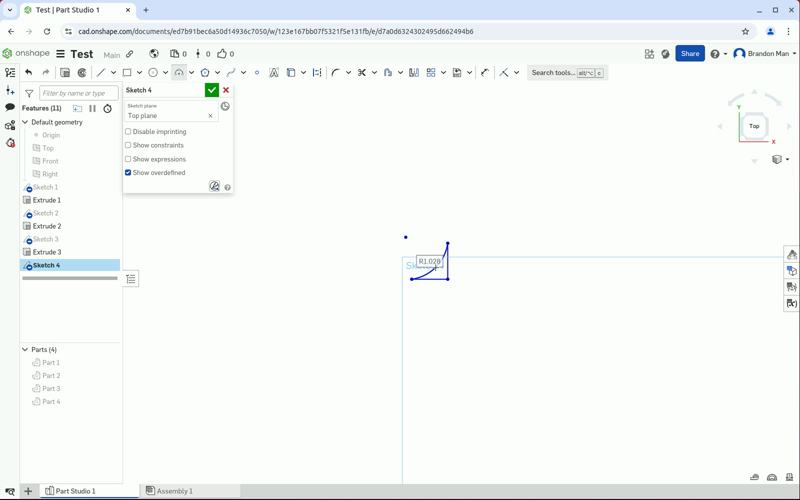
scroll(-6)
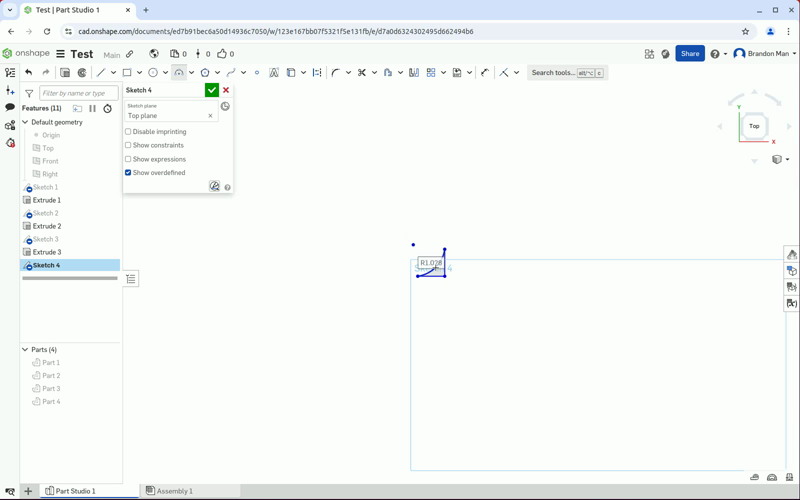
scroll(-6)
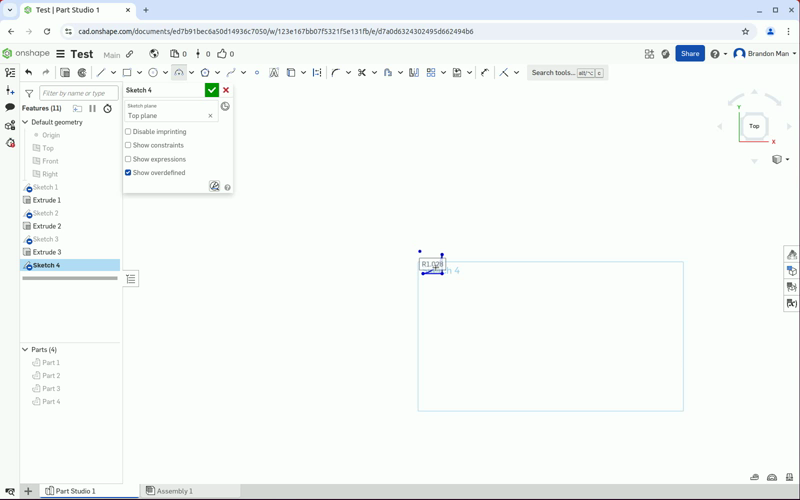
scroll(-6)
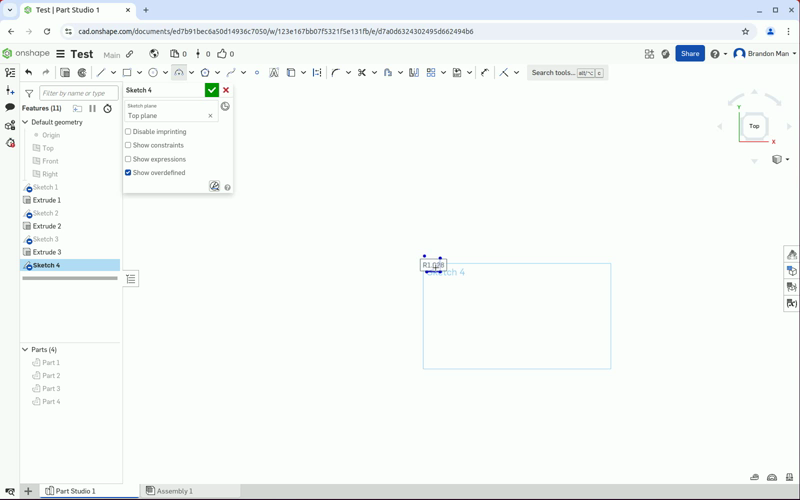
scroll(-6)
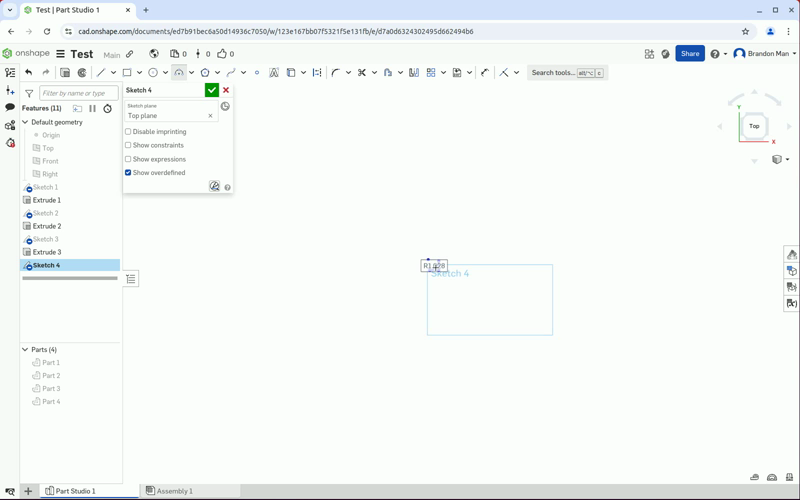
scroll(-6)
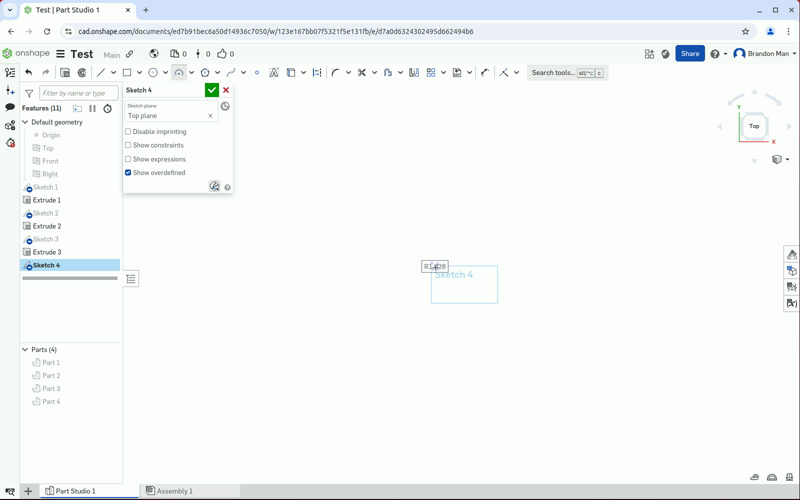
key_up(shift)
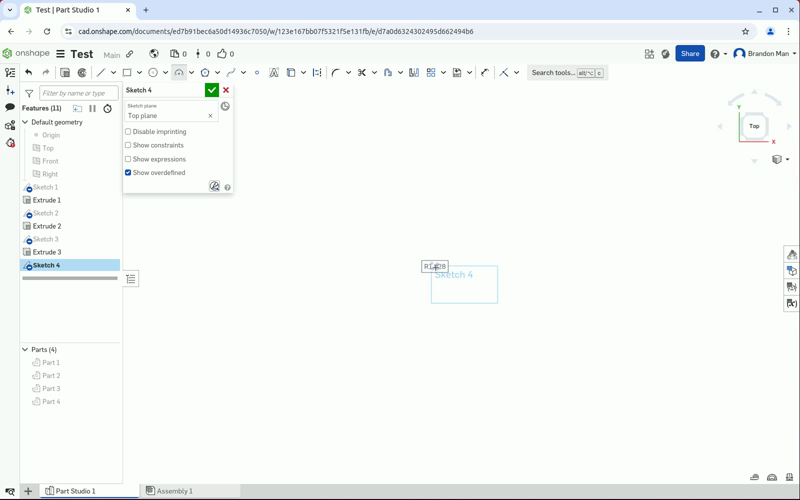
key(esc)
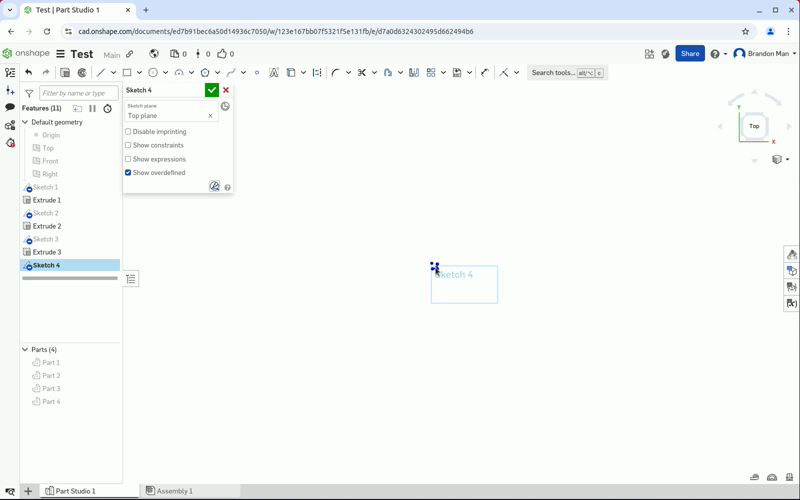
mouse_move(436, 267)
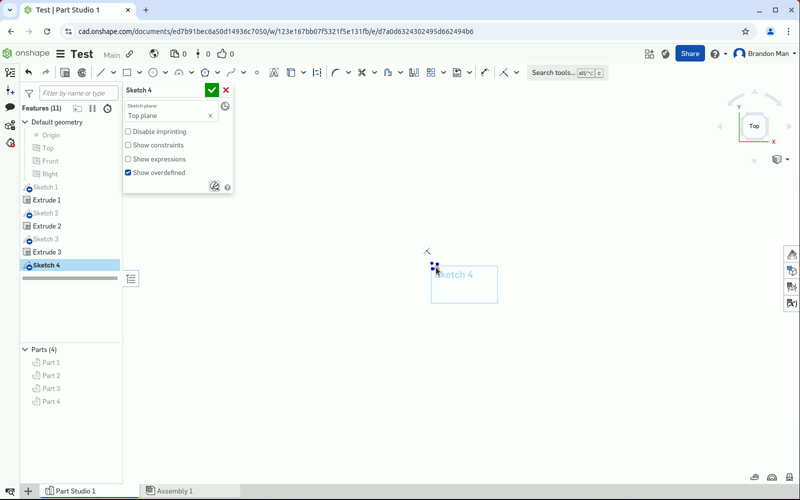
scroll(6)
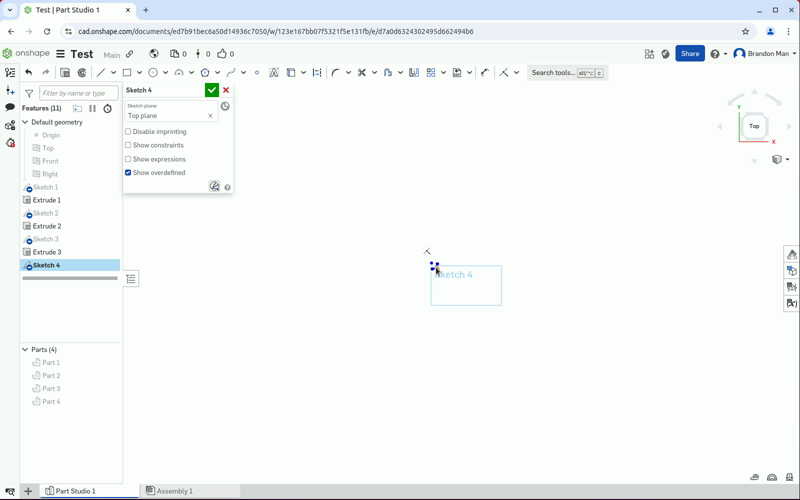
scroll(6)
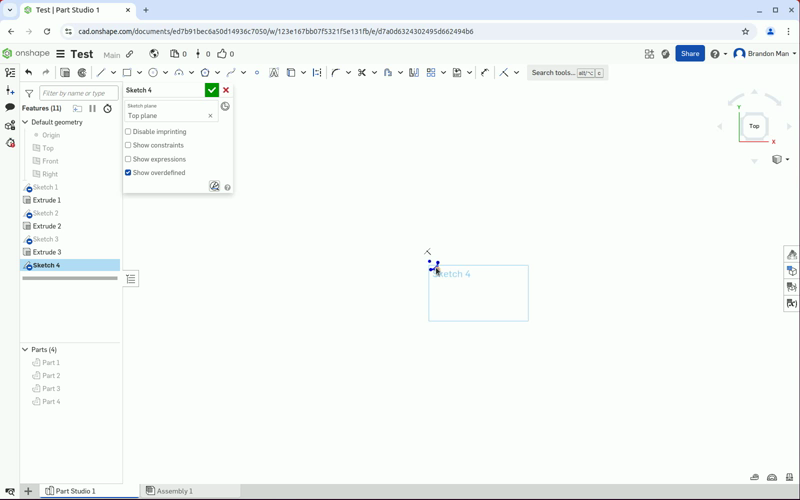
scroll(6)
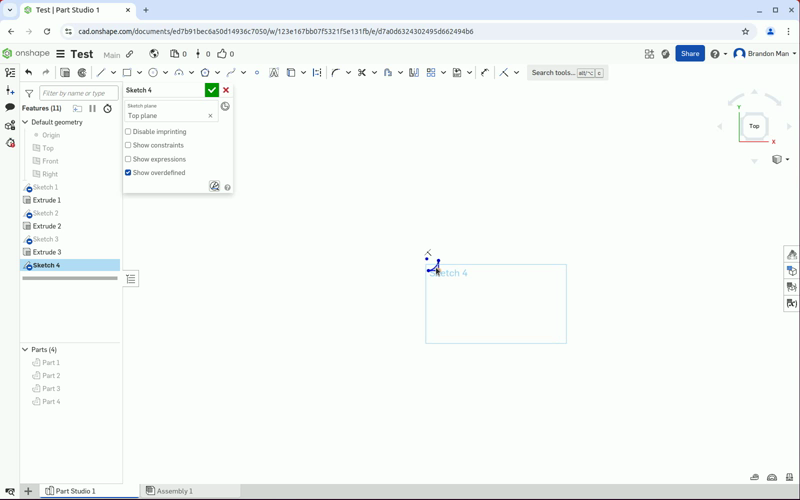
scroll(6)
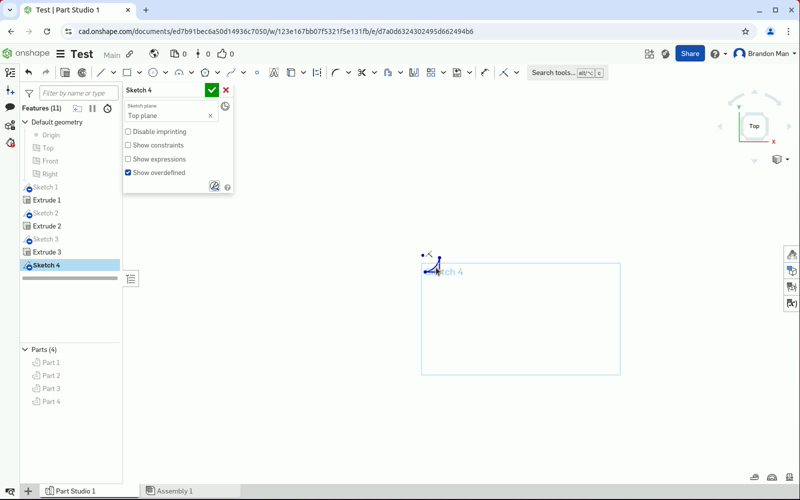
scroll(6)
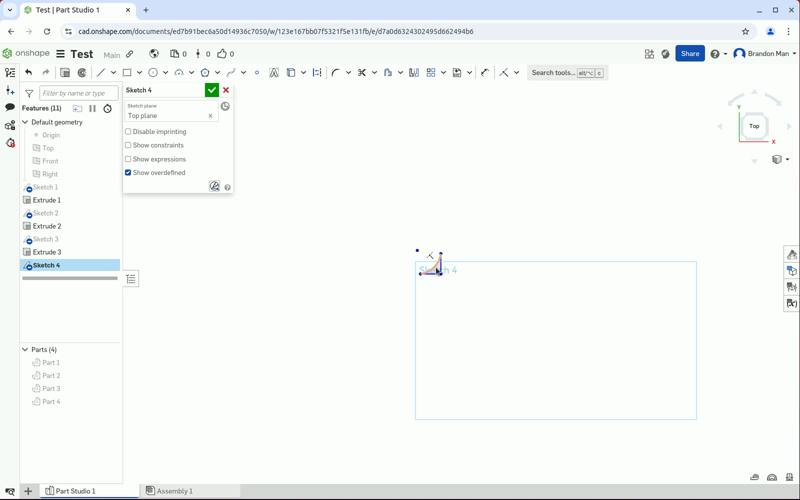
scroll(6)
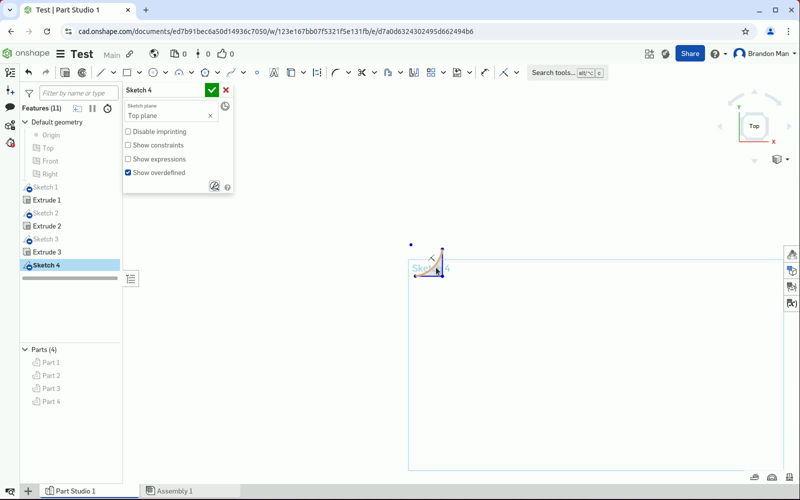
scroll(6)
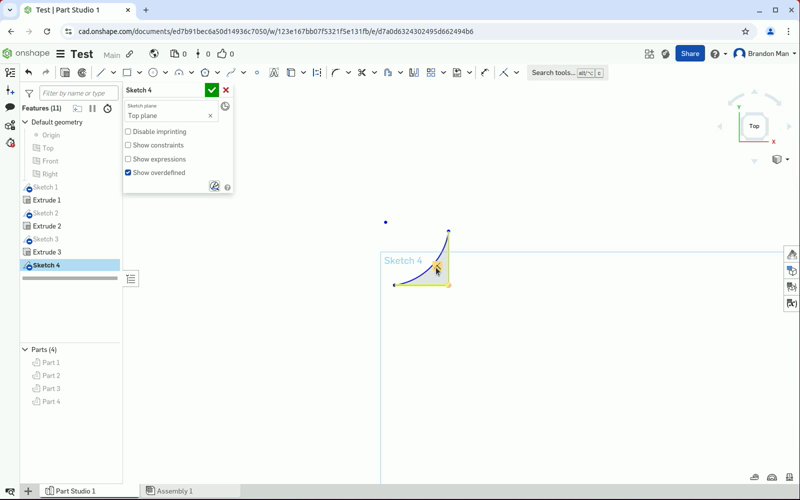
click(436, 267)
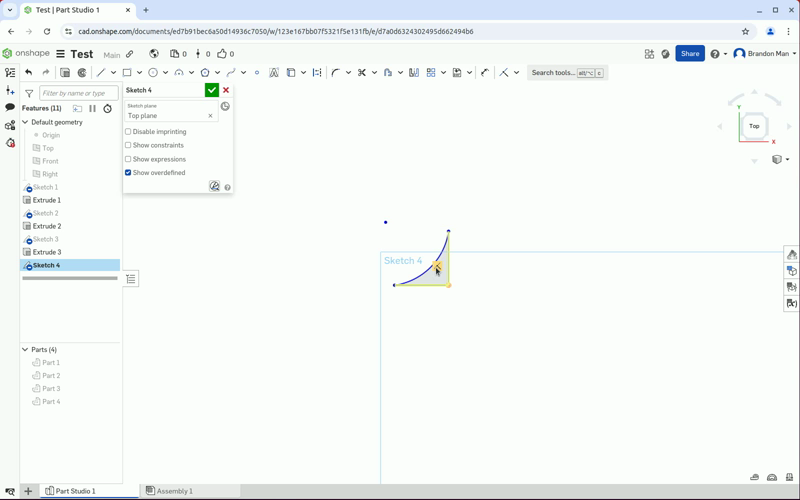
scroll(-6)
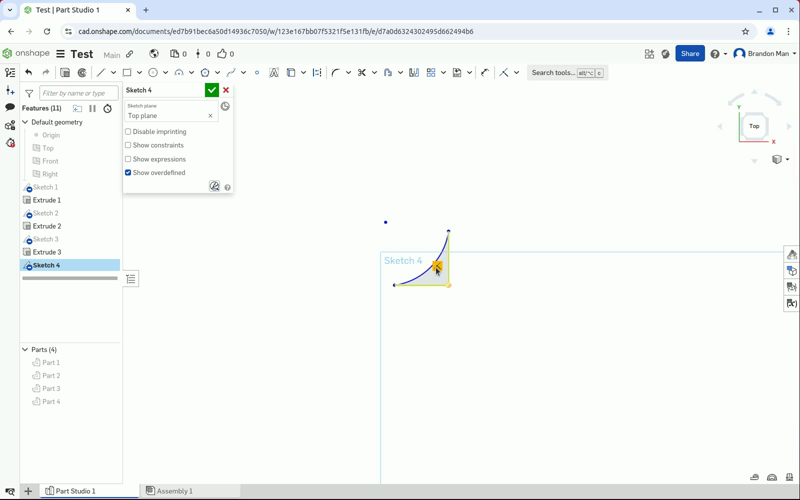
scroll(-6)
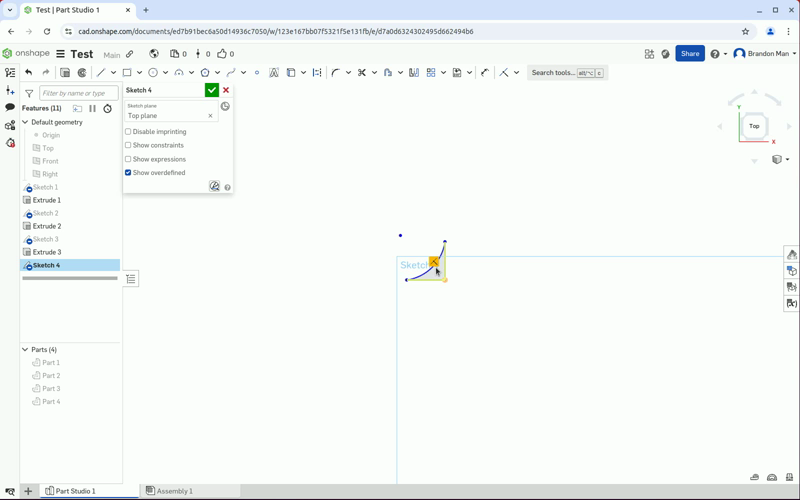
scroll(-6)
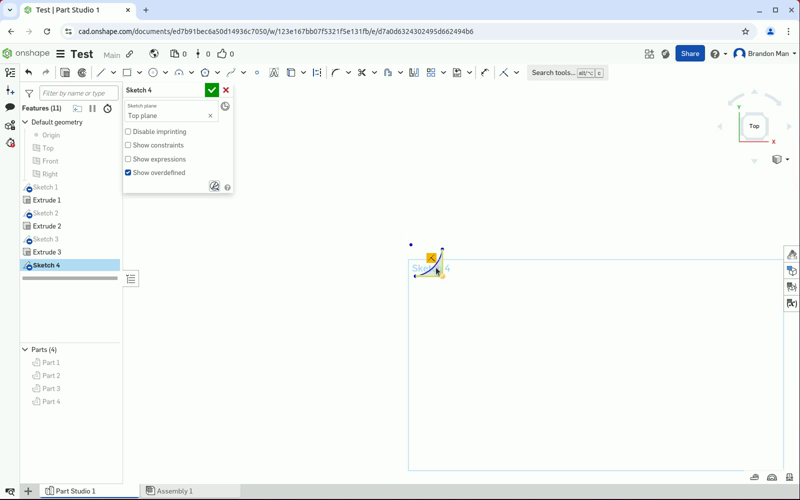
scroll(-6)
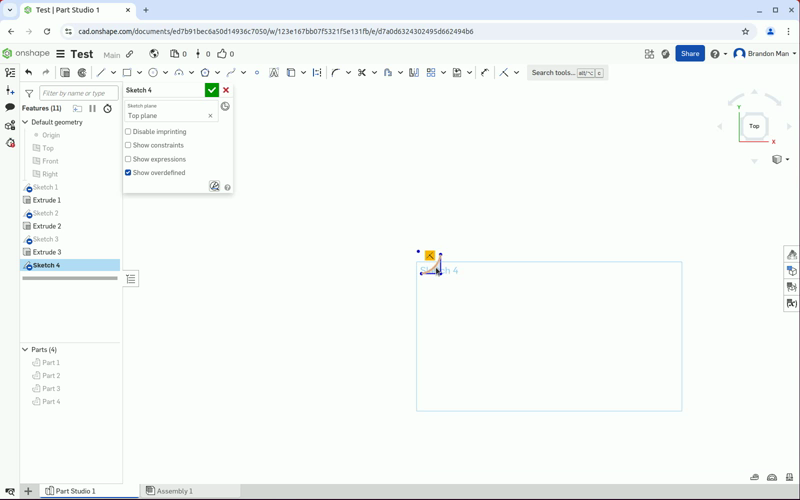
scroll(-6)
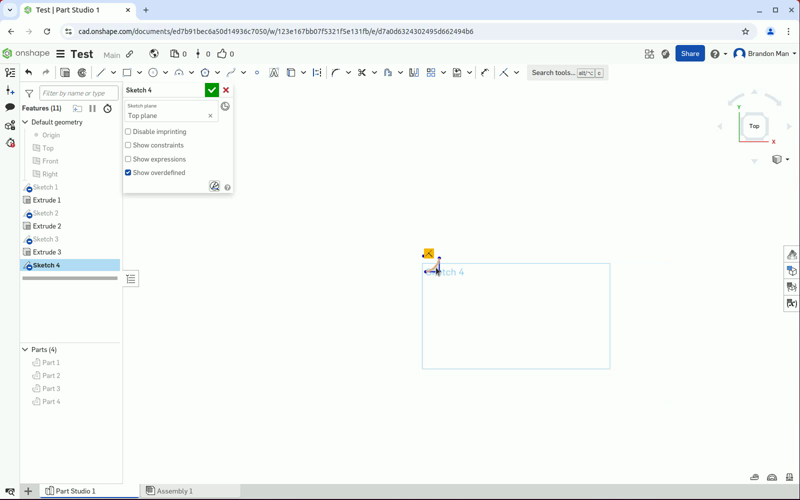
scroll(-6)
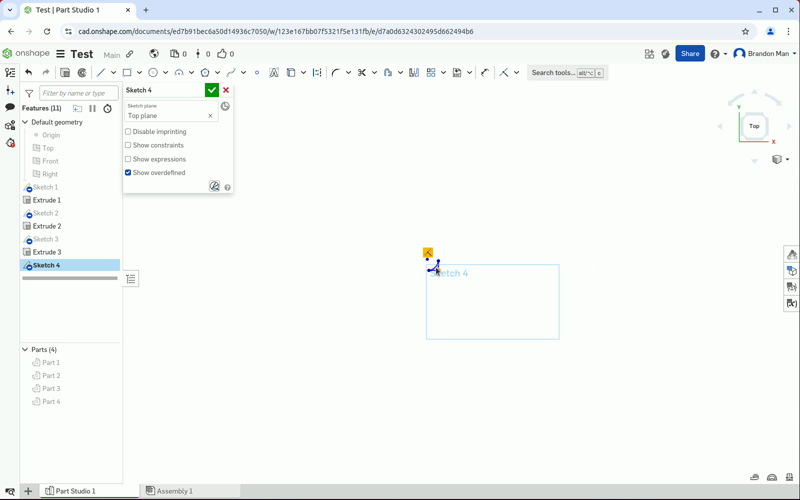
scroll(-6)
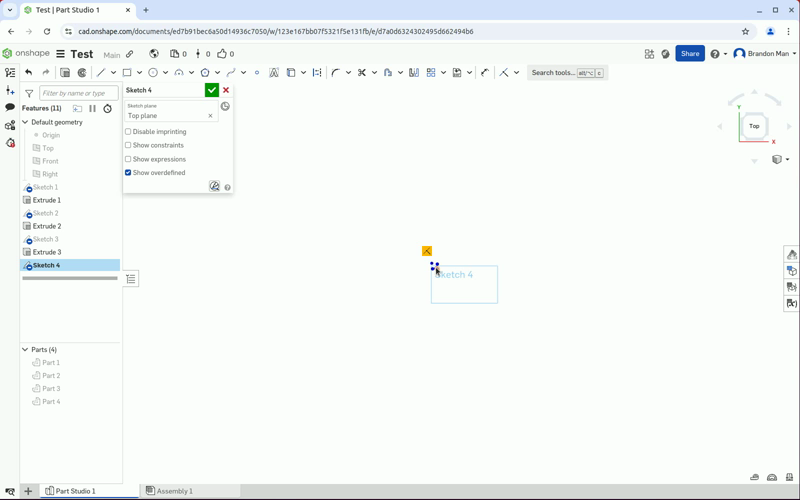
mouse_move(73, 352)
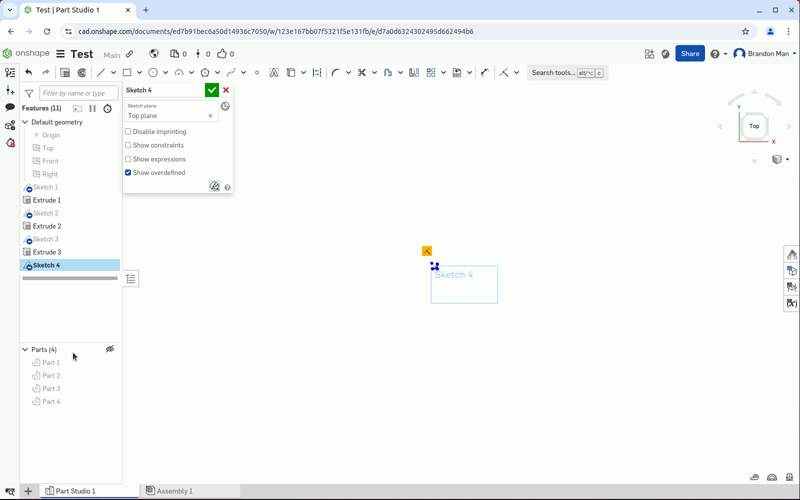
key(shift+y)
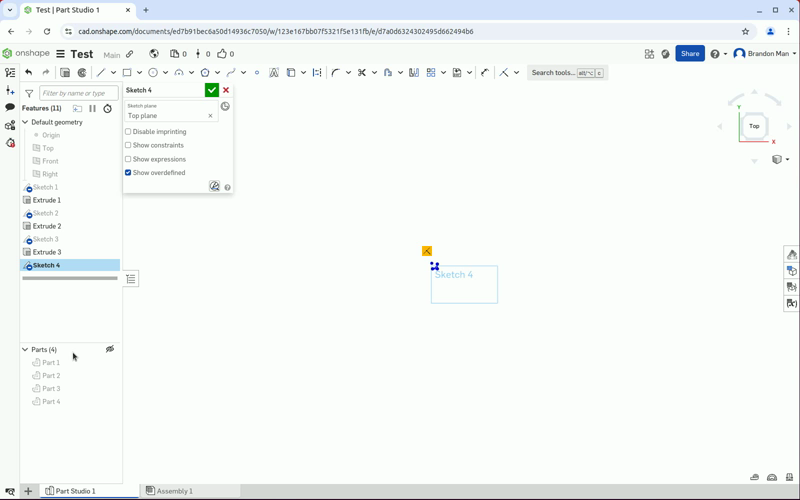
key(shift+e)
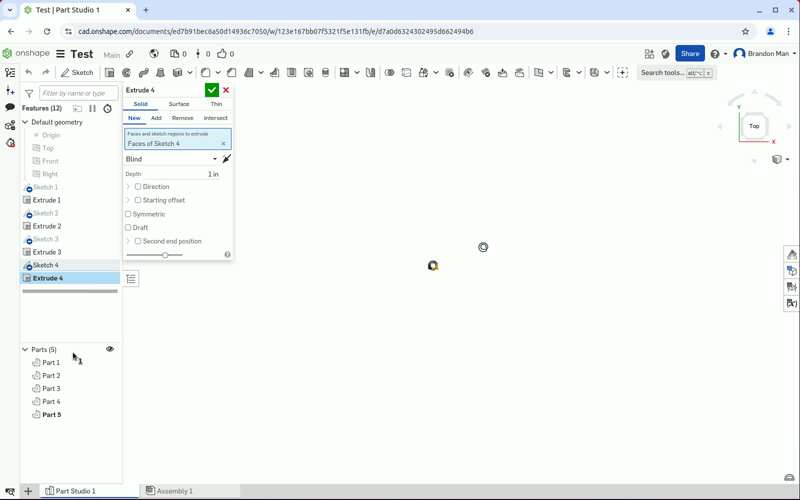
mouse_move(143, 106)
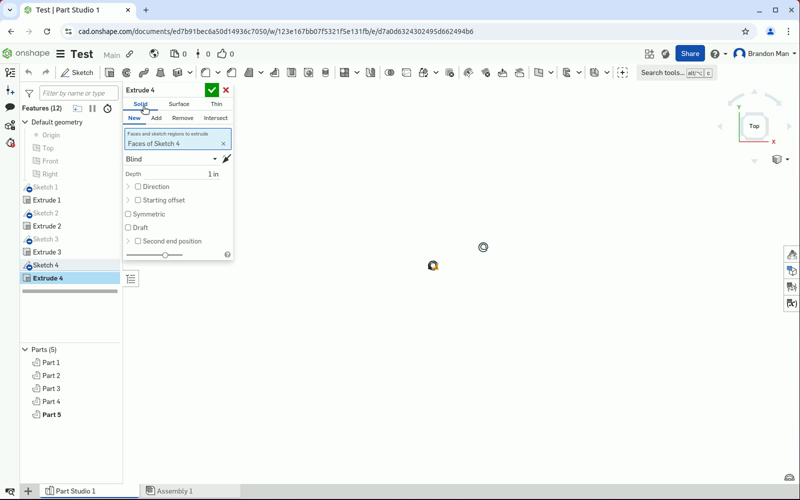
click(143, 106)
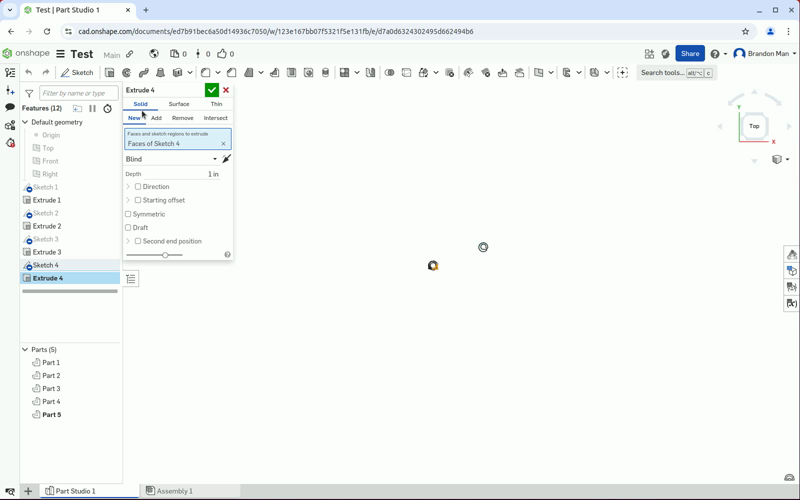
mouse_move(137, 120)
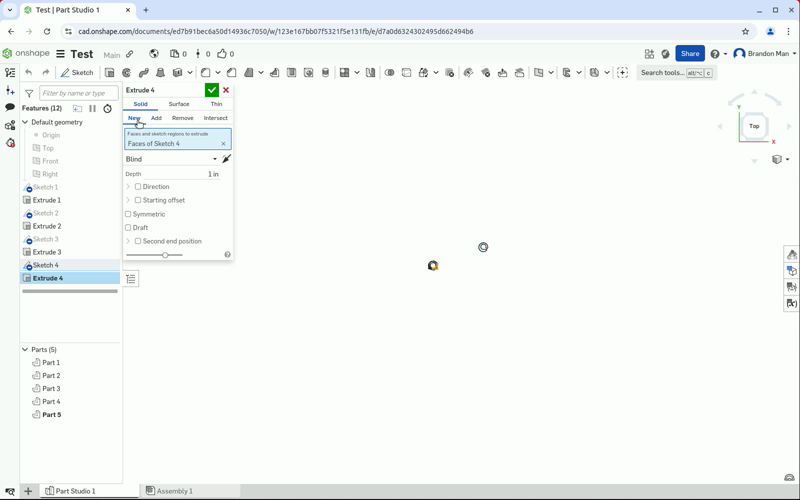
click(137, 120)
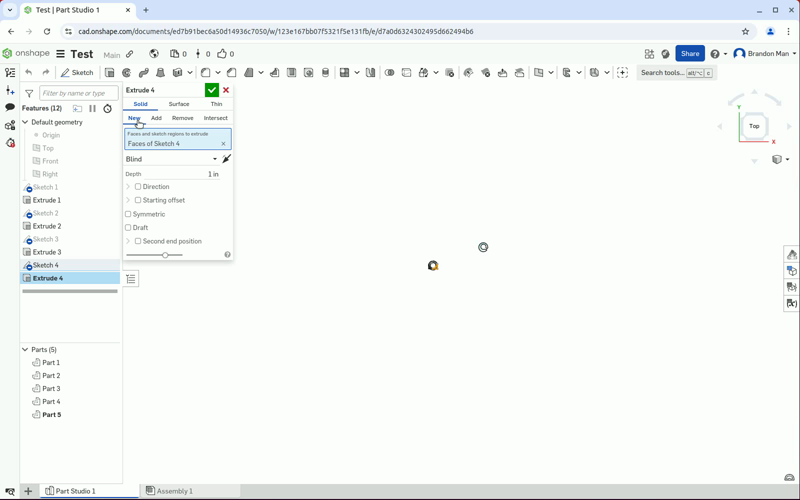
key(tab, 4)
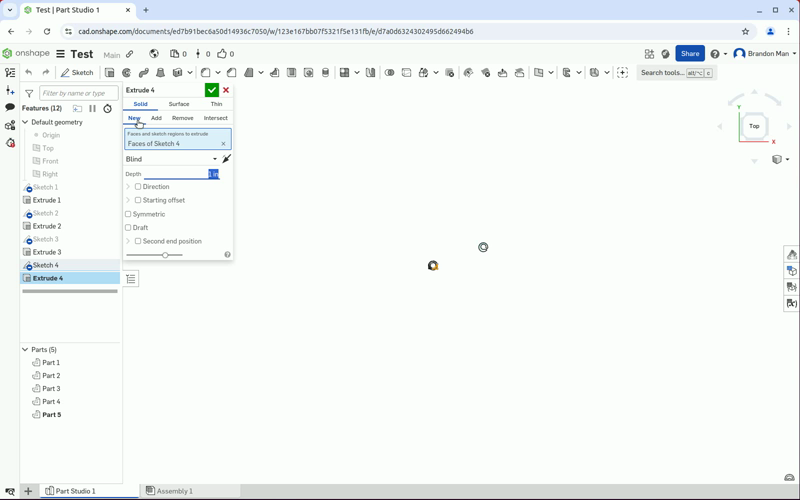
text(0.722)
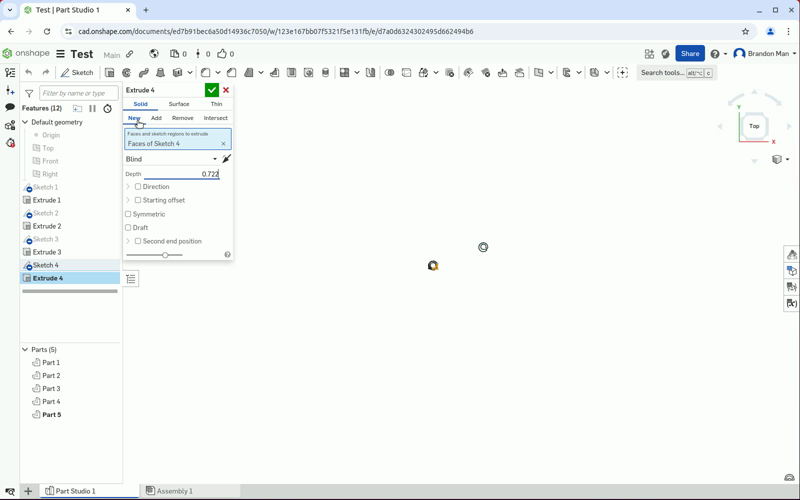
key(enter)
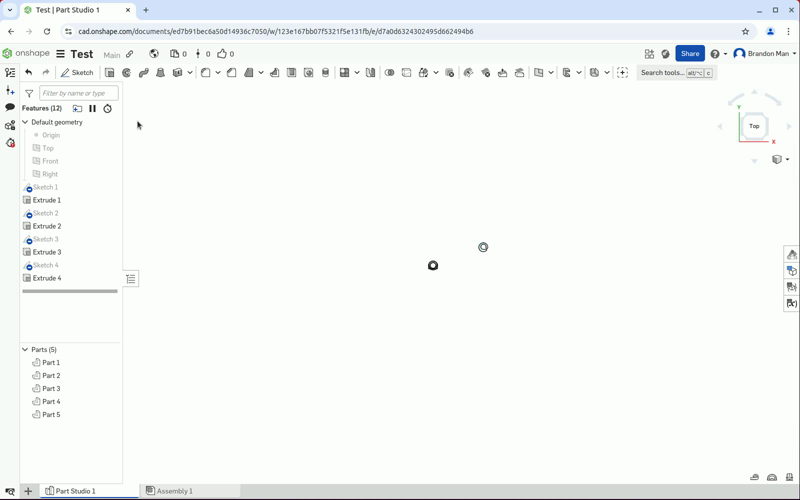
key(shift+h)
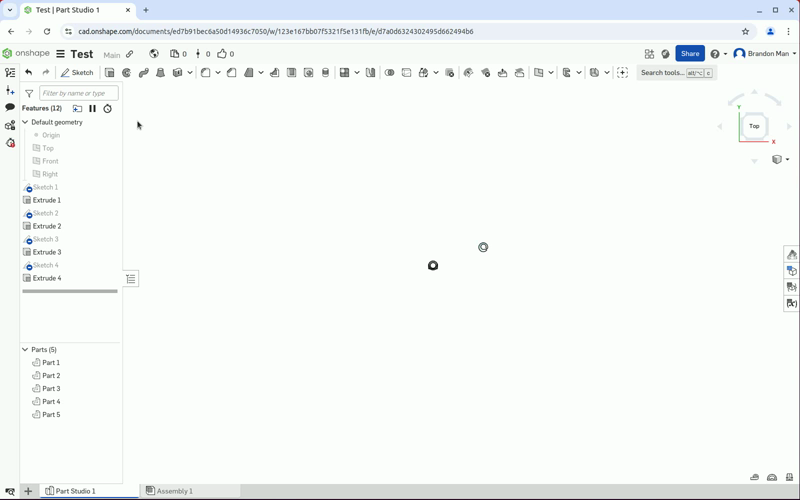
key(shift+h)
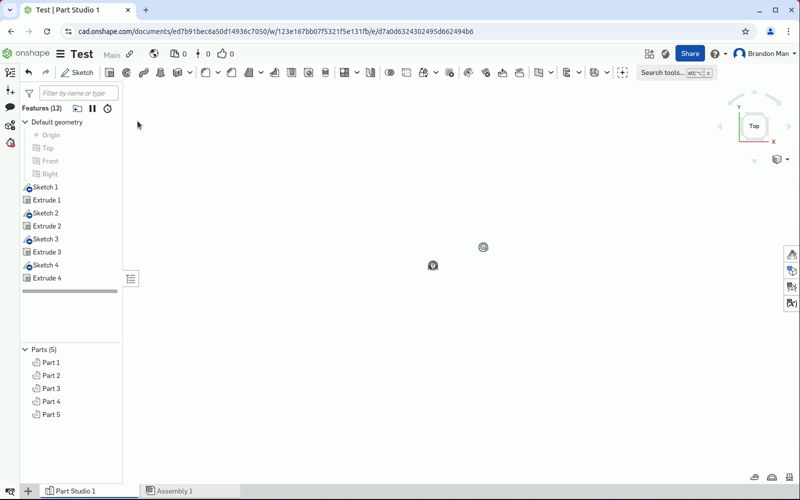
key(shift+7)
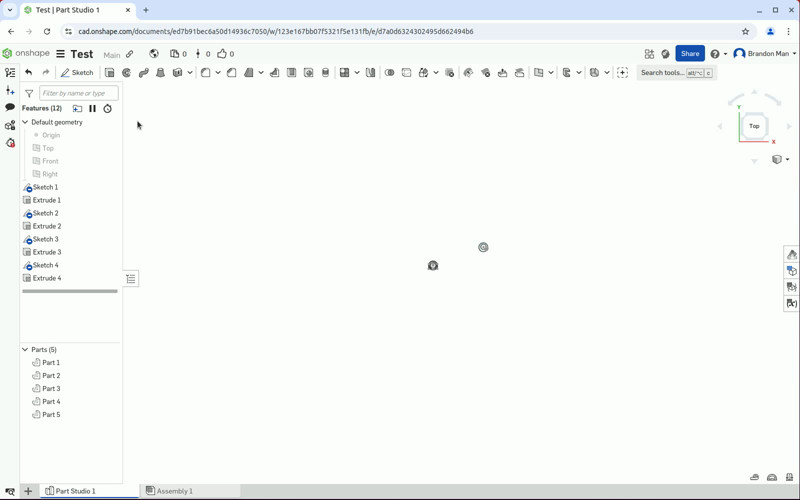
key(up, 3)
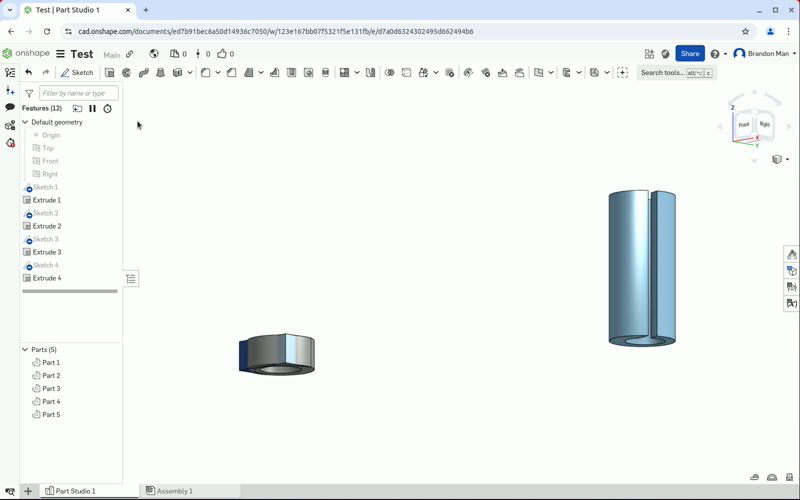
key(left, 3)
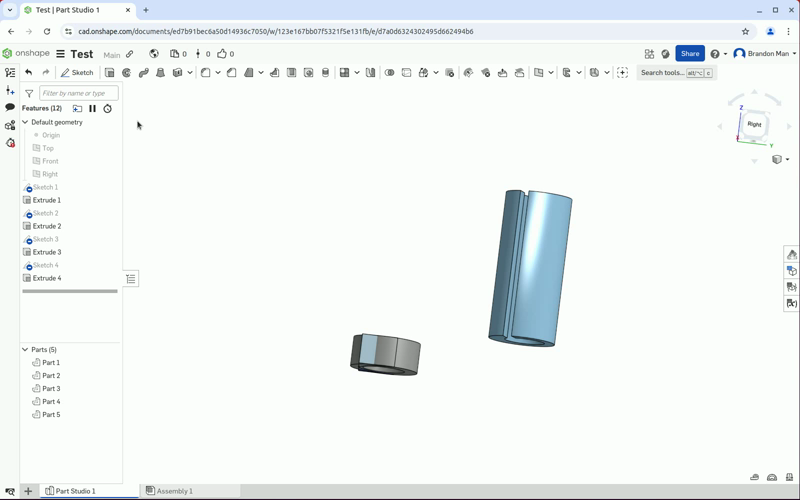
key(right, 3)
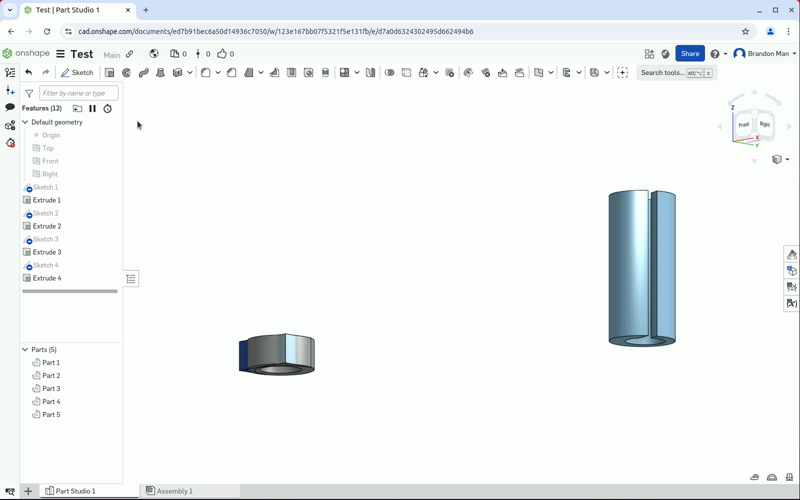
key(down, 3)
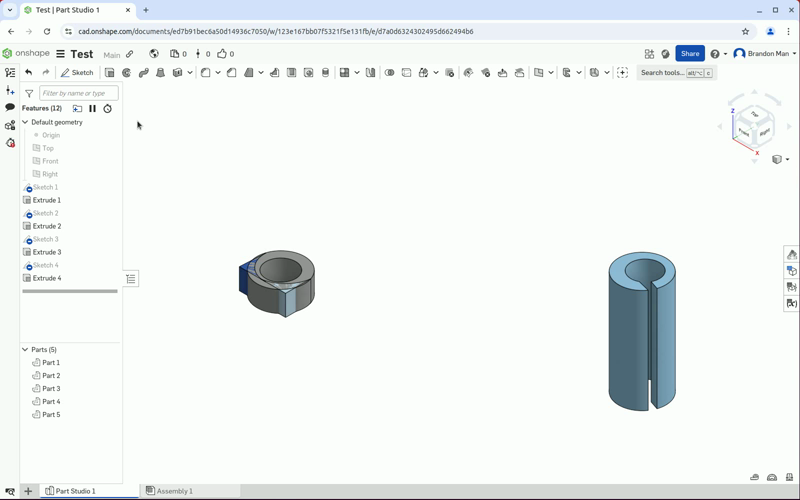
mouse_move(73, 189)
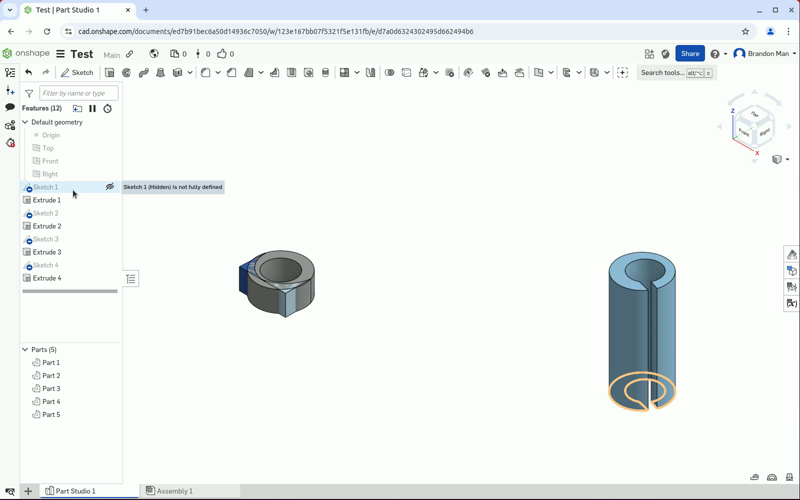
click(73, 189)